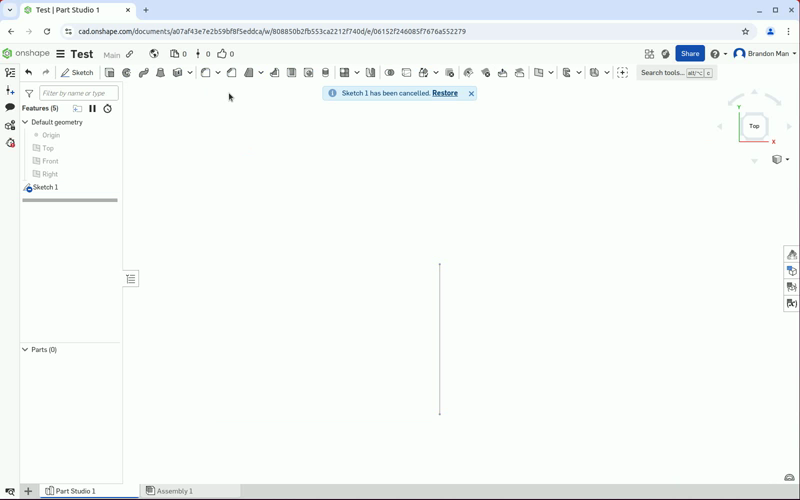
key(shift+h)
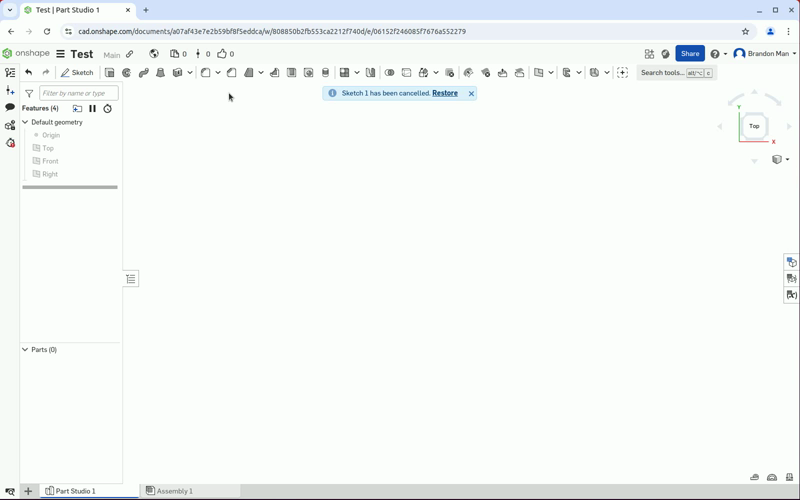
mouse_move(73, 352)
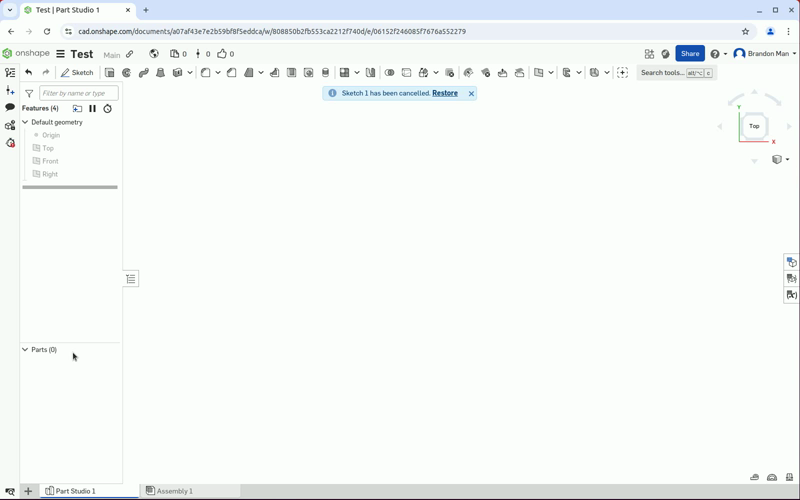
key(y)
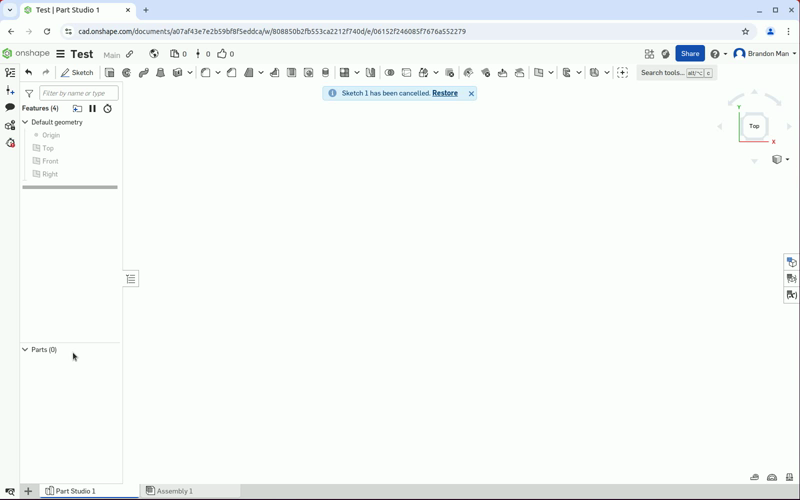
key(shift+p)
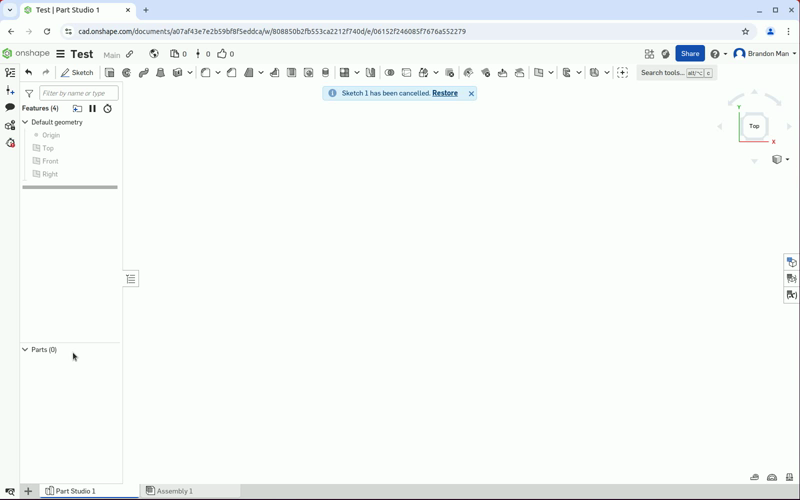
key(space)
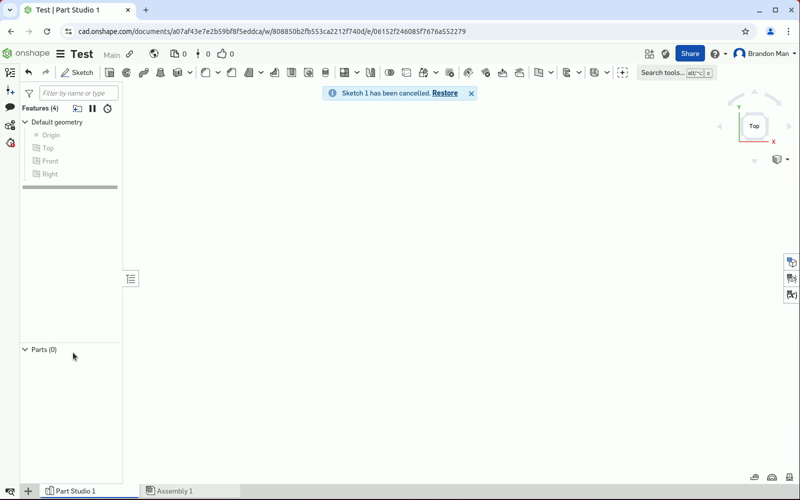
key_down(shift)
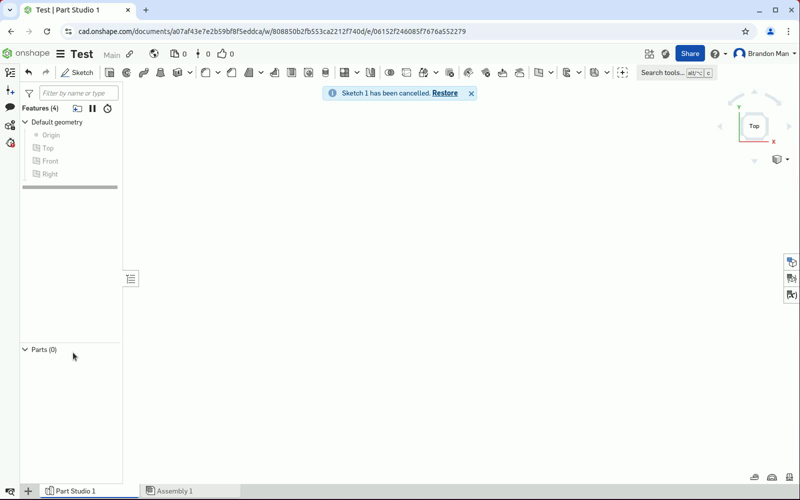
key(up)
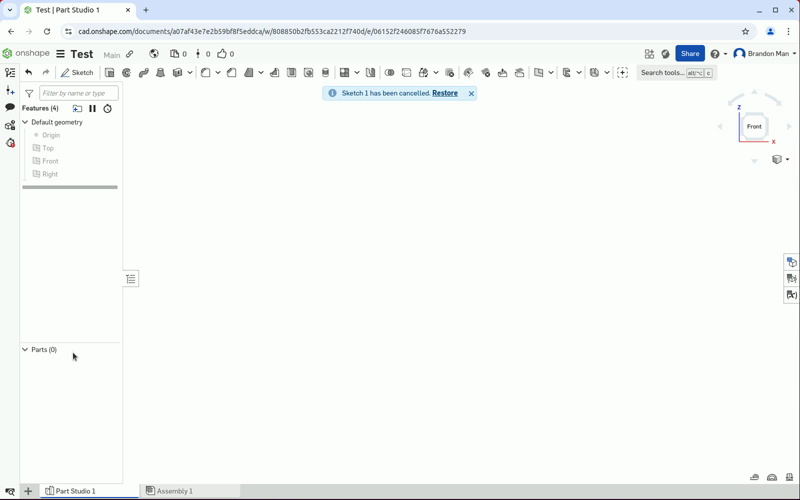
key_up(shift)
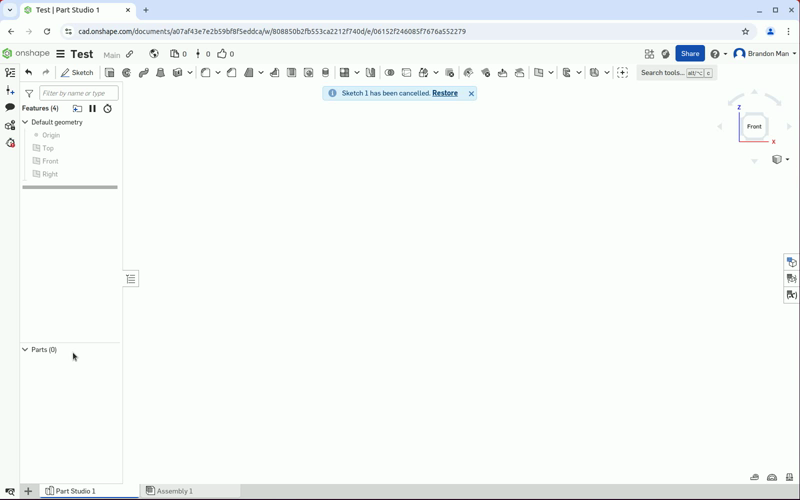
mouse_move(73, 352)
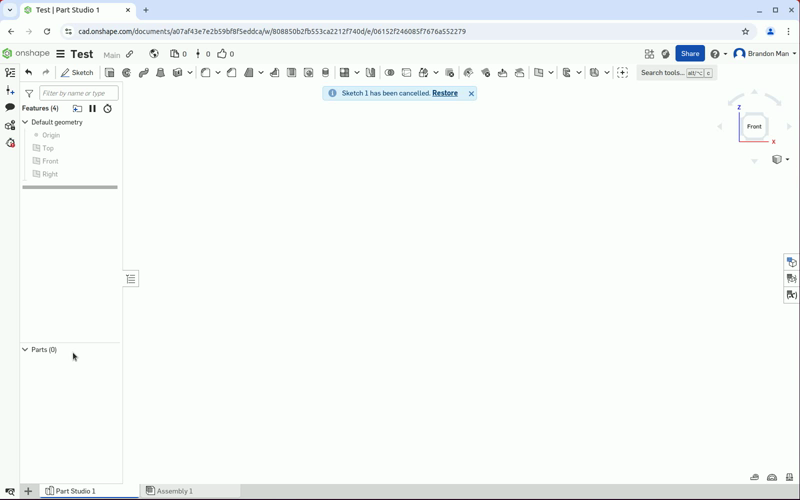
key(shift+y)
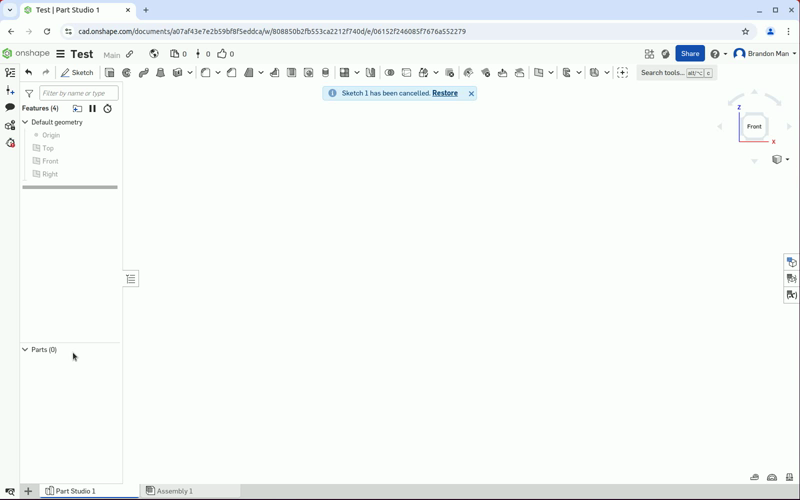
key(shift+s)
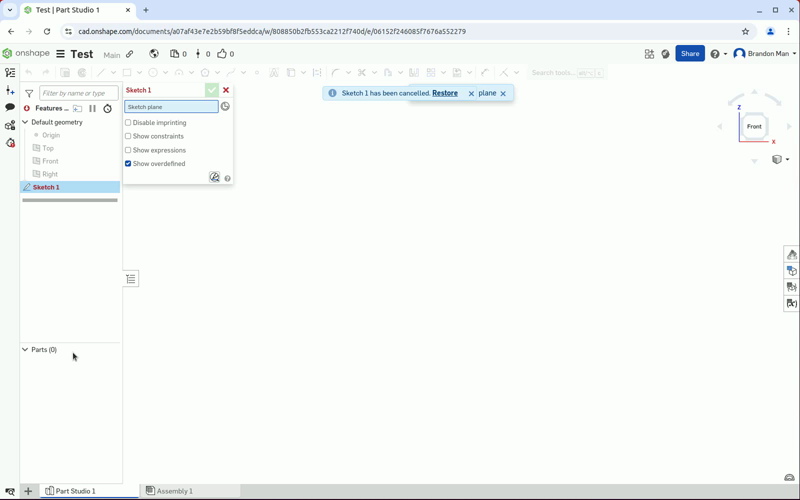
mouse_move(73, 163)
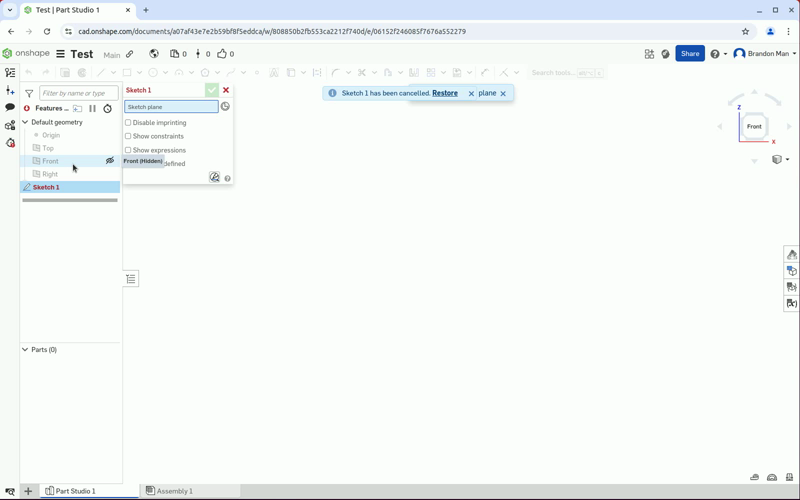
click(73, 163)
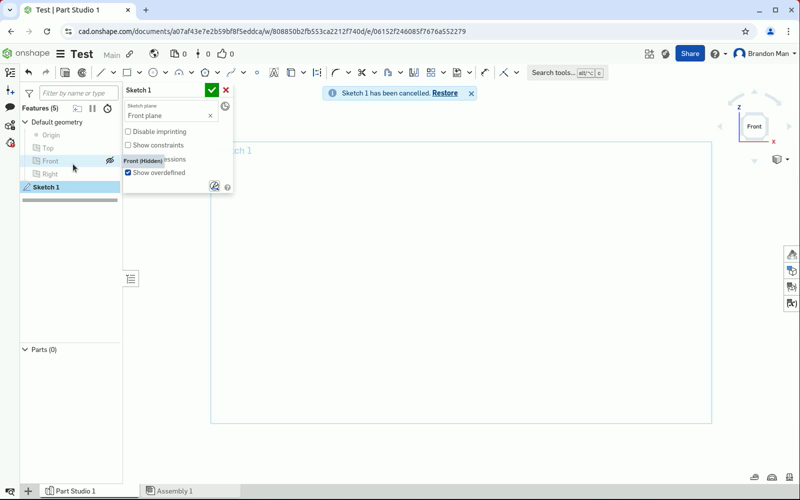
mouse_move(73, 352)
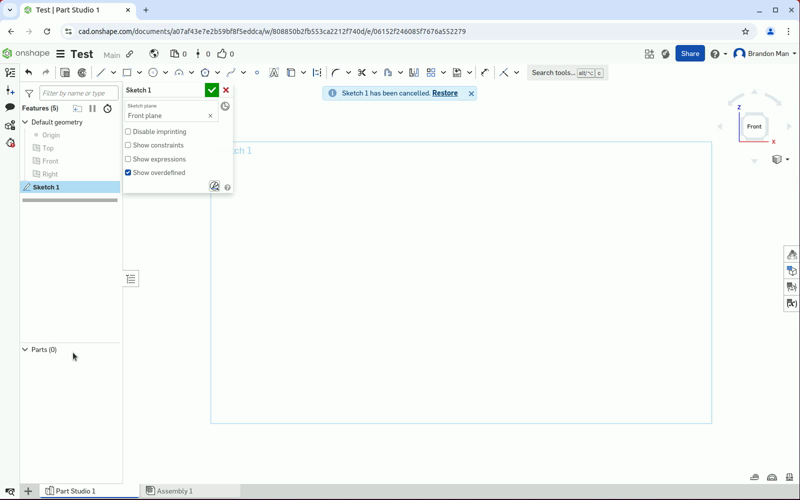
key(y)
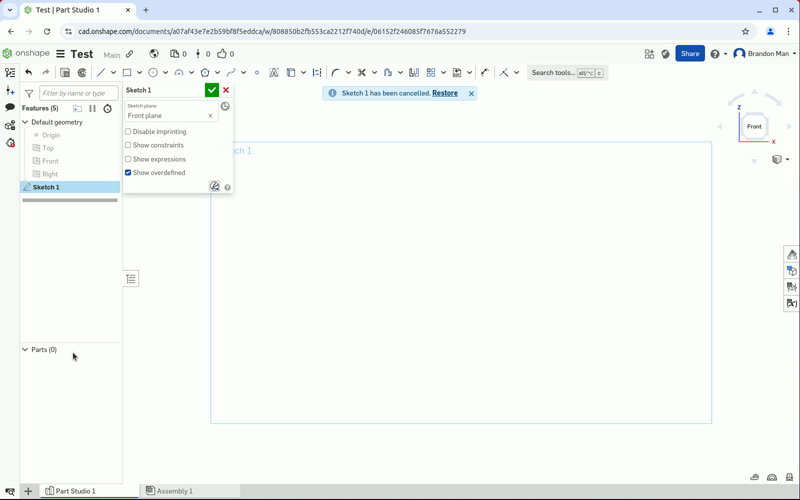
key(c)
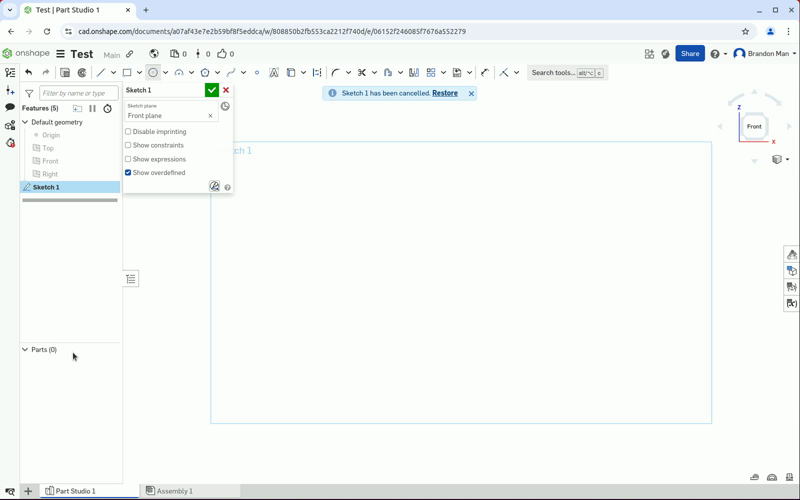
key_down(shift)
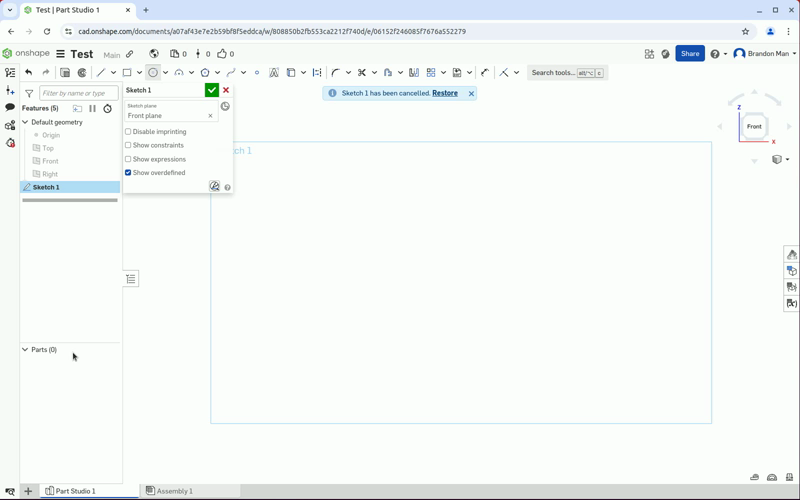
mouse_move(461, 282)
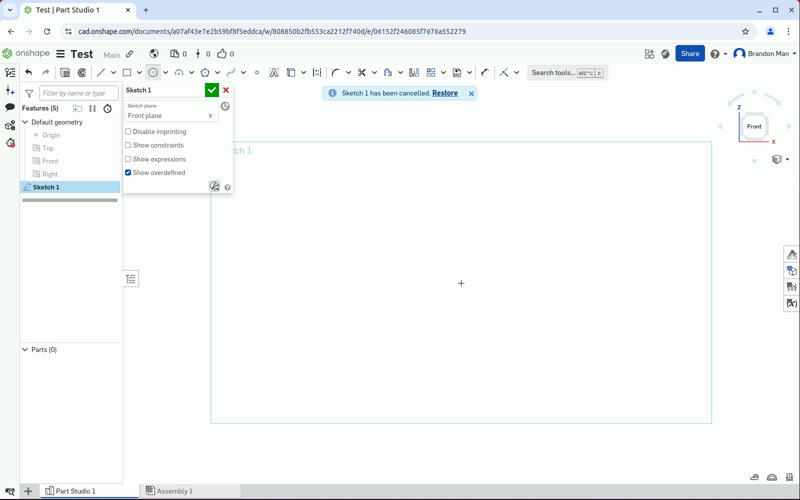
click(461, 282)
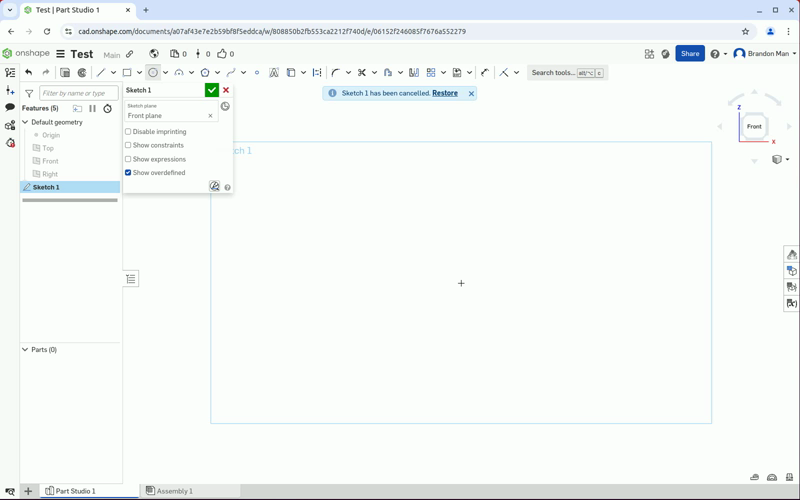
key_up(shift)
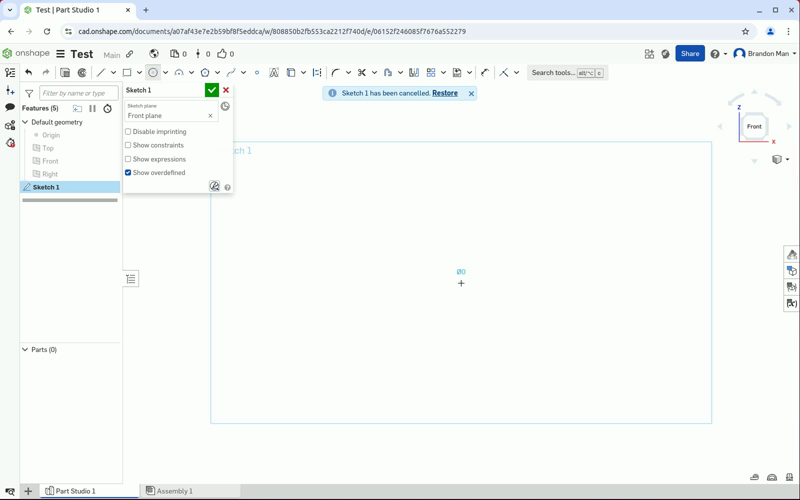
mouse_move(574, 282)
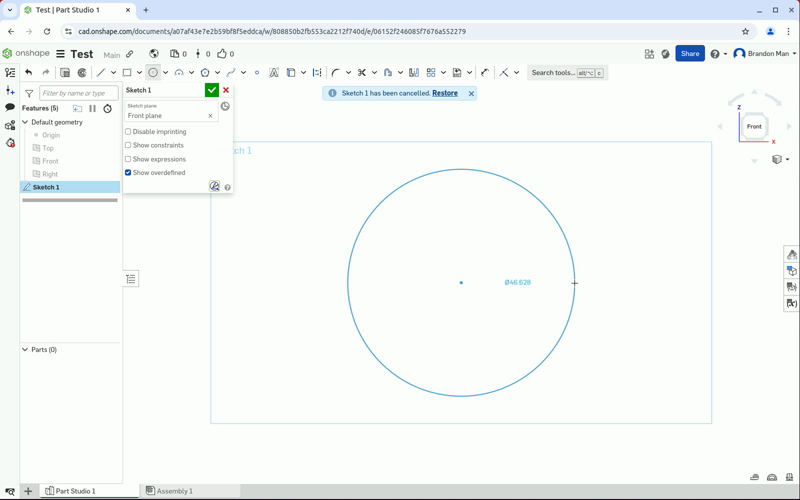
click(574, 282)
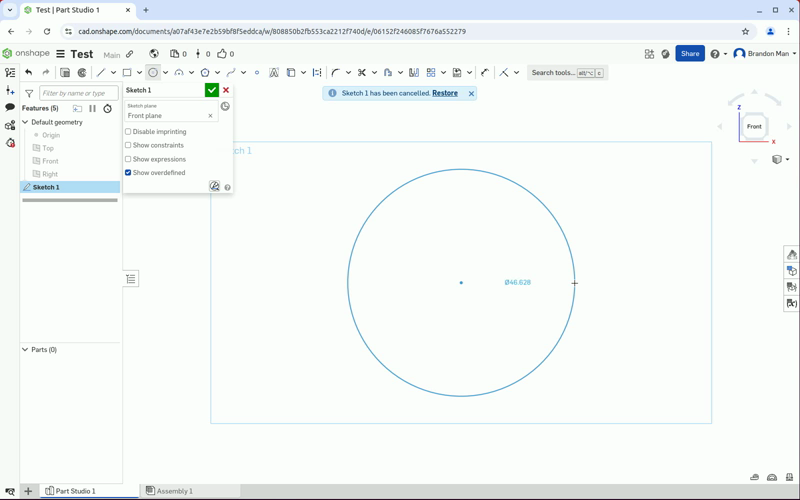
key(esc)
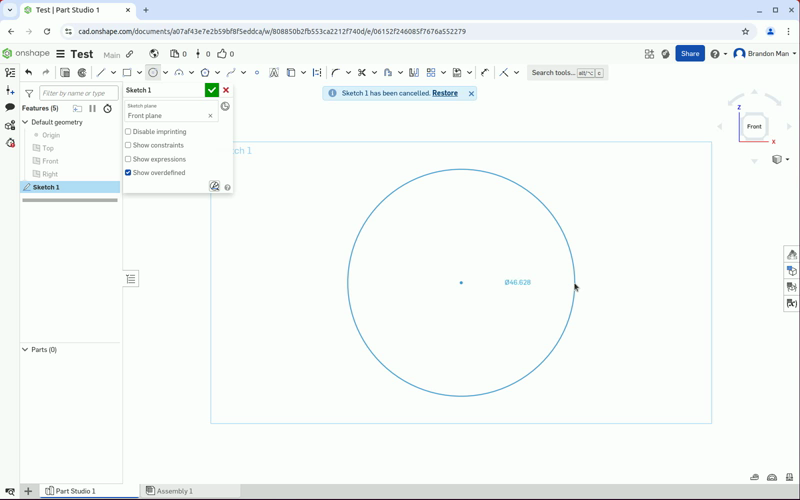
key(a)
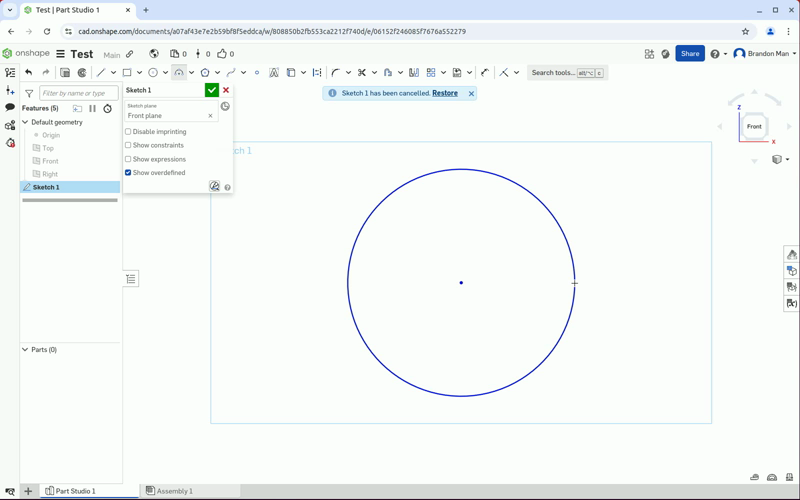
key_down(shift)
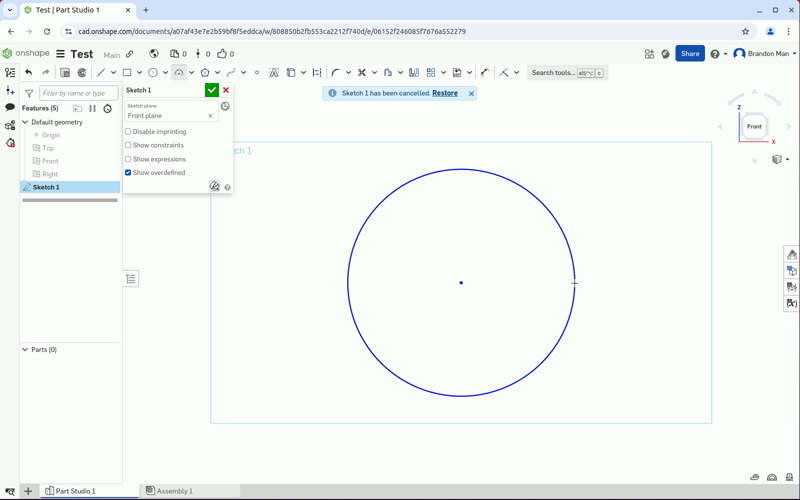
mouse_move(362, 301)
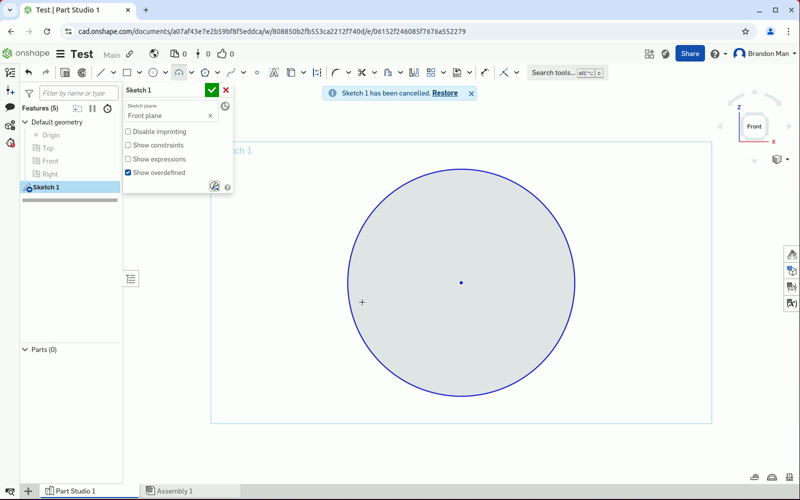
click(362, 301)
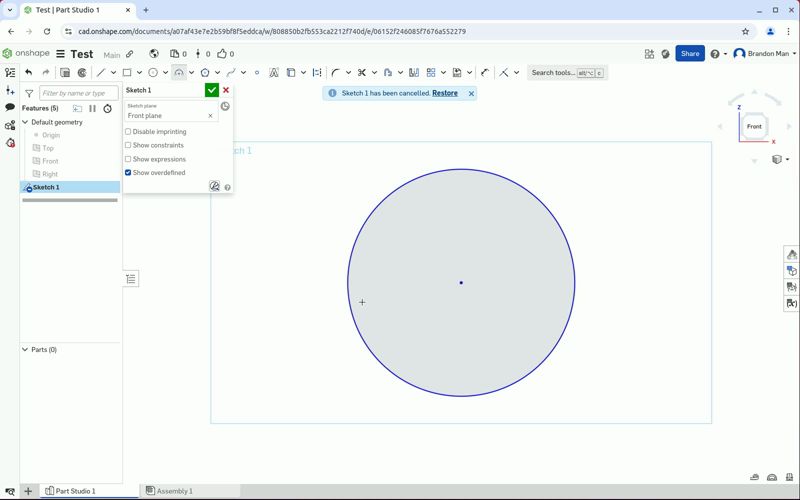
key_up(shift)
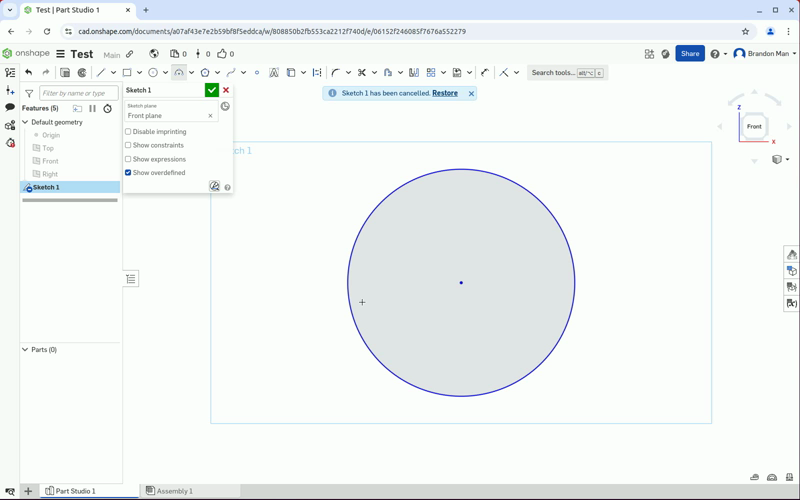
key_down(shift)
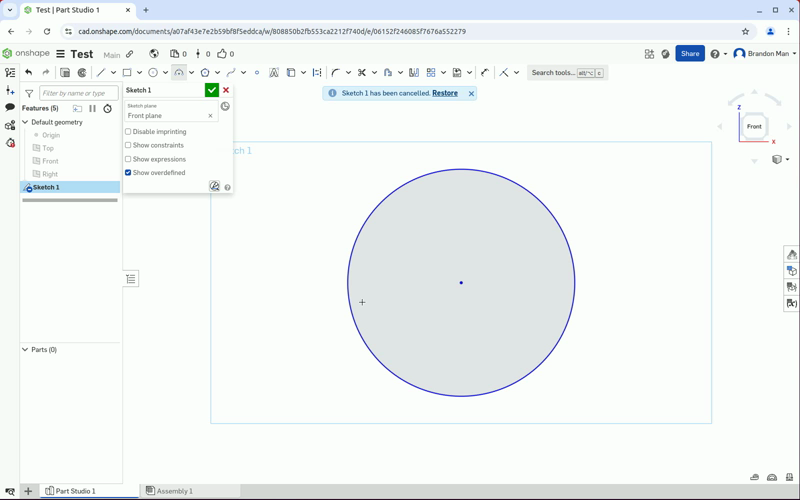
mouse_move(440, 381)
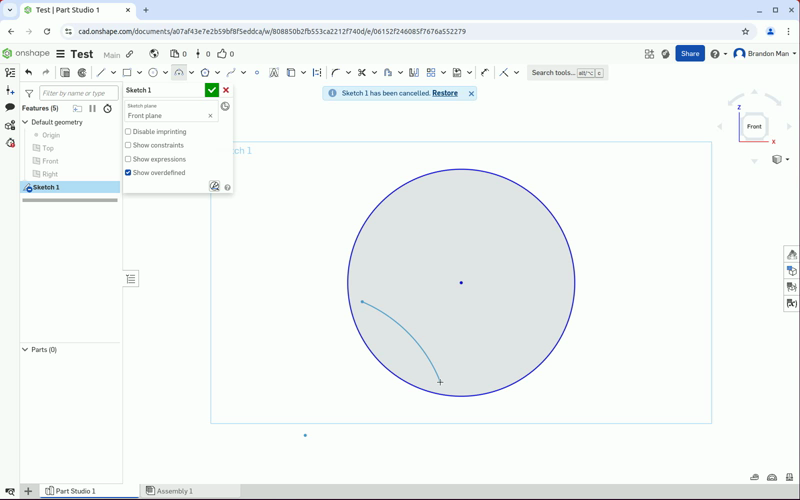
click(440, 381)
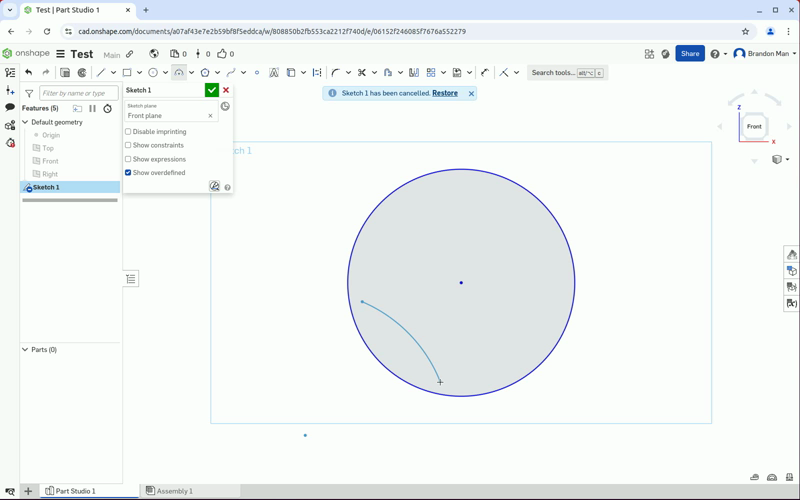
mouse_move(389, 353)
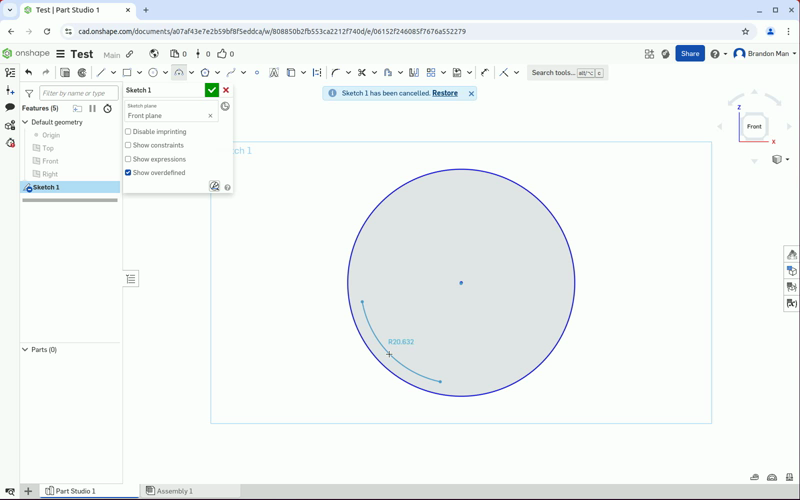
click(389, 353)
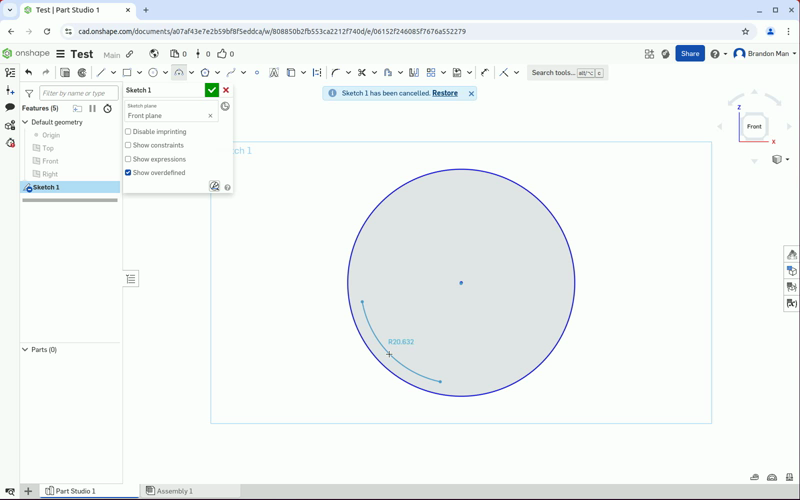
key_up(shift)
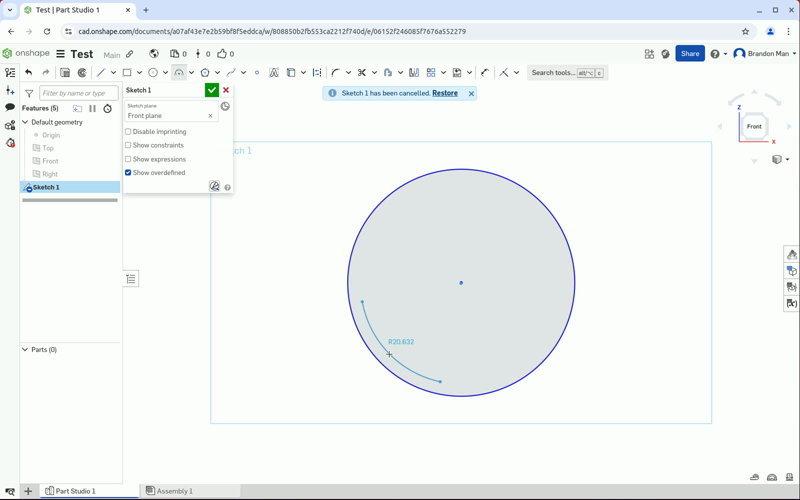
mouse_move(440, 381)
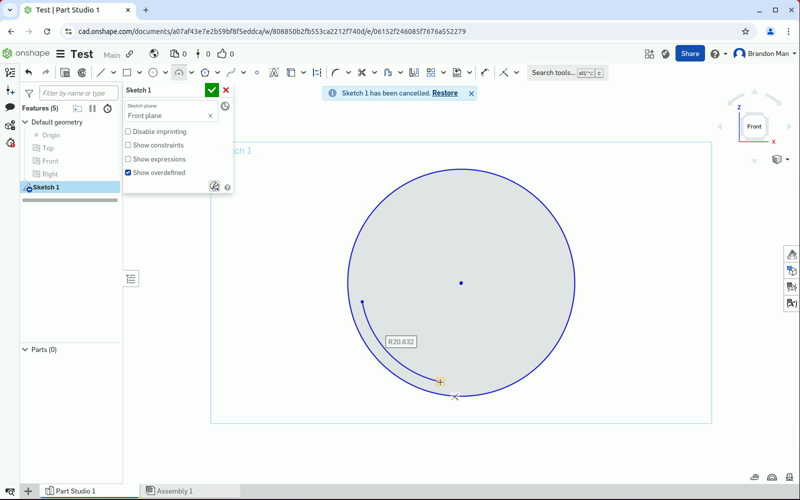
click(440, 381)
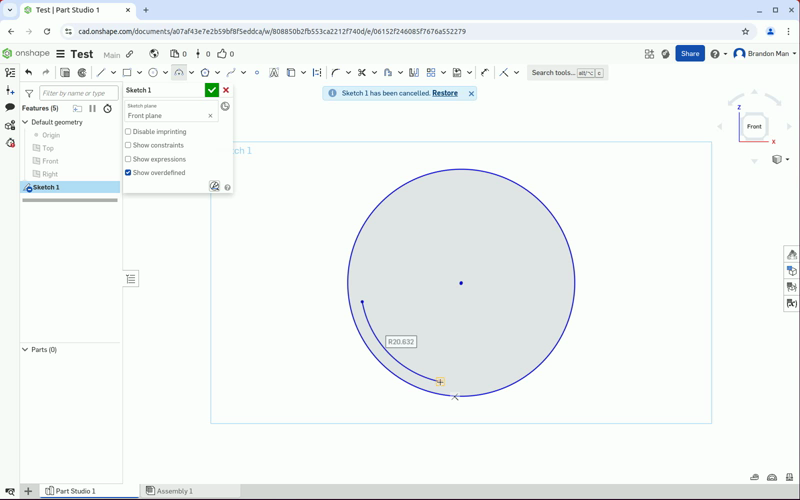
key_down(shift)
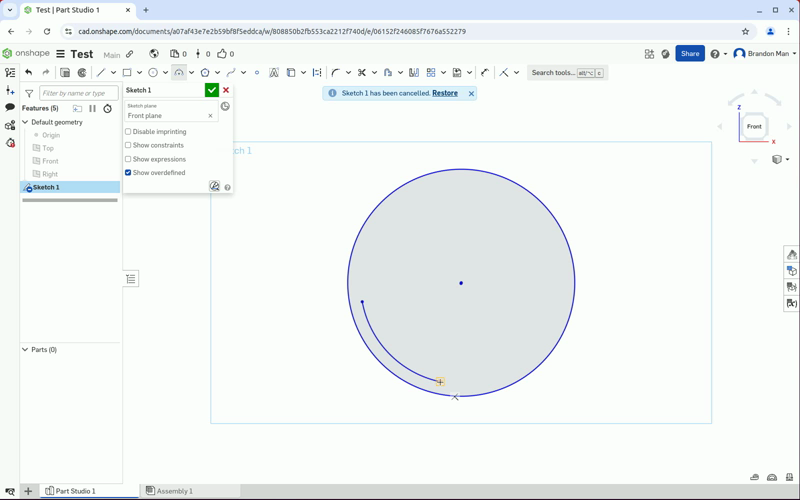
mouse_move(449, 372)
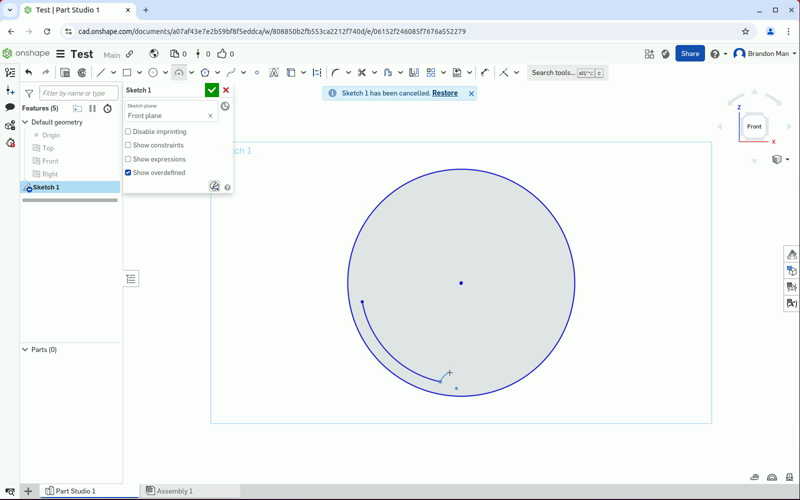
click(449, 372)
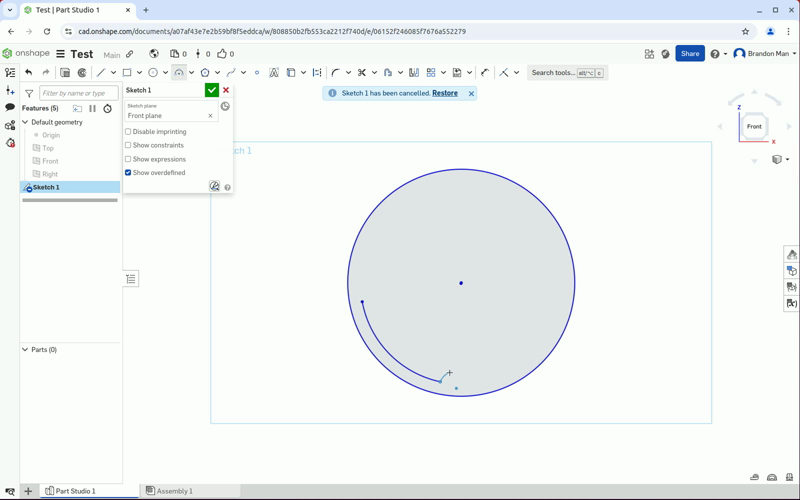
mouse_move(447, 379)
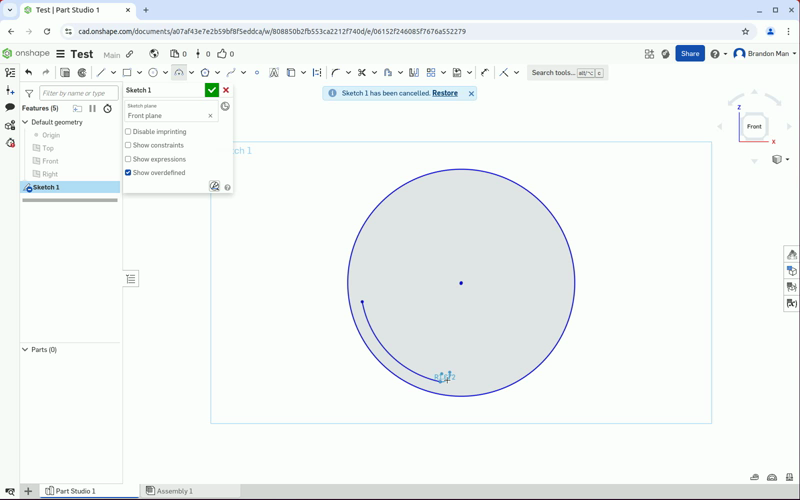
click(447, 379)
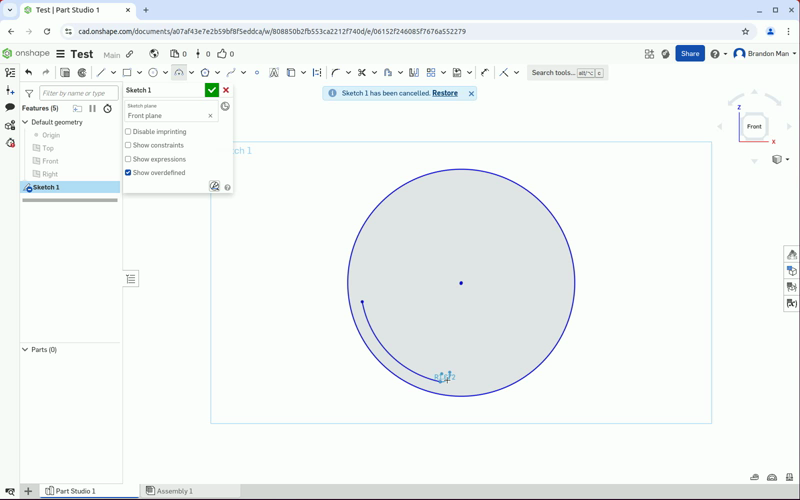
key_up(shift)
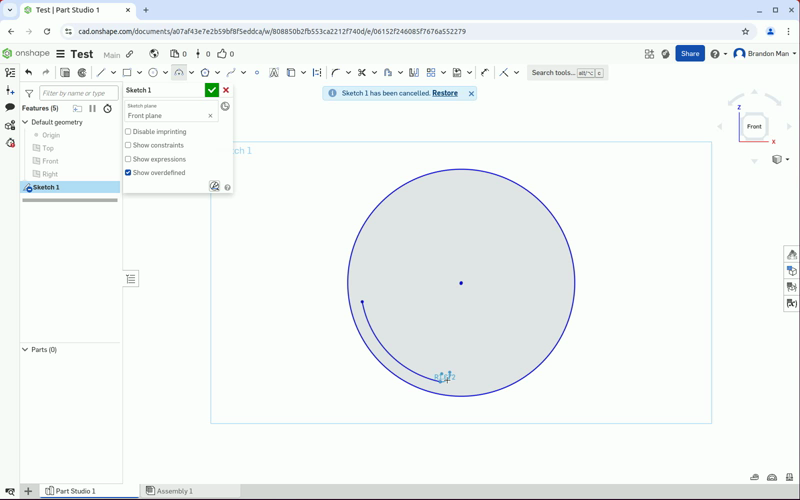
key(esc)
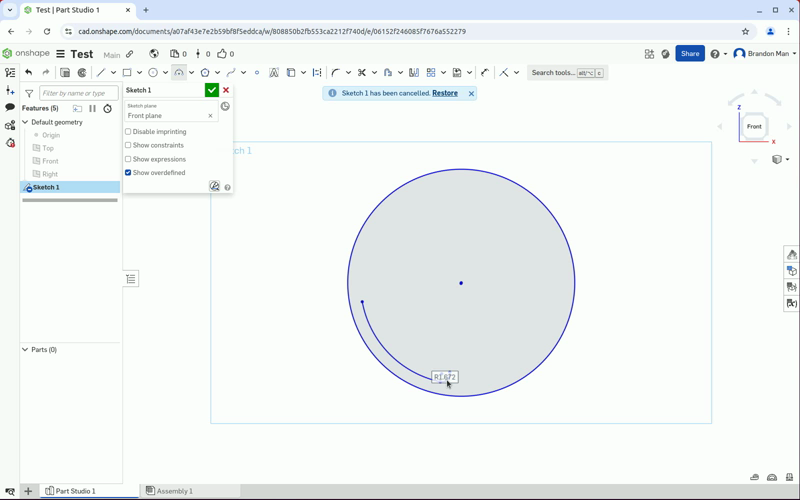
key(l)
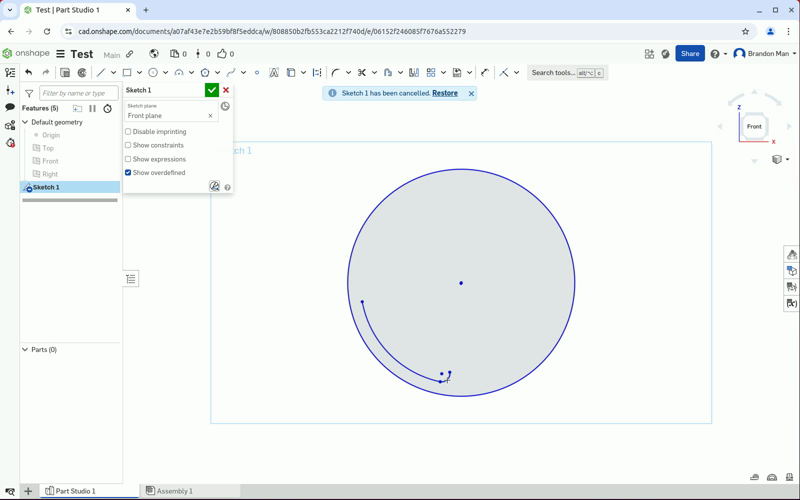
mouse_move(449, 372)
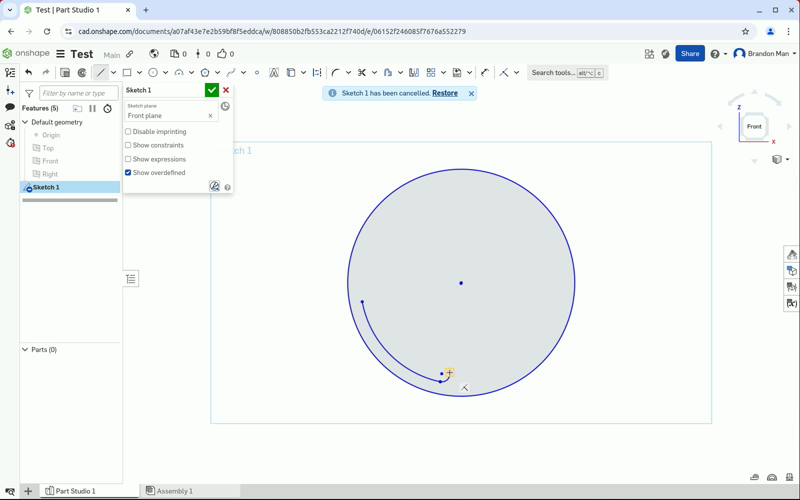
click(449, 372)
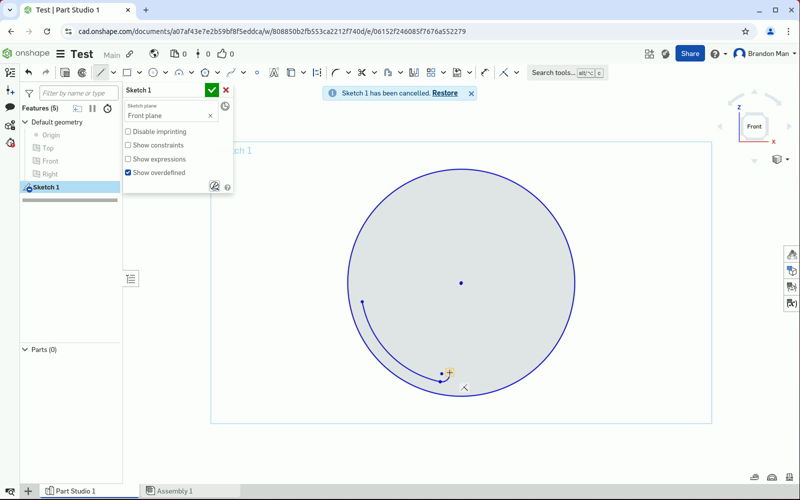
key_down(shift)
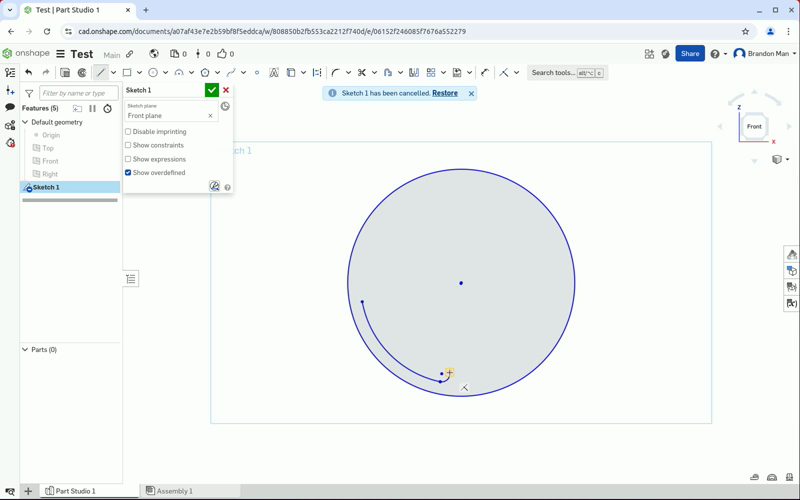
mouse_move(479, 372)
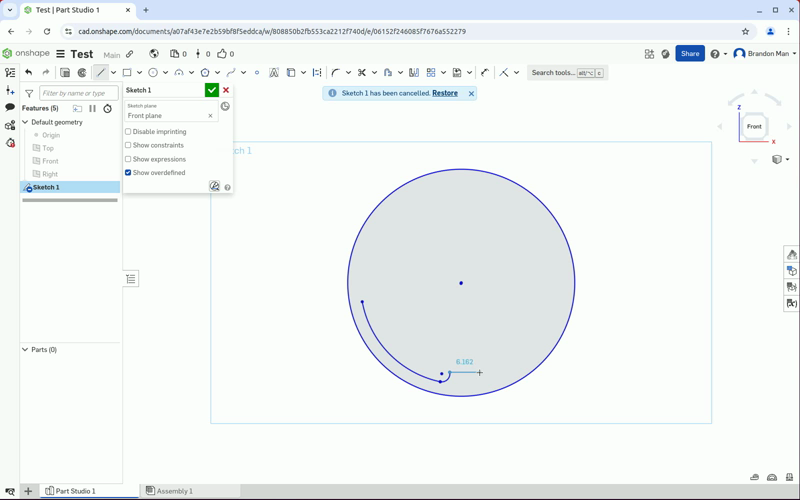
mouse_move(449, 327)
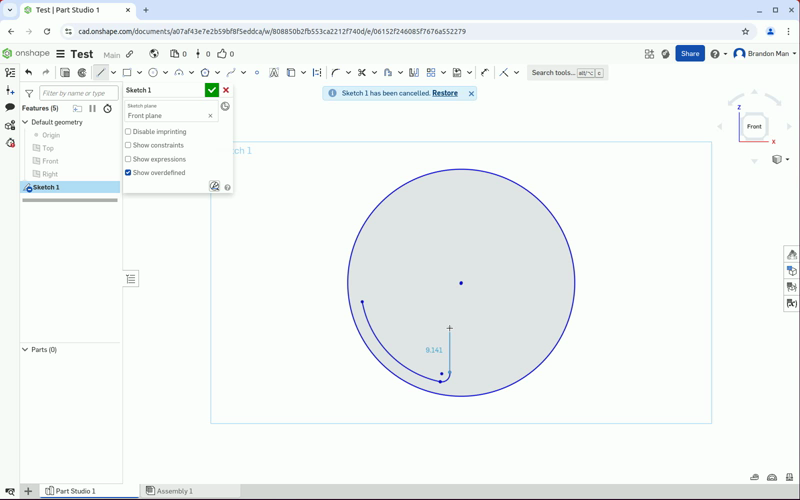
click(449, 327)
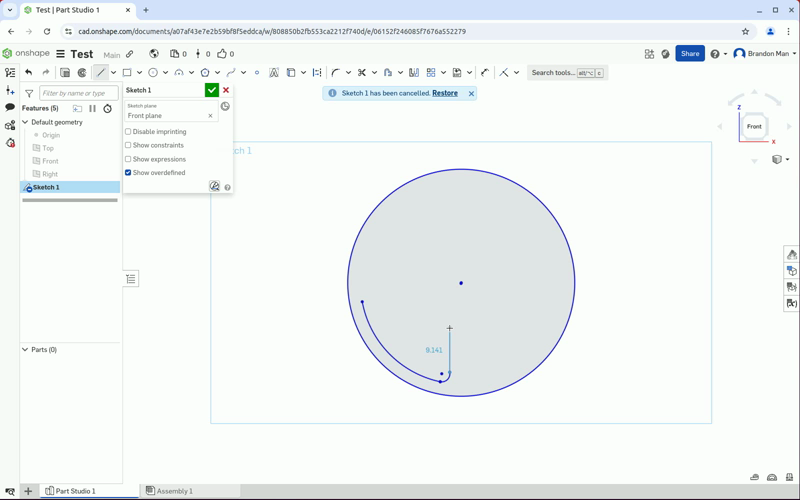
key_up(shift)
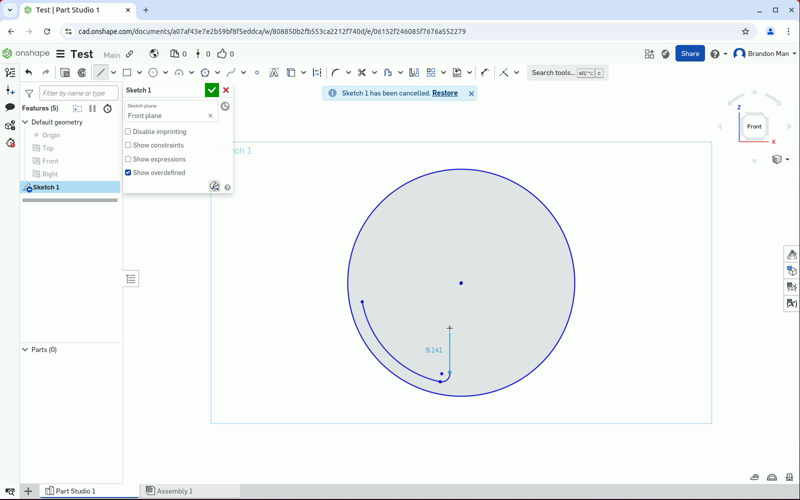
key(esc)
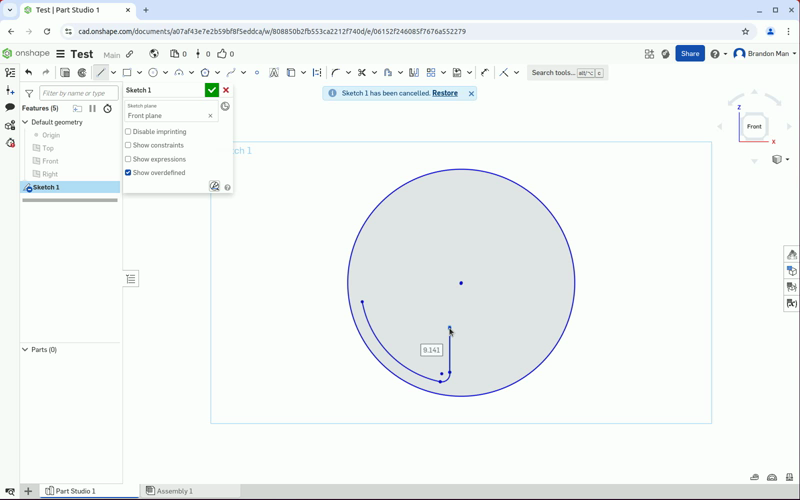
key(a)
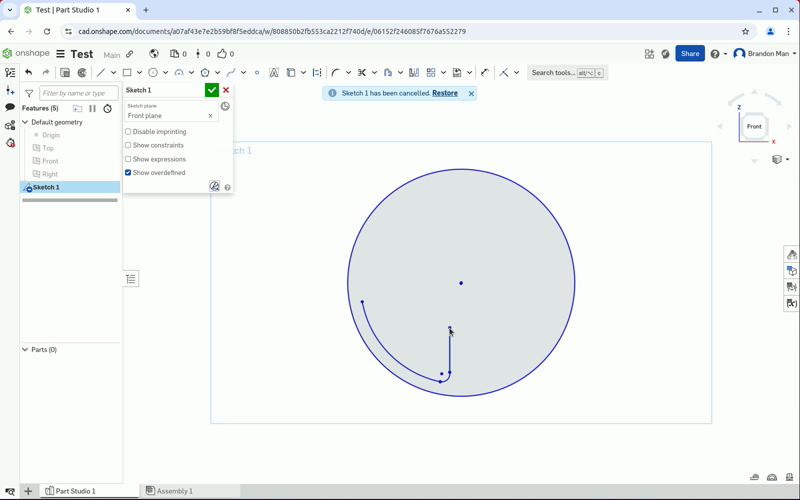
mouse_move(449, 327)
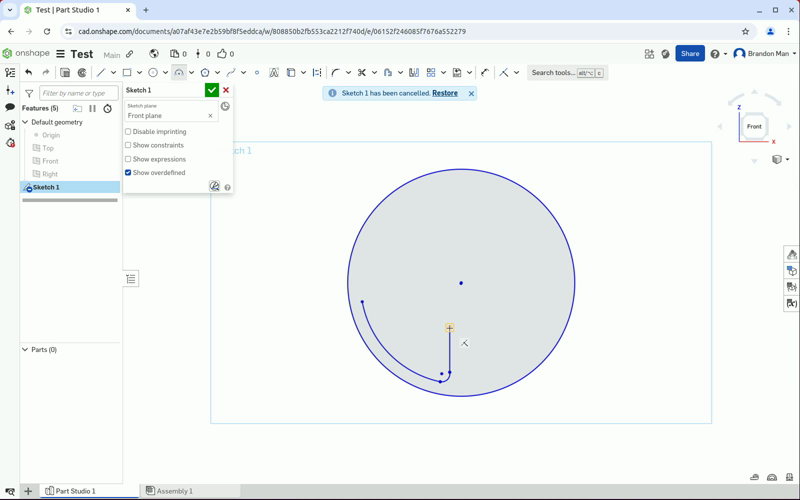
click(449, 327)
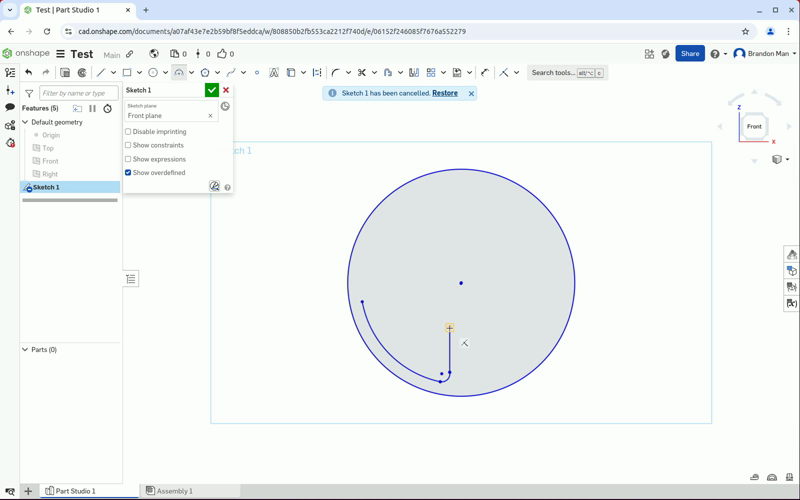
key_down(shift)
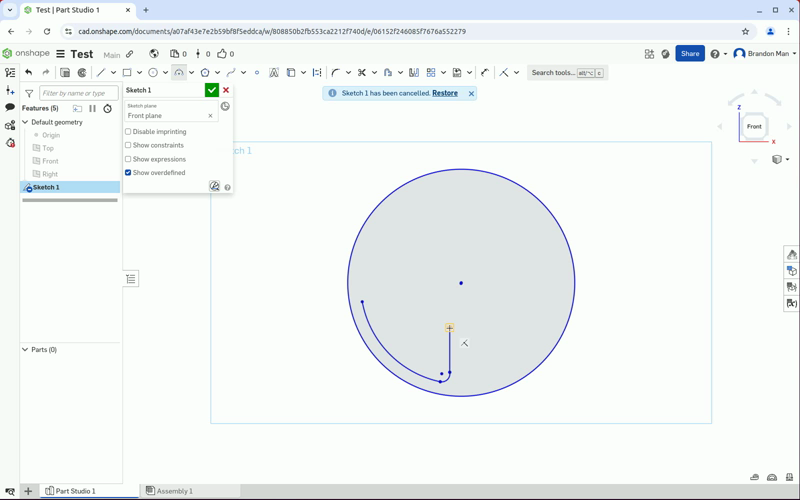
mouse_move(444, 320)
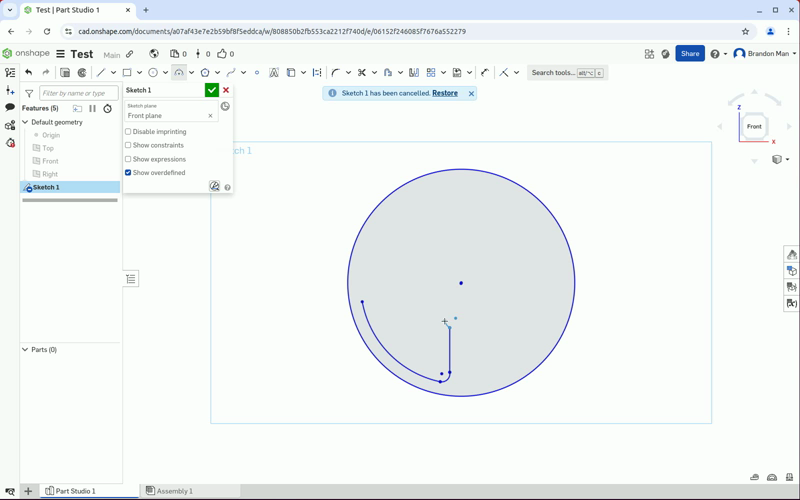
click(444, 320)
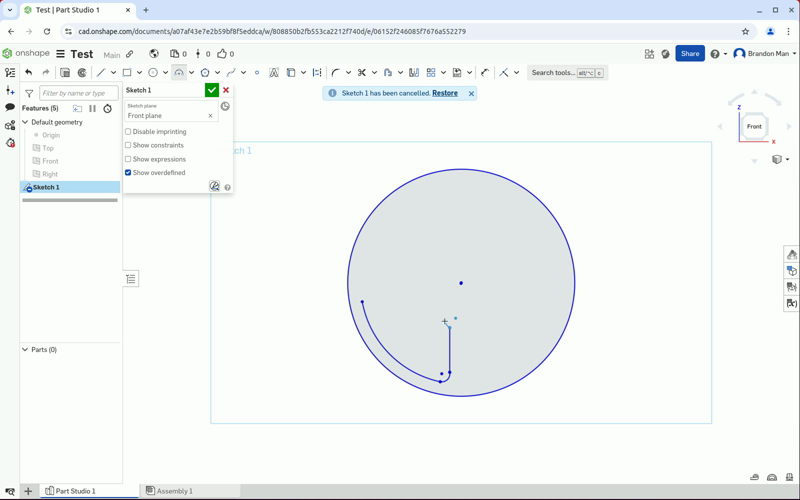
mouse_move(448, 323)
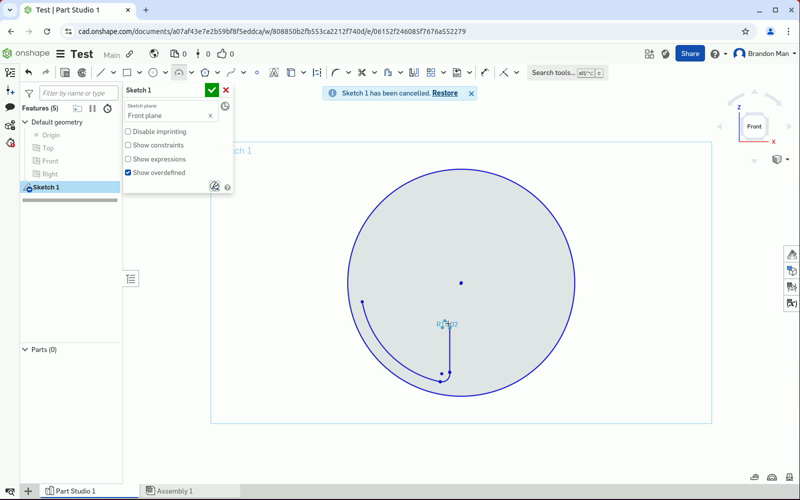
scroll(6)
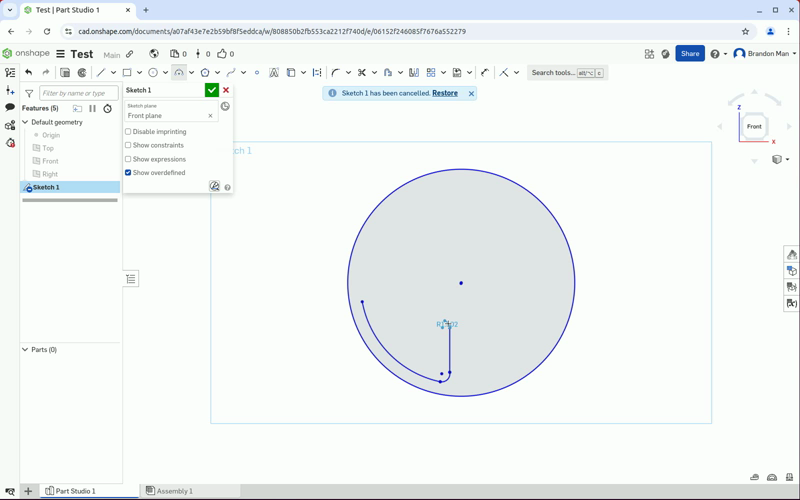
scroll(6)
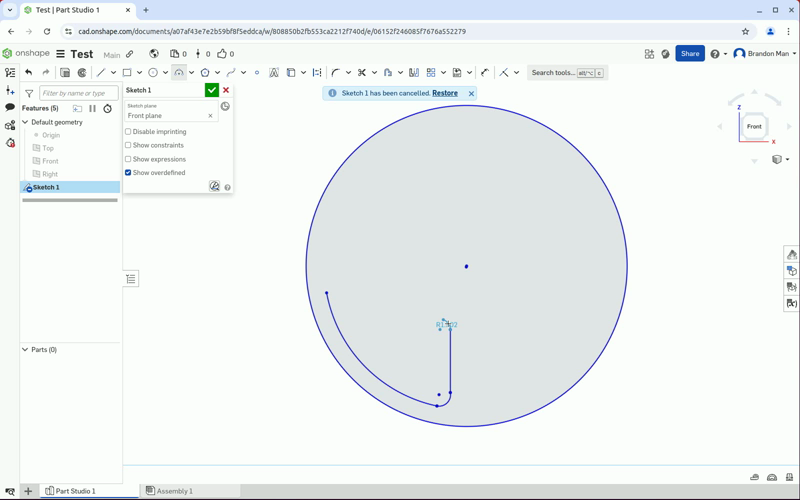
scroll(6)
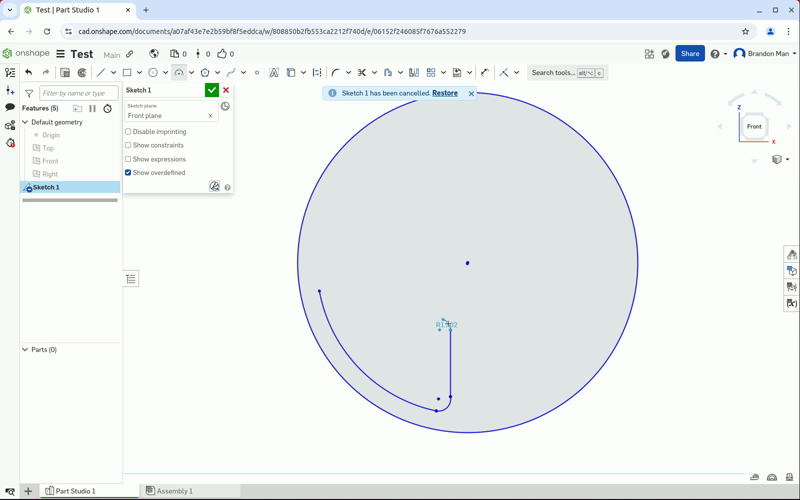
scroll(6)
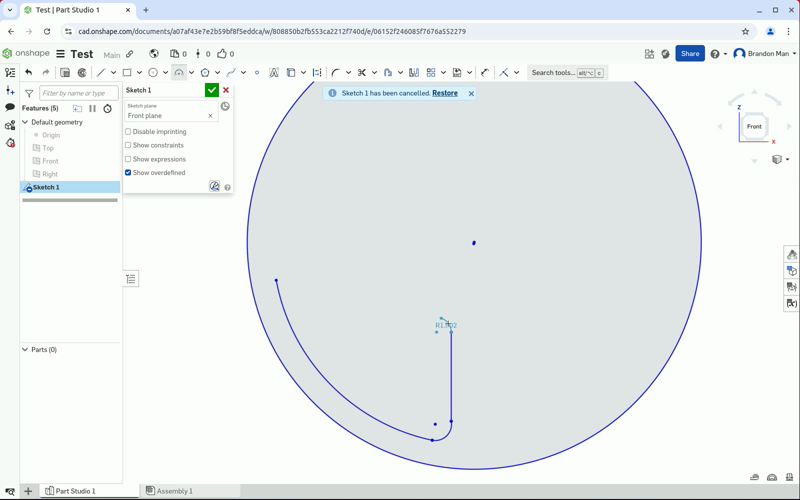
scroll(6)
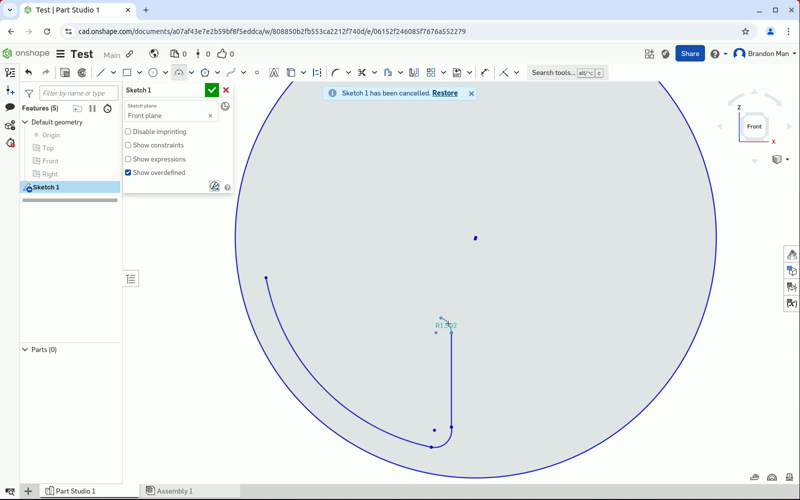
scroll(6)
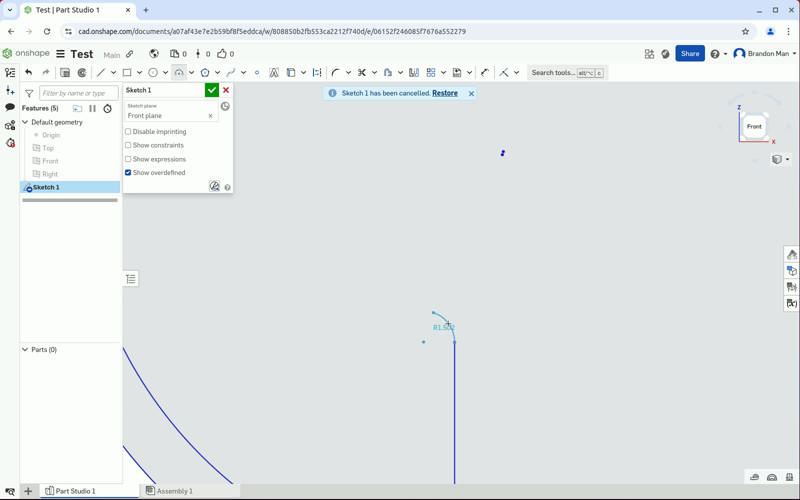
scroll(6)
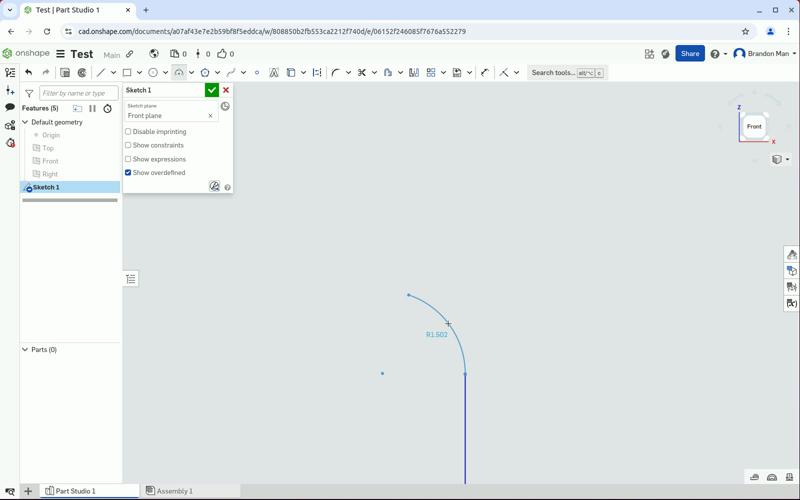
click(448, 323)
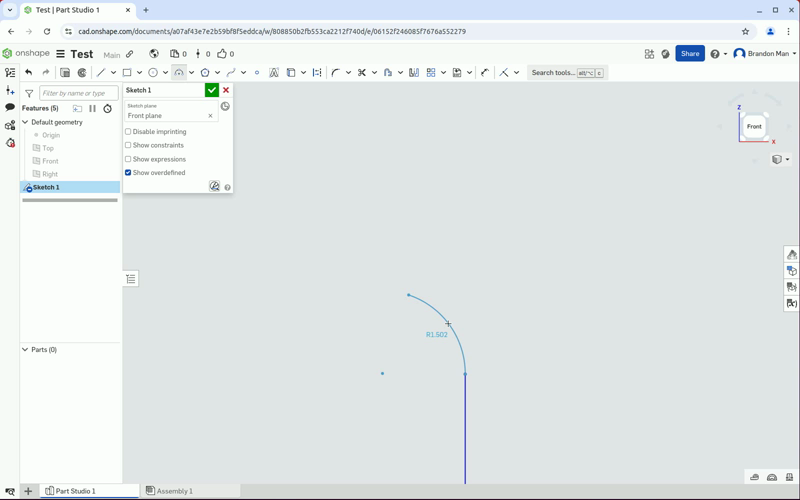
scroll(-6)
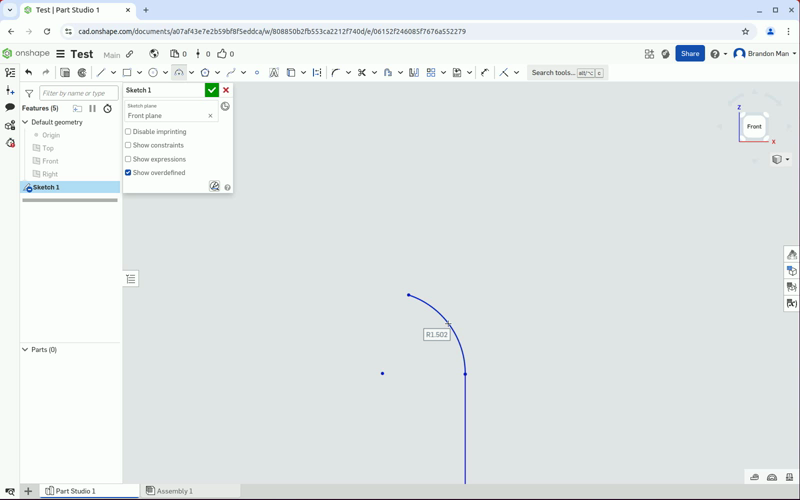
scroll(-6)
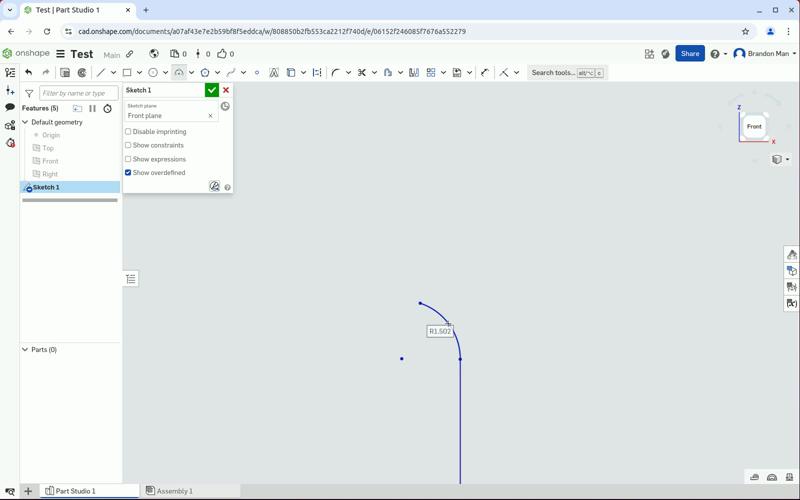
scroll(-6)
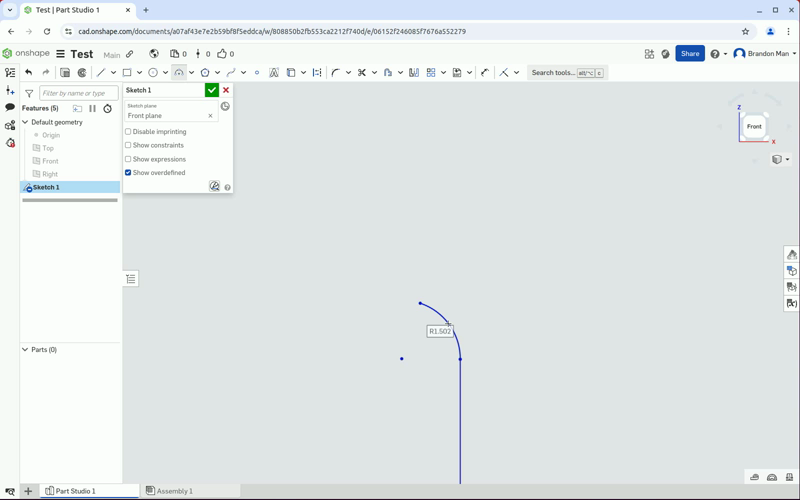
scroll(-6)
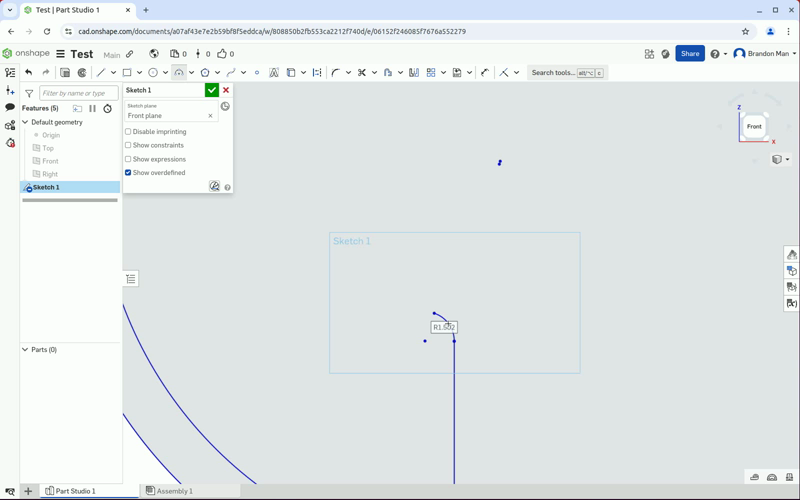
scroll(-6)
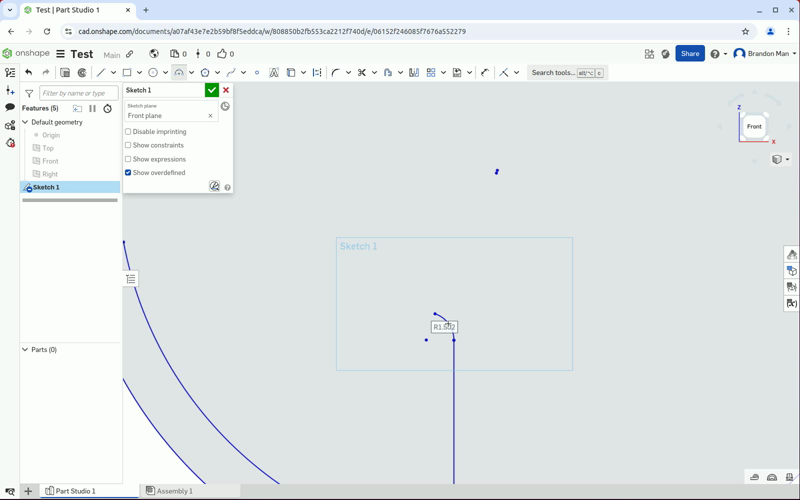
scroll(-6)
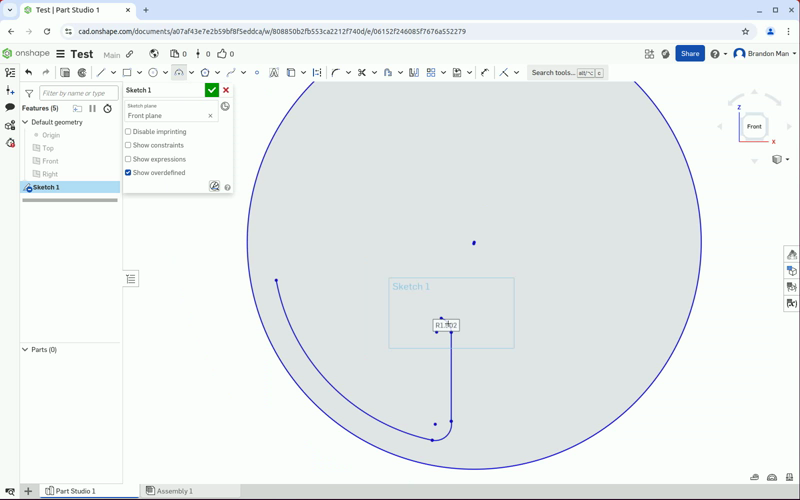
scroll(-6)
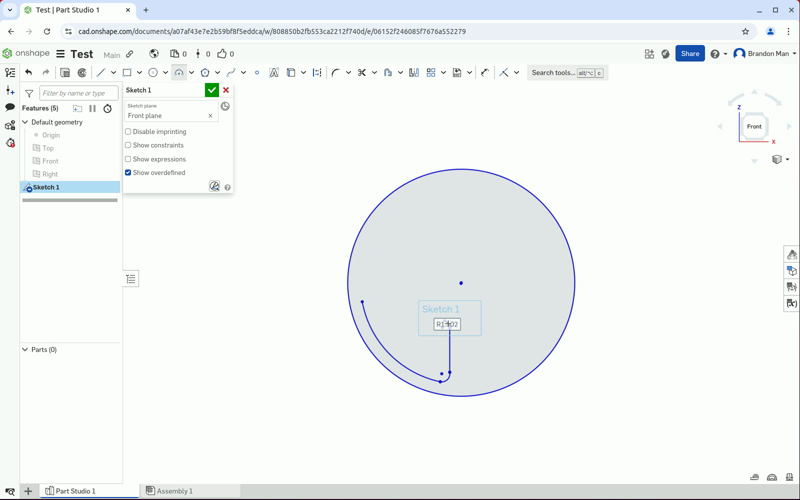
key_up(shift)
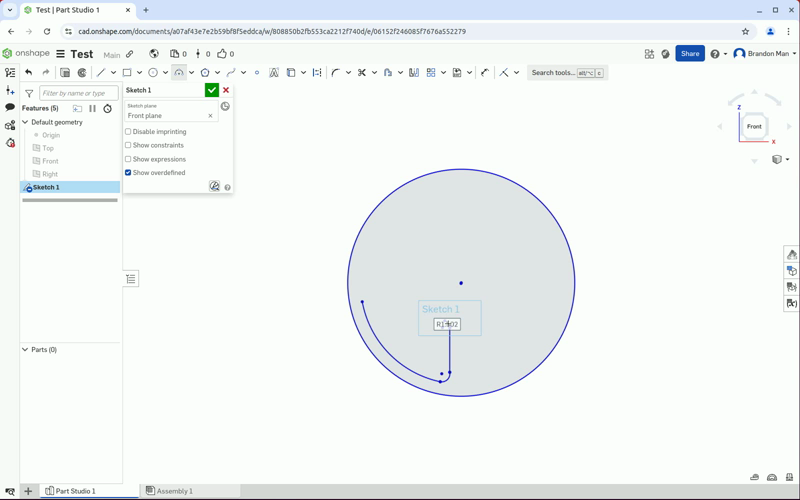
mouse_move(444, 320)
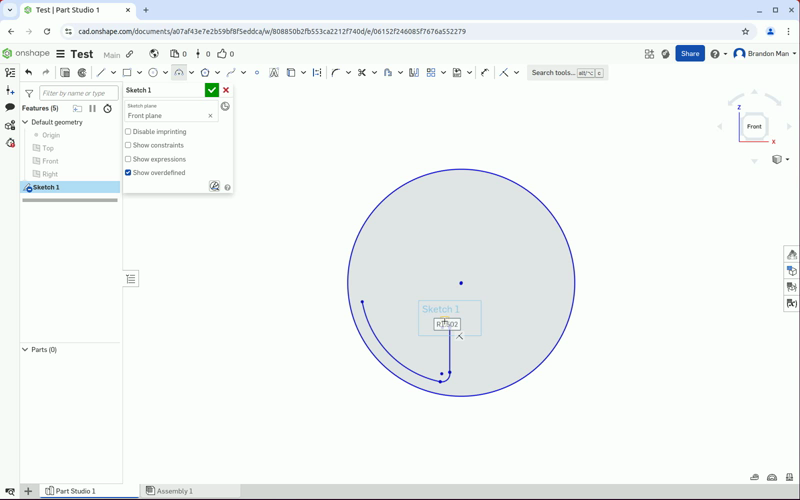
scroll(6)
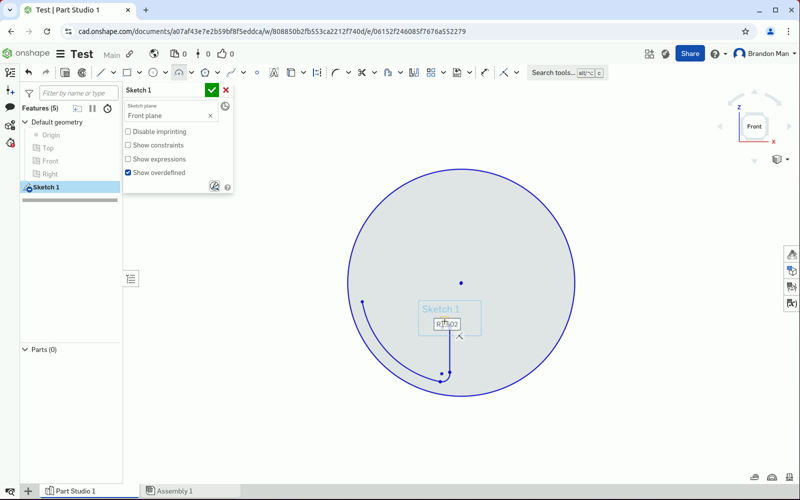
scroll(6)
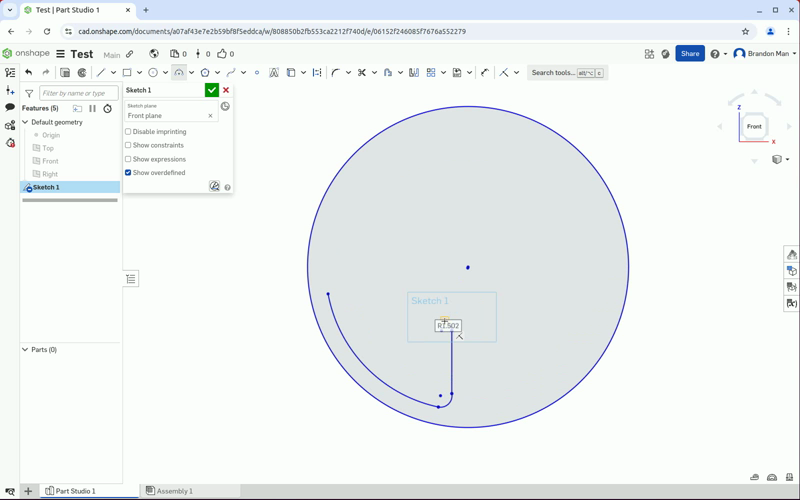
scroll(6)
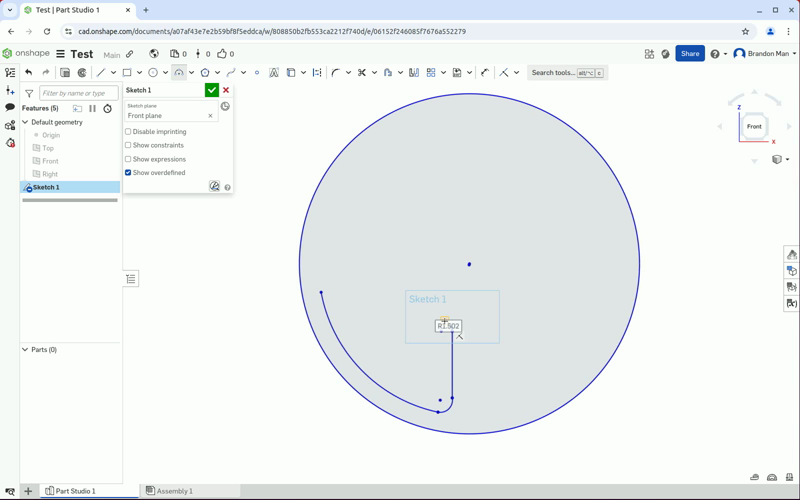
scroll(6)
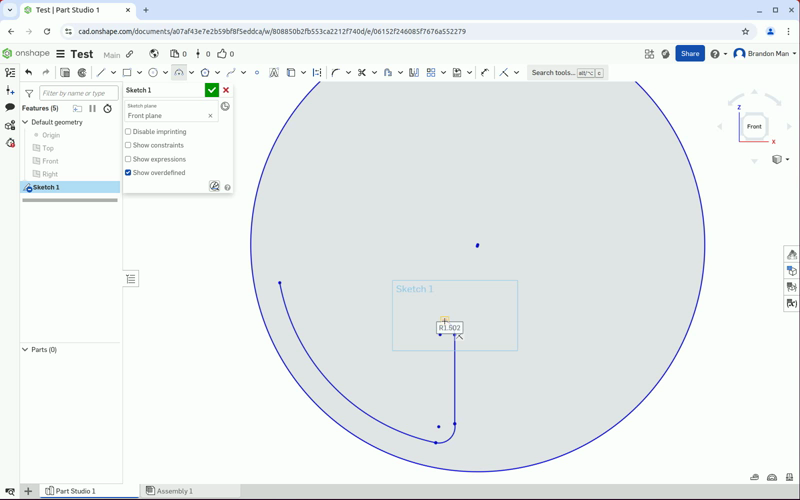
scroll(6)
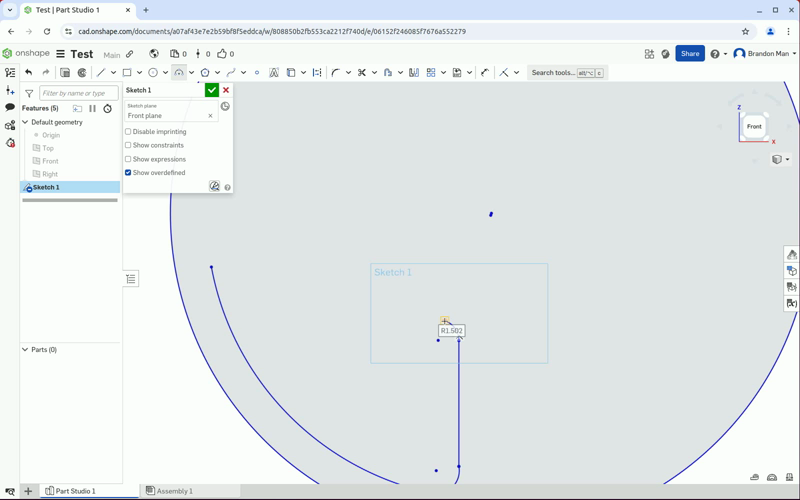
scroll(6)
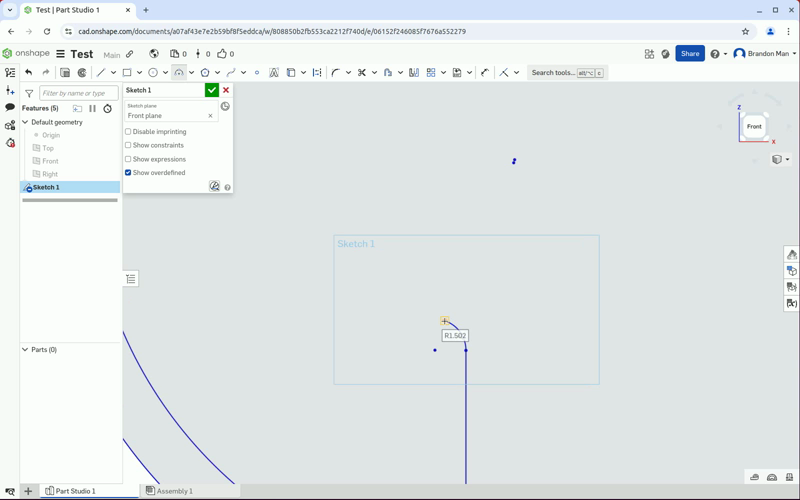
scroll(6)
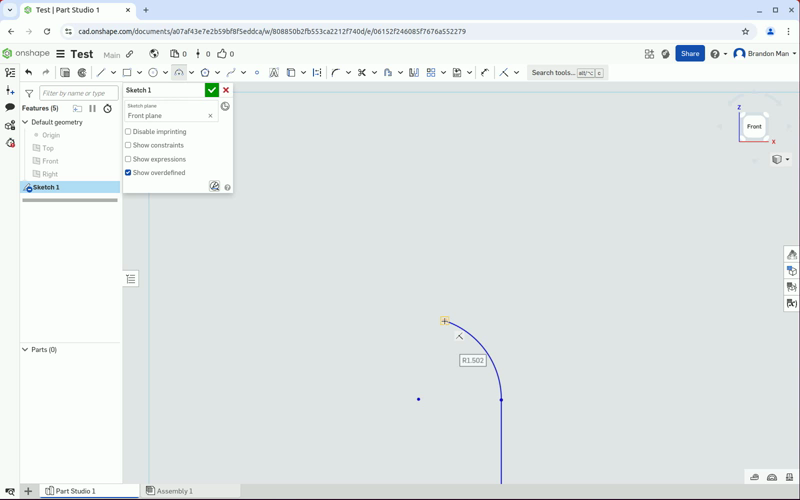
click(444, 320)
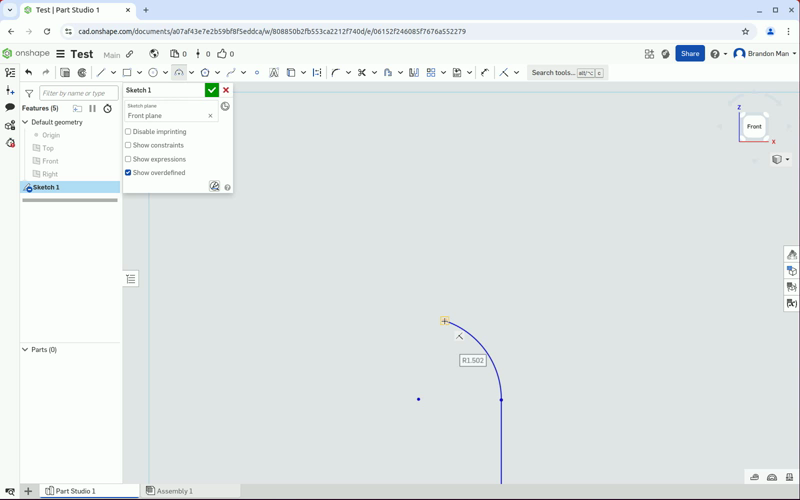
scroll(-6)
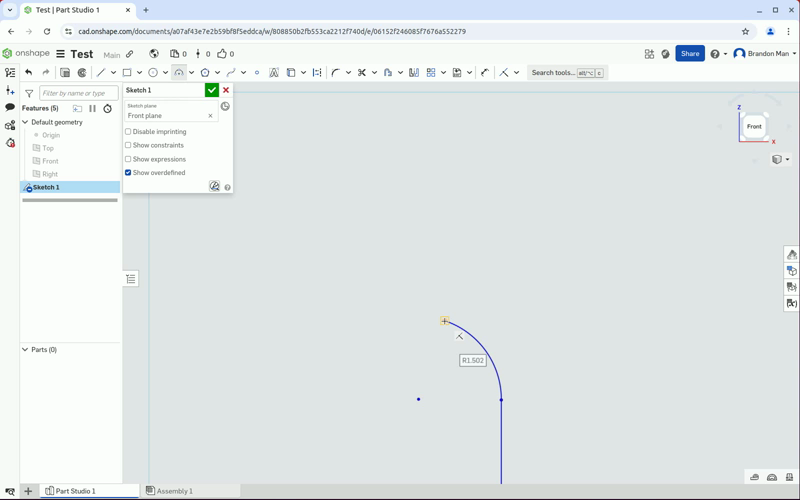
scroll(-6)
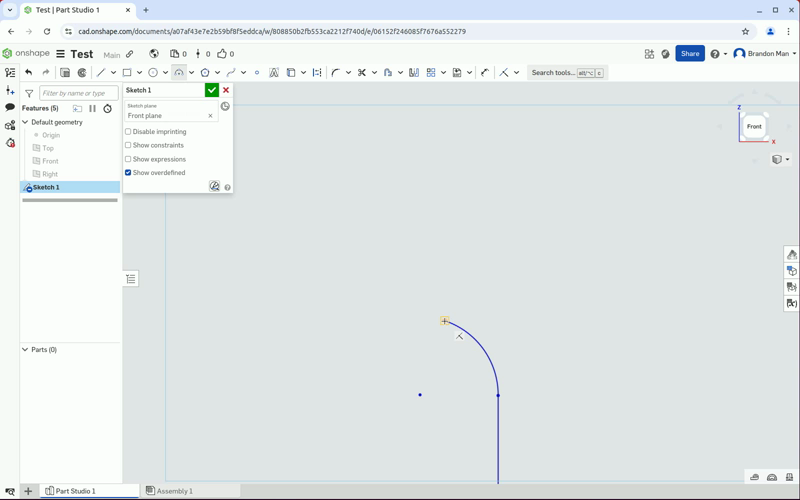
scroll(-6)
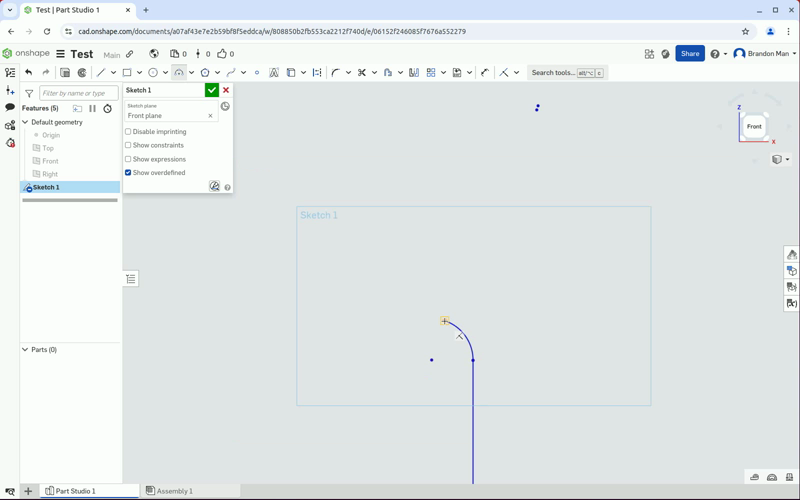
scroll(-6)
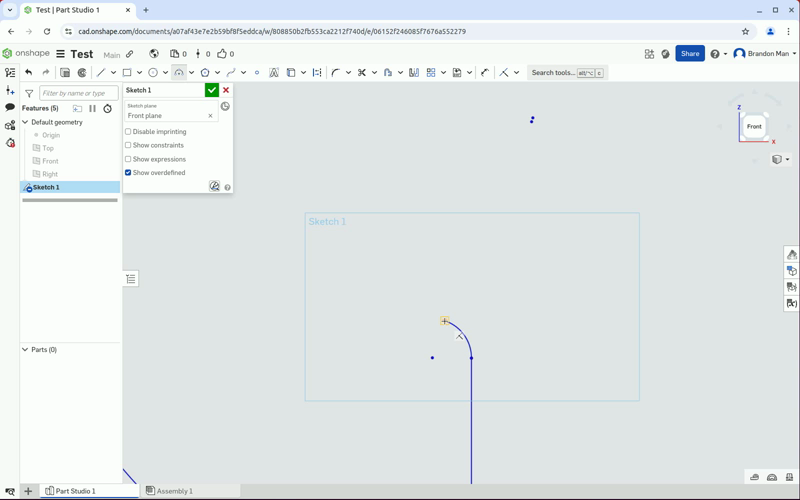
scroll(-6)
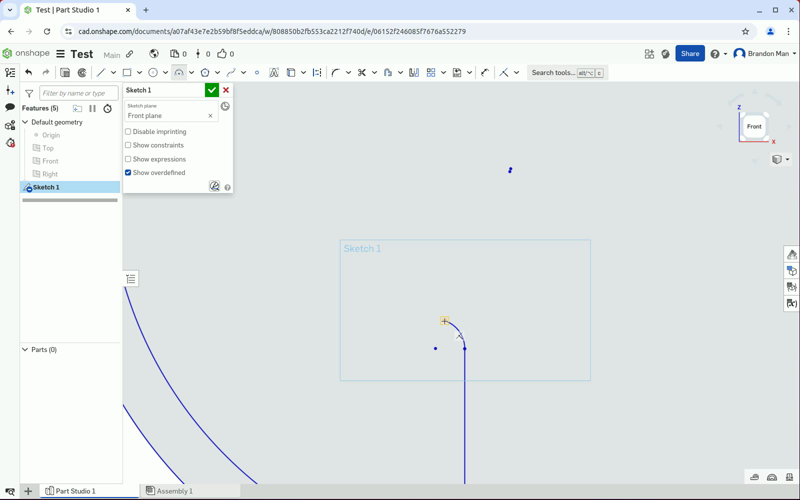
scroll(-6)
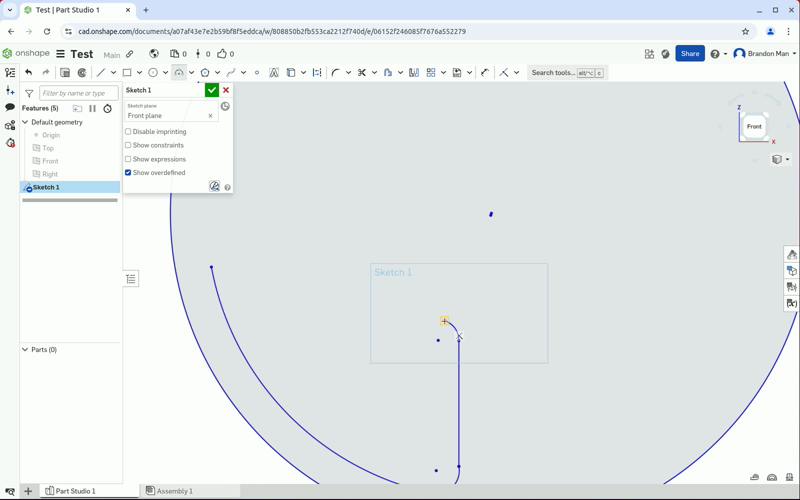
scroll(-6)
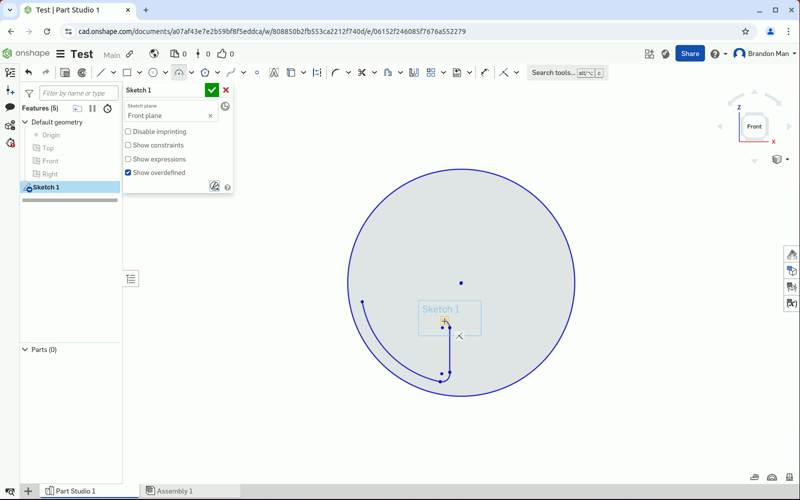
key_down(shift)
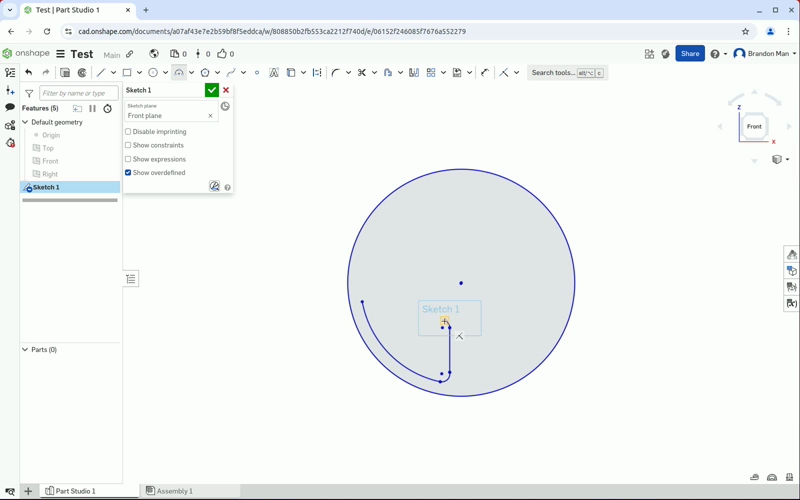
mouse_move(423, 297)
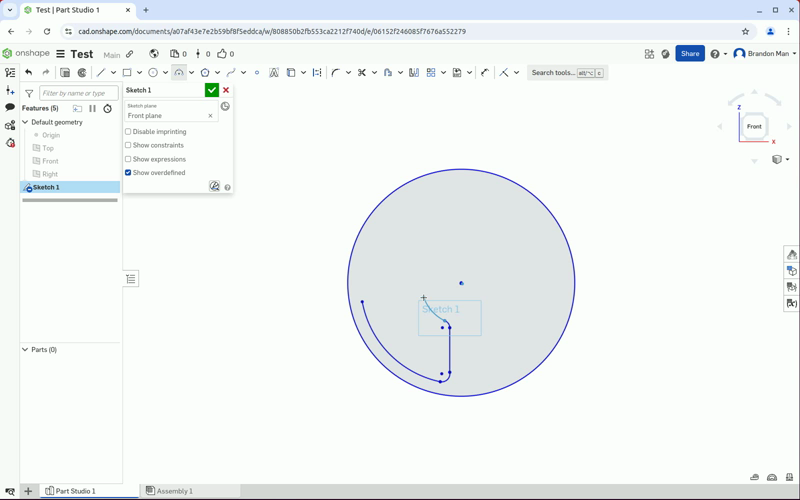
click(423, 297)
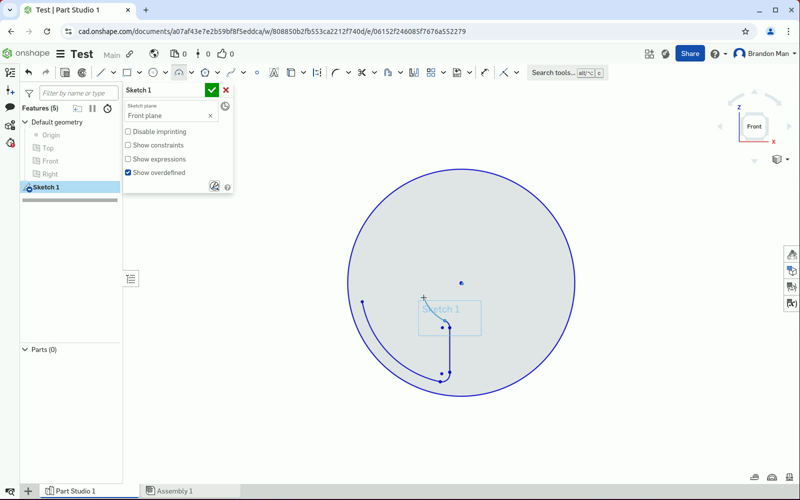
mouse_move(431, 311)
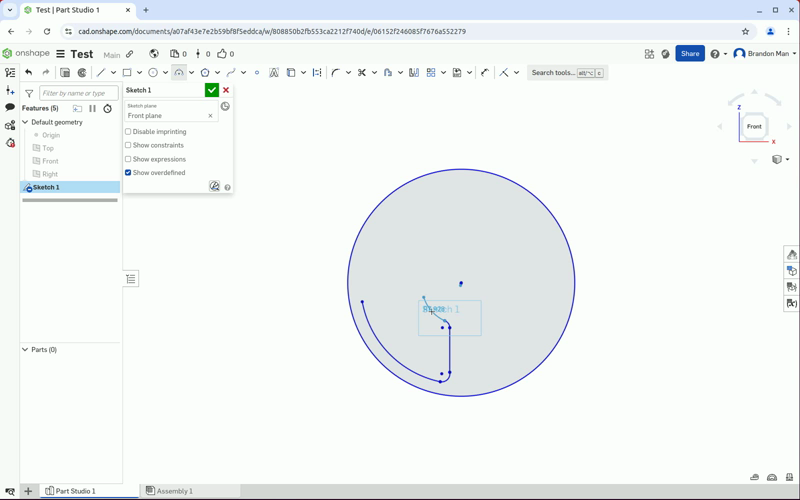
click(431, 311)
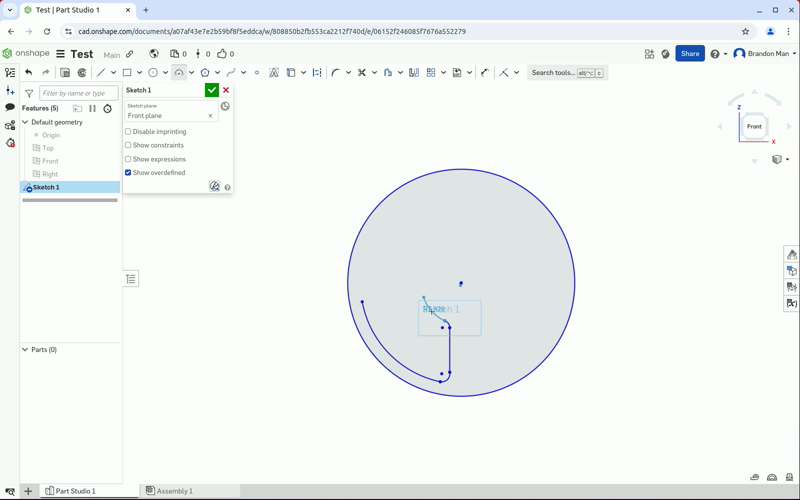
key_up(shift)
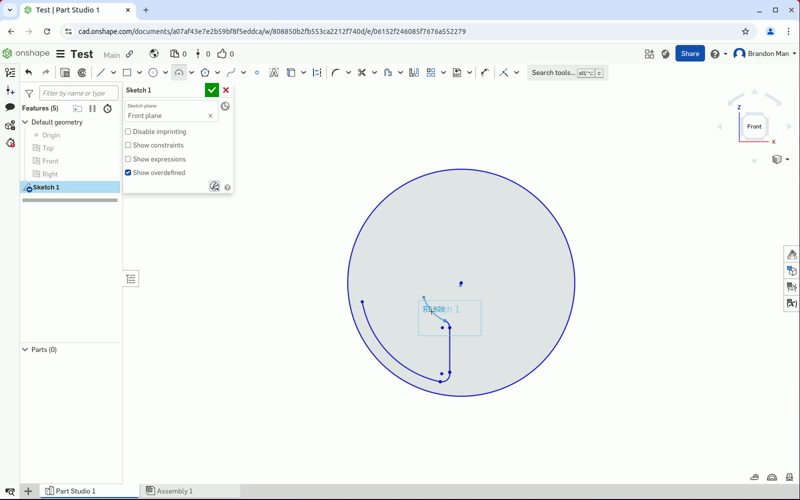
mouse_move(423, 297)
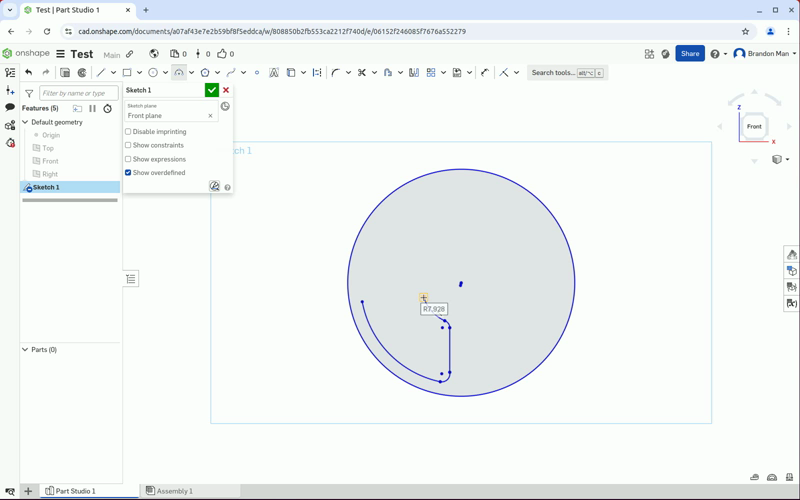
click(423, 297)
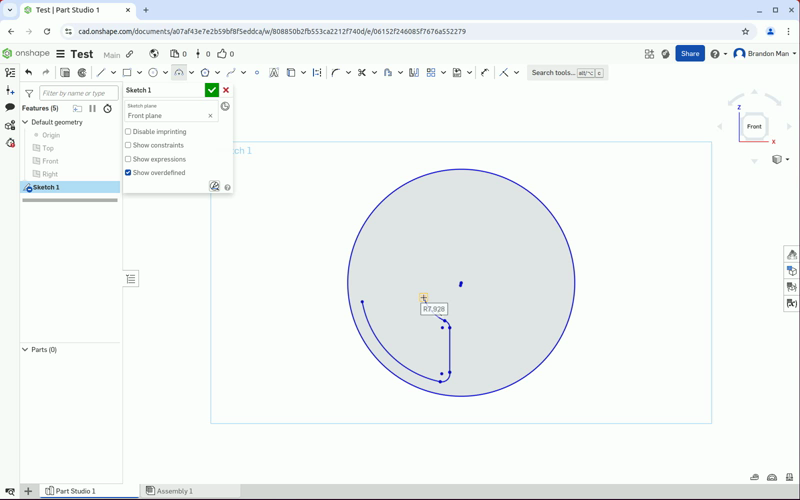
key_down(shift)
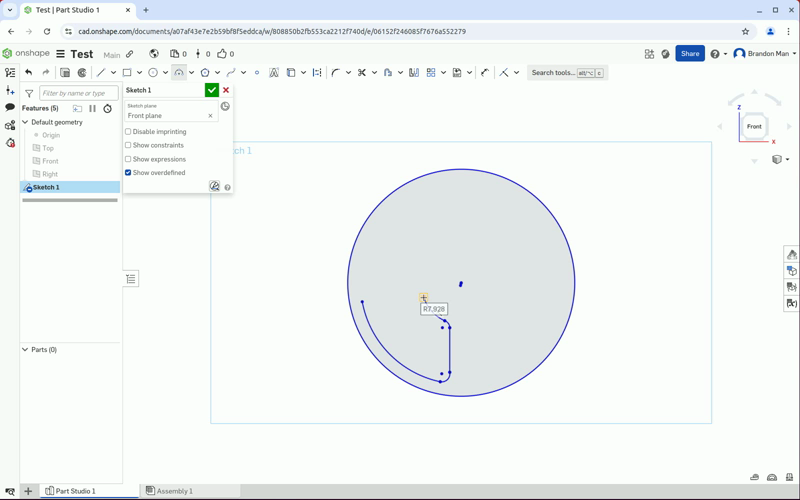
mouse_move(416, 292)
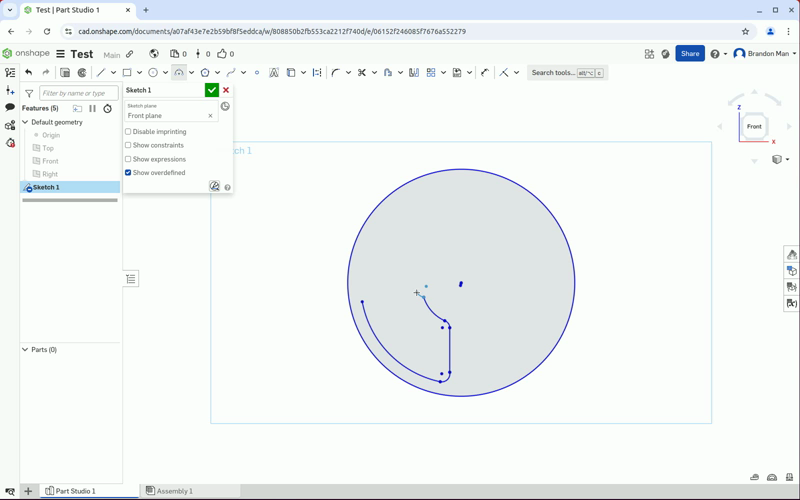
click(416, 292)
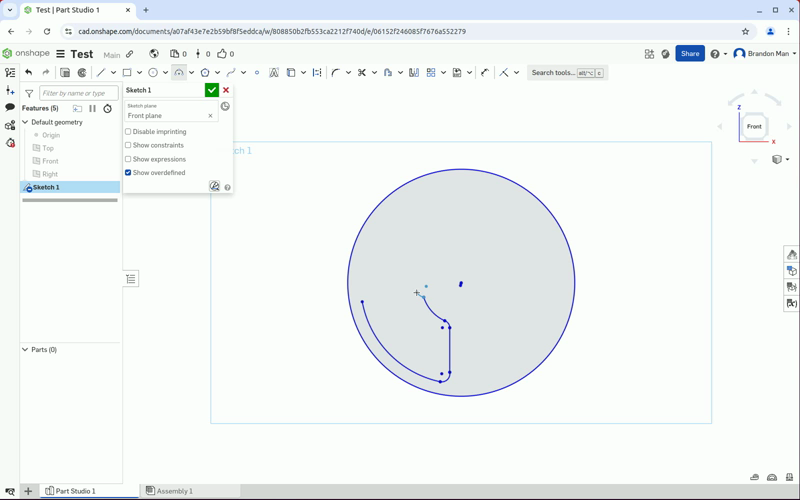
mouse_move(420, 293)
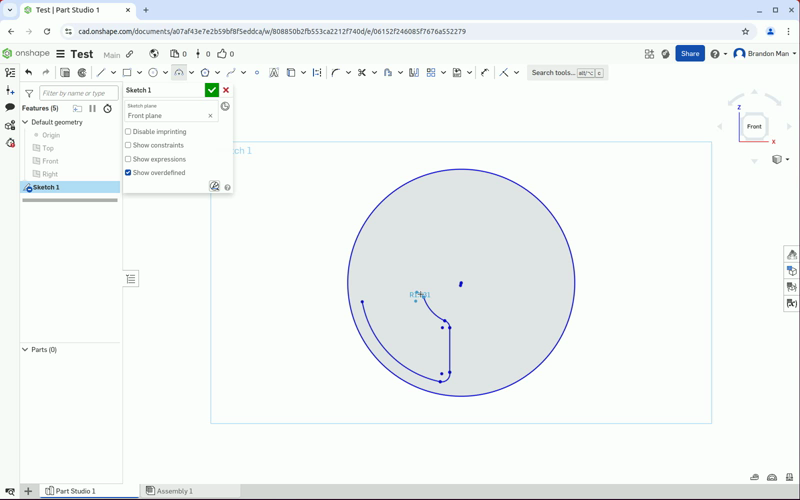
scroll(6)
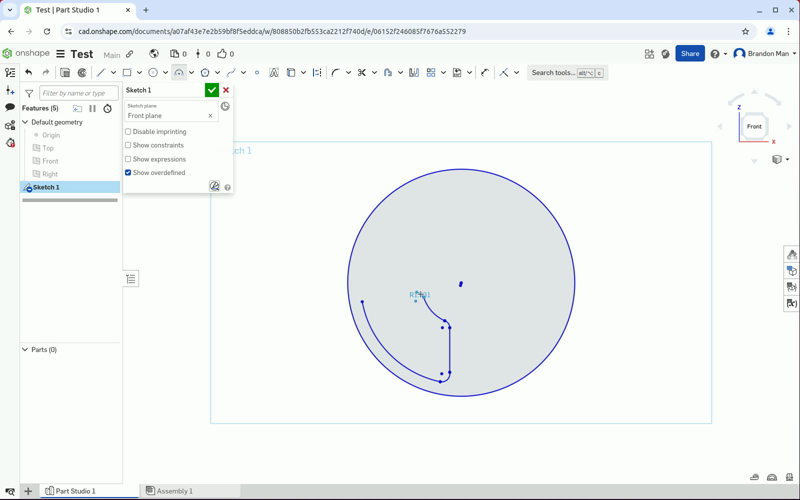
scroll(6)
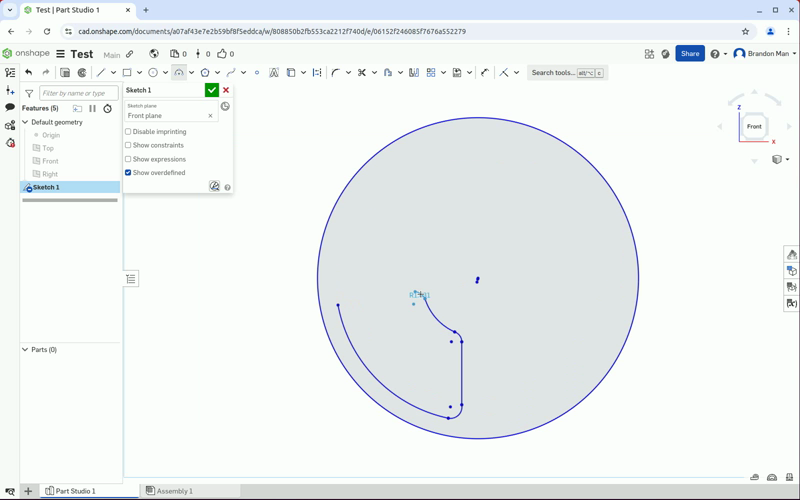
scroll(6)
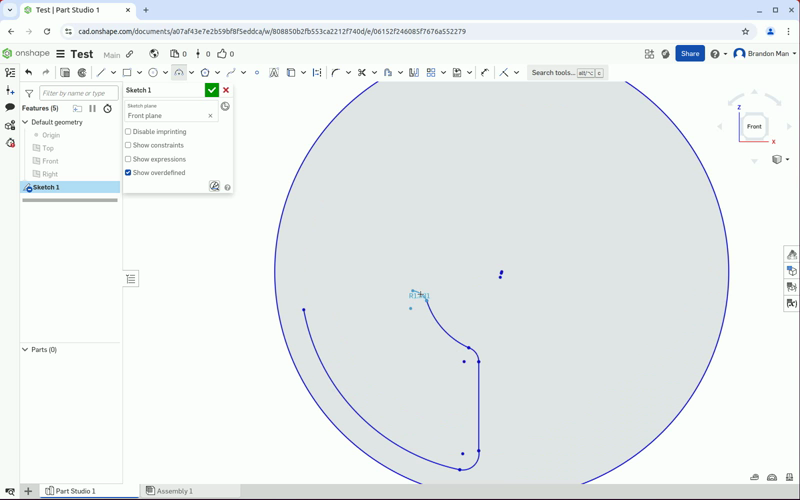
scroll(6)
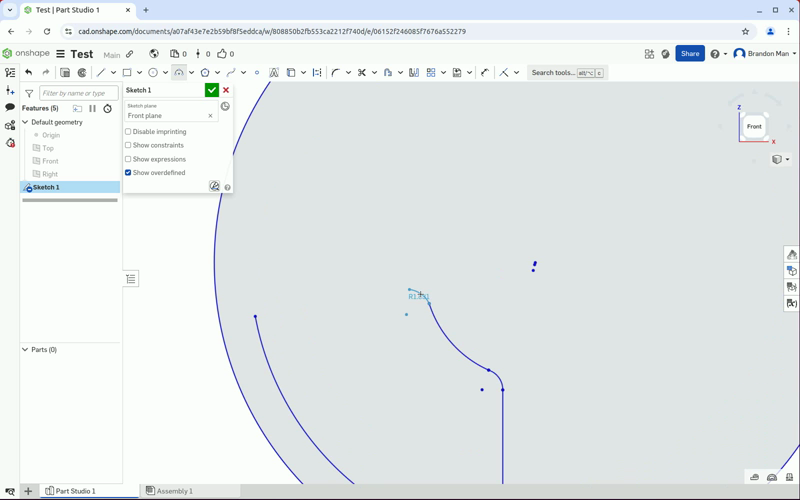
scroll(6)
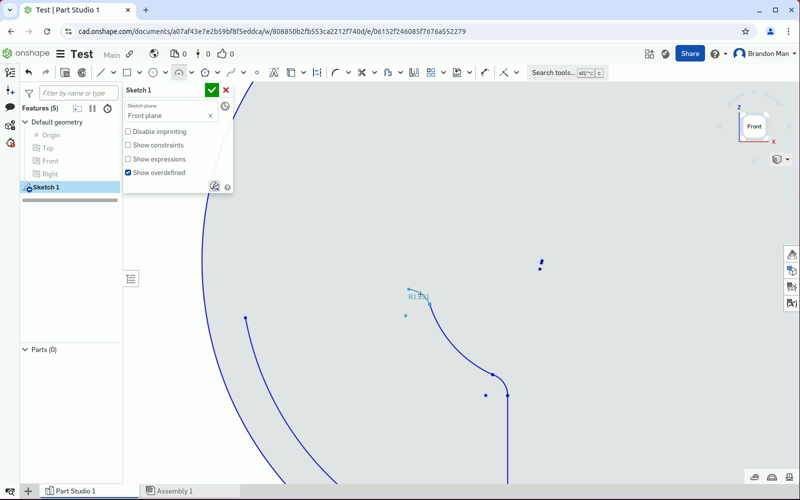
scroll(6)
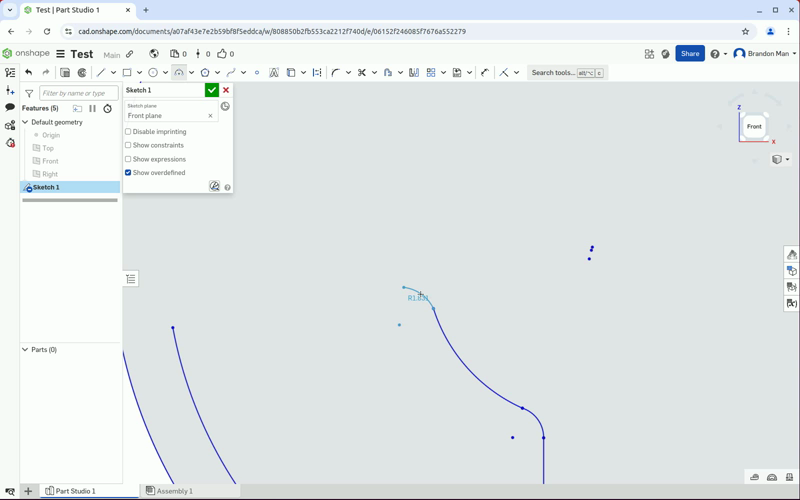
scroll(6)
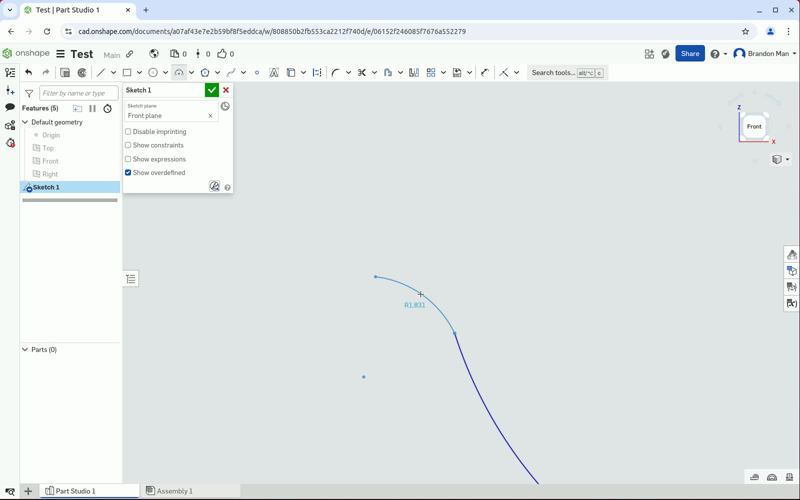
click(420, 293)
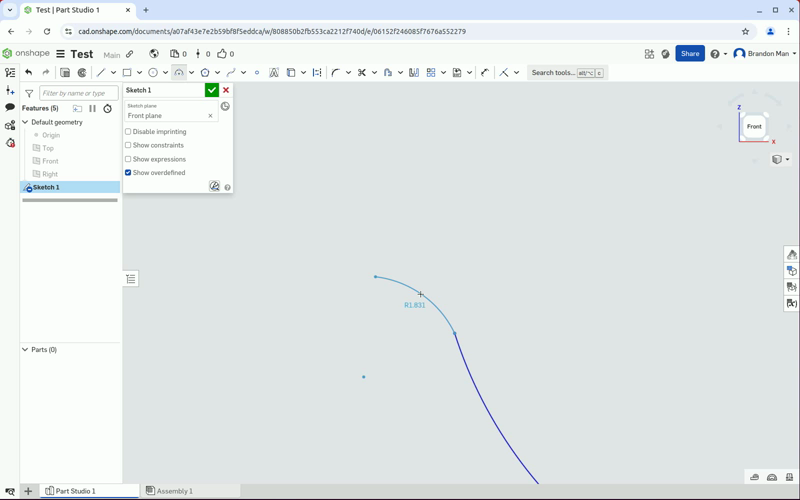
scroll(-6)
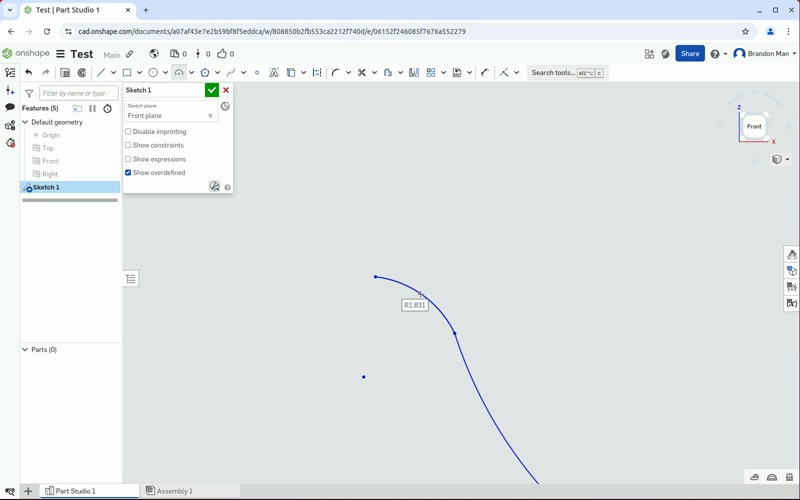
scroll(-6)
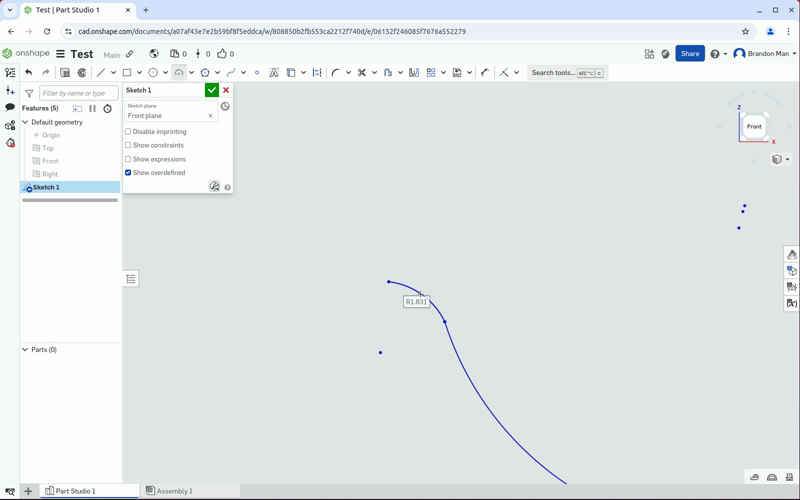
scroll(-6)
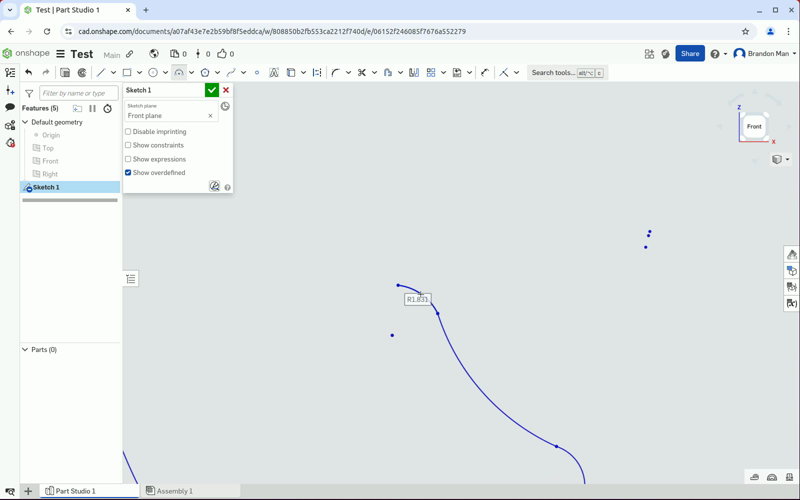
scroll(-6)
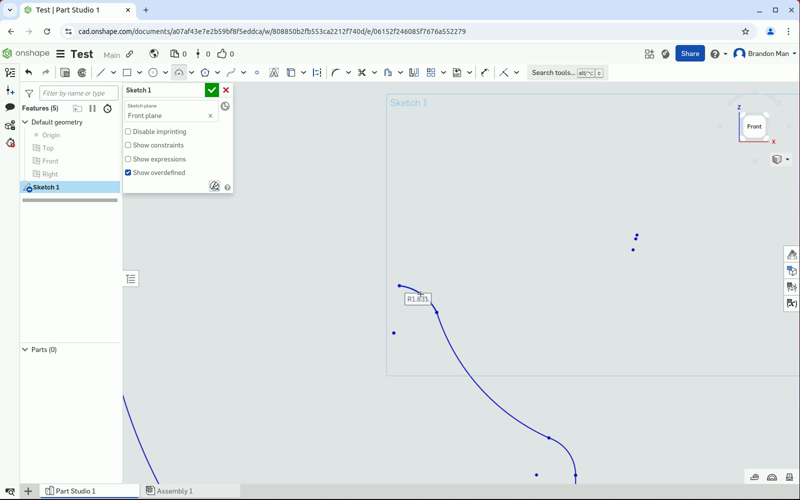
scroll(-6)
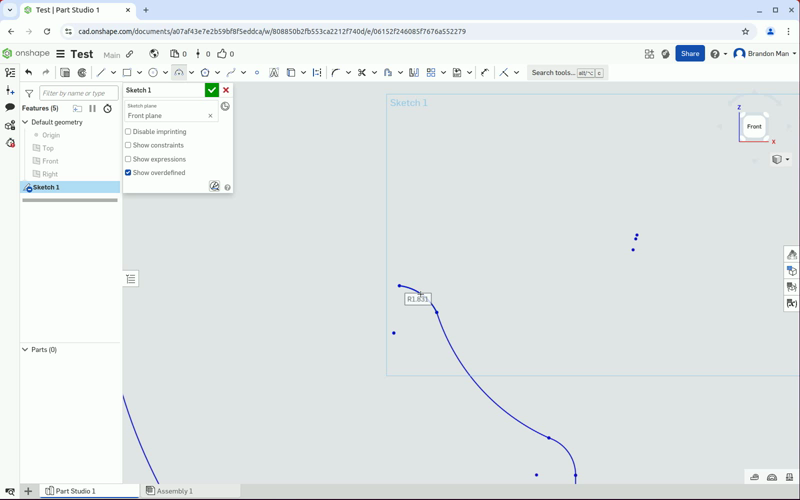
scroll(-6)
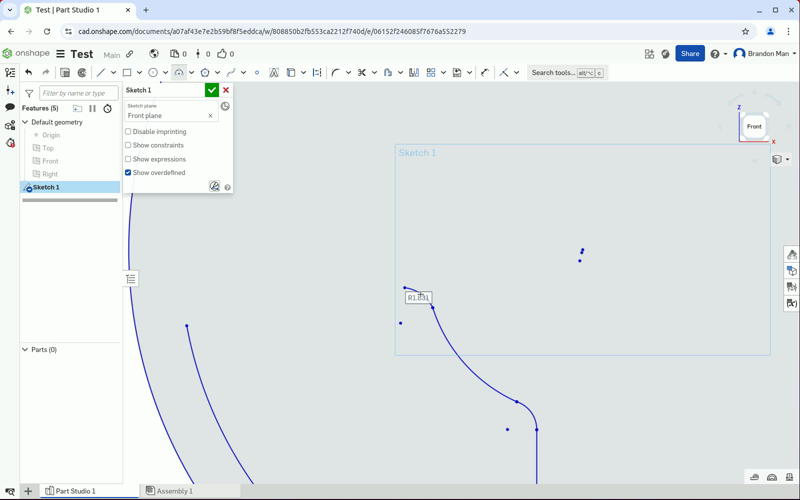
scroll(-6)
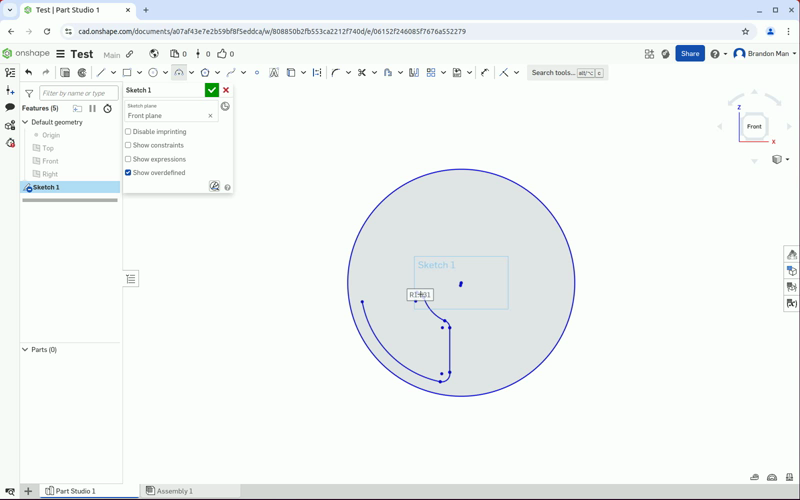
key_up(shift)
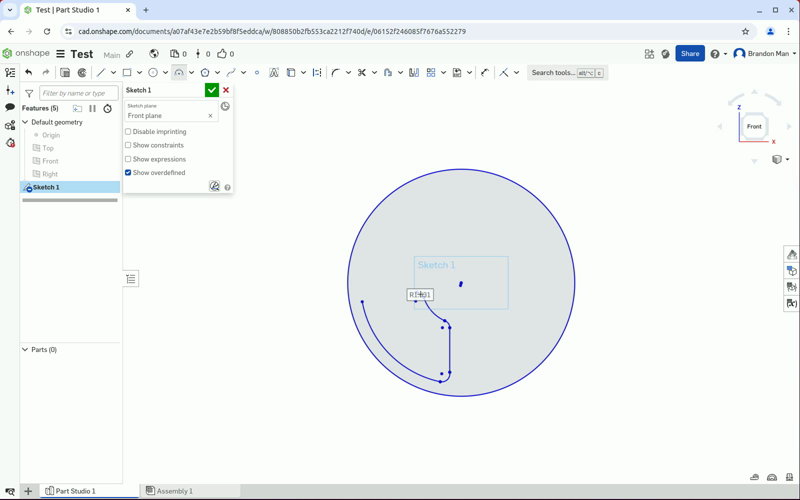
key(esc)
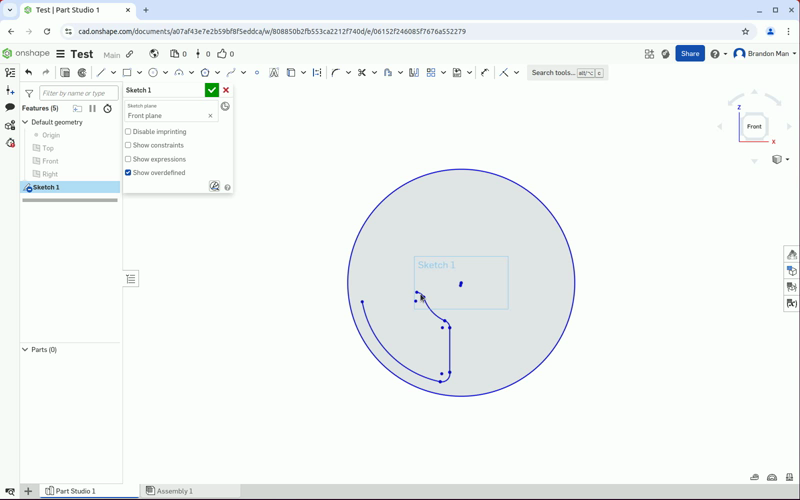
key(l)
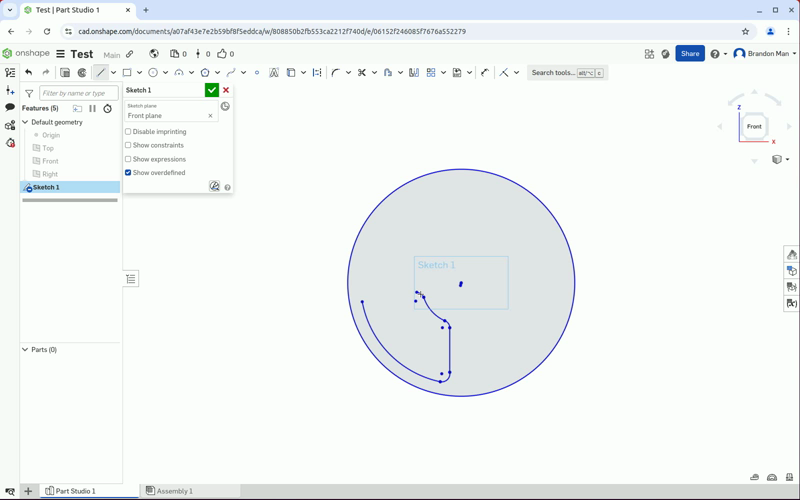
mouse_move(416, 292)
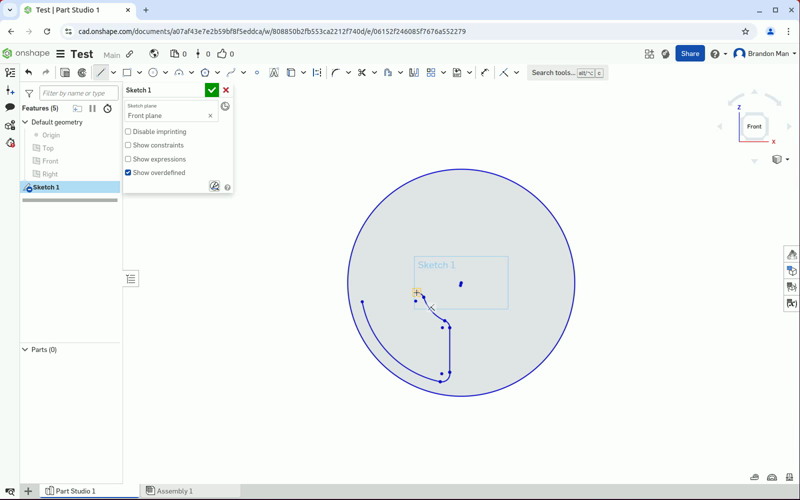
scroll(6)
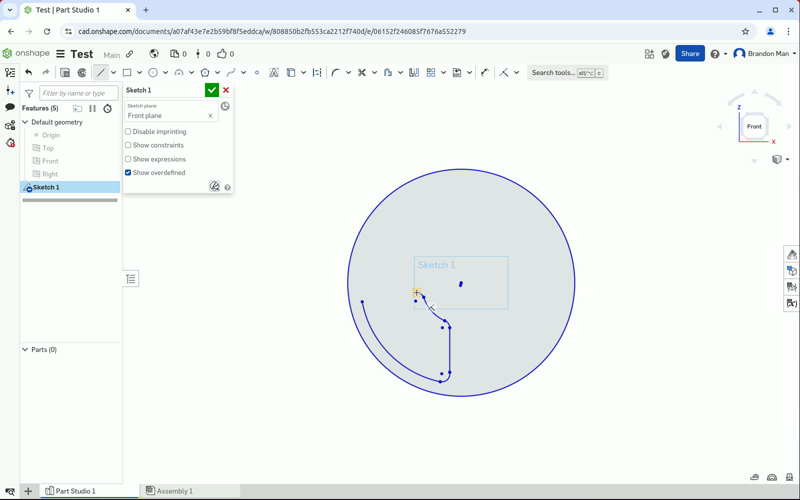
scroll(6)
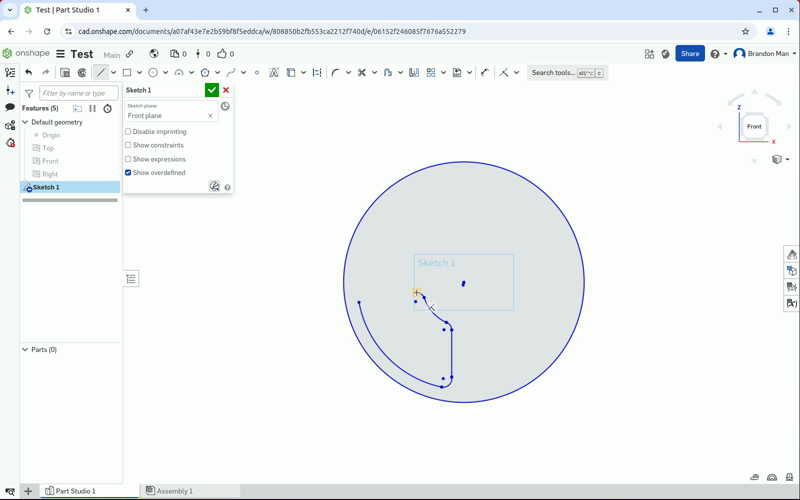
scroll(6)
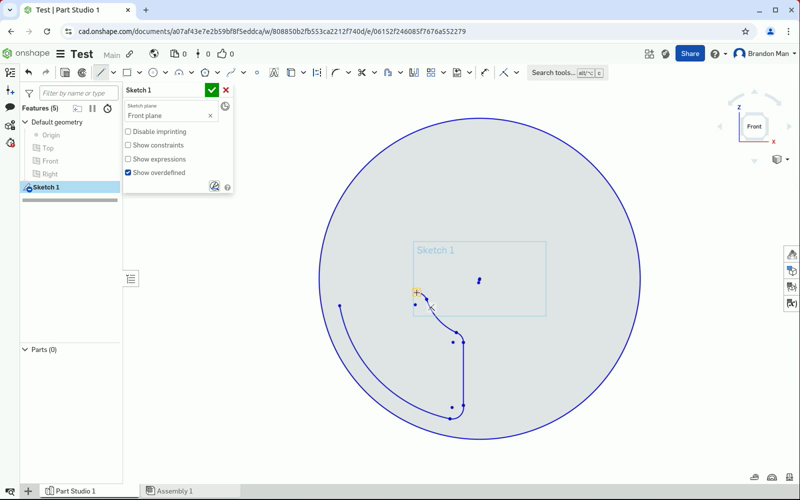
scroll(6)
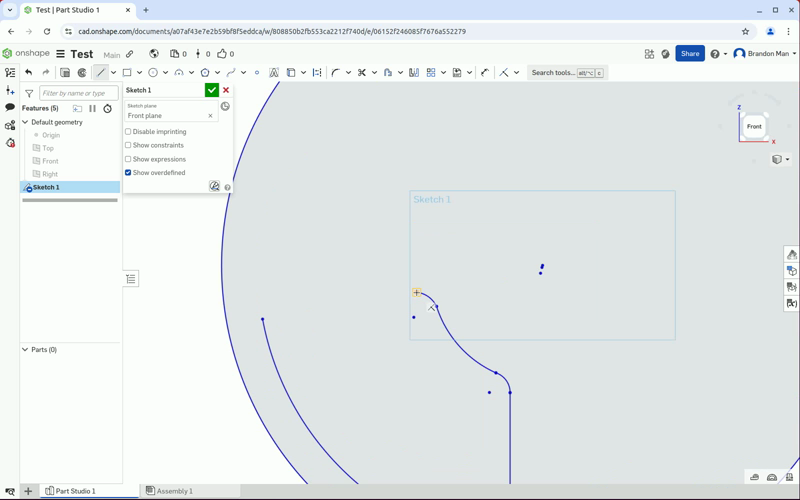
scroll(6)
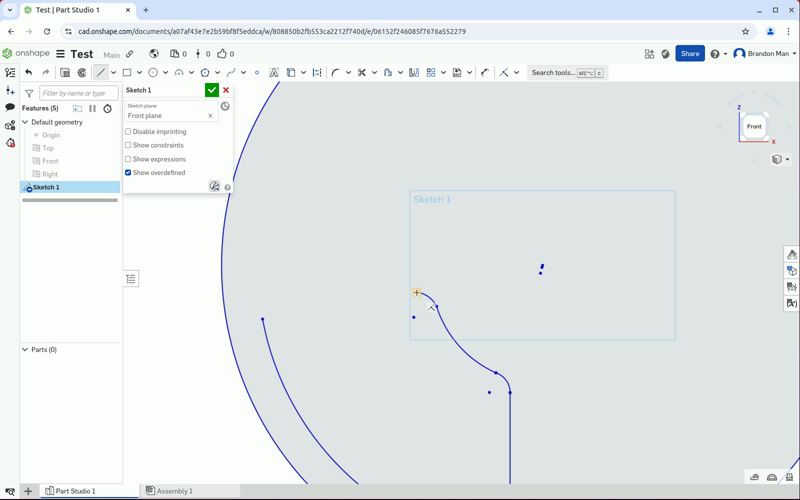
scroll(6)
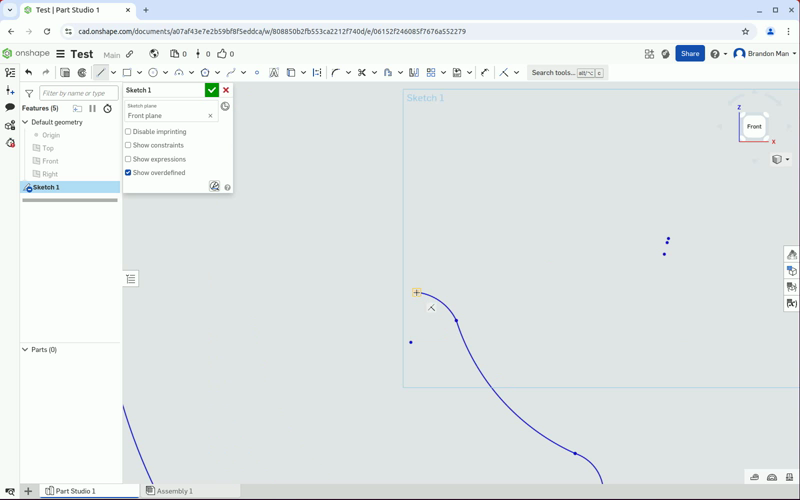
scroll(6)
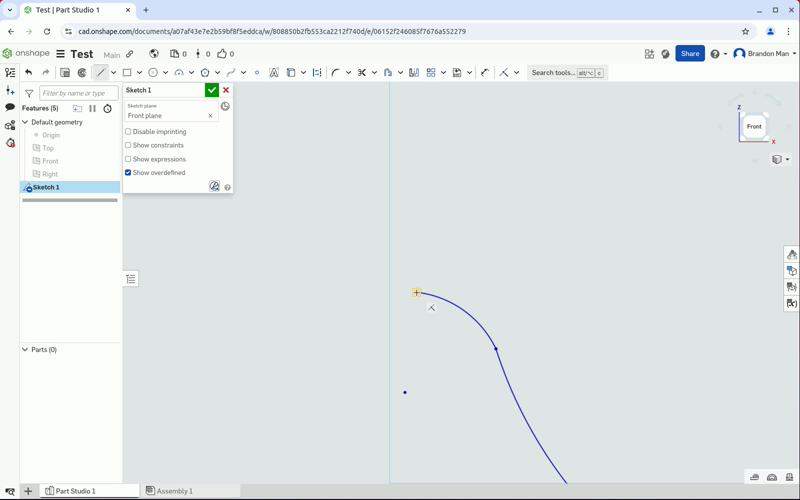
click(416, 292)
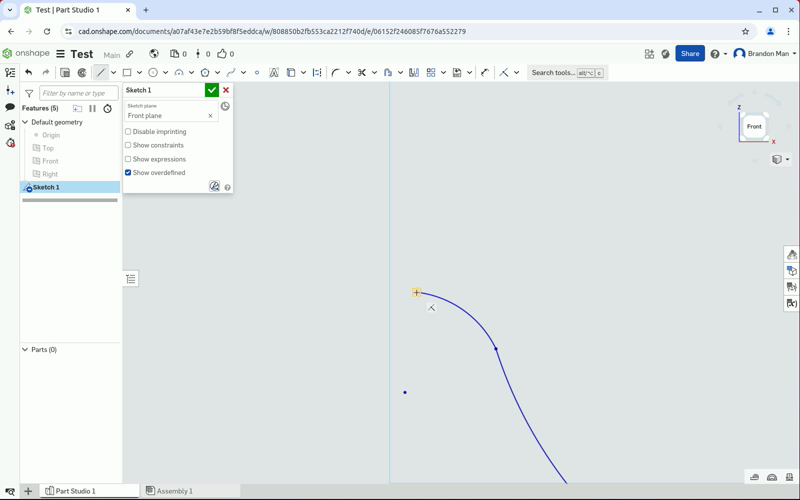
scroll(-6)
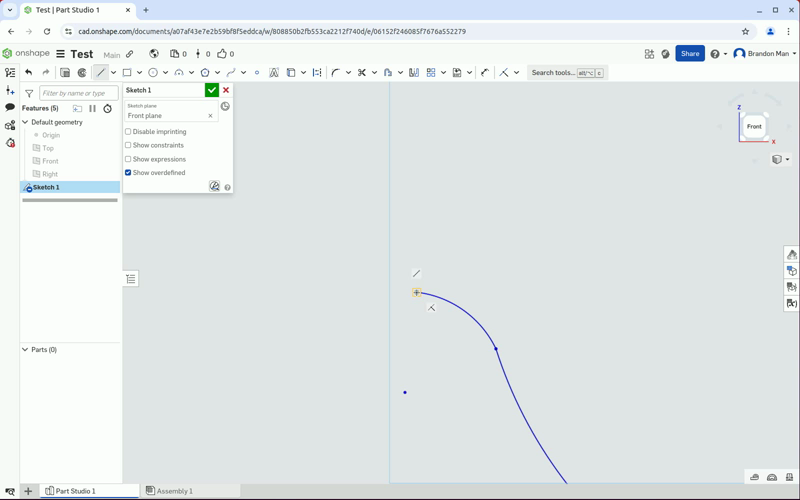
scroll(-6)
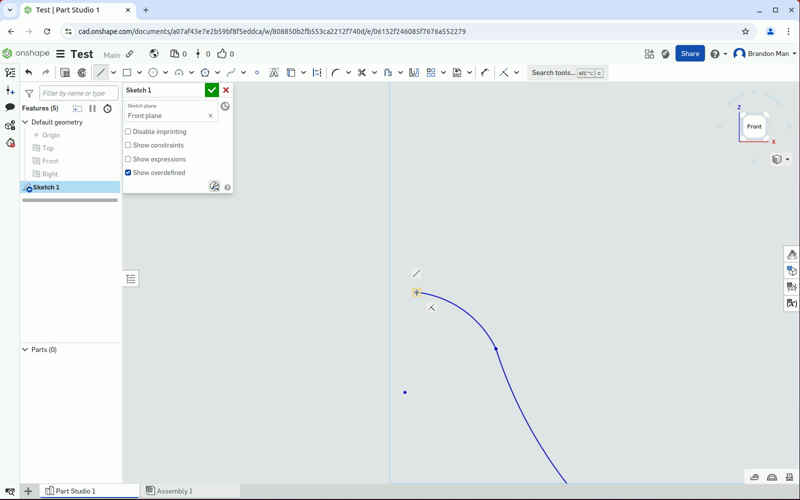
scroll(-6)
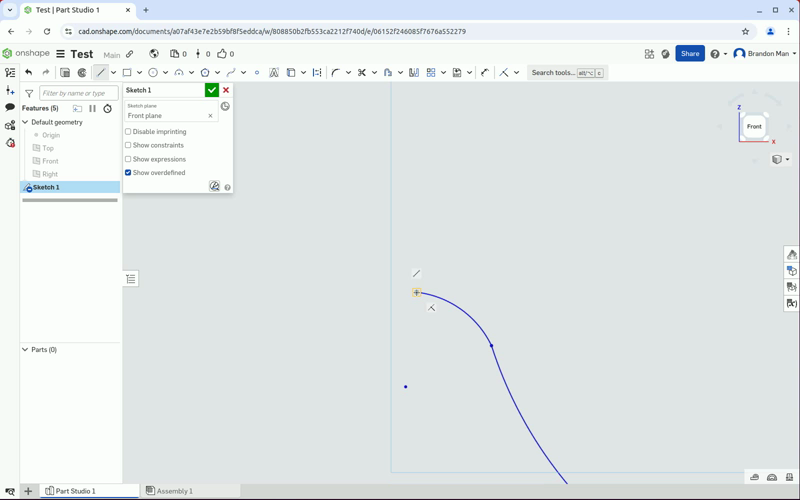
scroll(-6)
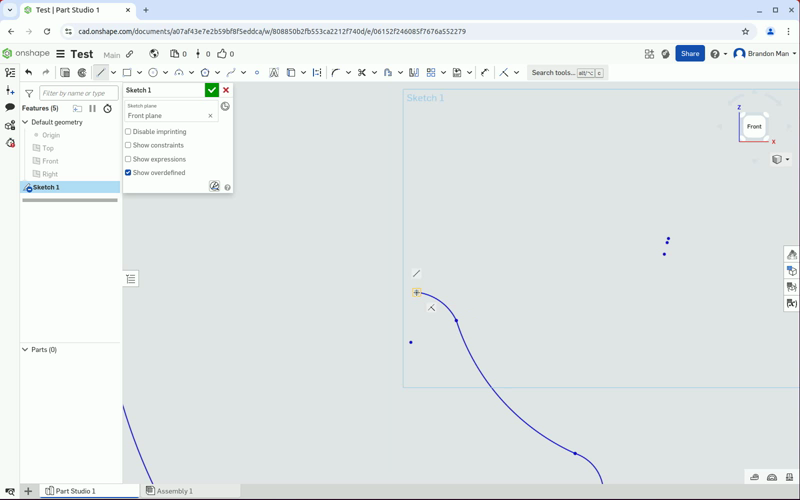
scroll(-6)
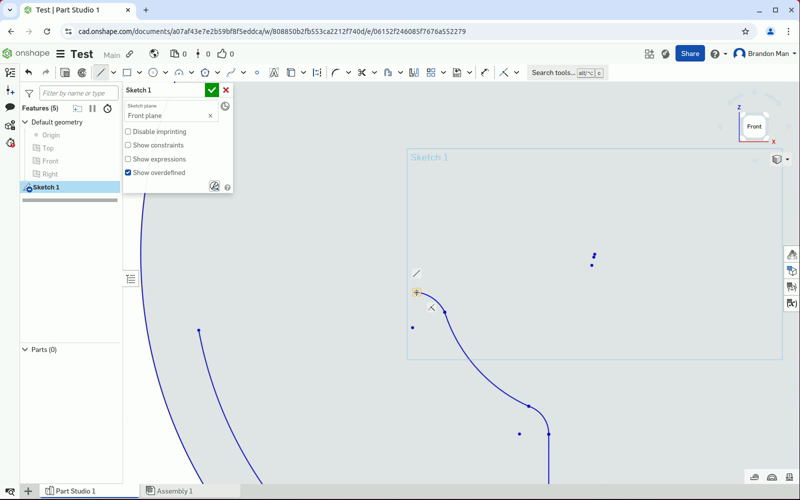
scroll(-6)
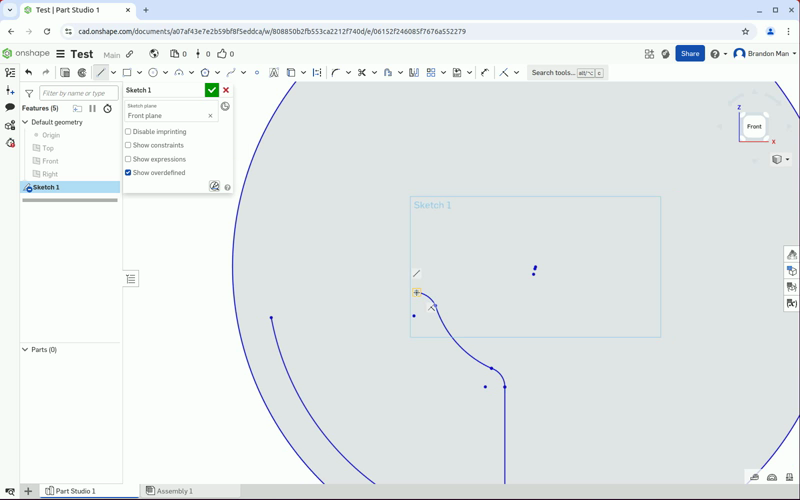
scroll(-6)
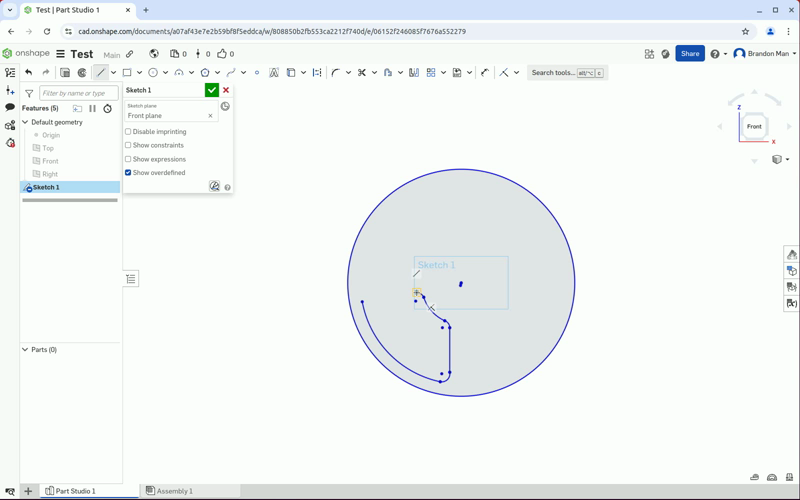
key_down(shift)
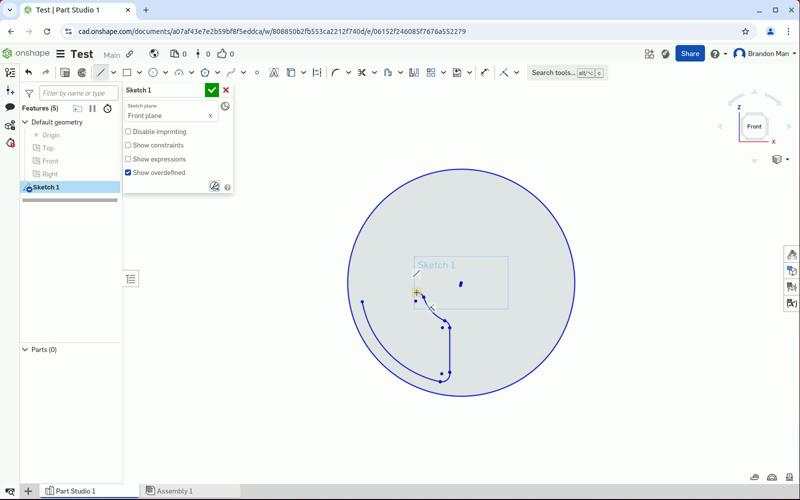
mouse_move(446, 292)
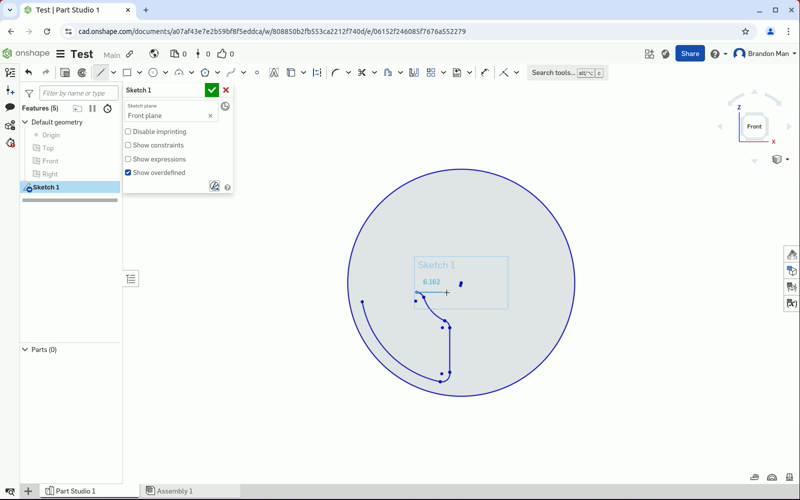
mouse_move(369, 292)
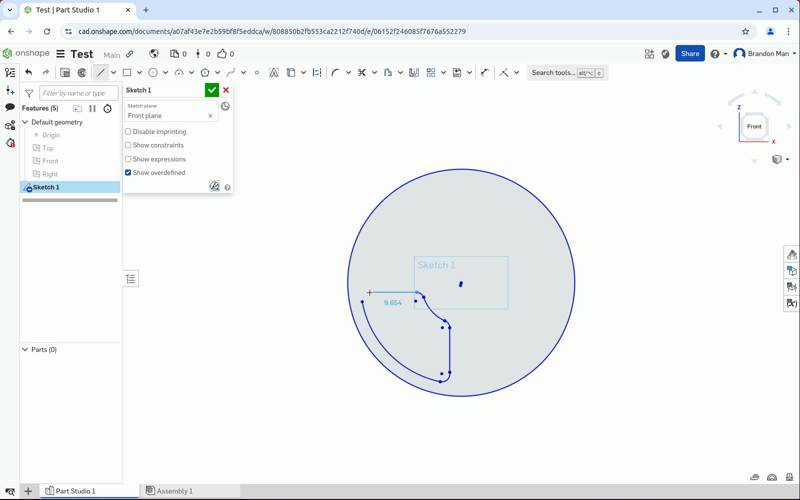
click(369, 292)
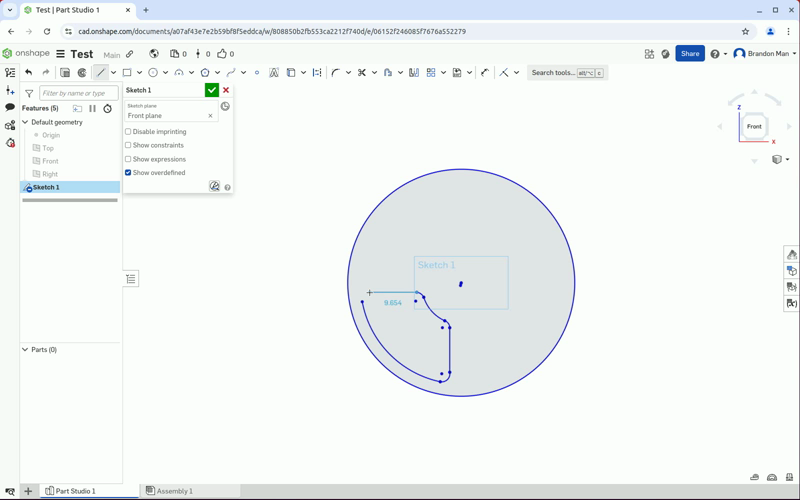
key_up(shift)
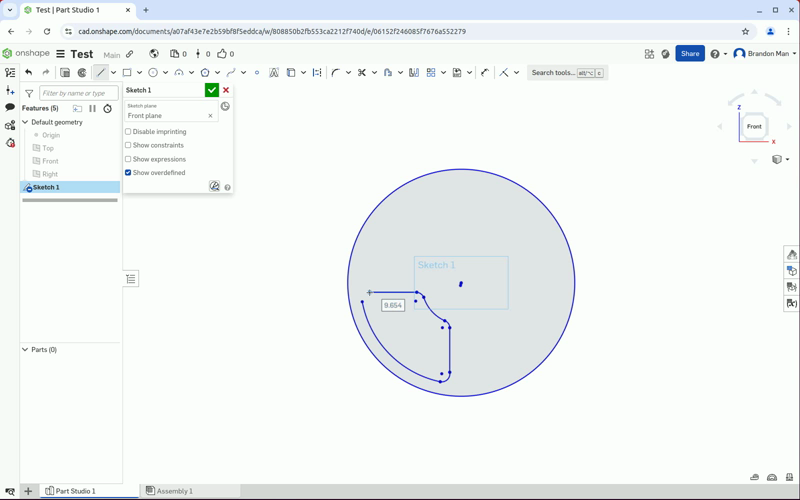
key(esc)
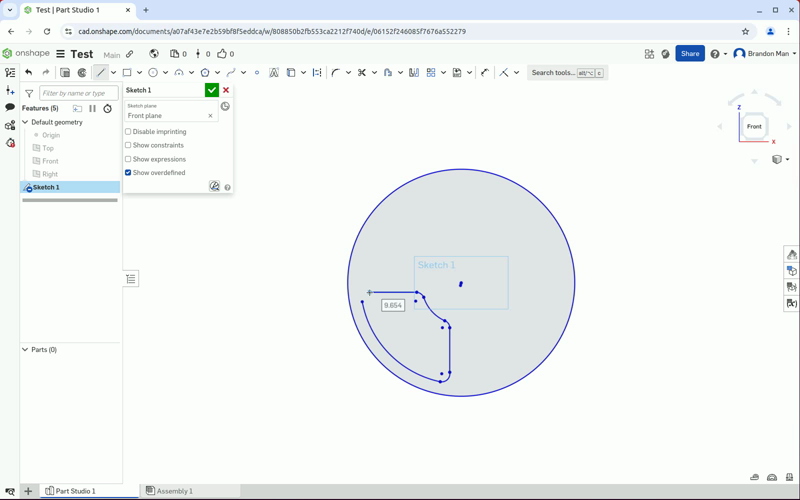
key(a)
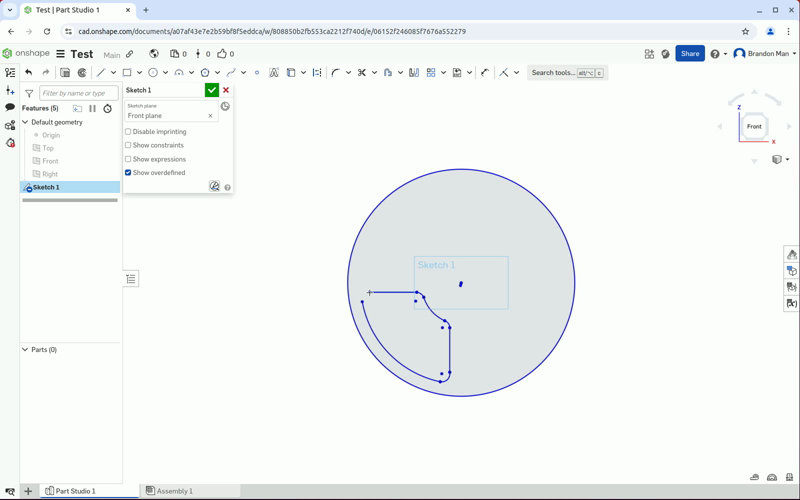
mouse_move(369, 292)
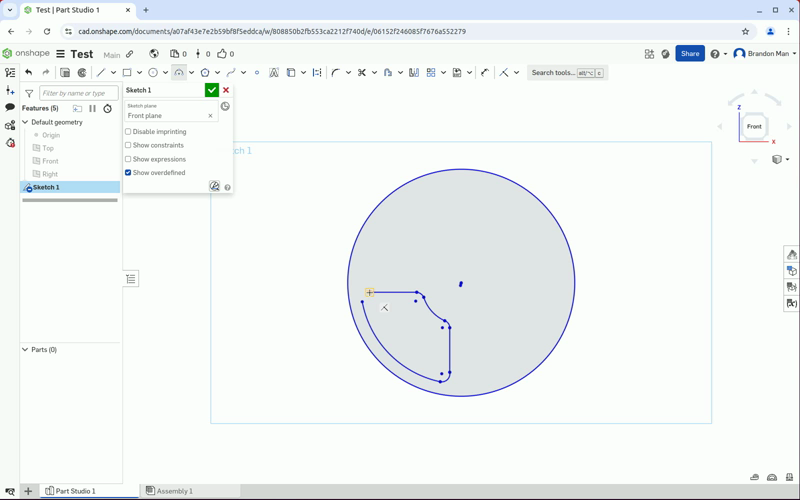
click(369, 292)
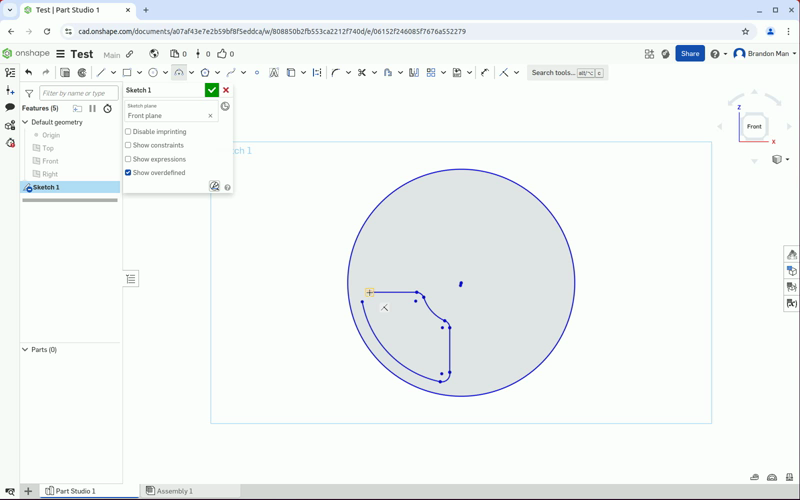
mouse_move(362, 301)
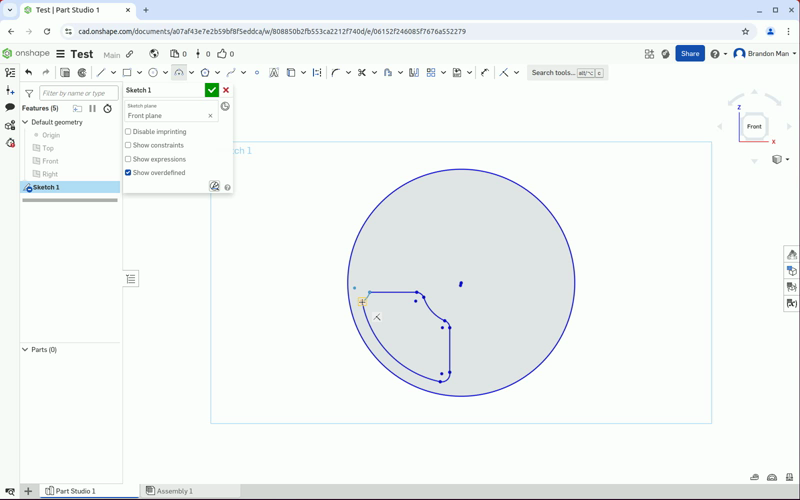
click(362, 301)
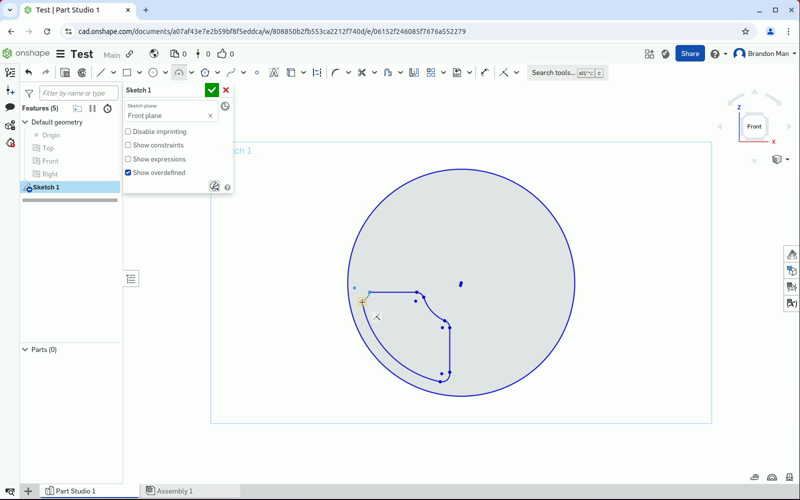
key_down(shift)
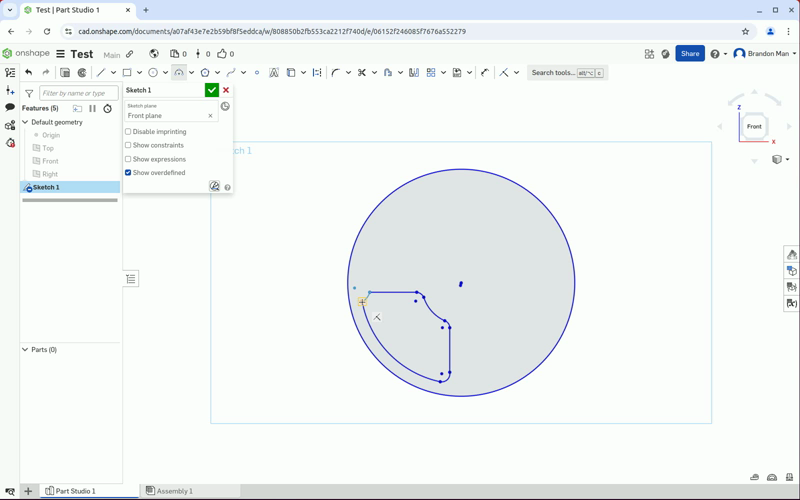
mouse_move(363, 295)
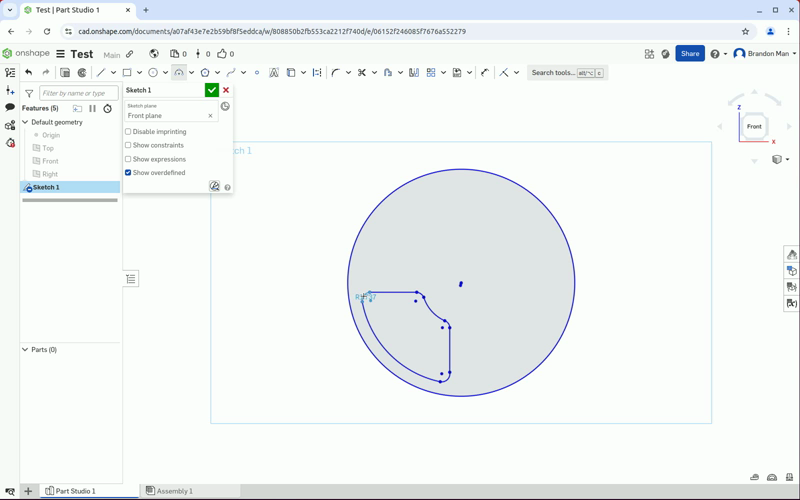
click(363, 295)
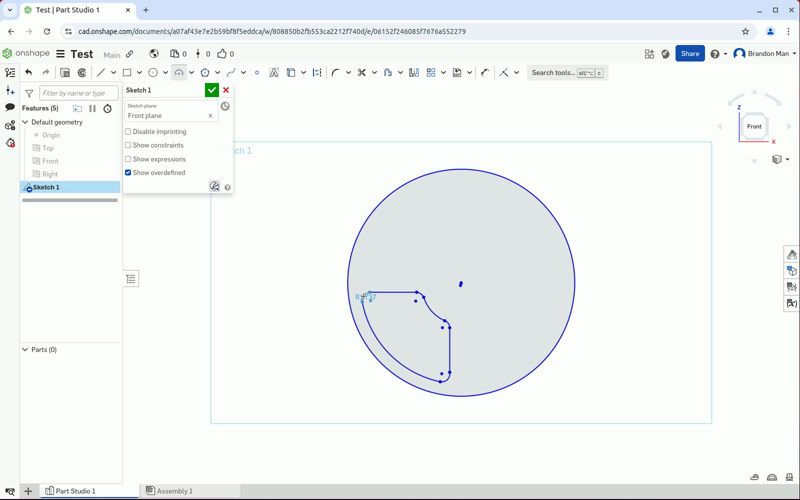
key_up(shift)
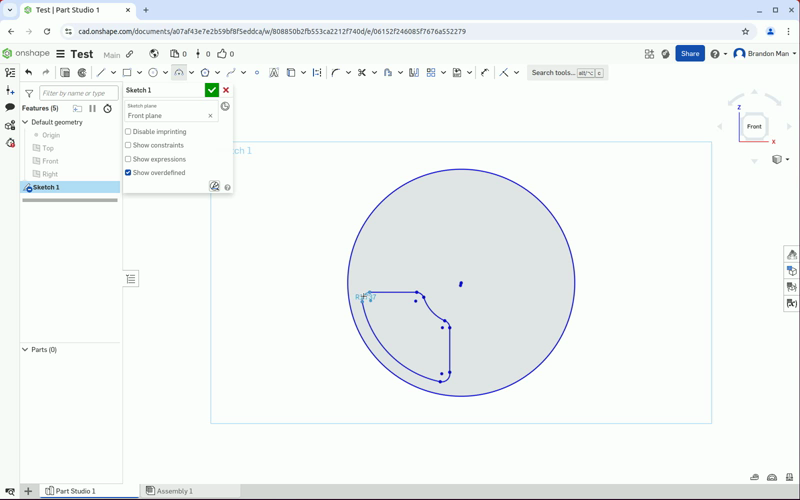
key(esc)
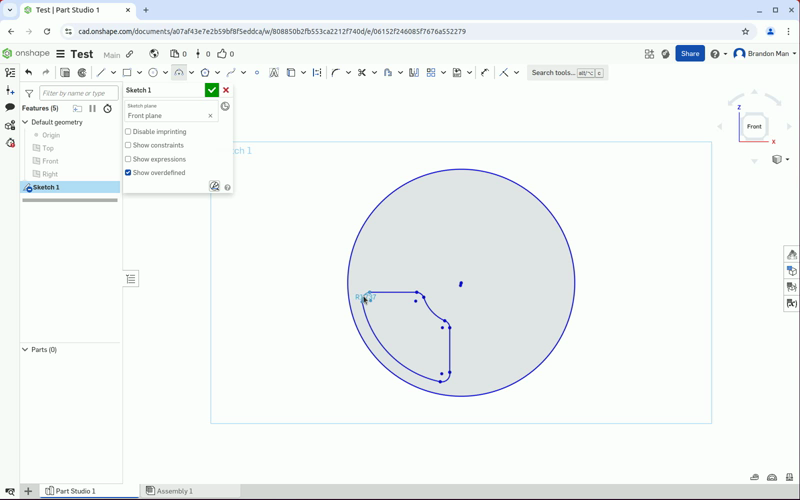
key(a)
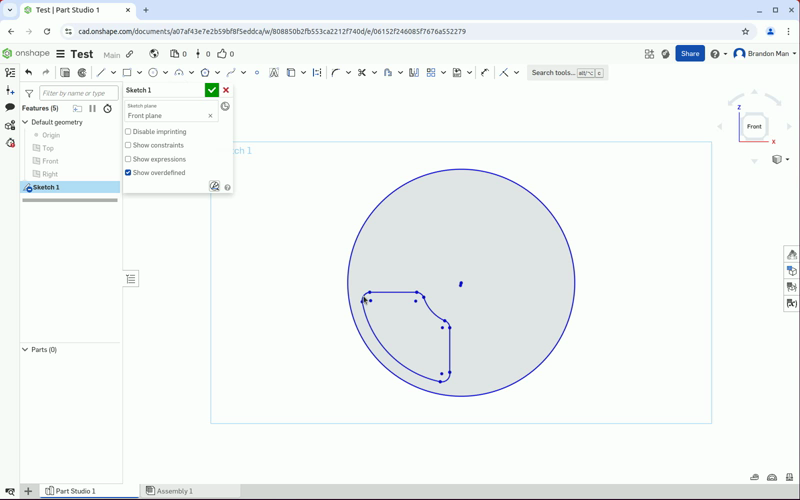
key_down(shift)
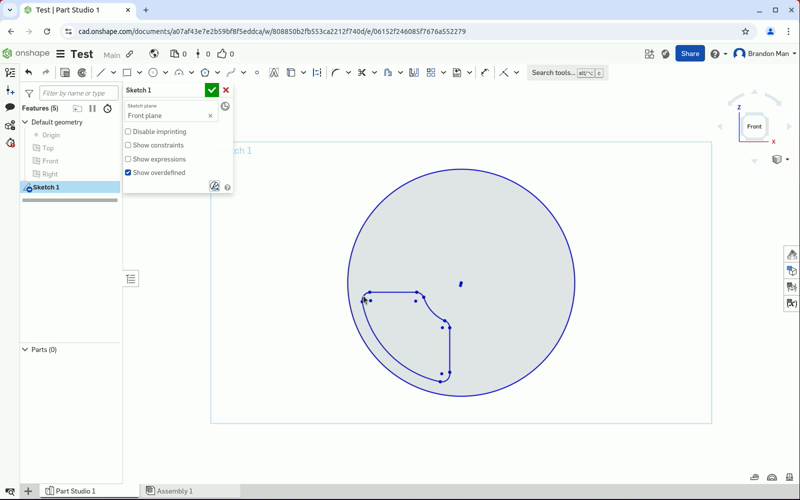
mouse_move(362, 264)
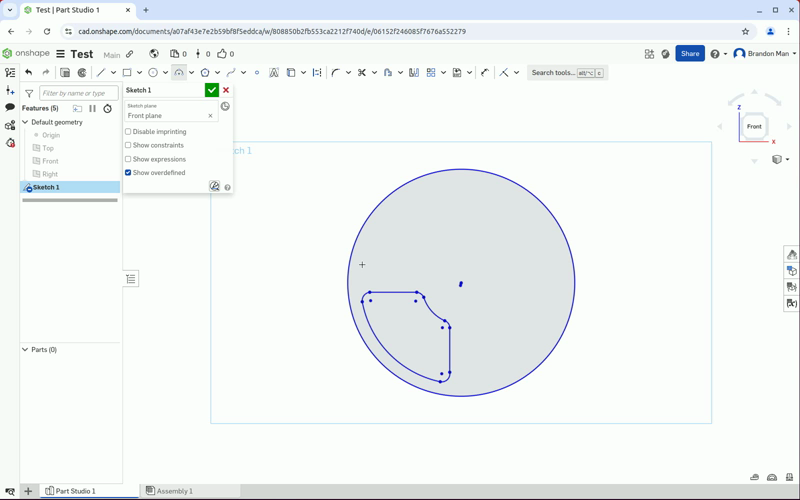
click(362, 264)
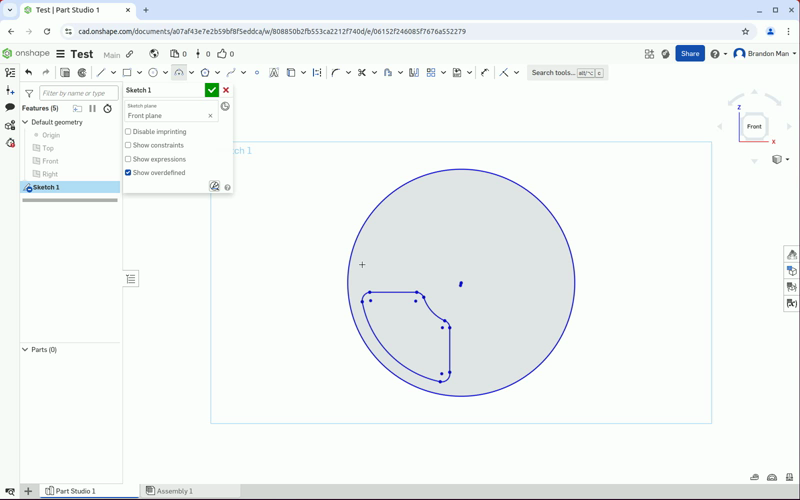
key_up(shift)
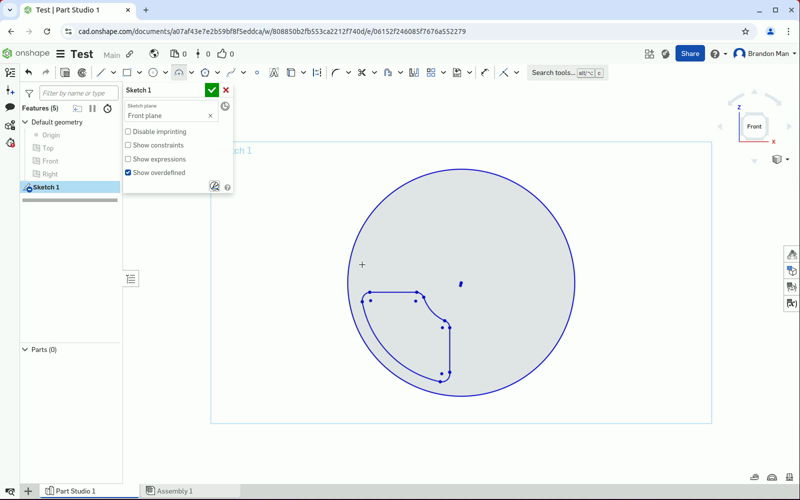
key_down(shift)
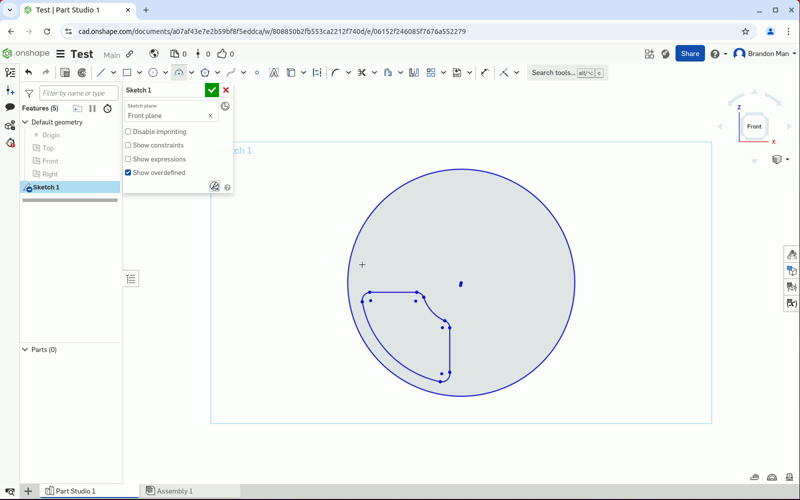
mouse_move(369, 273)
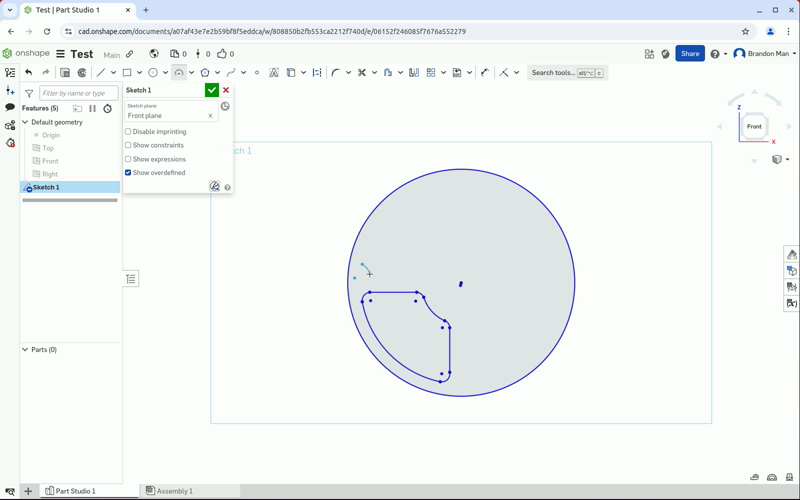
click(369, 273)
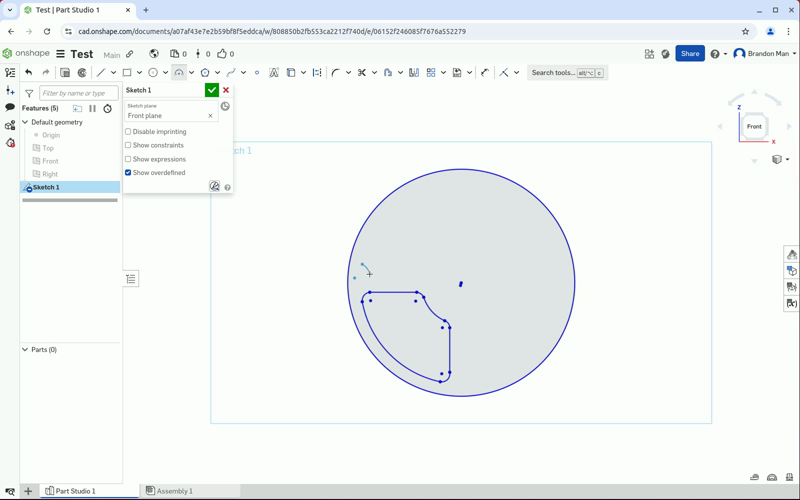
mouse_move(363, 270)
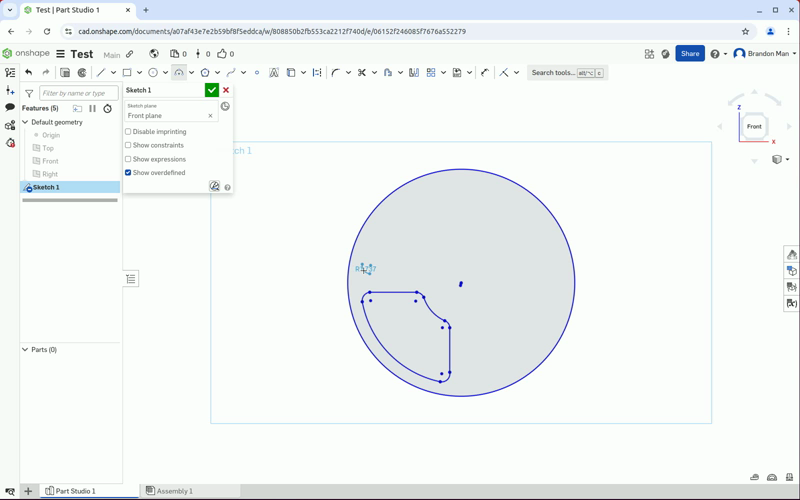
click(363, 270)
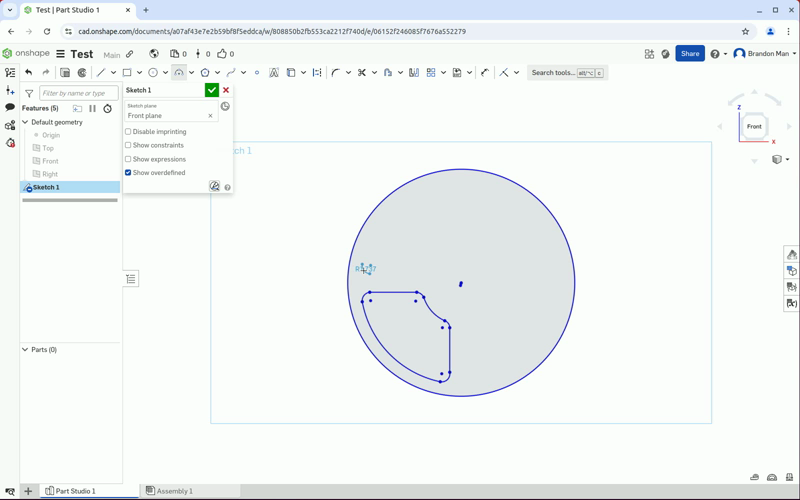
key_up(shift)
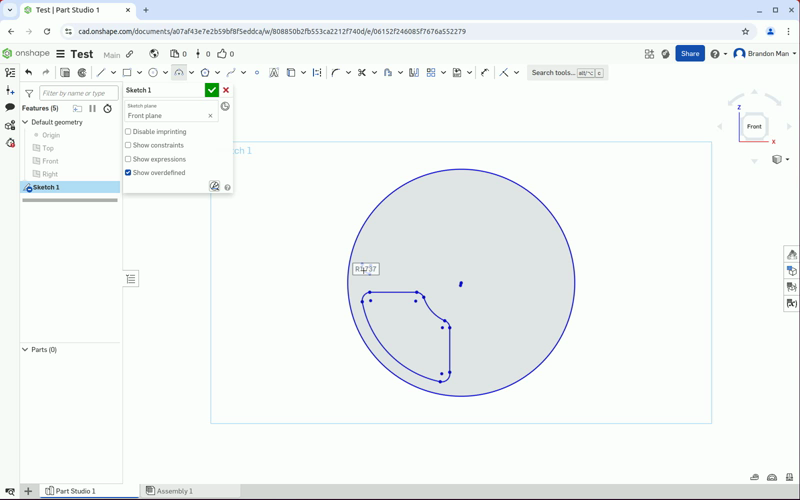
key(esc)
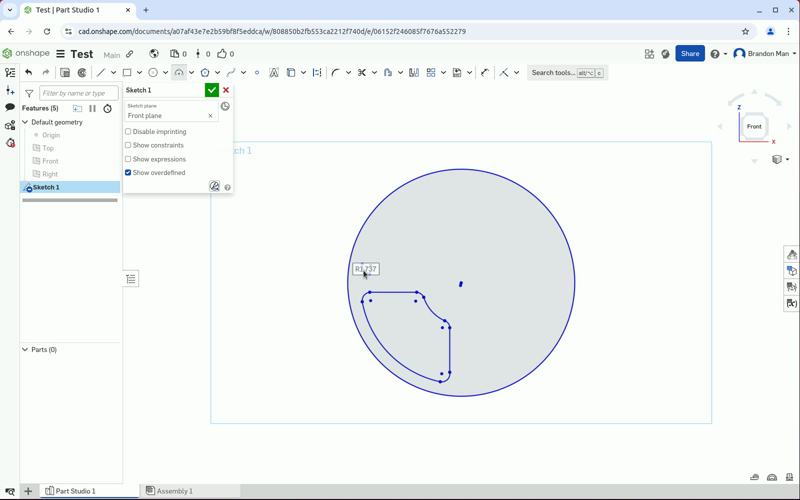
key(l)
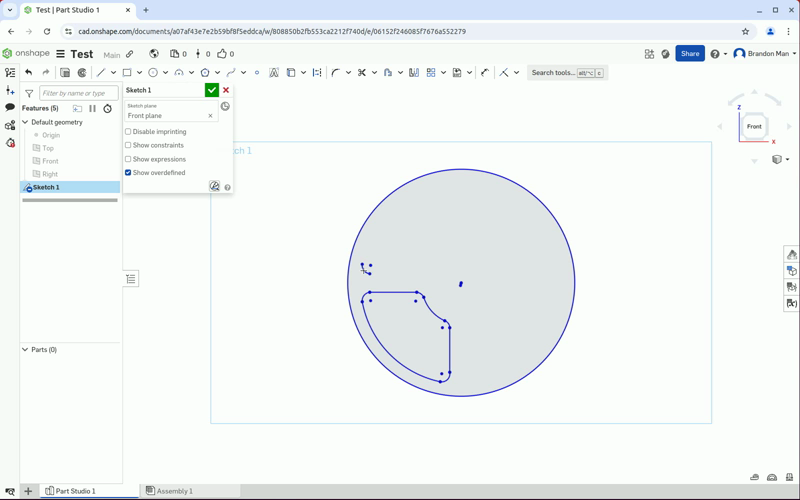
mouse_move(369, 273)
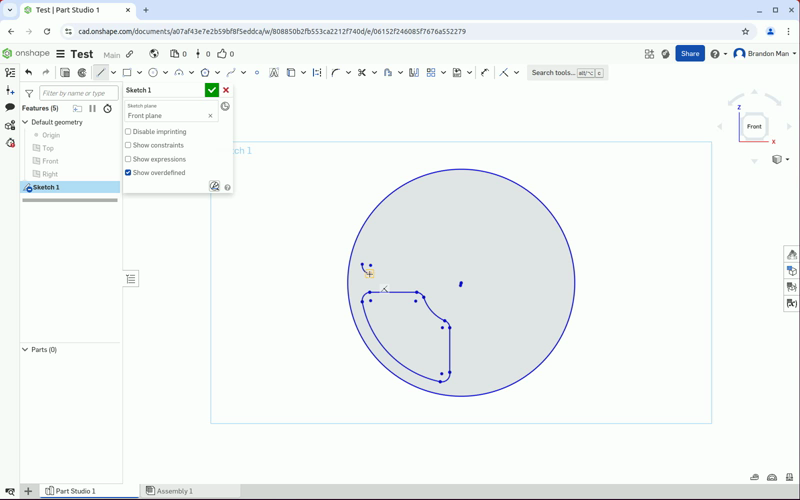
click(369, 273)
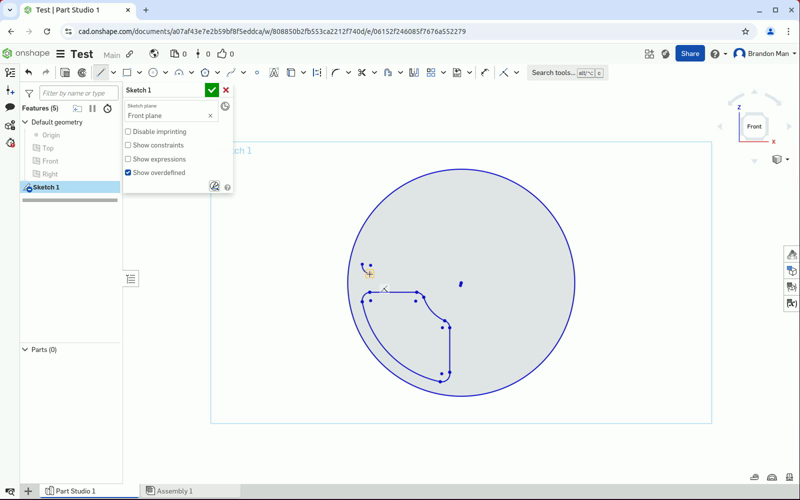
key_down(shift)
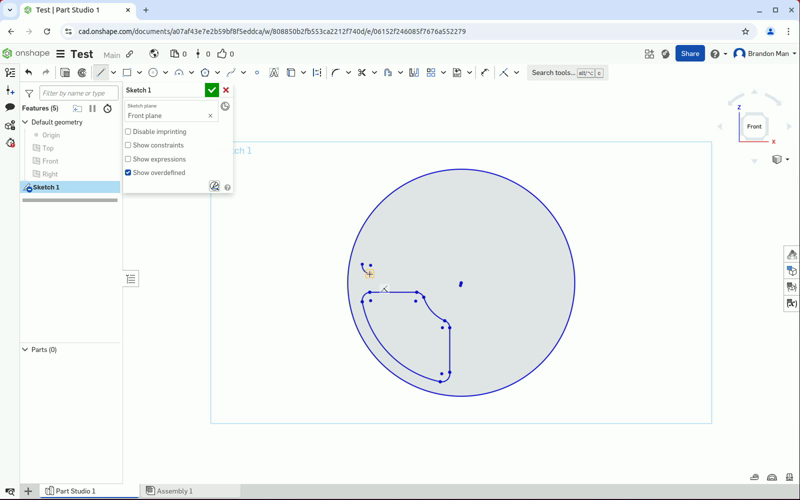
mouse_move(399, 273)
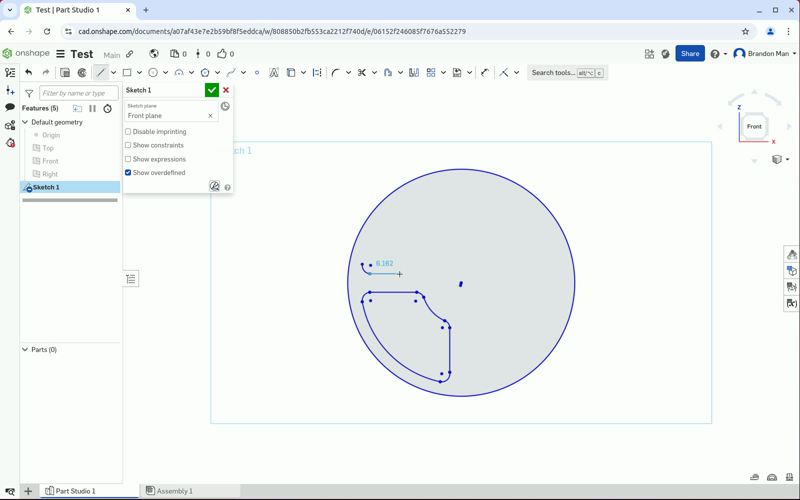
mouse_move(416, 273)
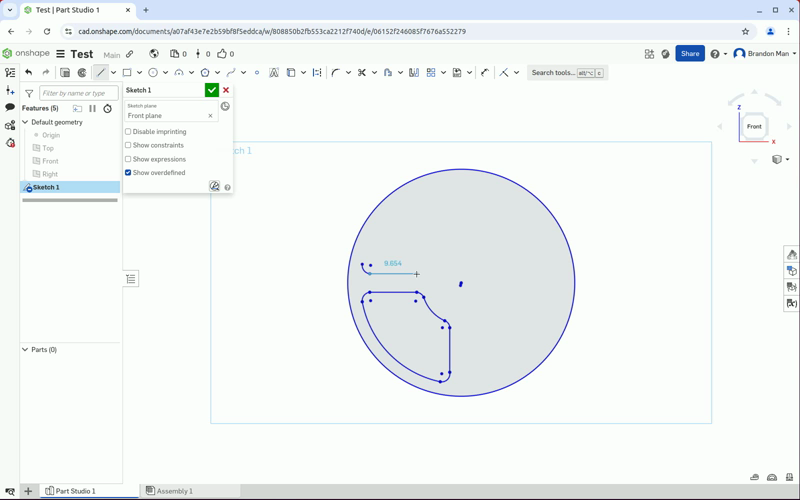
click(416, 273)
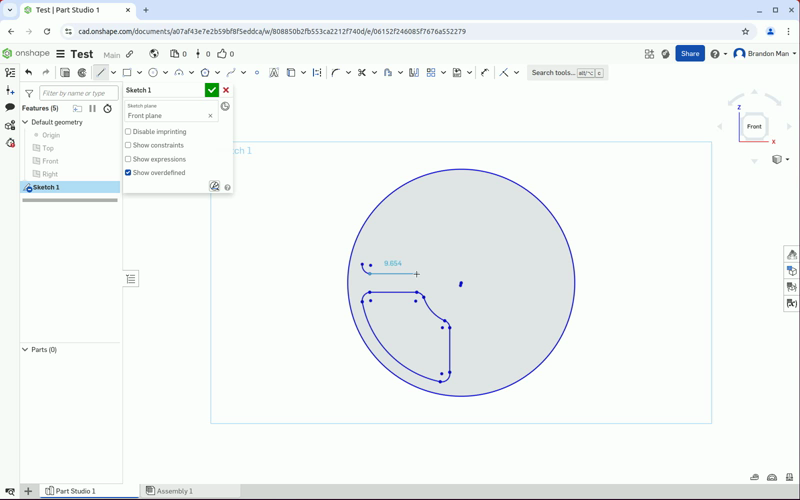
key_up(shift)
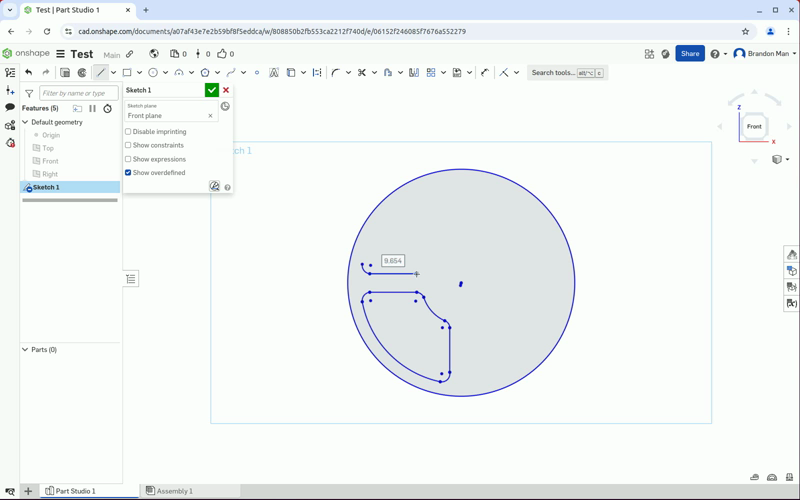
key(esc)
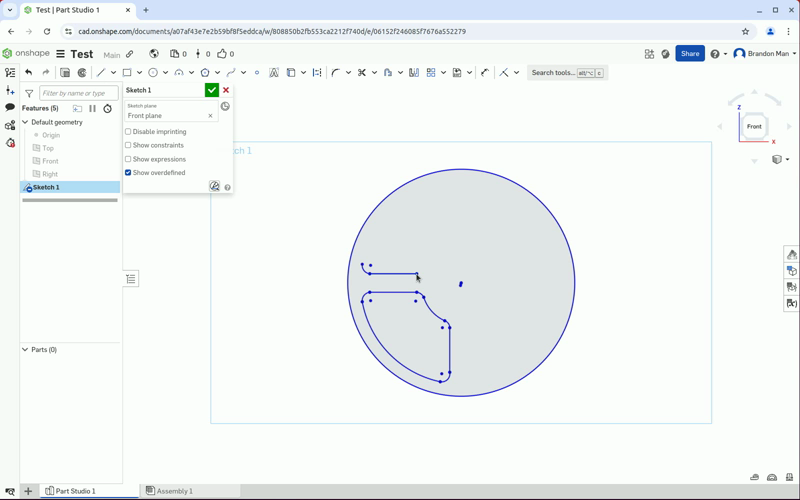
key(a)
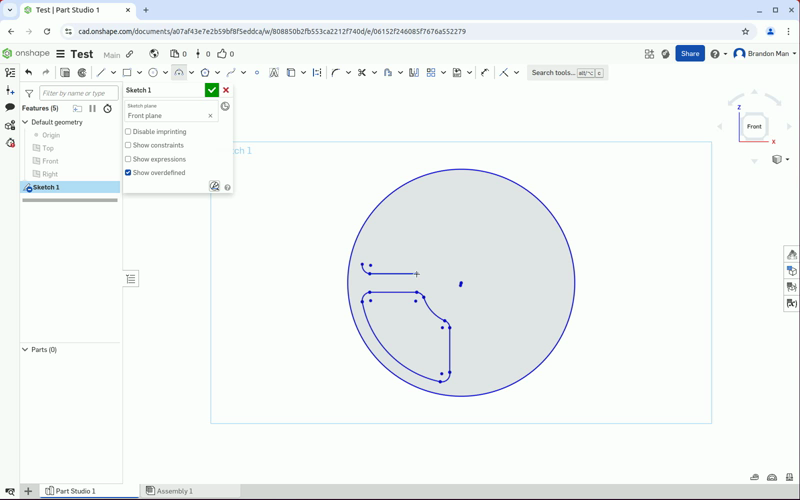
mouse_move(416, 273)
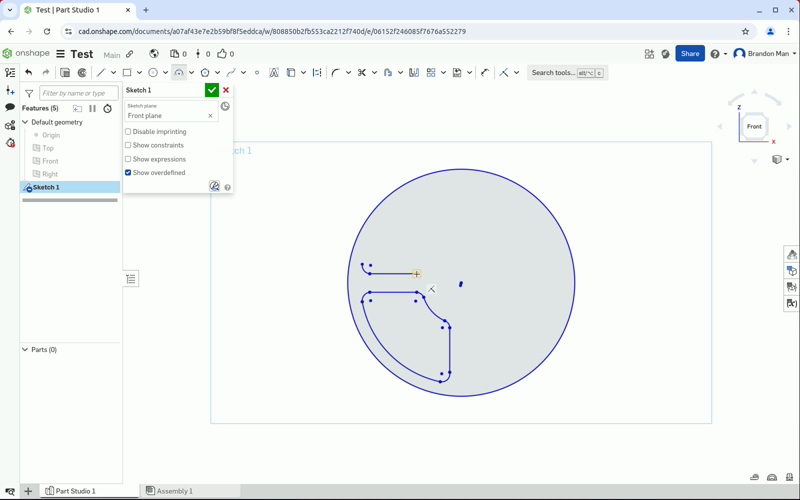
click(416, 273)
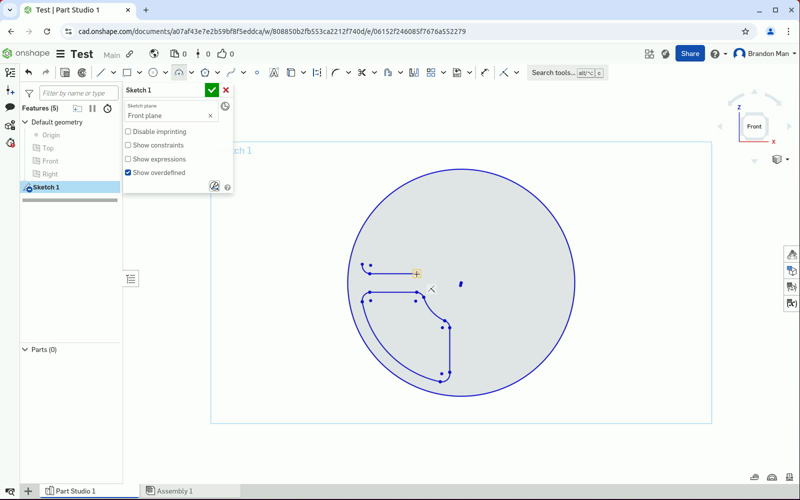
key_down(shift)
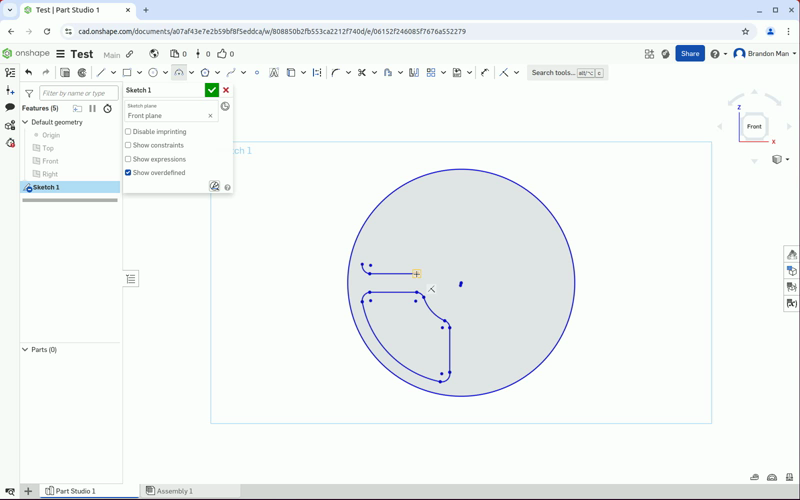
mouse_move(423, 268)
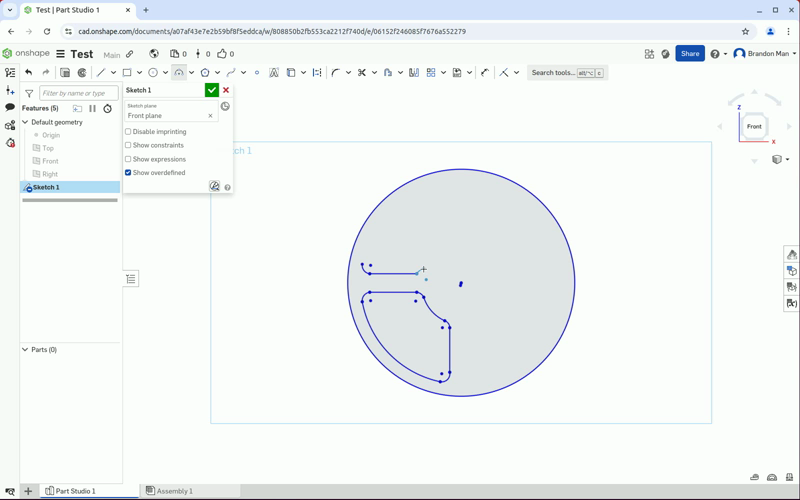
click(423, 268)
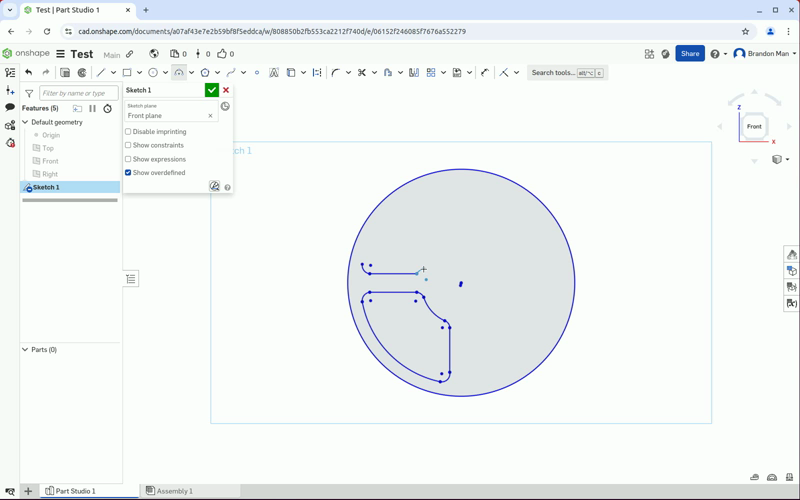
mouse_move(420, 272)
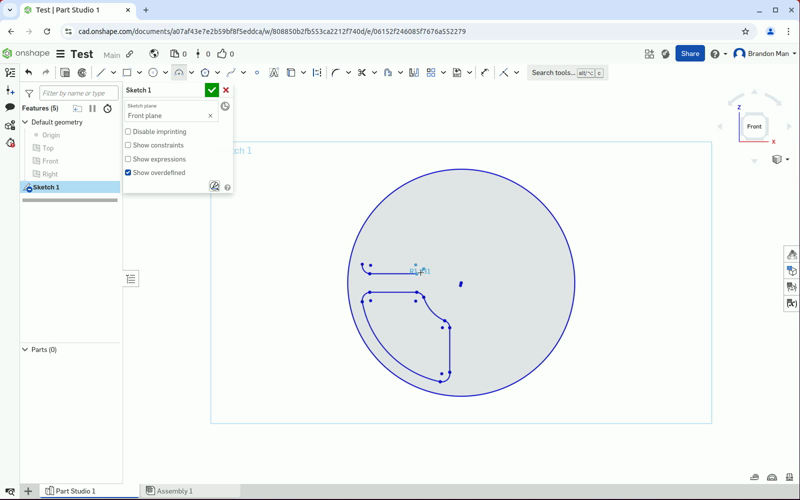
scroll(6)
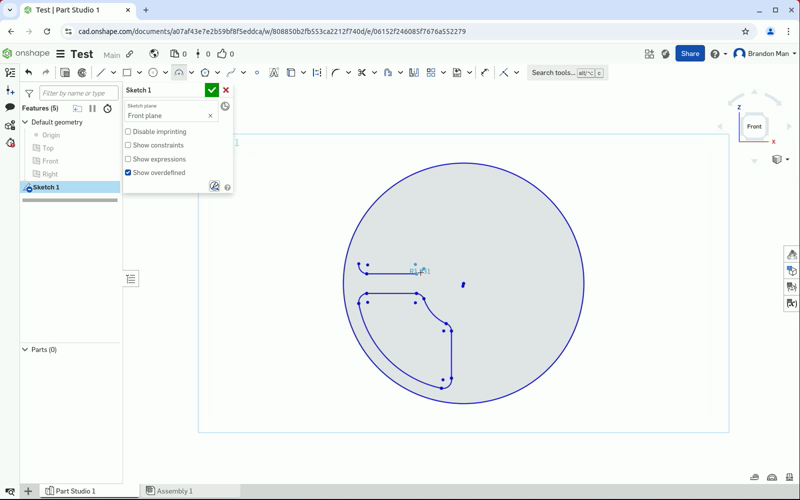
scroll(6)
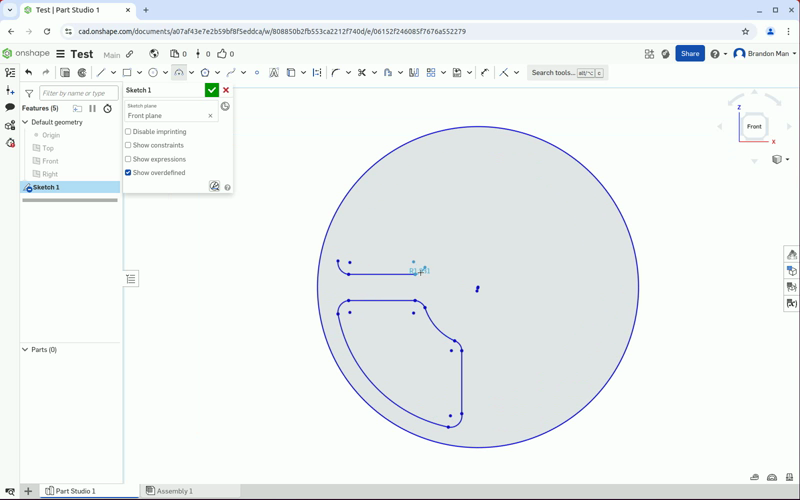
scroll(6)
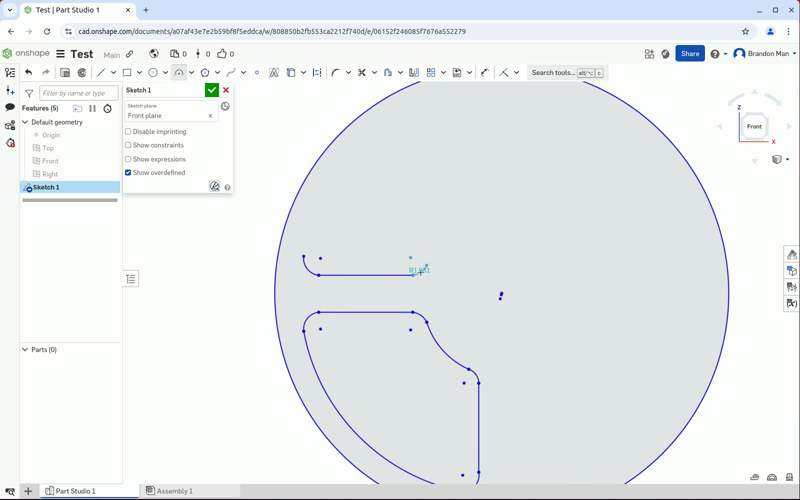
scroll(6)
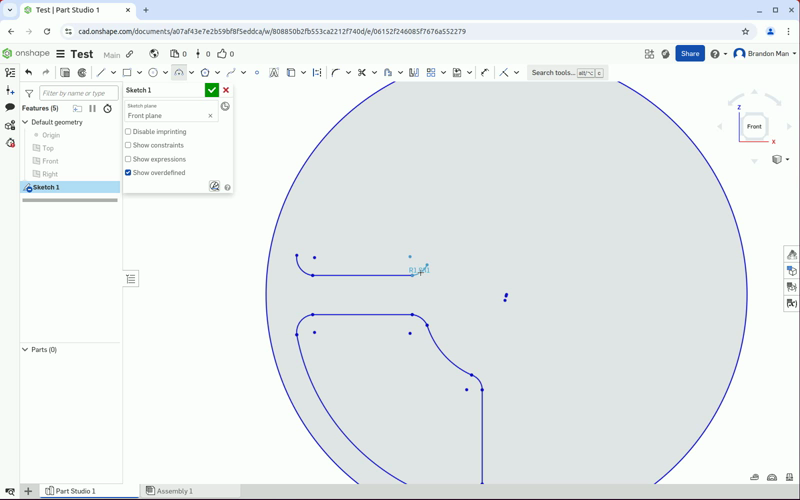
scroll(6)
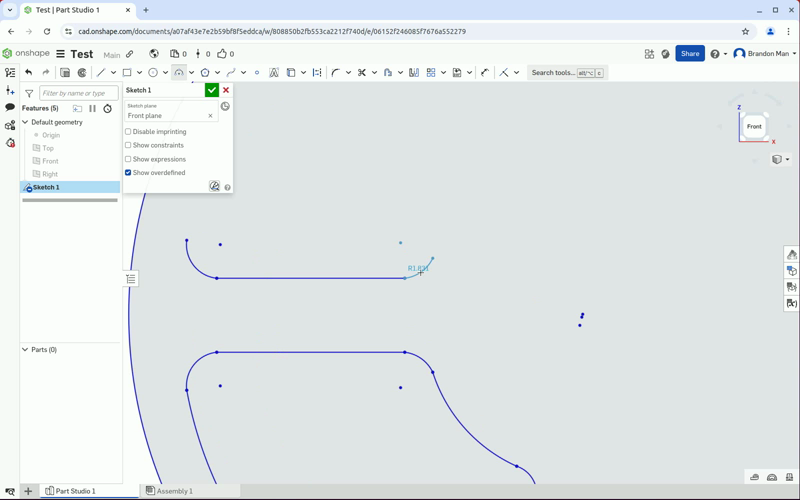
scroll(6)
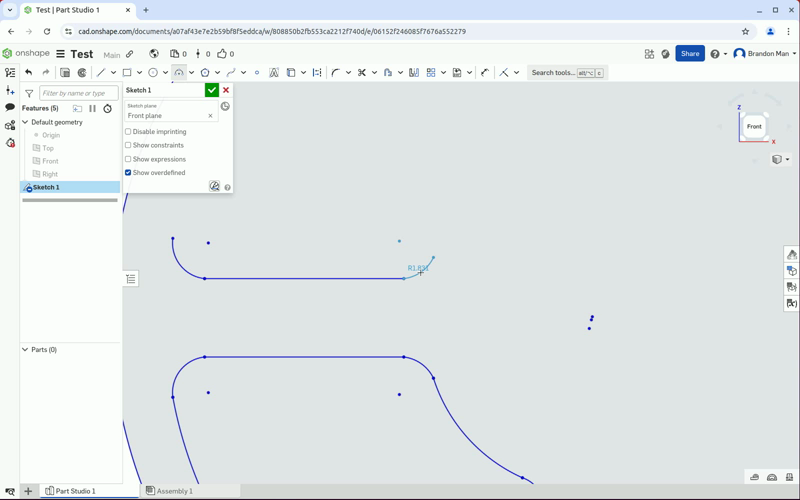
scroll(6)
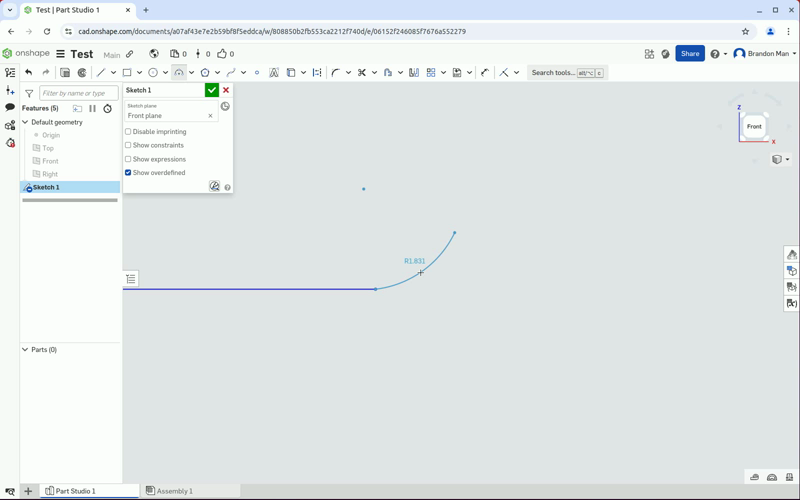
click(420, 272)
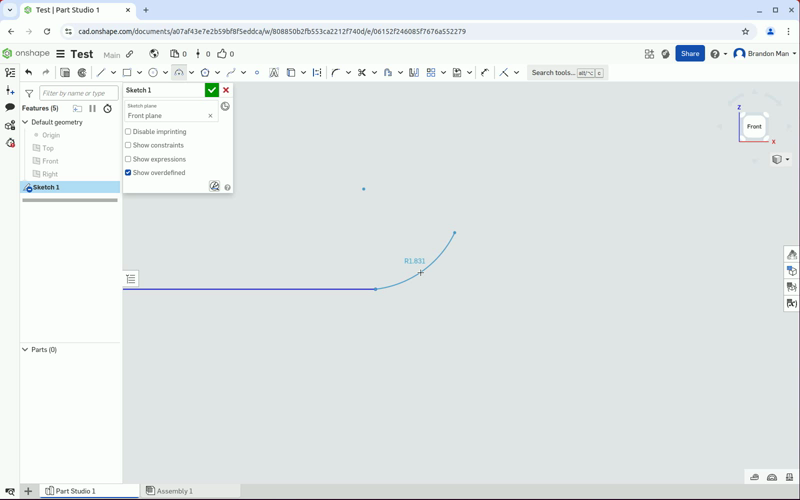
scroll(-6)
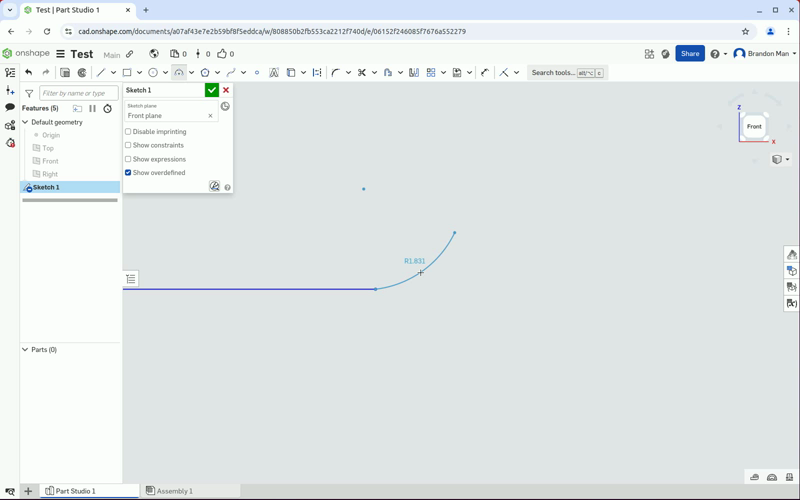
scroll(-6)
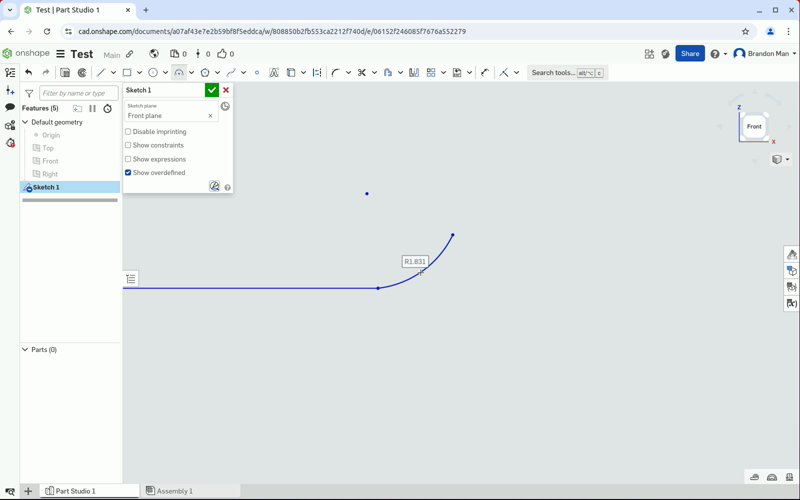
scroll(-6)
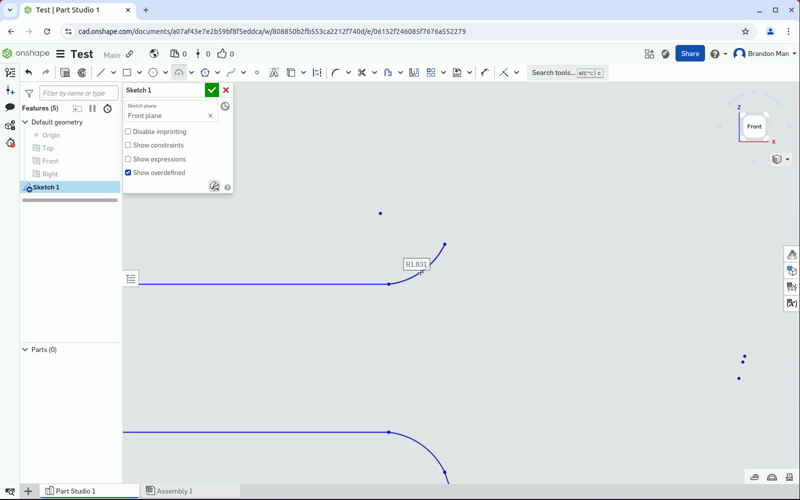
scroll(-6)
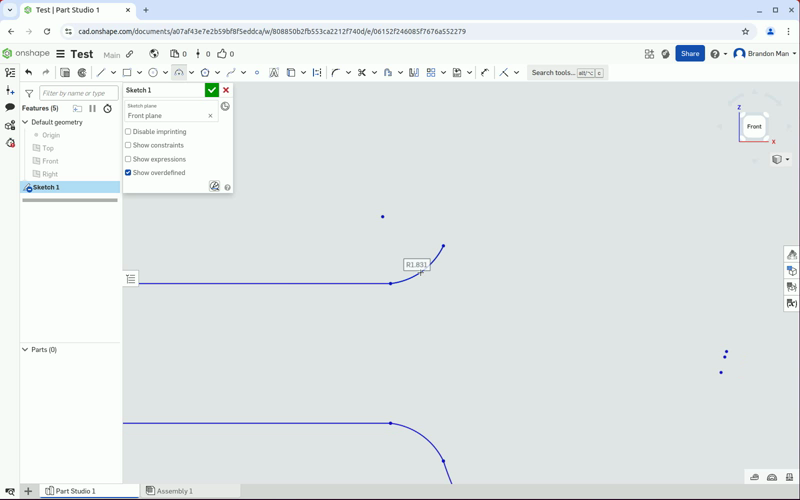
scroll(-6)
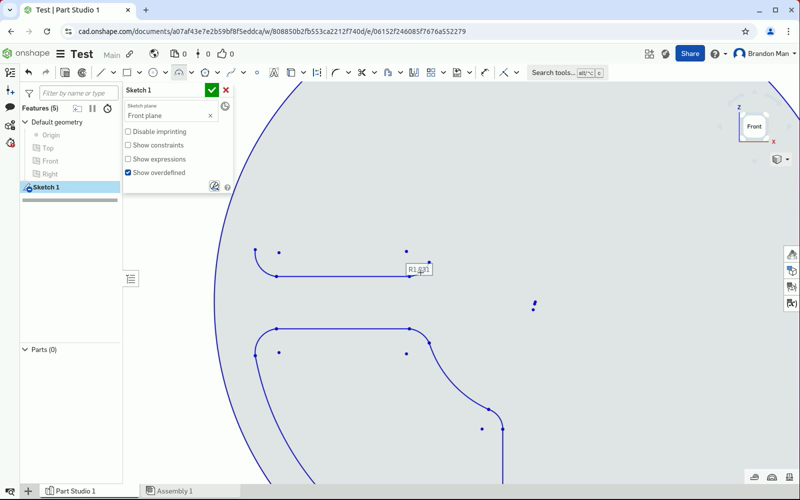
scroll(-6)
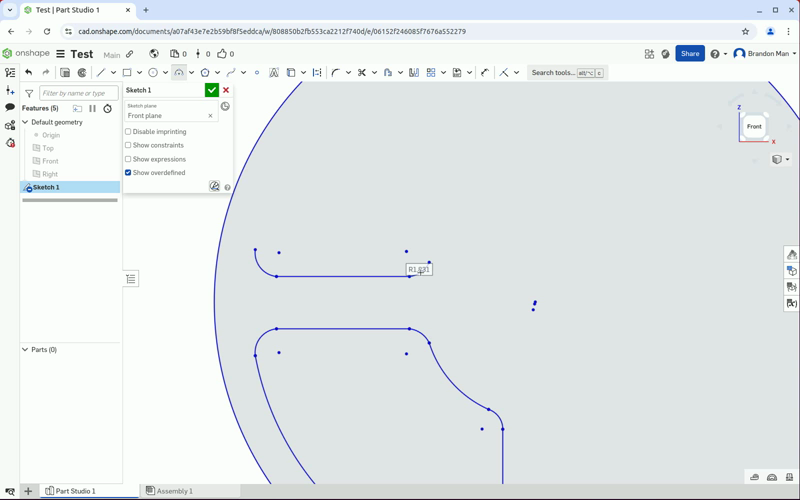
scroll(-6)
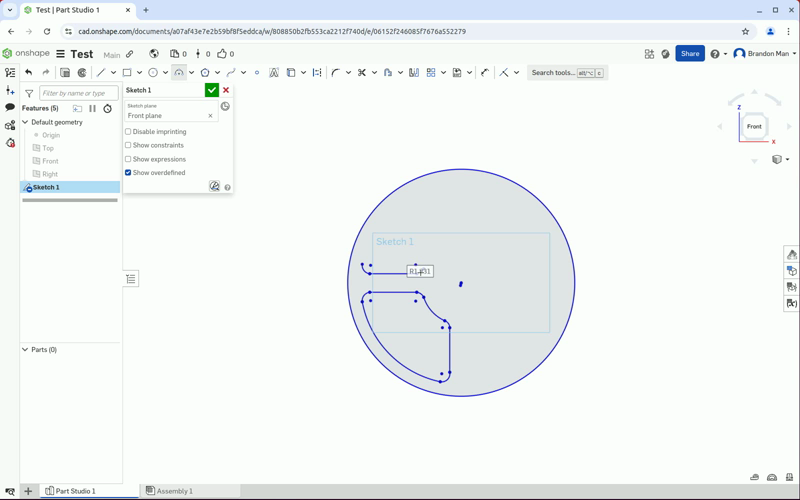
key_up(shift)
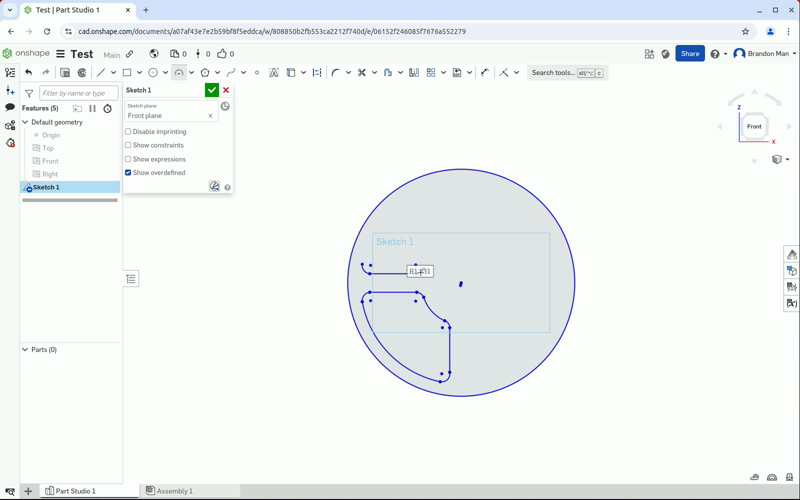
mouse_move(423, 268)
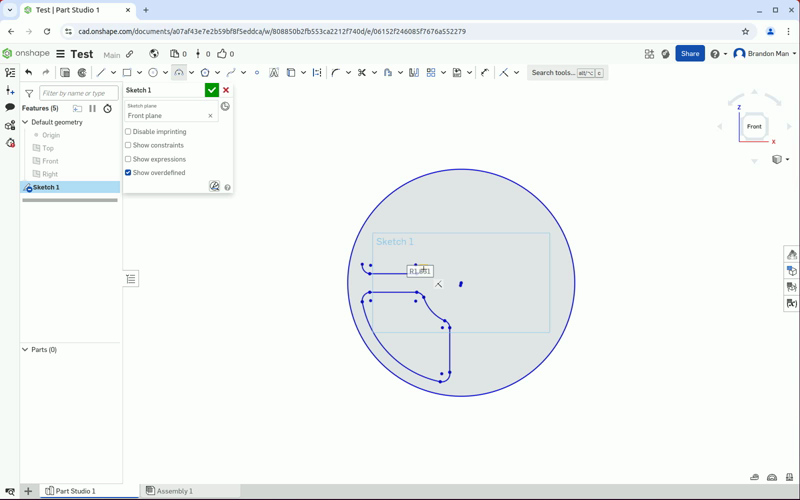
scroll(6)
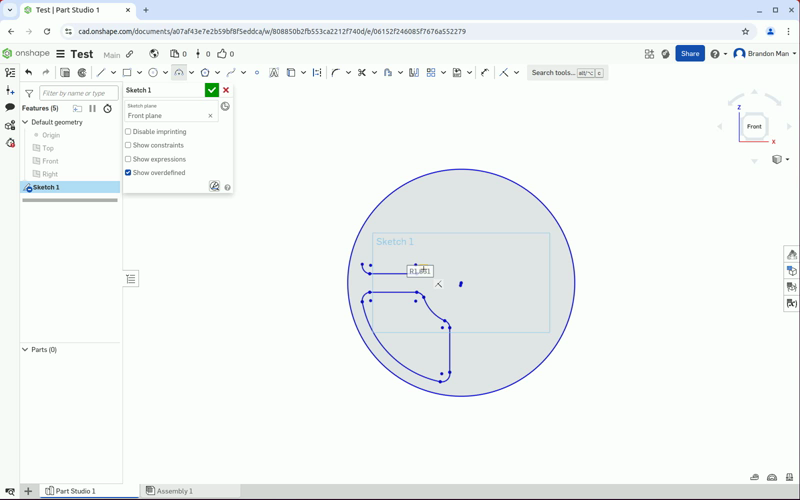
scroll(6)
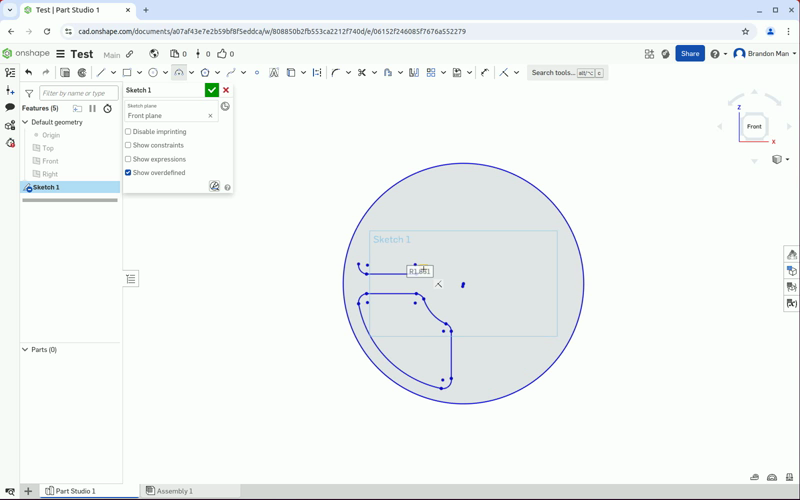
scroll(6)
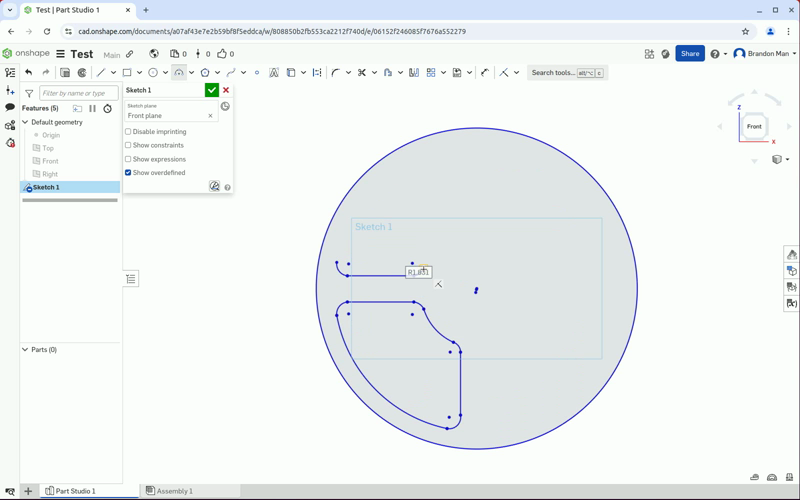
scroll(6)
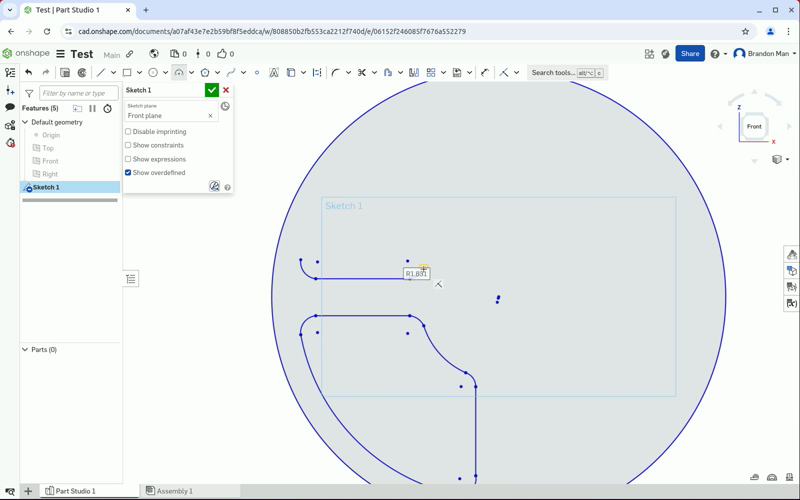
scroll(6)
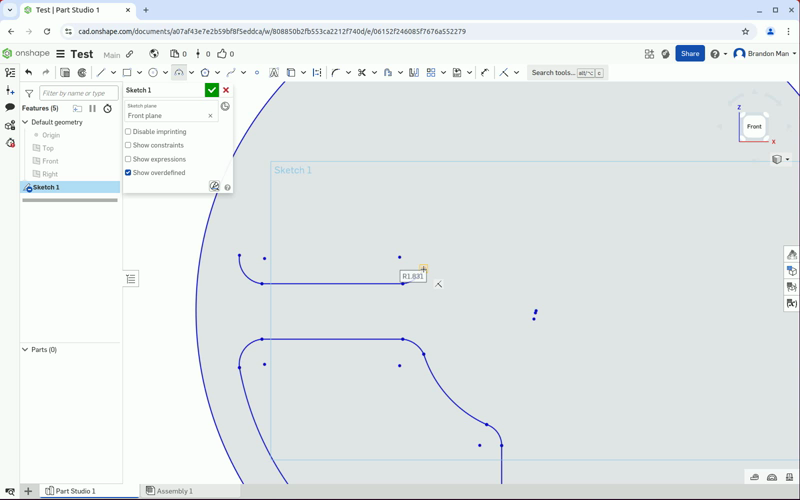
scroll(6)
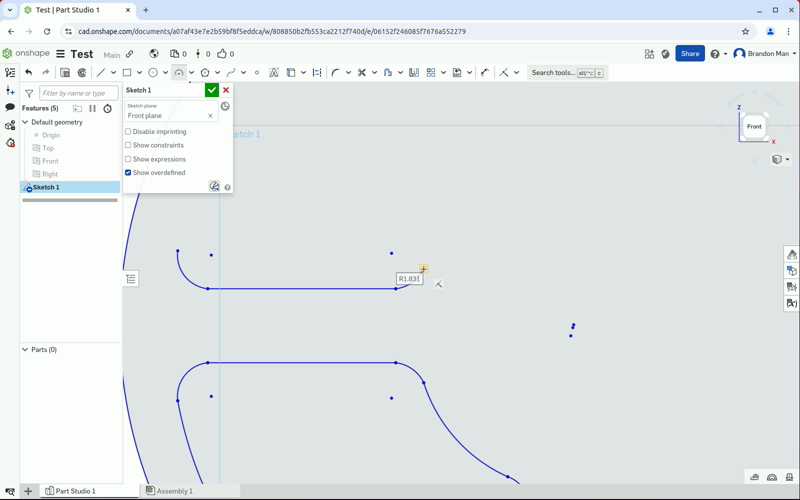
scroll(6)
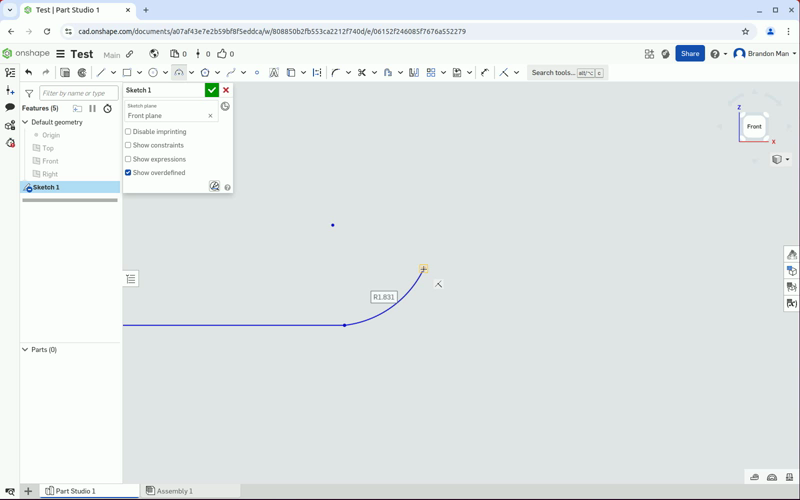
click(423, 268)
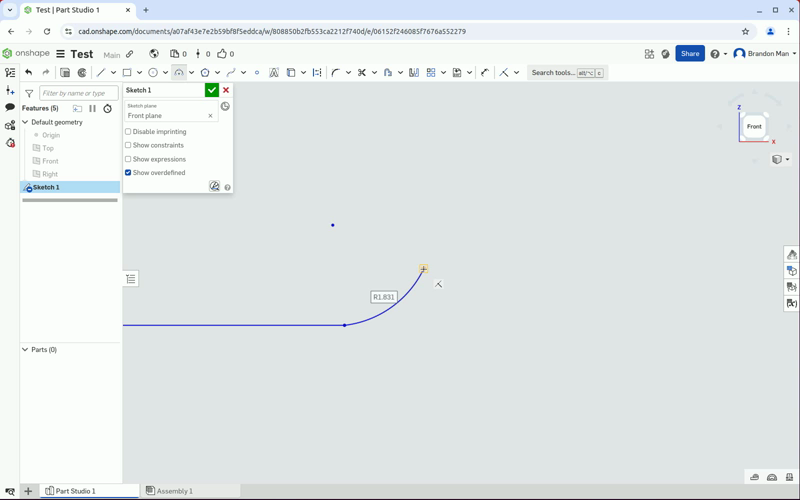
scroll(-6)
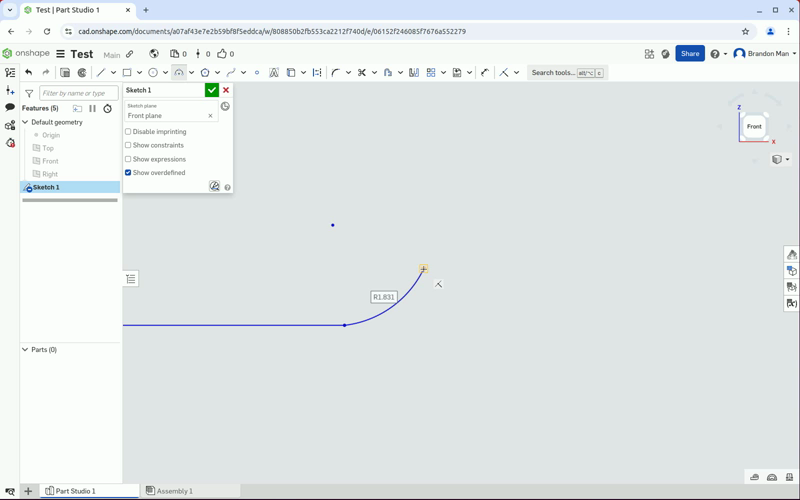
scroll(-6)
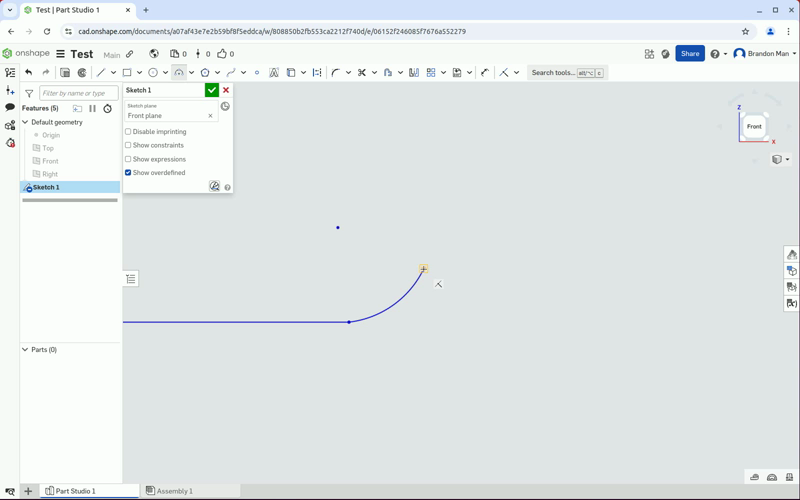
scroll(-6)
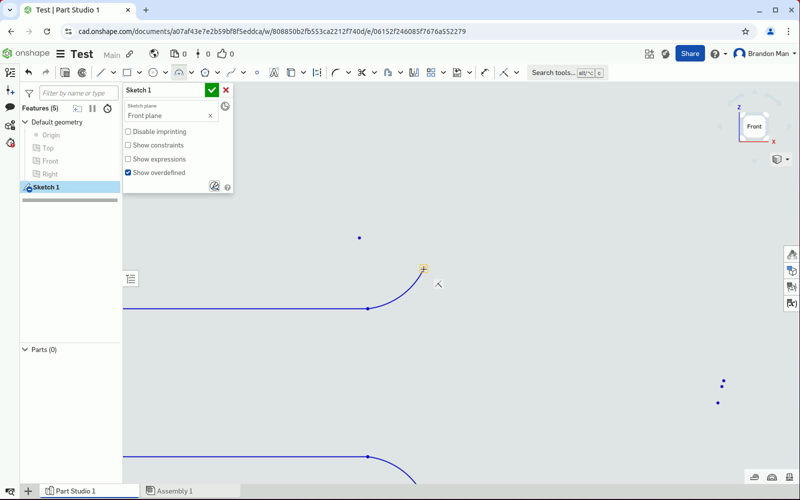
scroll(-6)
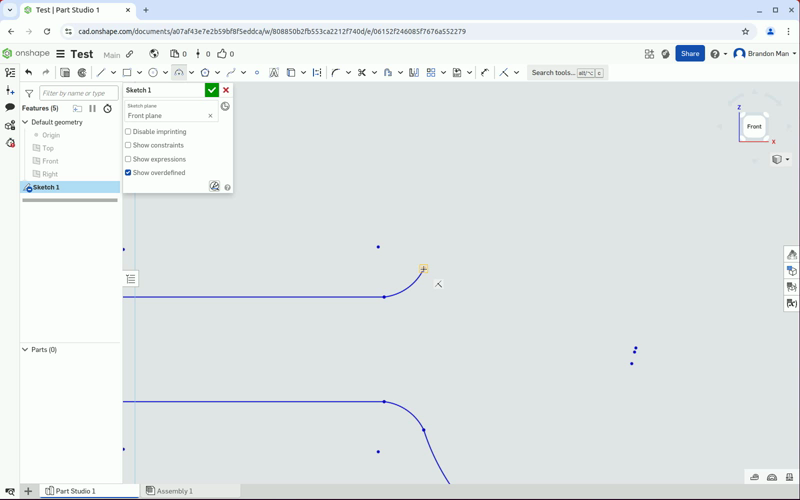
scroll(-6)
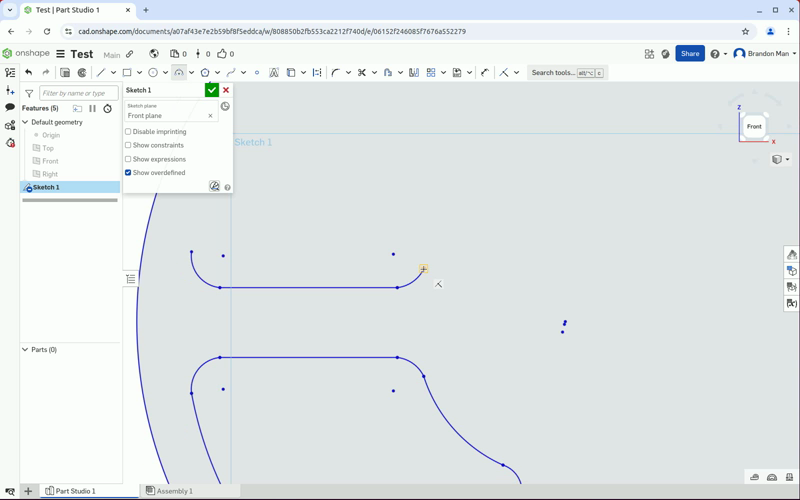
scroll(-6)
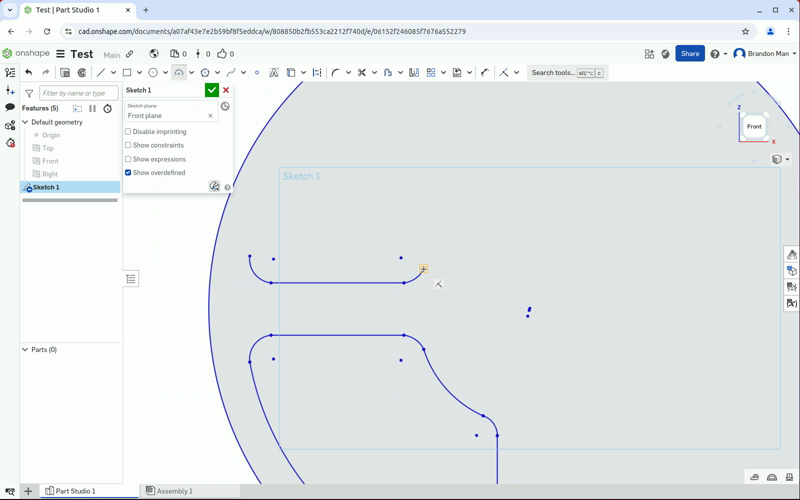
scroll(-6)
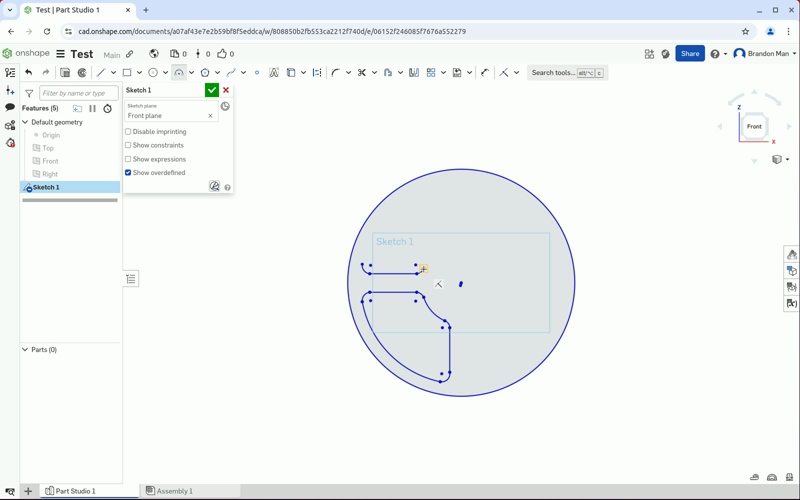
key_down(shift)
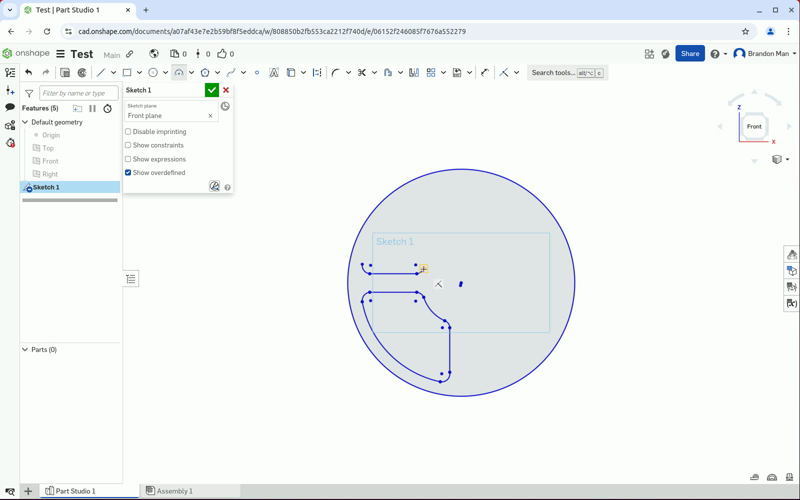
mouse_move(444, 245)
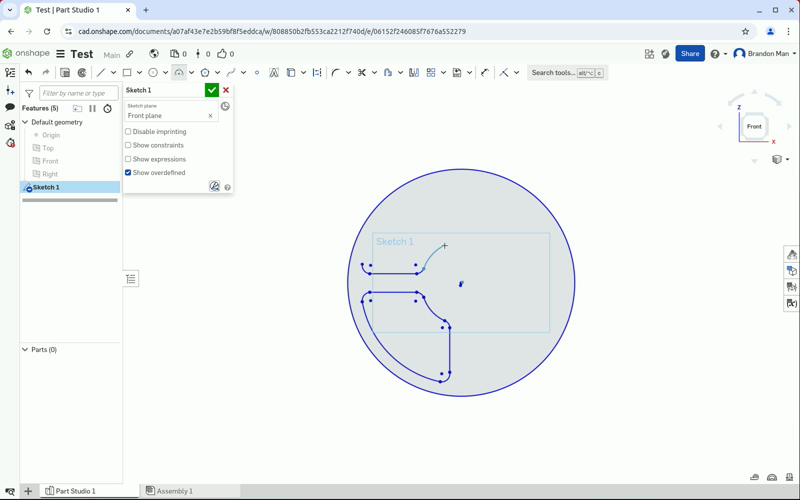
click(444, 245)
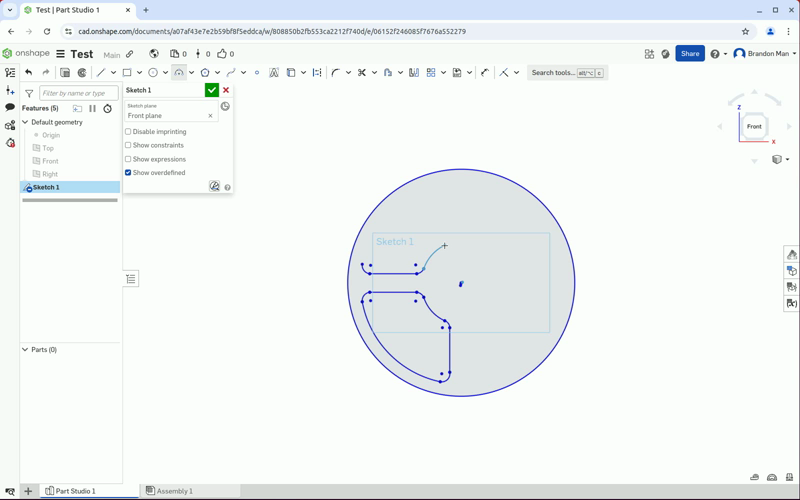
mouse_move(431, 254)
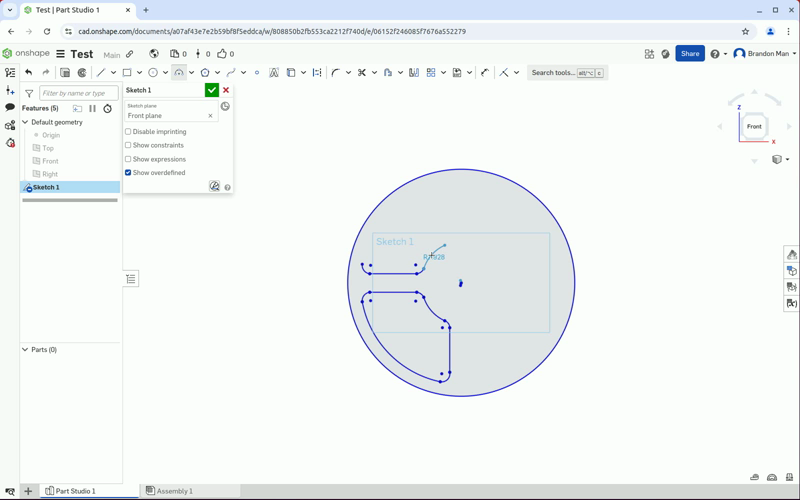
click(431, 254)
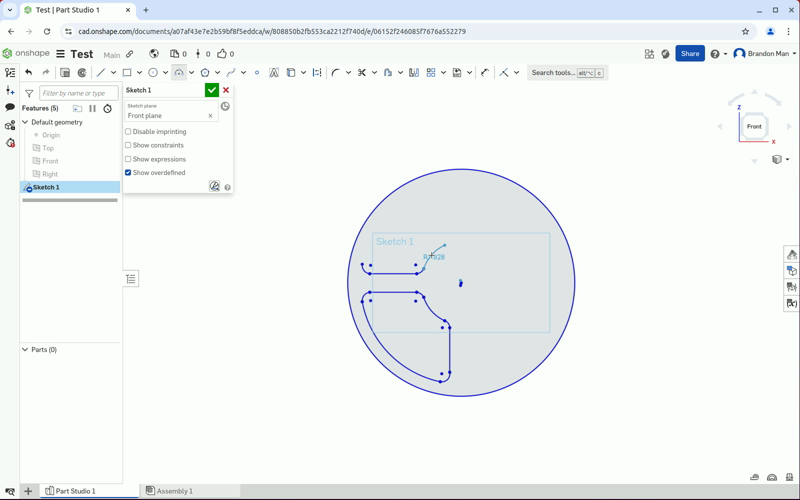
key_up(shift)
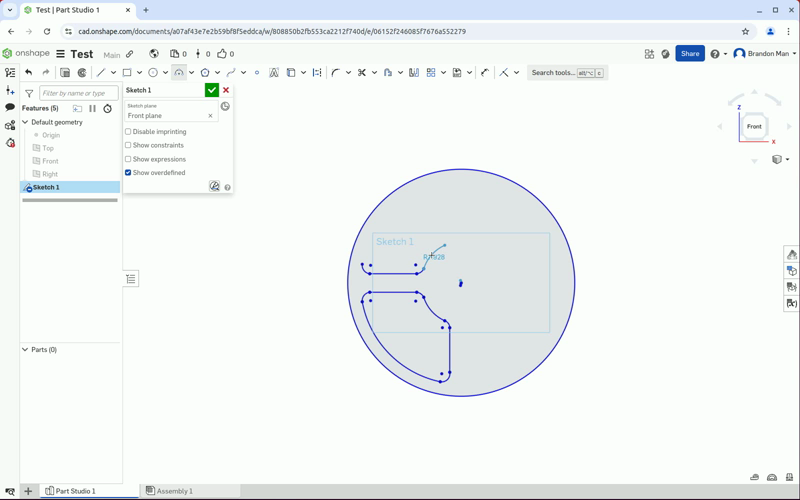
mouse_move(444, 245)
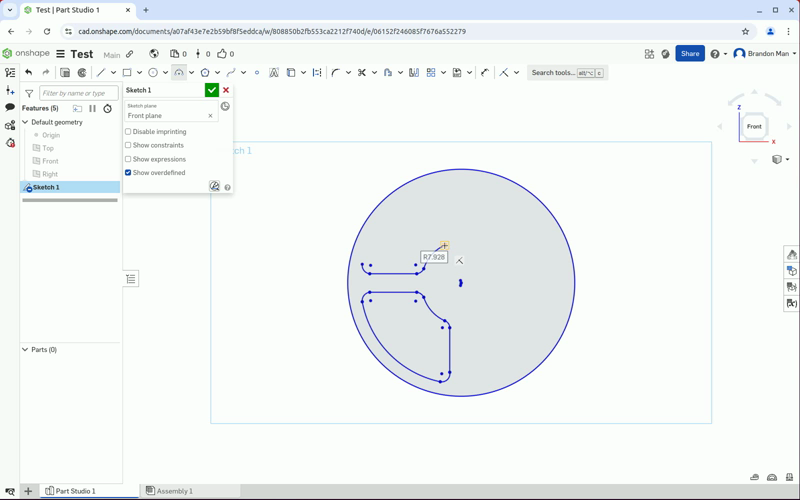
click(444, 245)
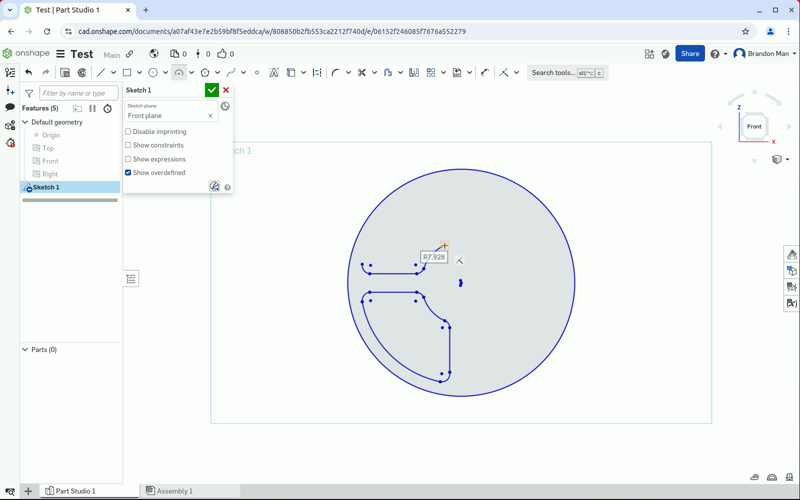
key_down(shift)
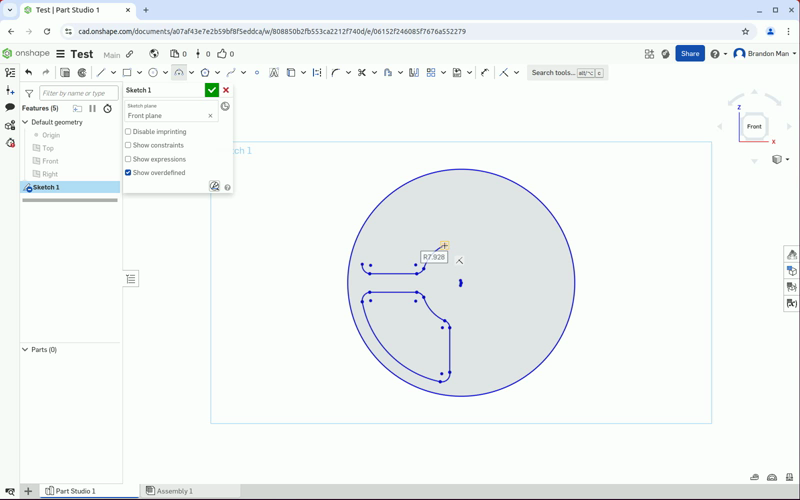
mouse_move(449, 238)
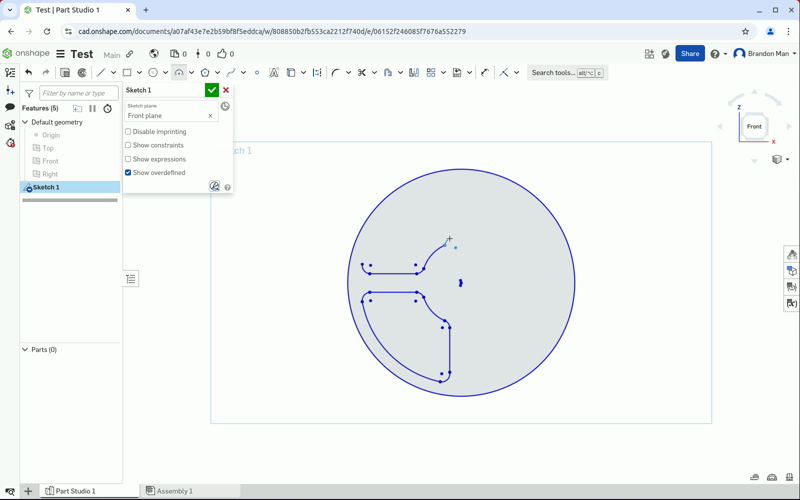
click(449, 238)
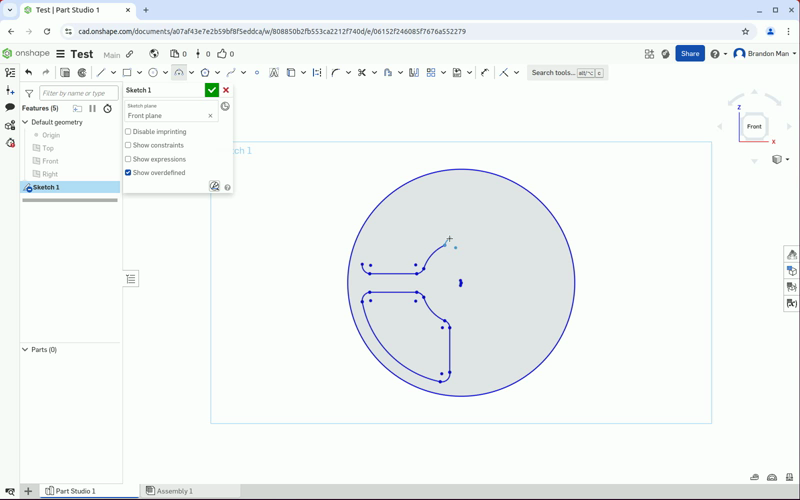
mouse_move(448, 242)
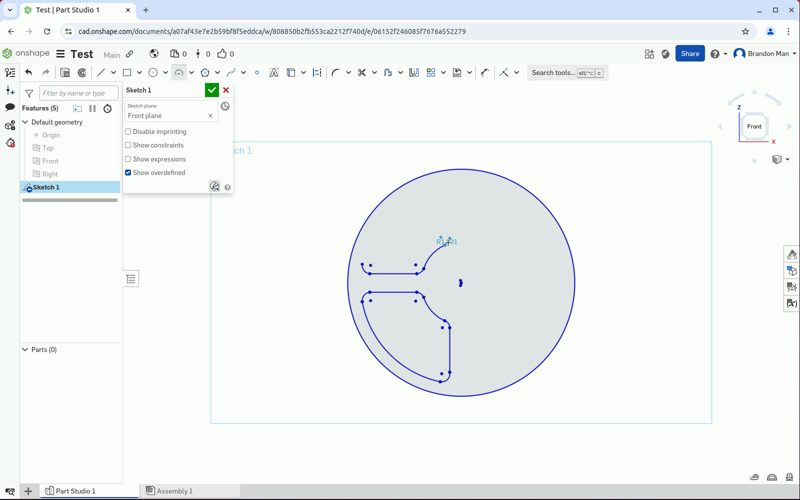
scroll(6)
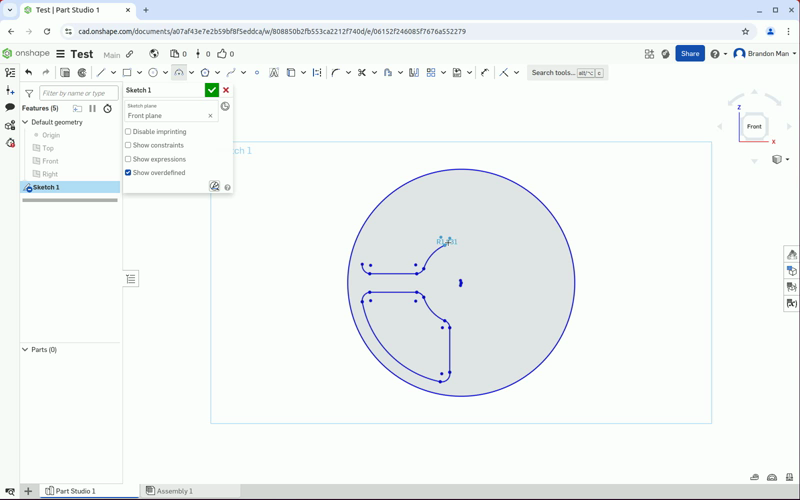
scroll(6)
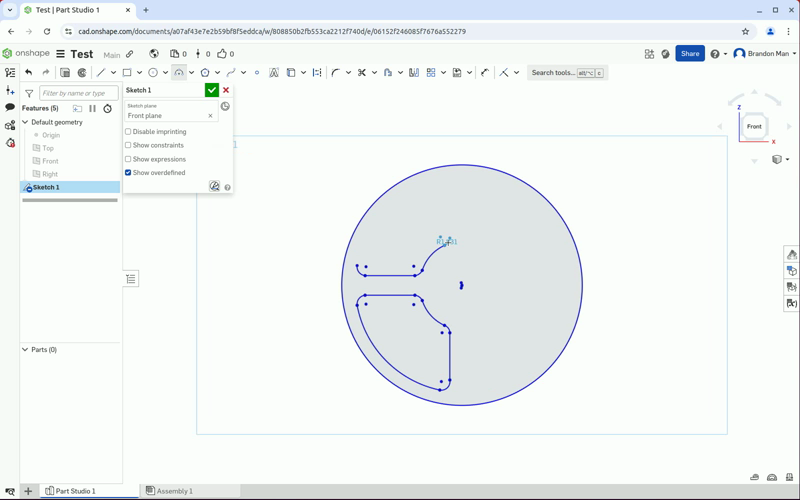
scroll(6)
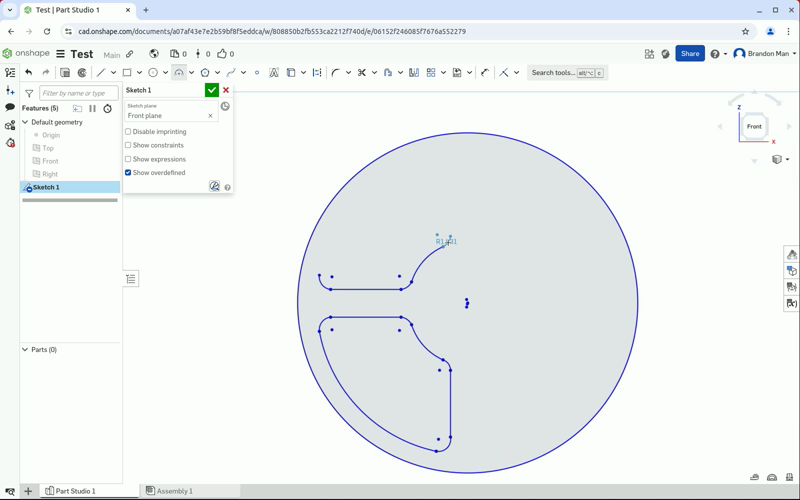
scroll(6)
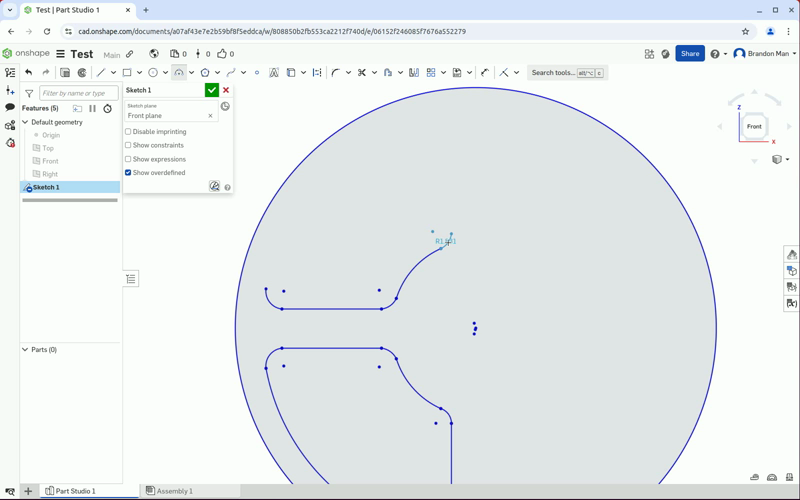
scroll(6)
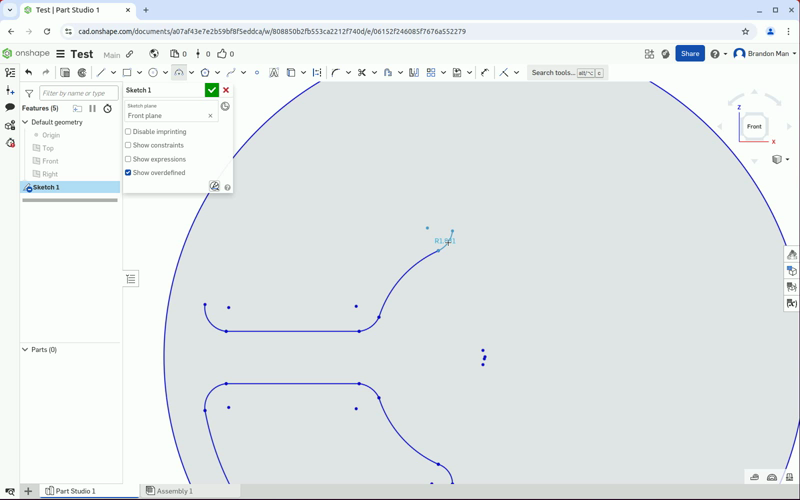
scroll(6)
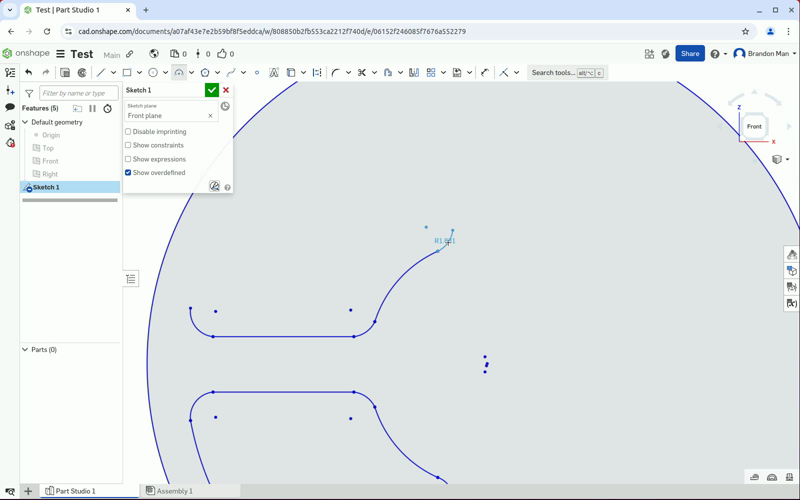
scroll(6)
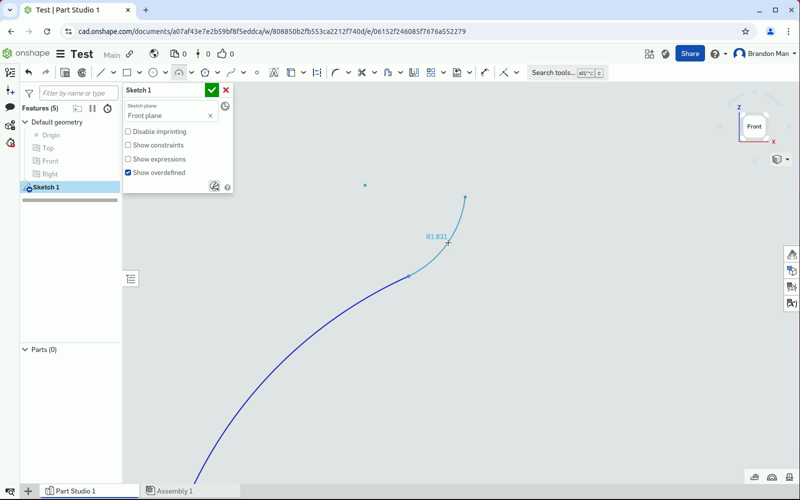
click(448, 242)
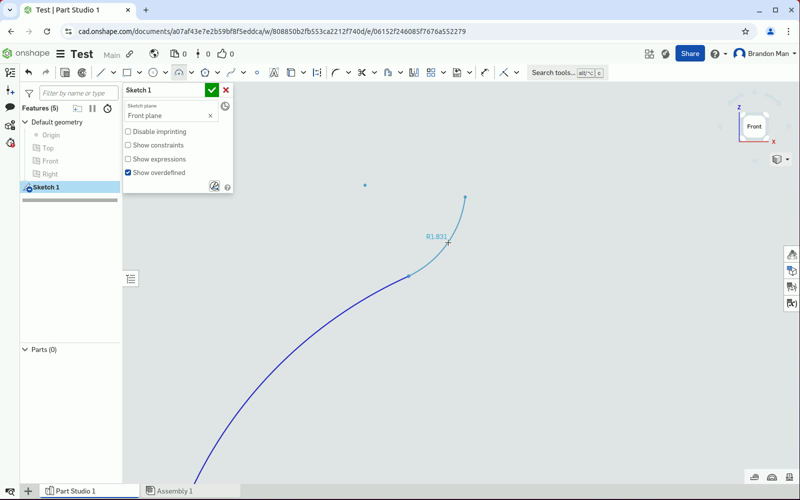
scroll(-6)
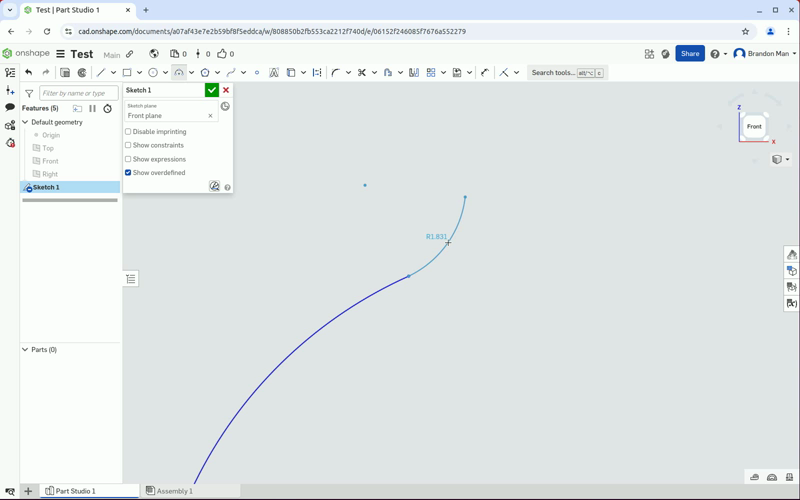
scroll(-6)
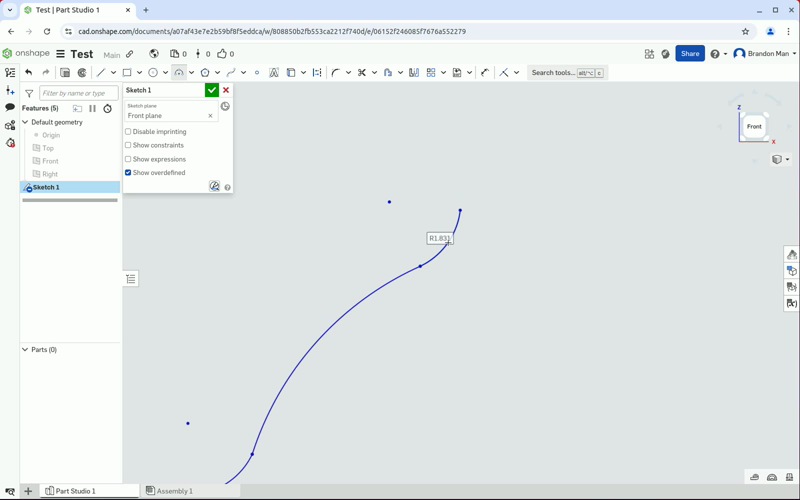
scroll(-6)
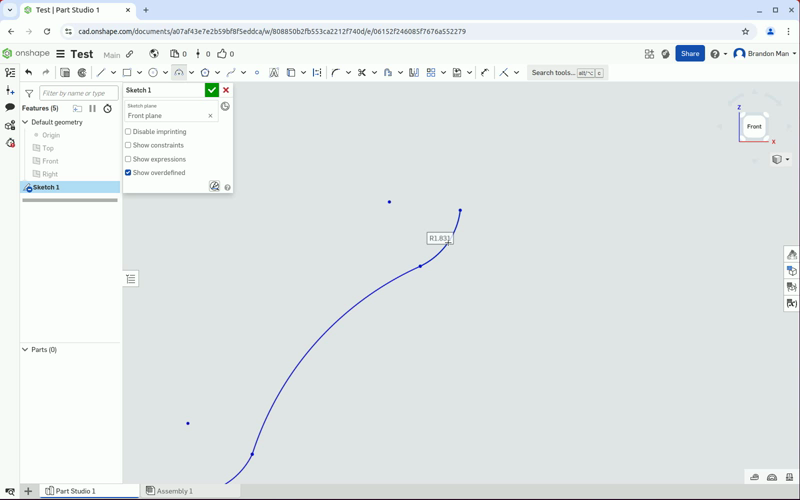
scroll(-6)
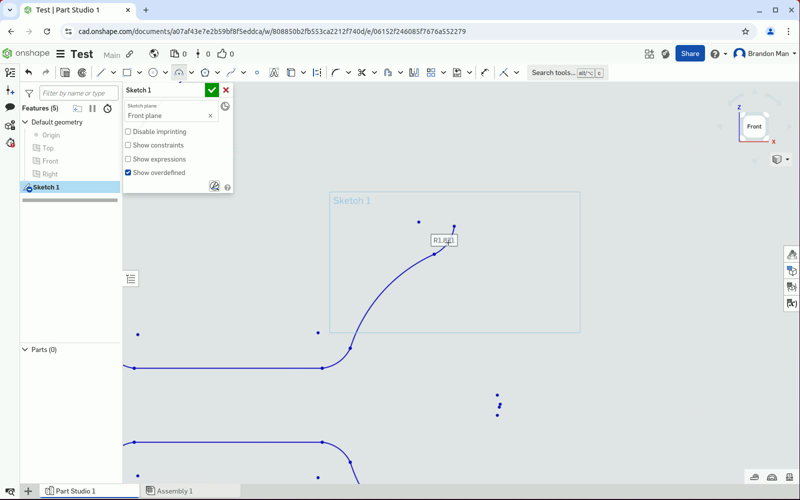
scroll(-6)
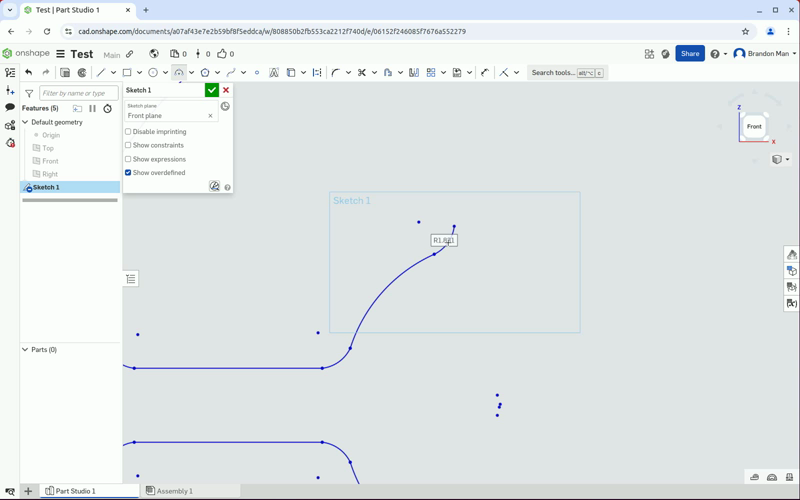
scroll(-6)
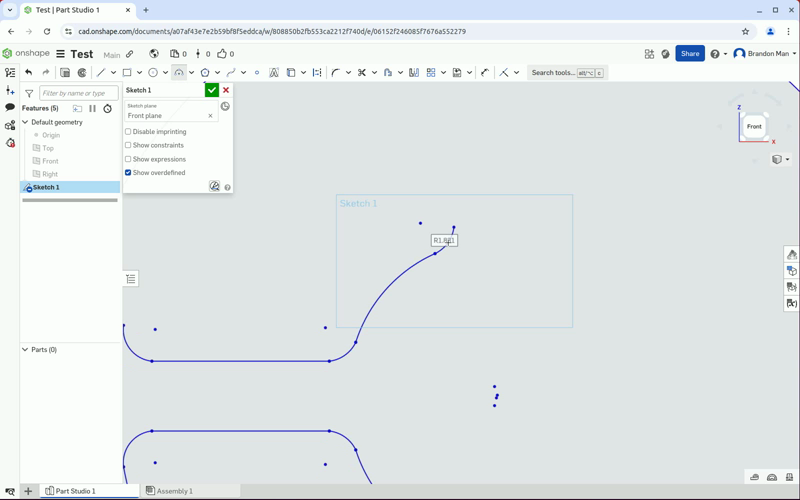
scroll(-6)
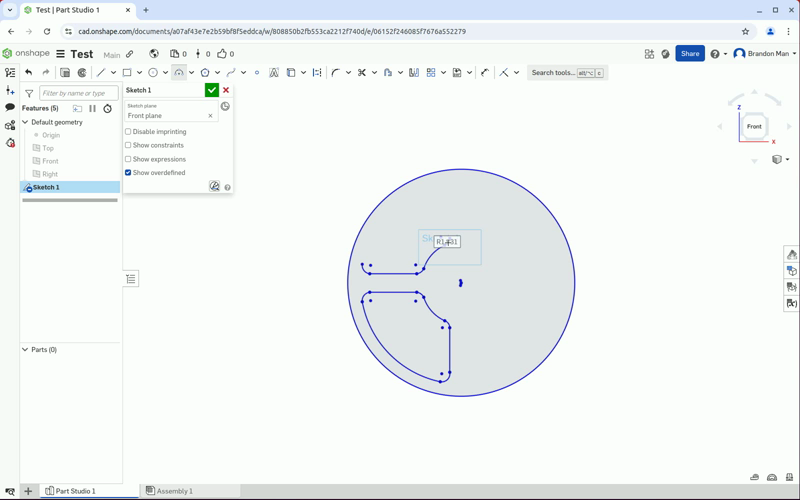
key_up(shift)
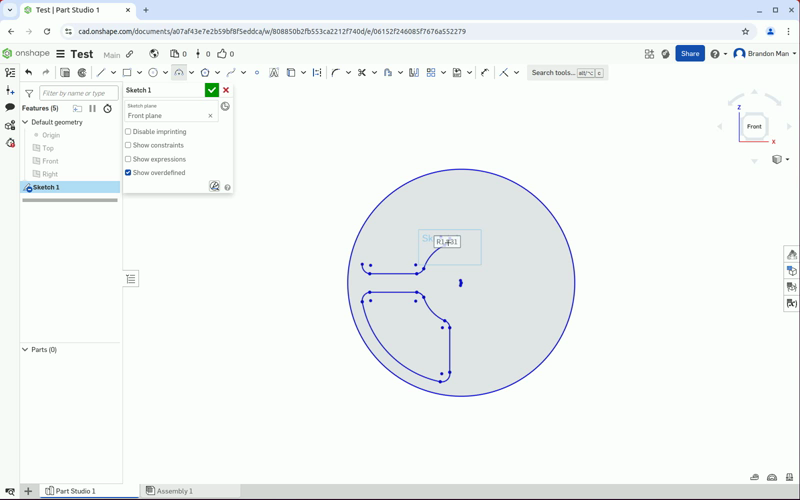
key(esc)
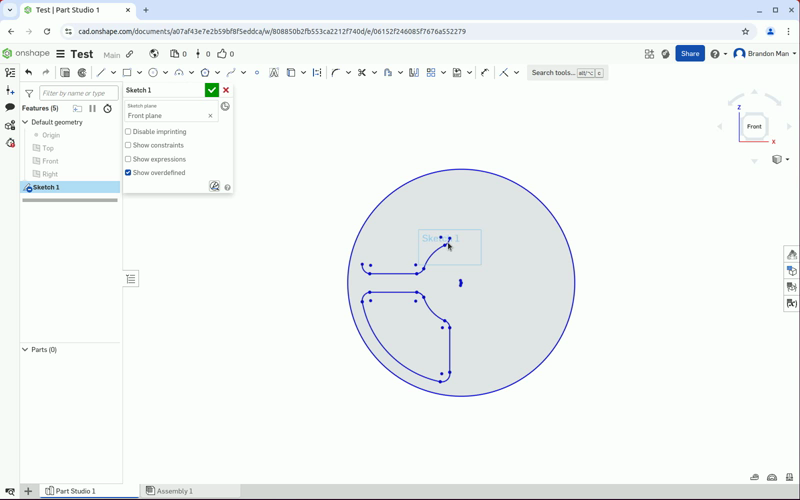
key(l)
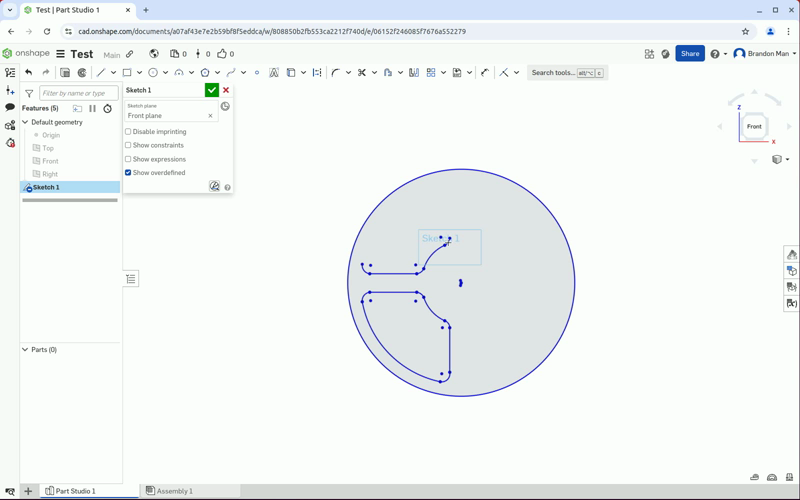
mouse_move(449, 238)
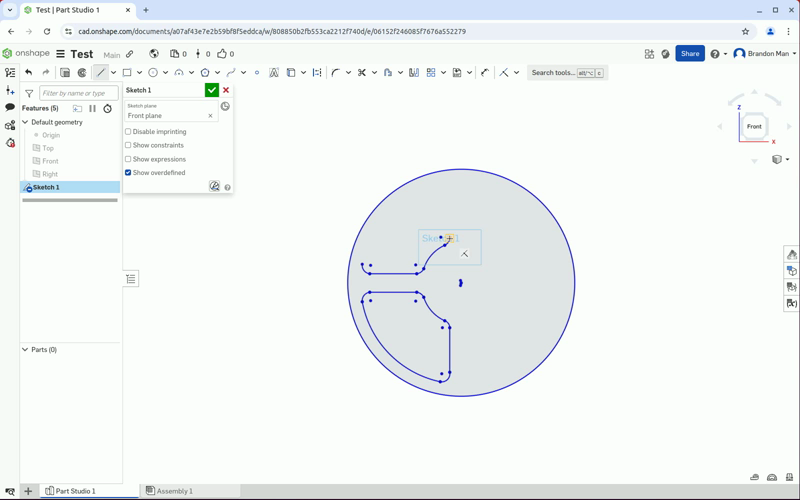
scroll(6)
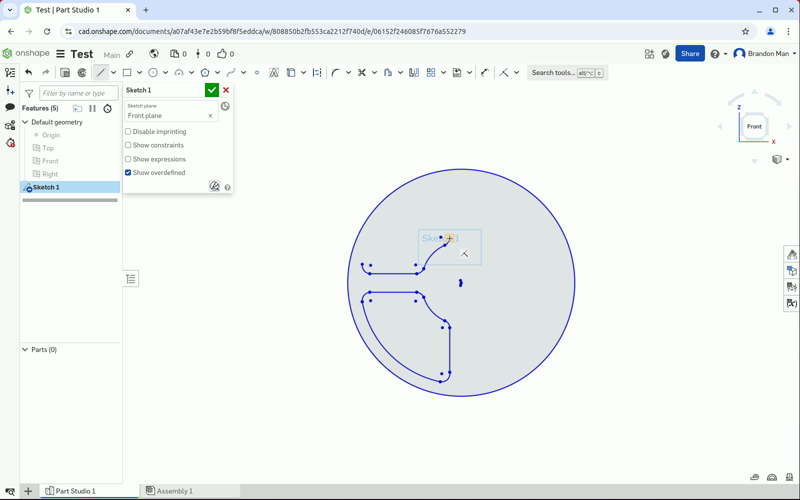
scroll(6)
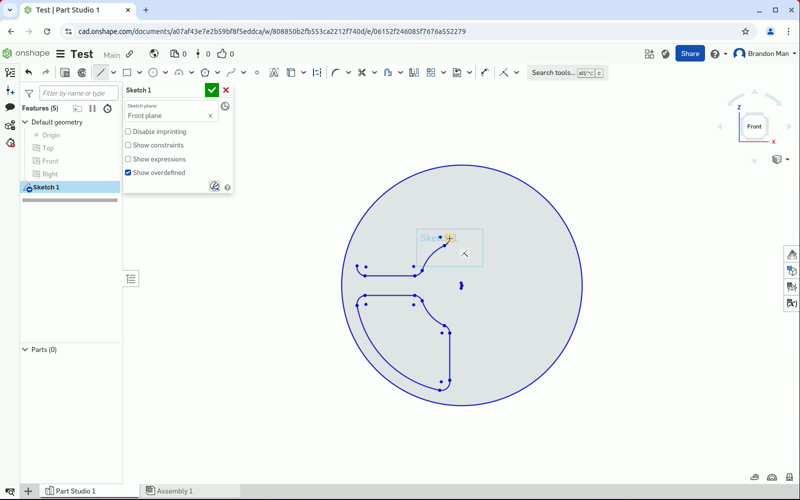
scroll(6)
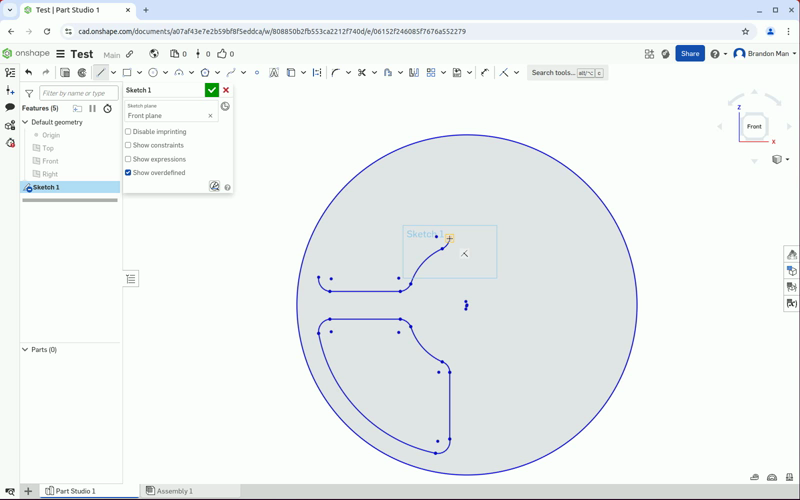
scroll(6)
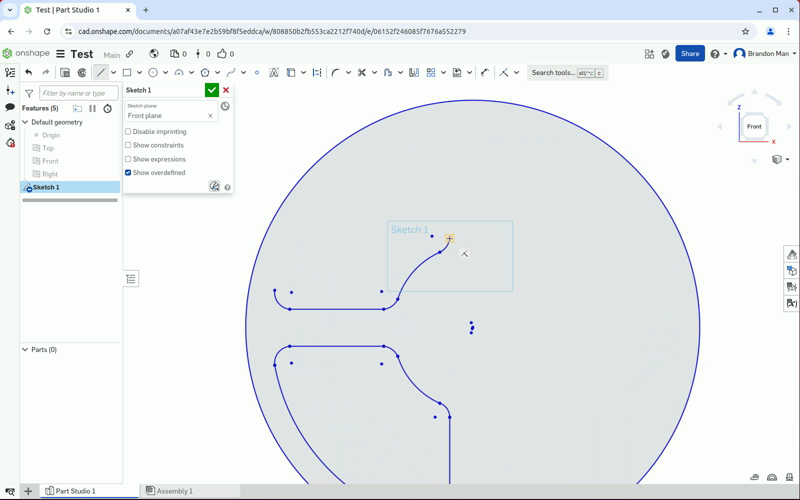
scroll(6)
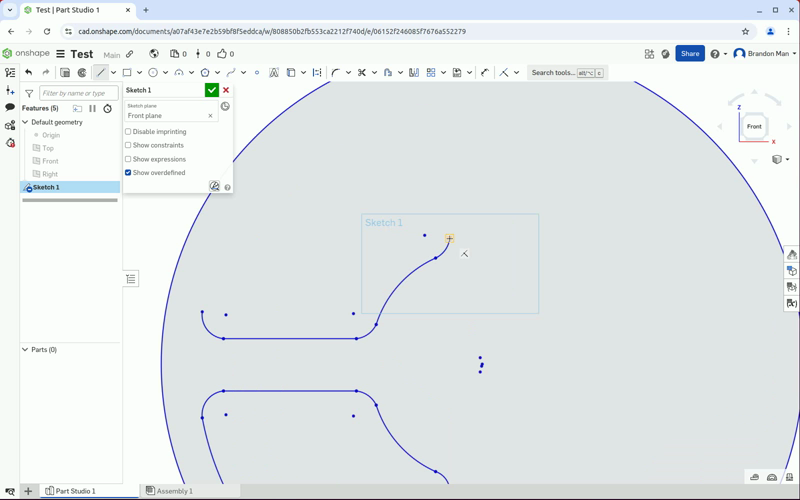
scroll(6)
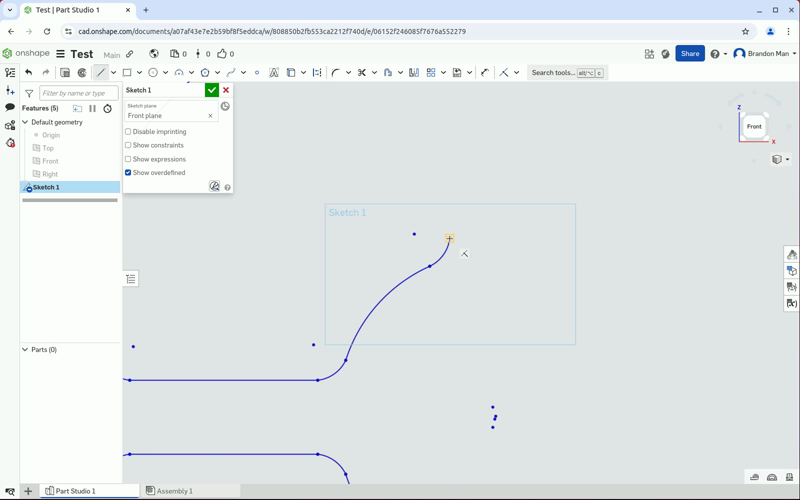
scroll(6)
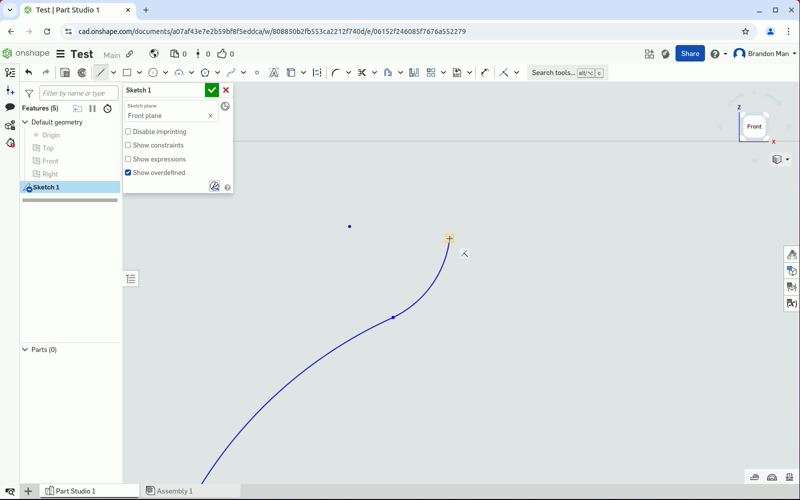
click(449, 238)
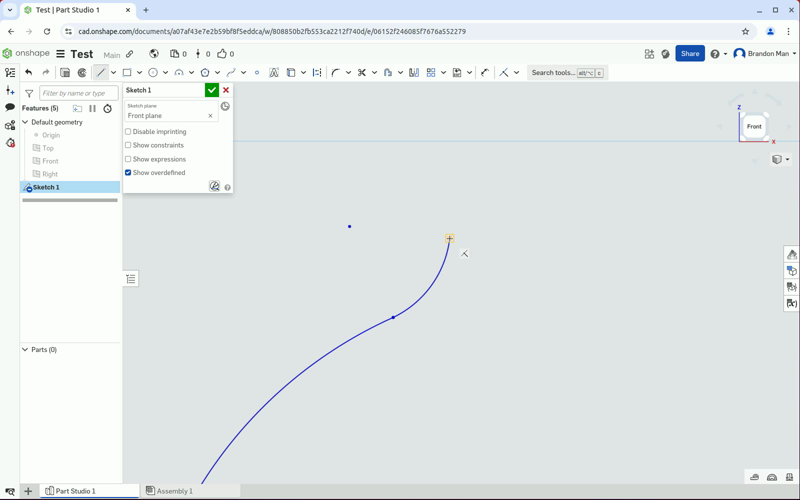
scroll(-6)
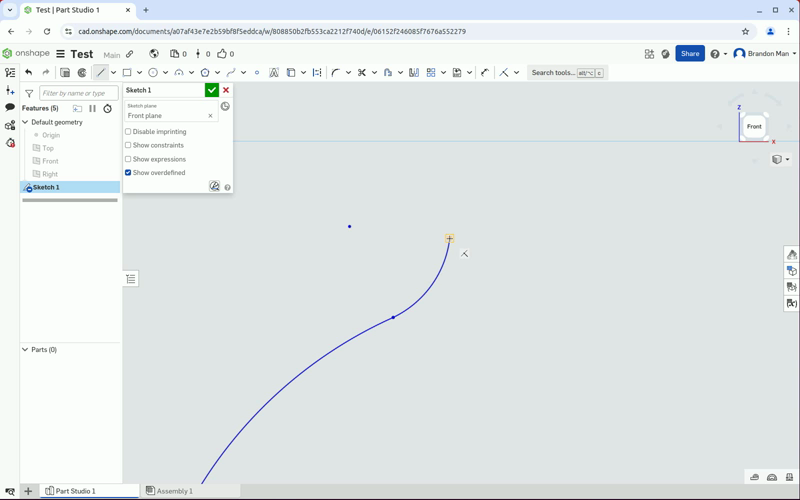
scroll(-6)
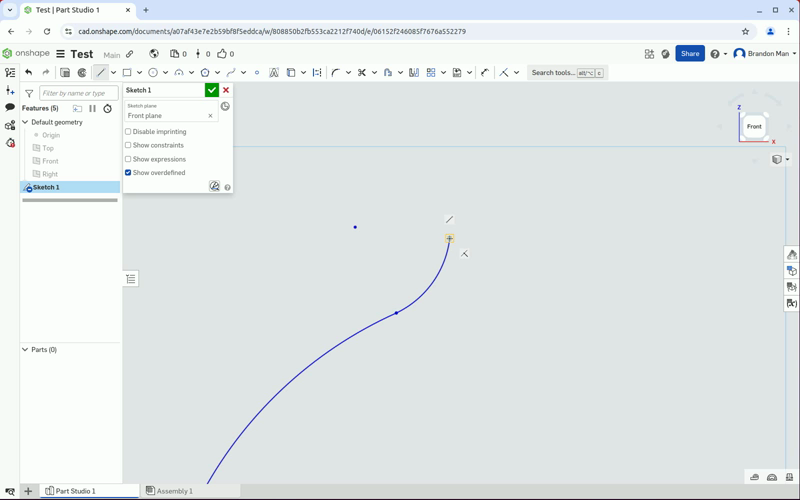
scroll(-6)
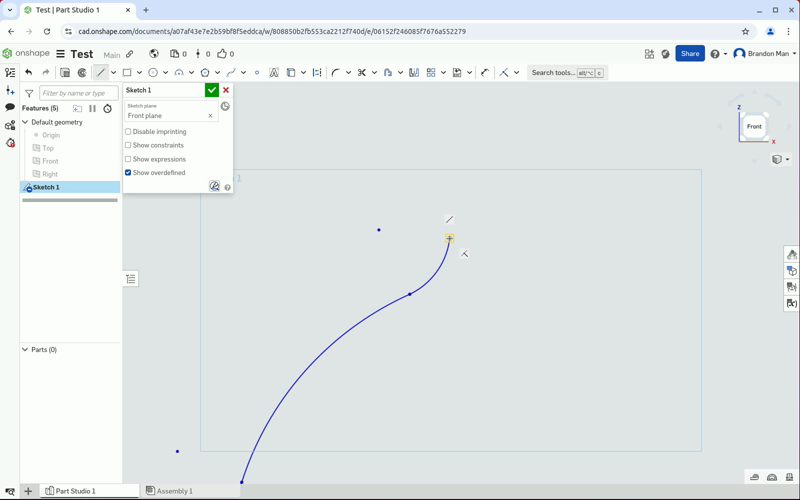
scroll(-6)
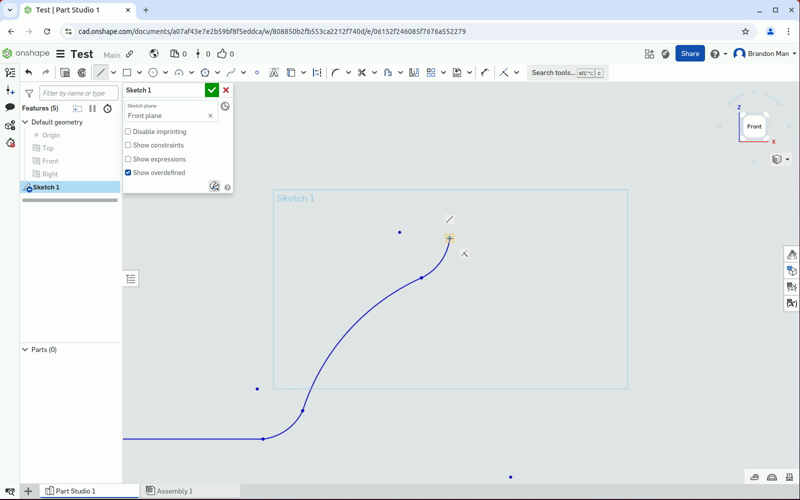
scroll(-6)
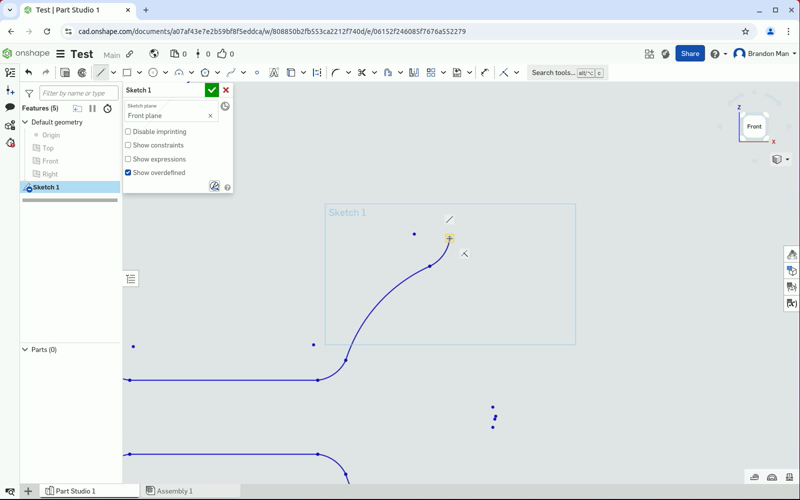
scroll(-6)
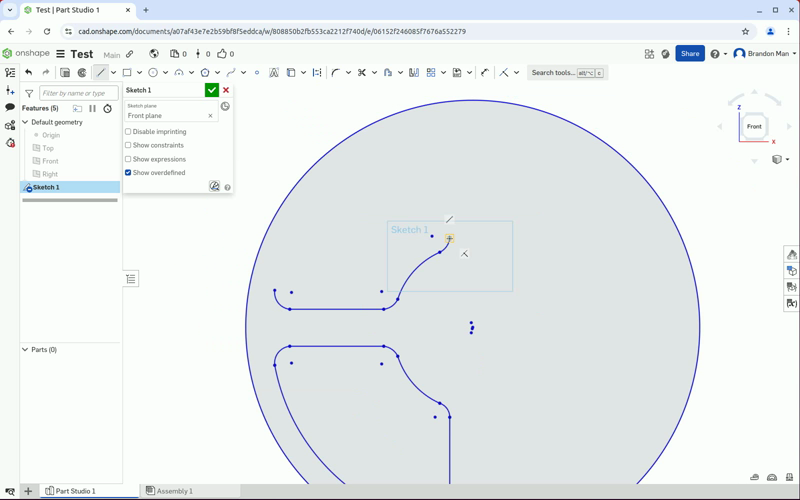
scroll(-6)
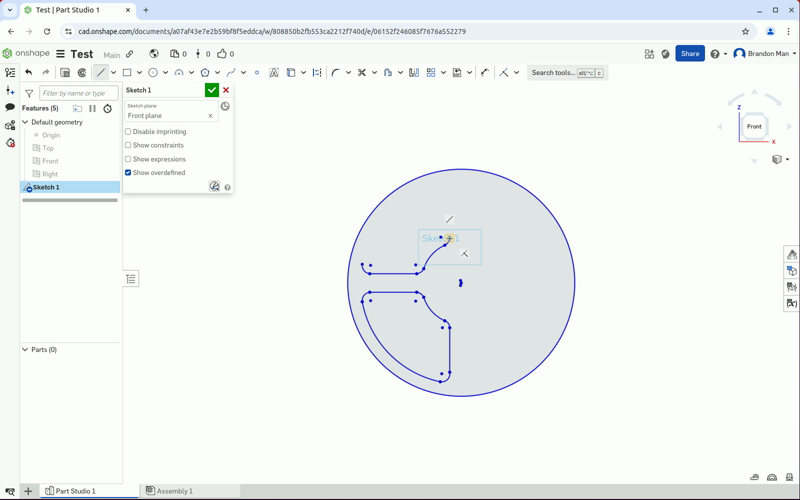
key_down(shift)
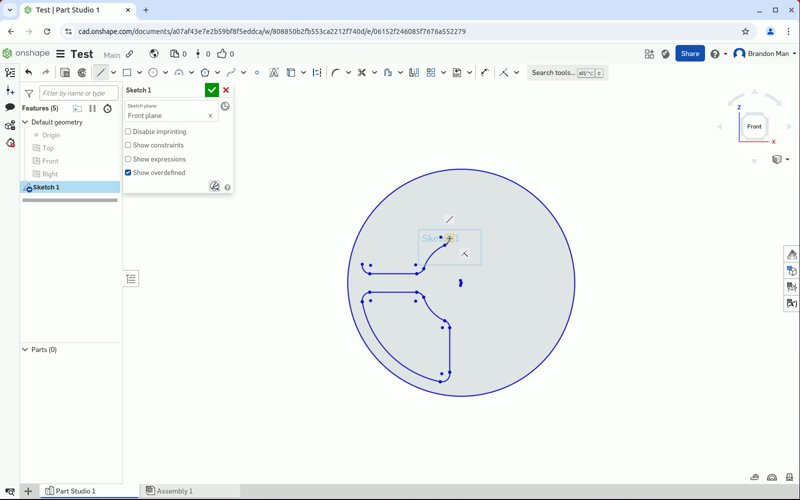
mouse_move(479, 238)
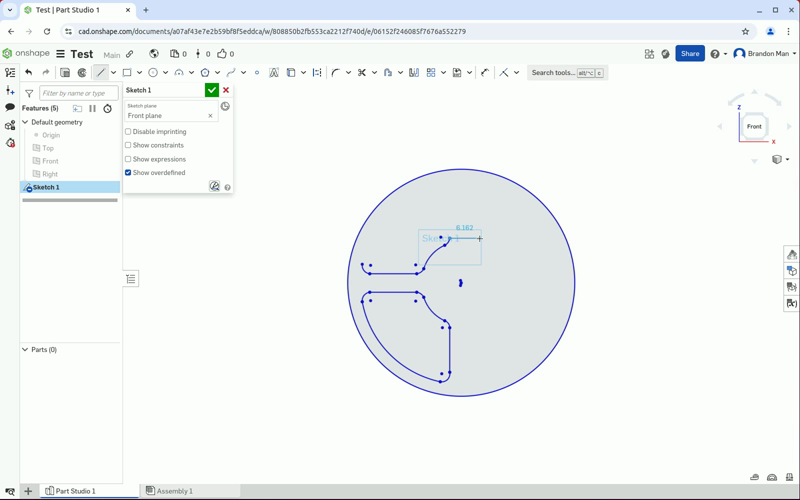
mouse_move(449, 193)
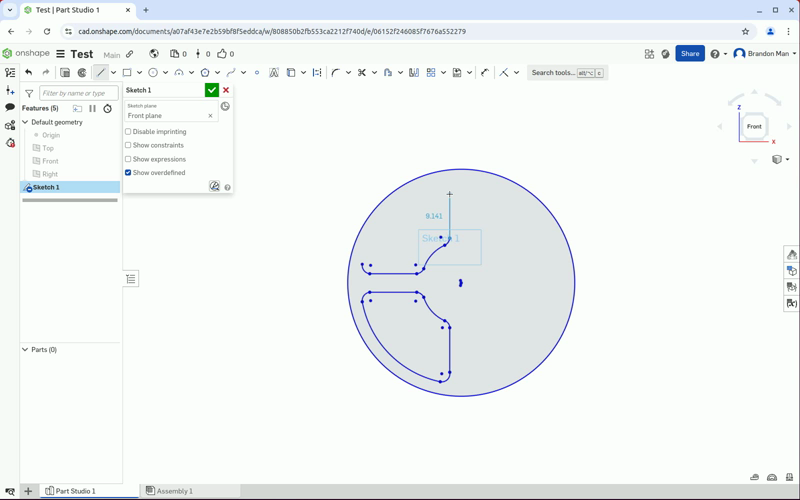
click(449, 193)
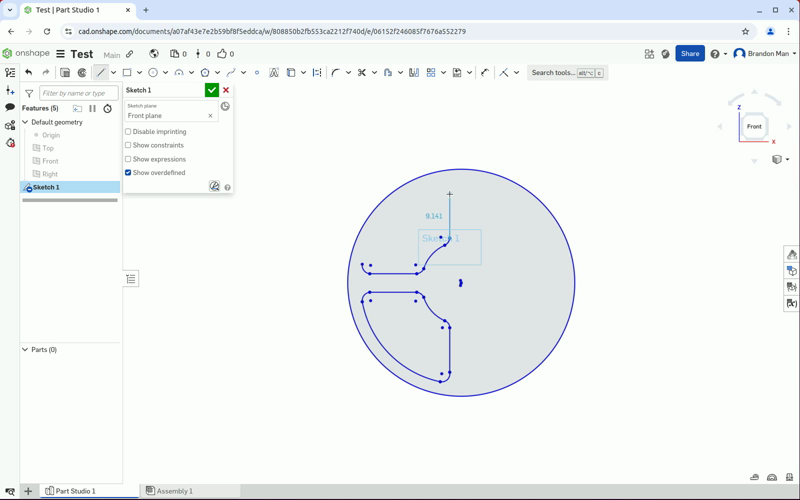
key_up(shift)
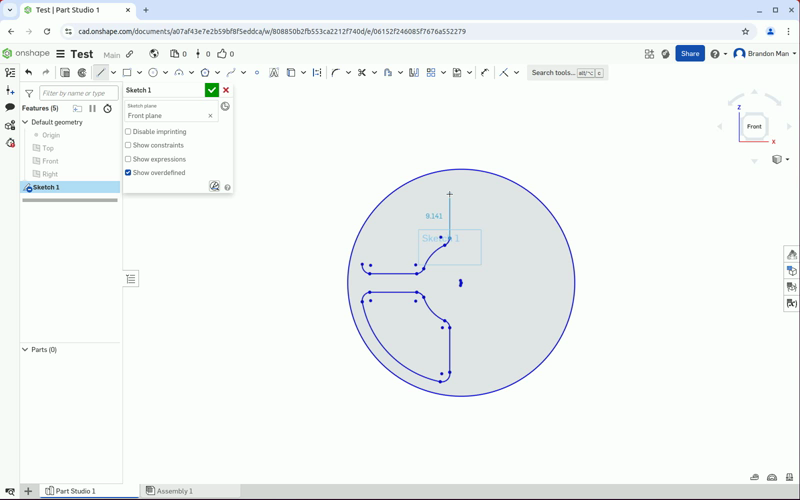
key(esc)
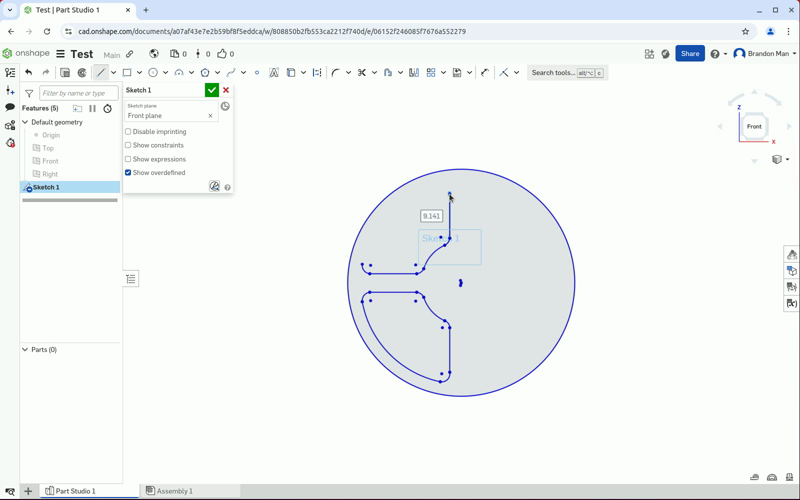
key(a)
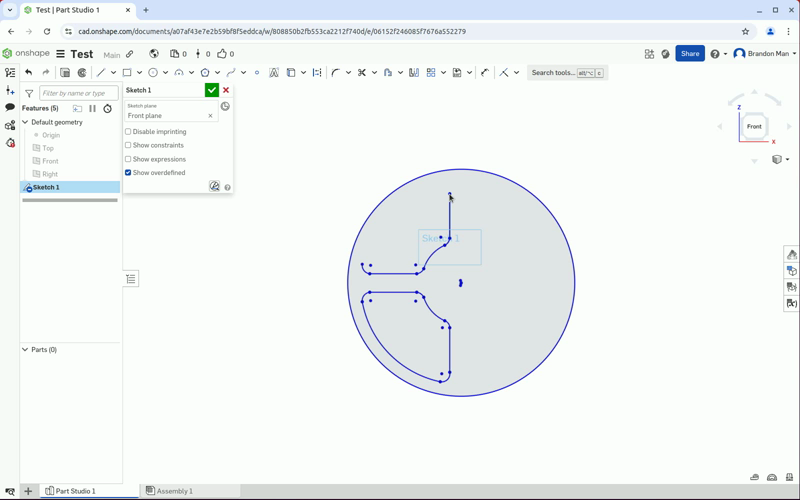
mouse_move(449, 193)
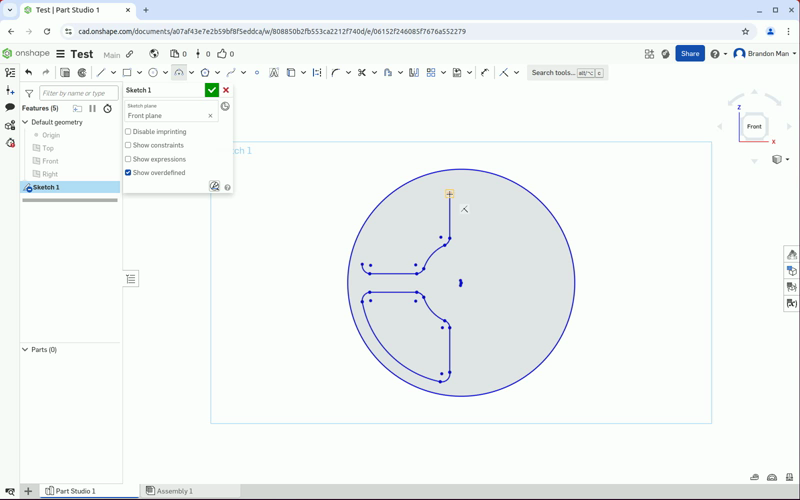
click(449, 193)
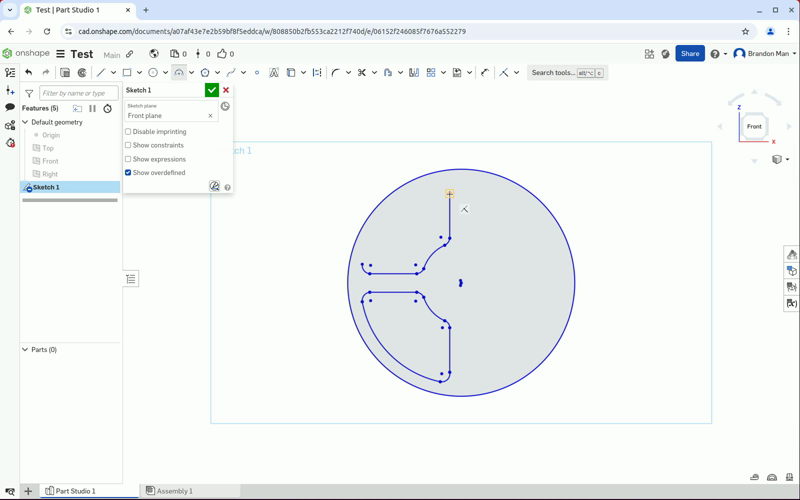
key_down(shift)
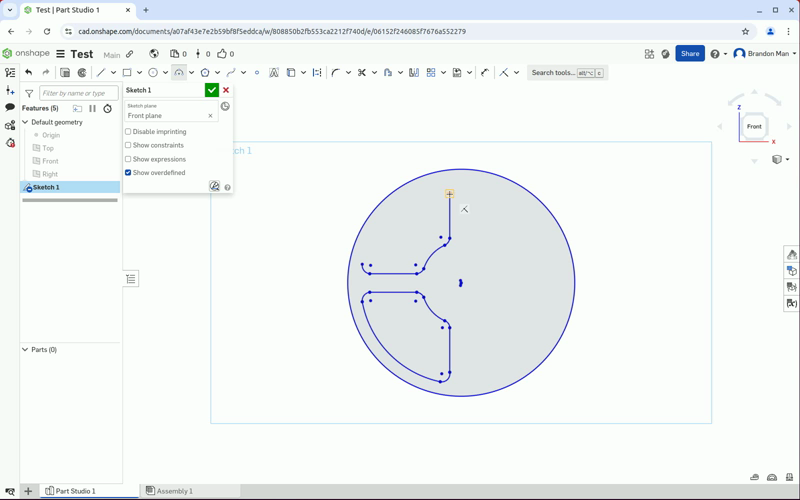
mouse_move(440, 183)
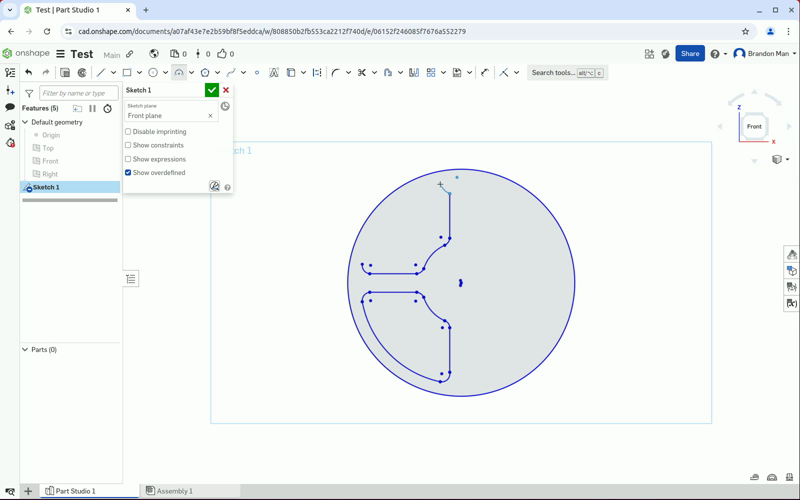
click(440, 183)
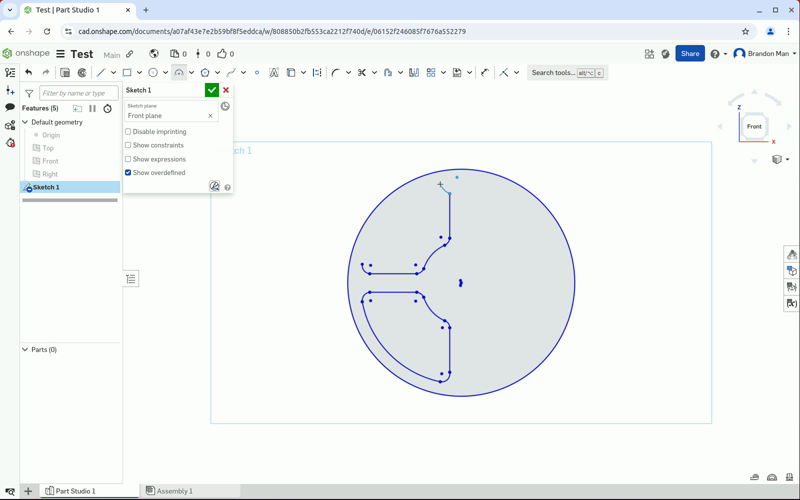
mouse_move(447, 186)
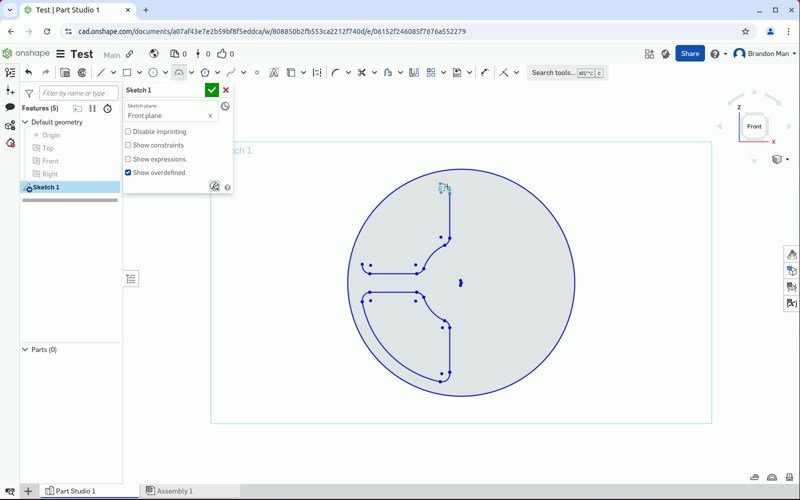
click(447, 186)
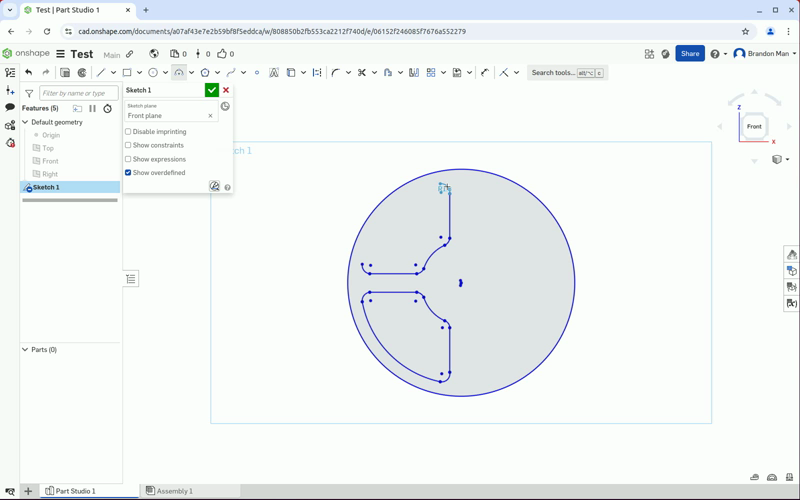
key_up(shift)
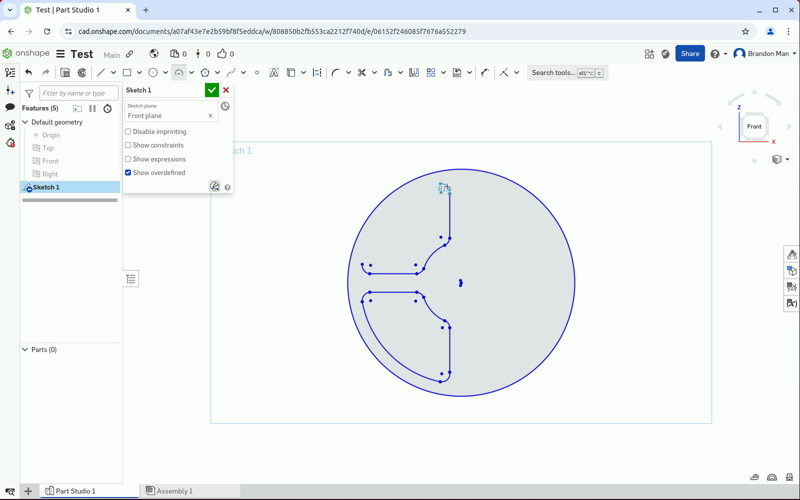
mouse_move(440, 183)
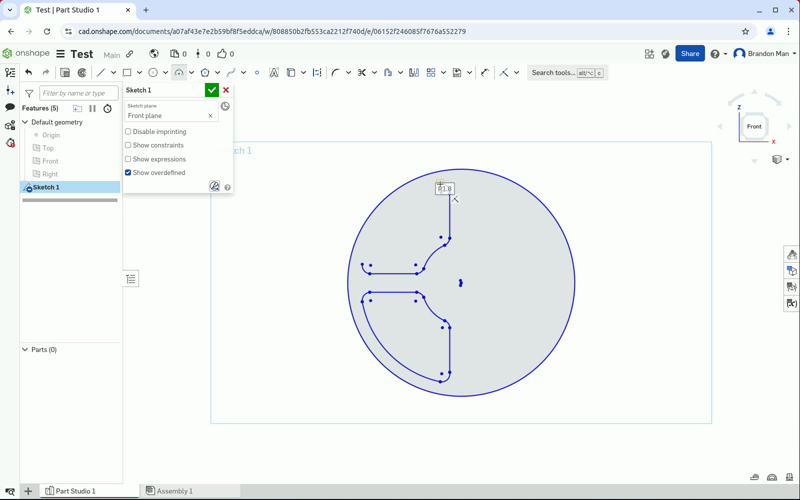
click(440, 183)
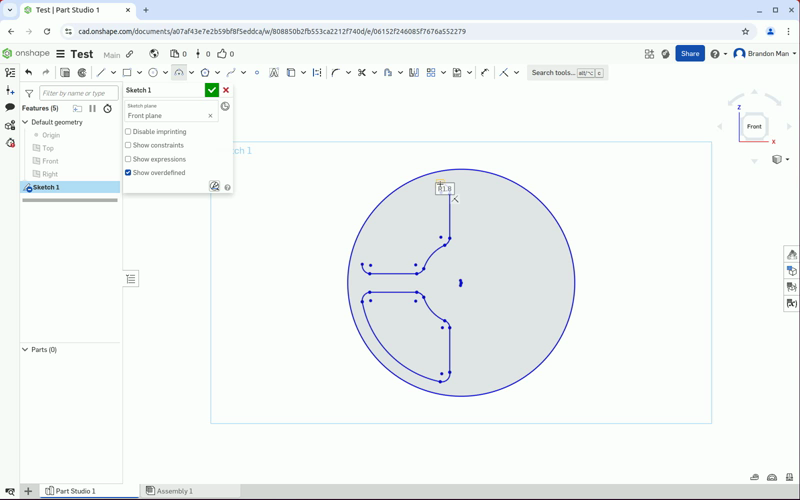
mouse_move(362, 264)
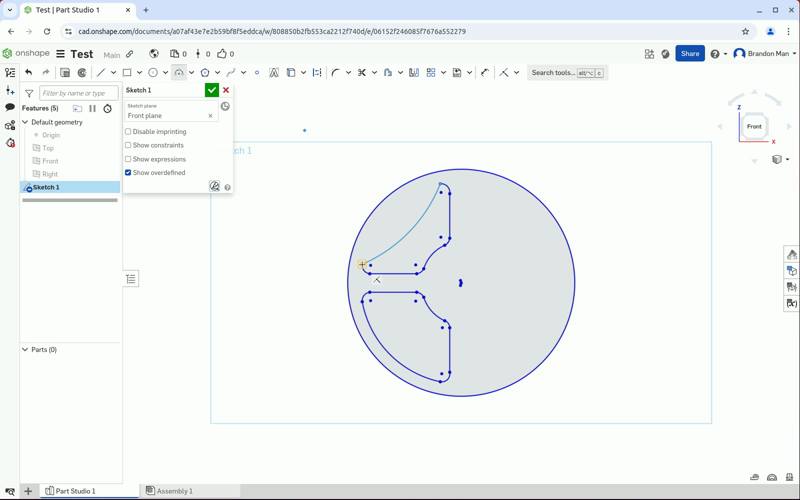
click(362, 264)
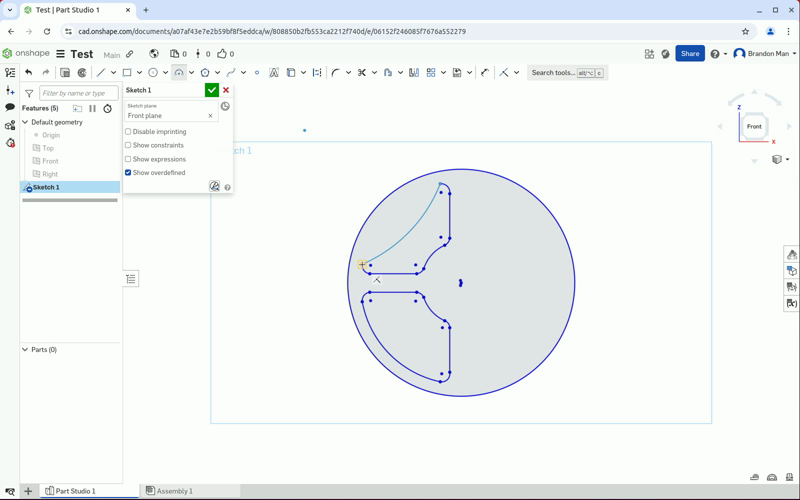
key_down(shift)
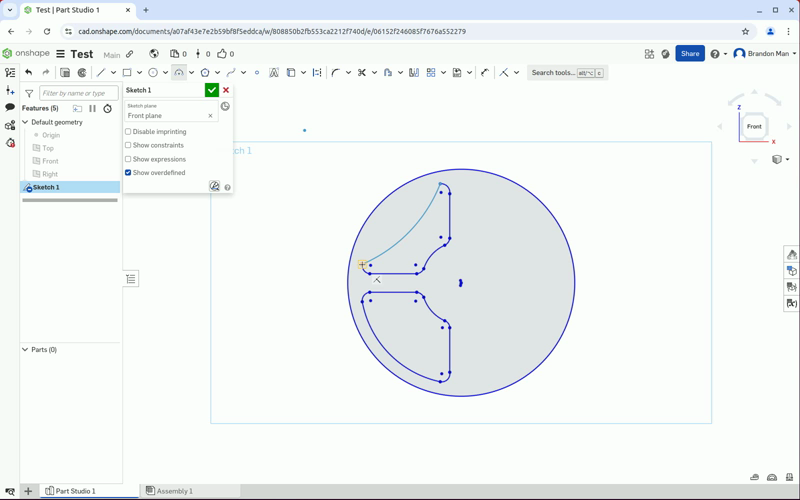
mouse_move(389, 212)
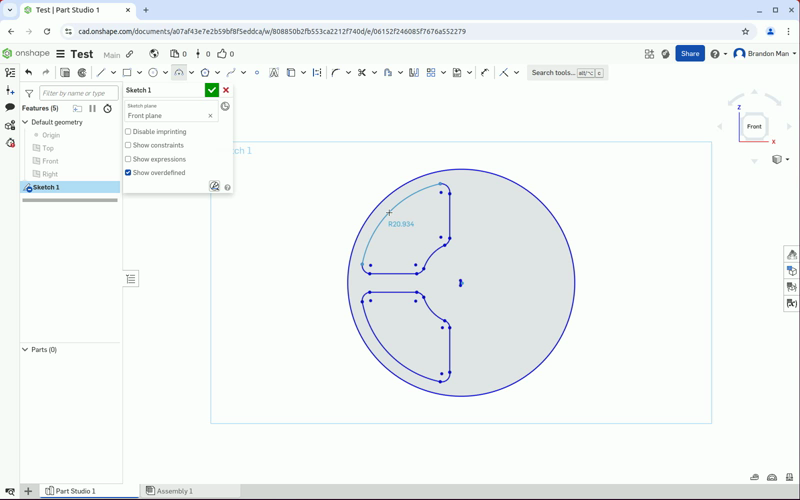
click(389, 212)
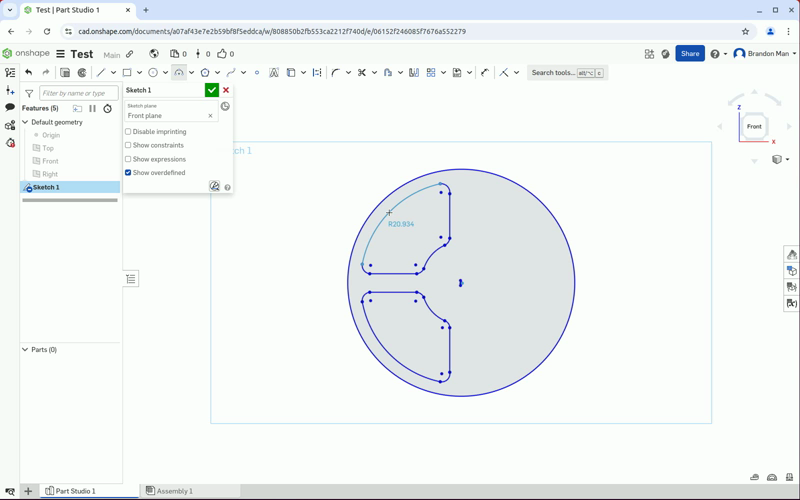
key_up(shift)
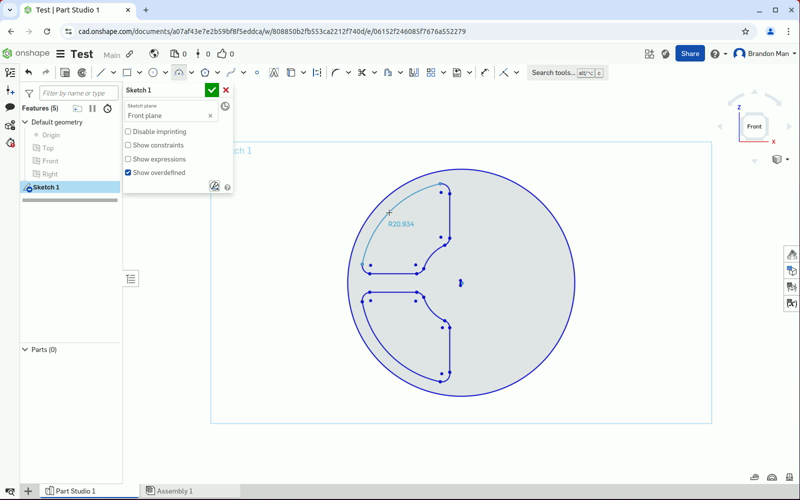
key(esc)
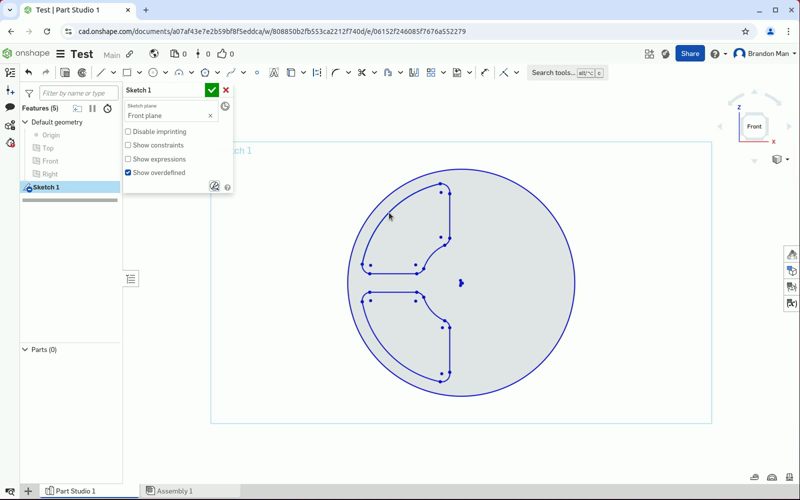
key(c)
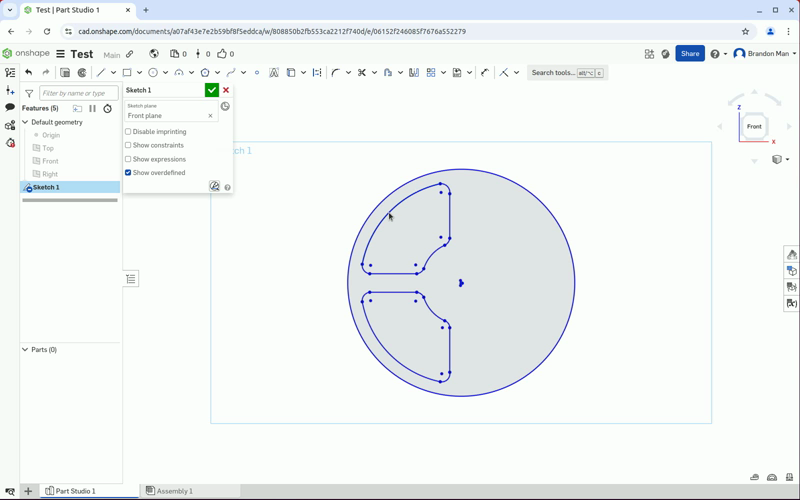
key_down(shift)
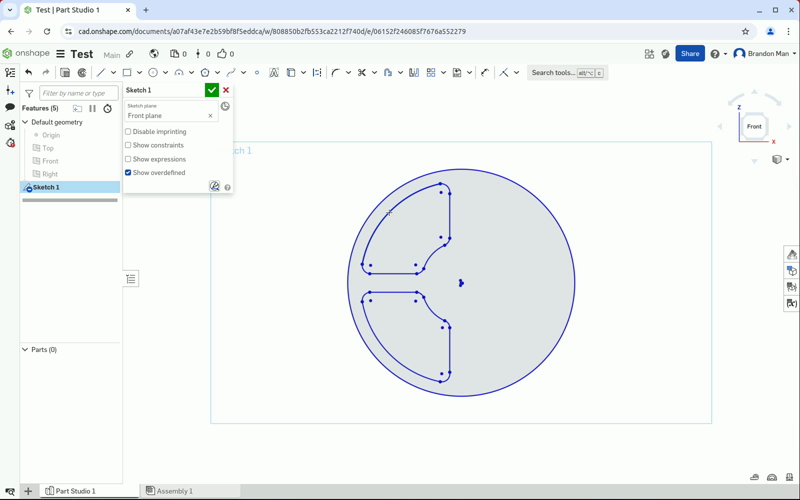
mouse_move(461, 282)
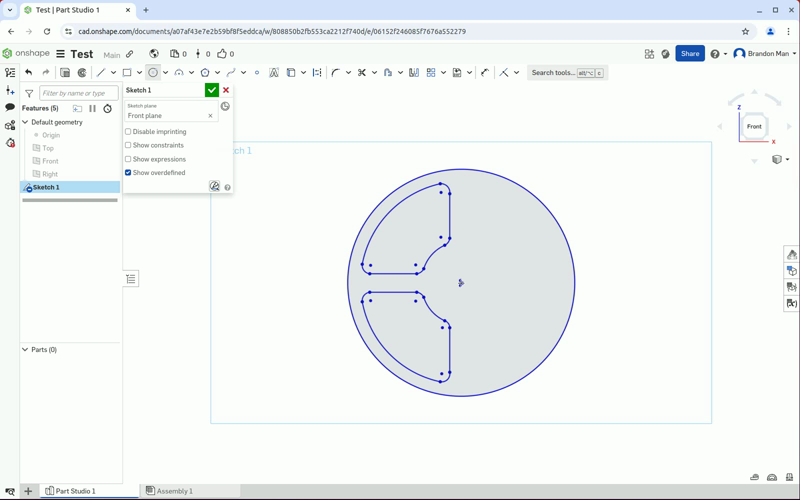
scroll(6)
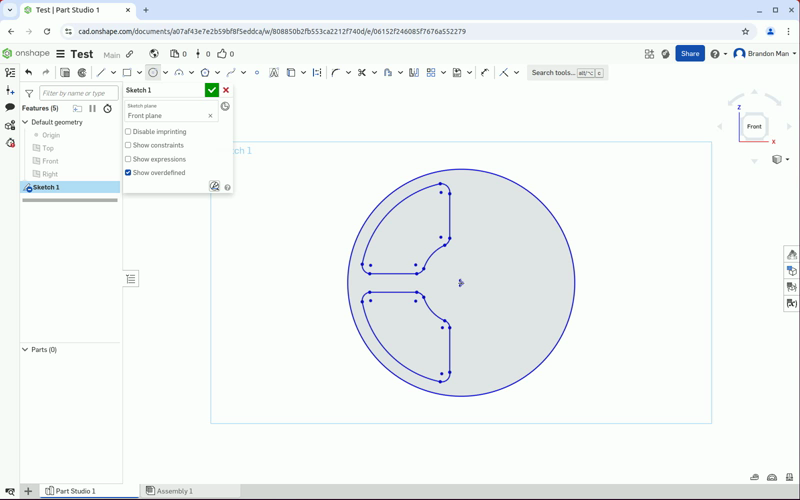
scroll(6)
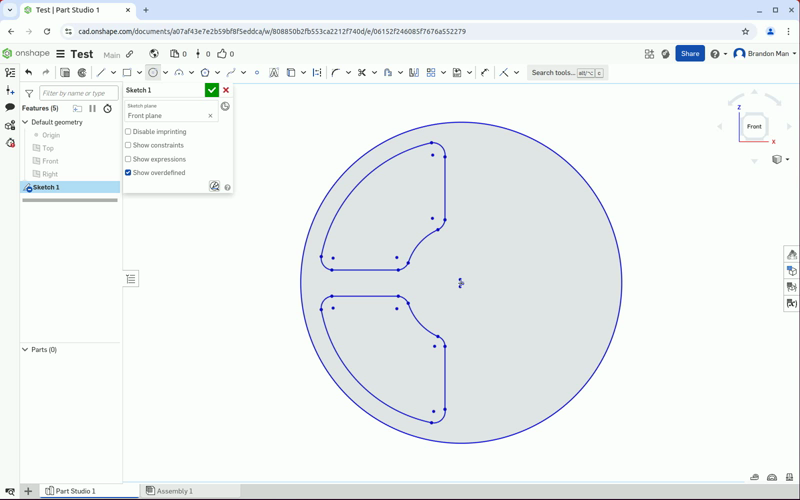
scroll(6)
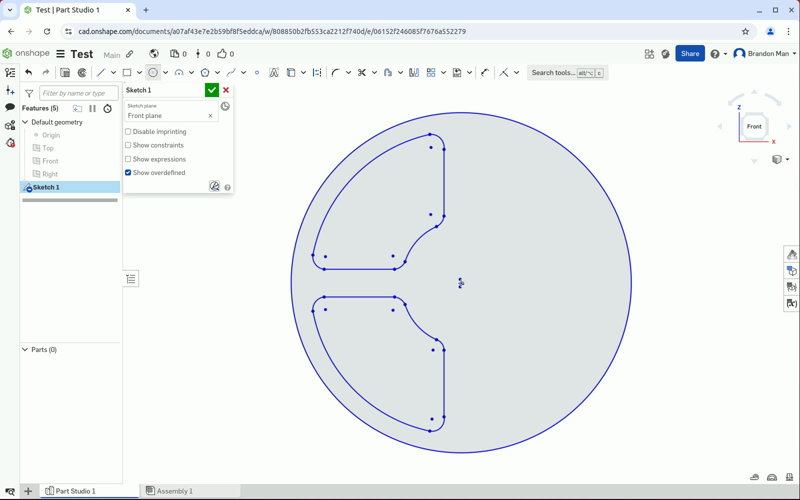
scroll(6)
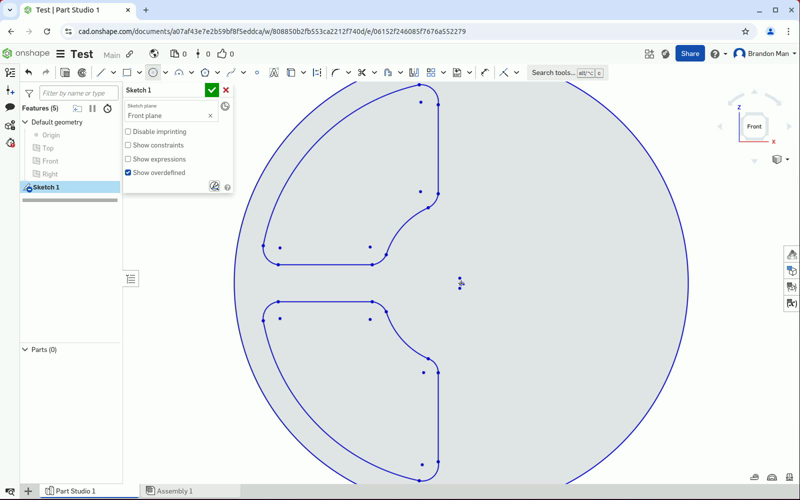
scroll(6)
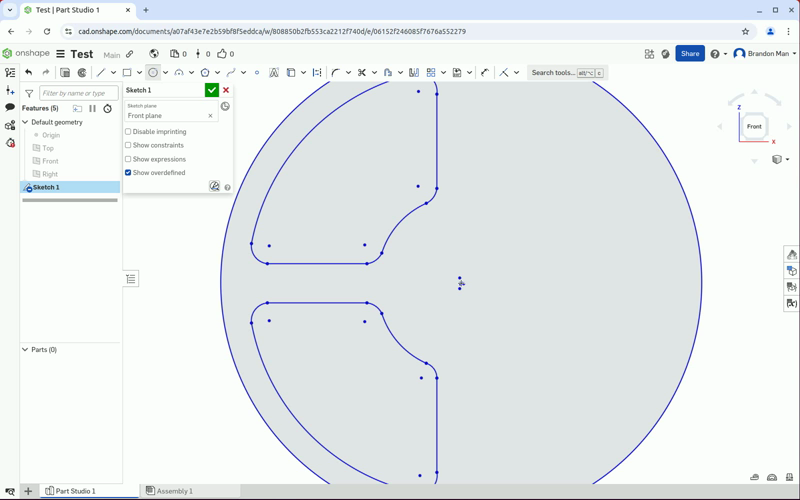
scroll(6)
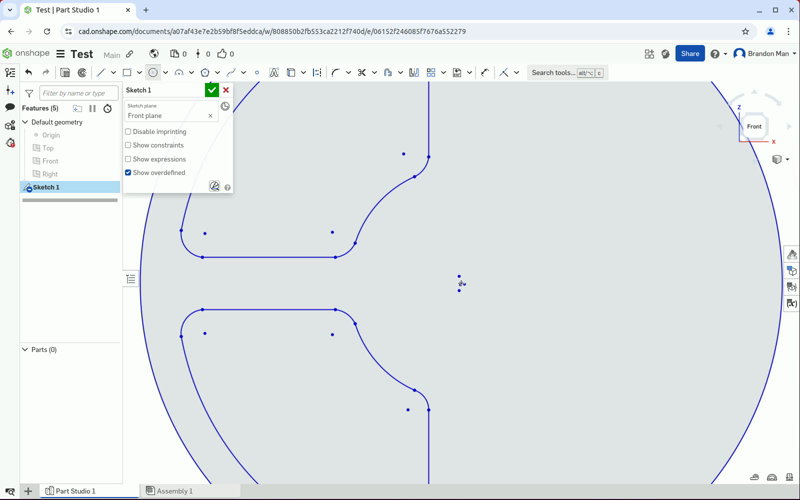
scroll(6)
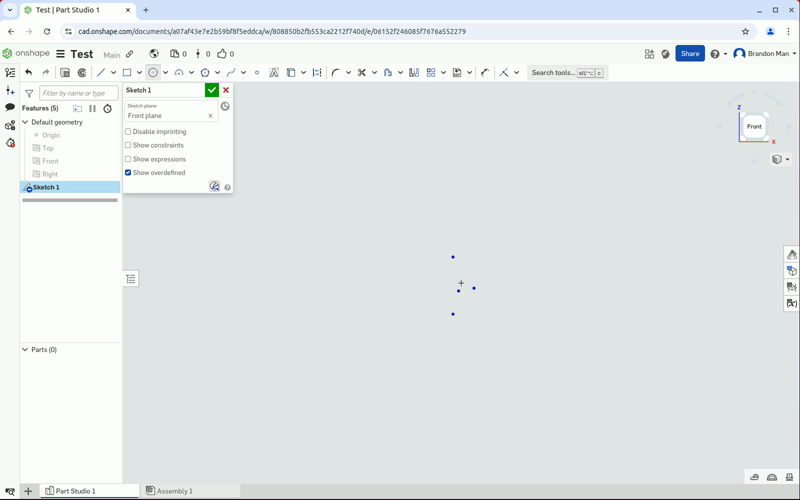
click(461, 282)
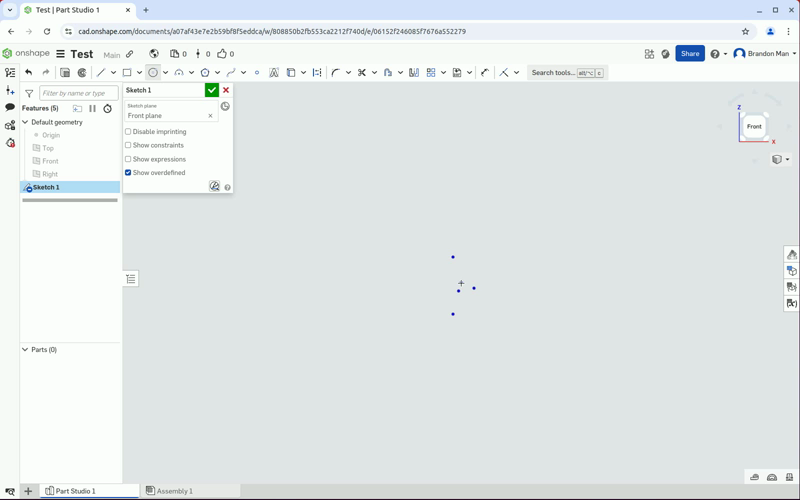
scroll(-6)
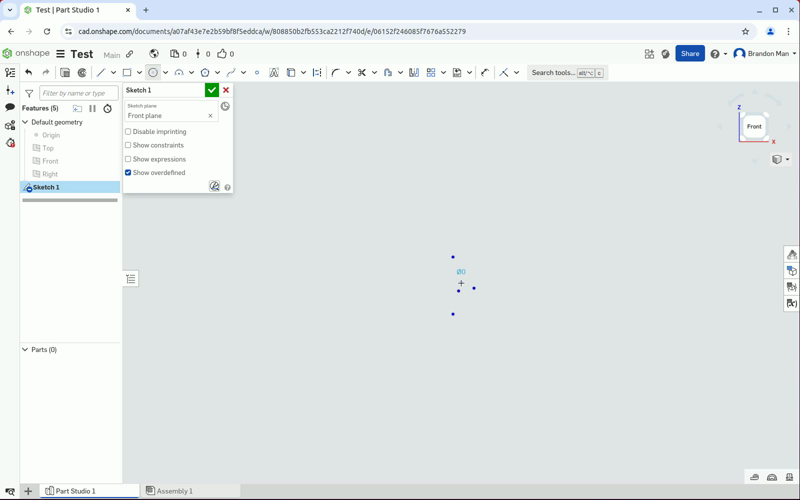
scroll(-6)
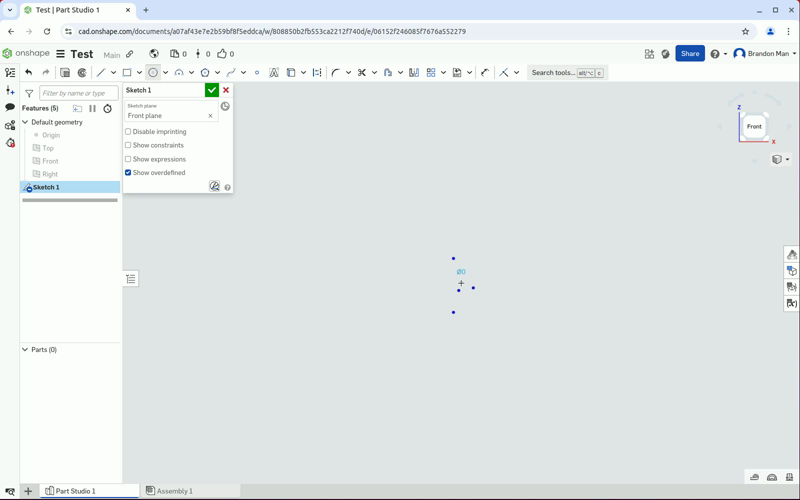
scroll(-6)
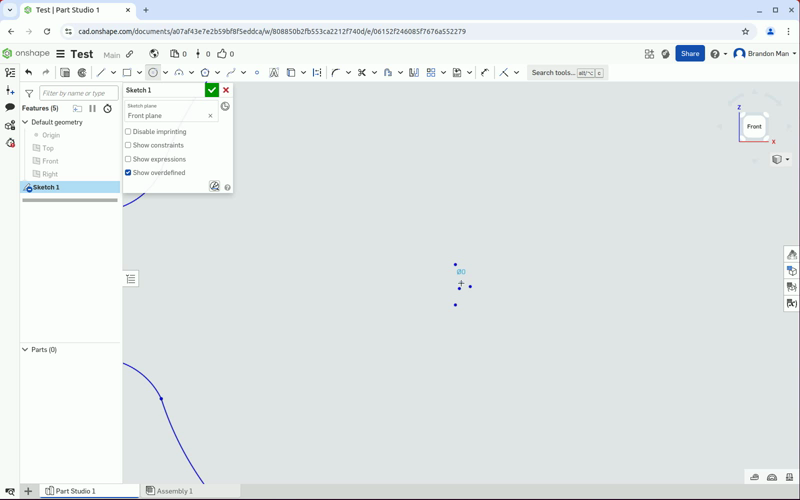
scroll(-6)
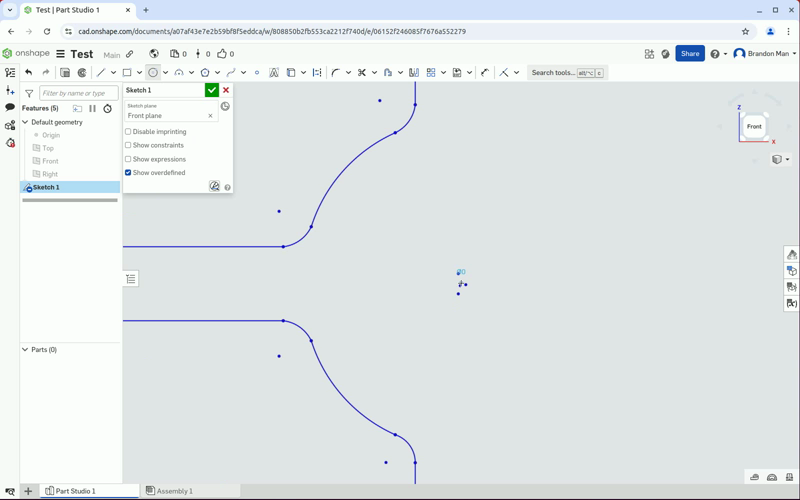
scroll(-6)
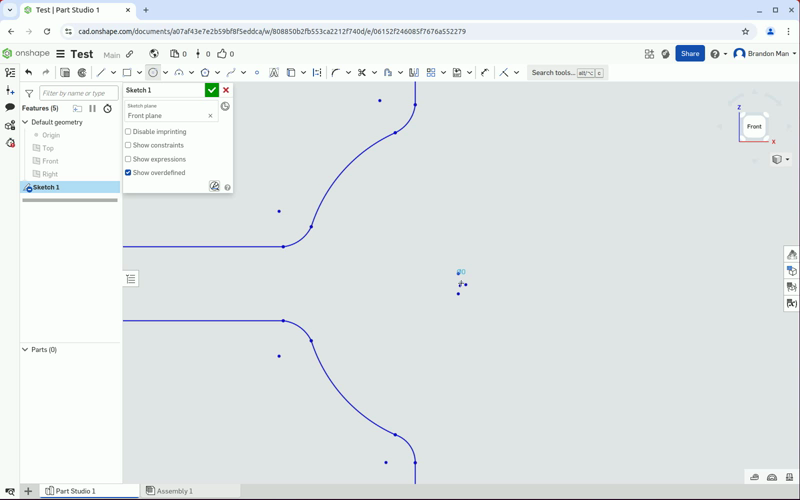
scroll(-6)
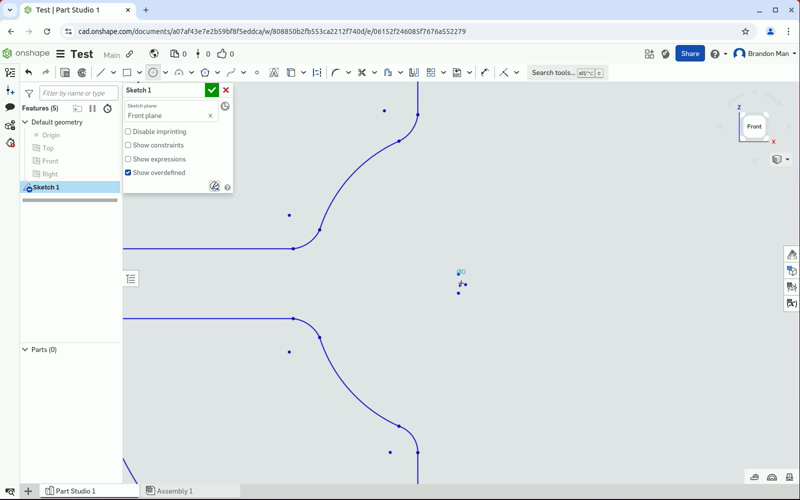
scroll(-6)
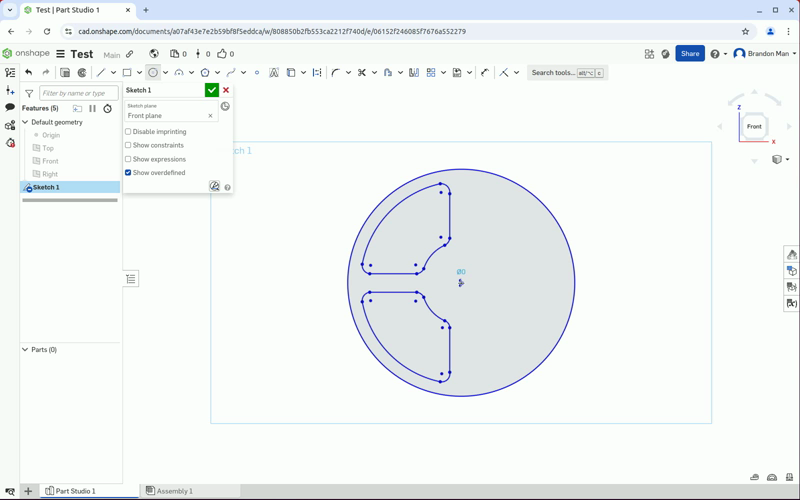
key_up(shift)
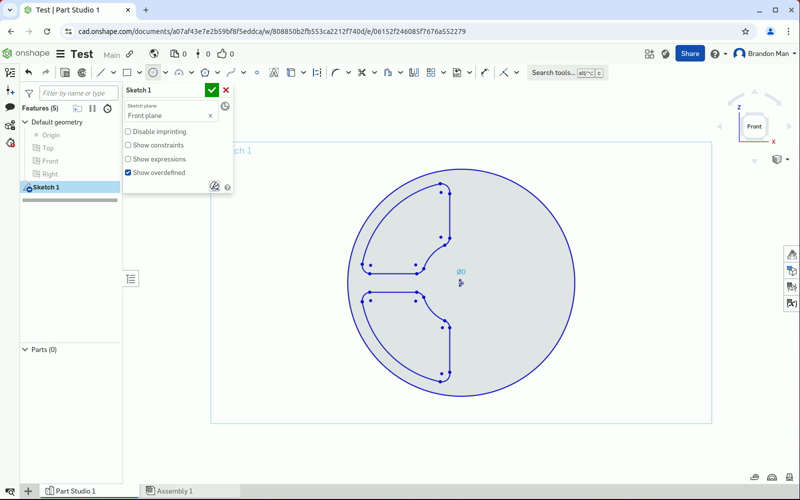
mouse_move(470, 282)
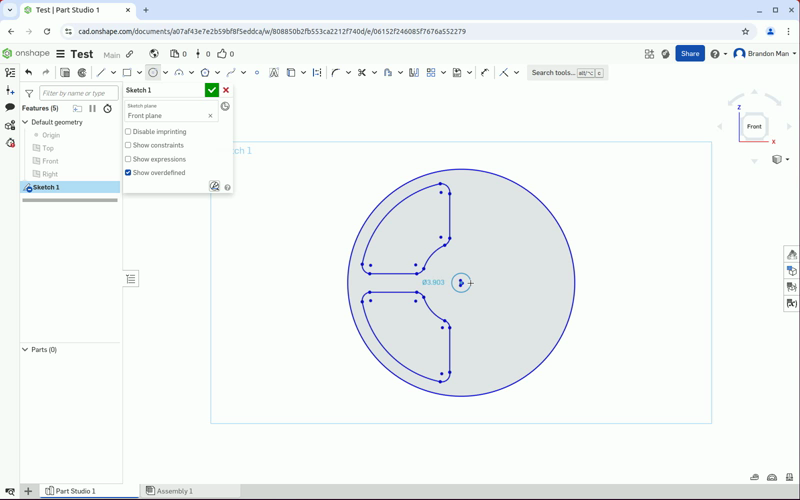
click(470, 282)
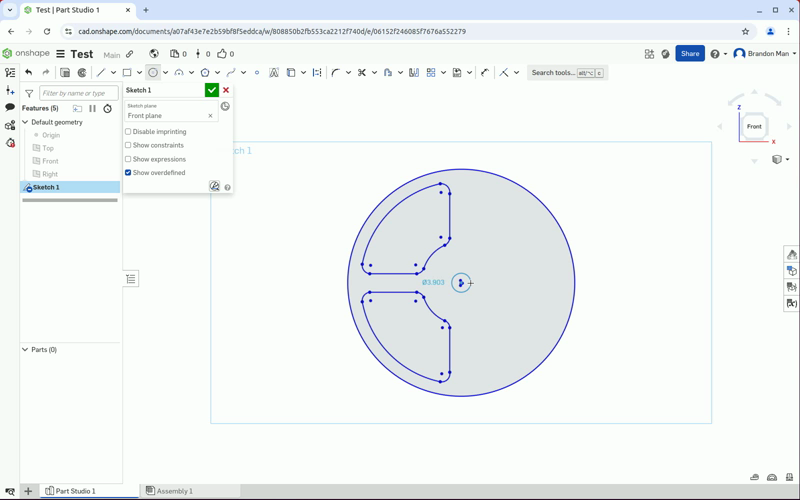
key(esc)
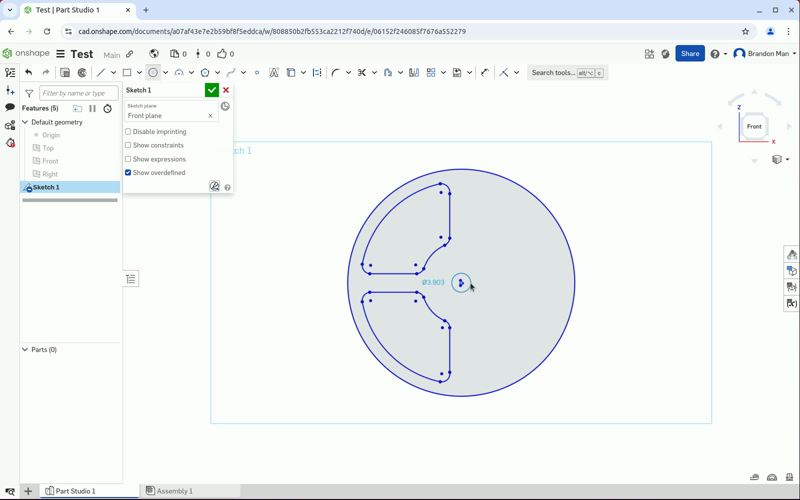
key(a)
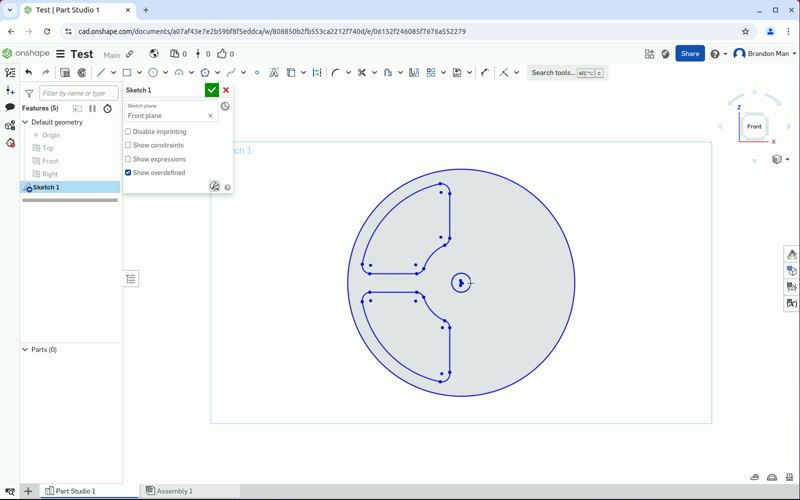
key_down(shift)
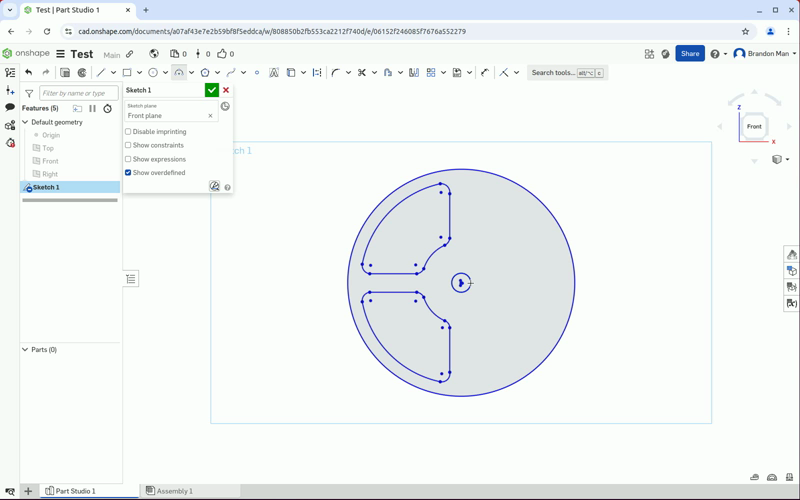
mouse_move(470, 372)
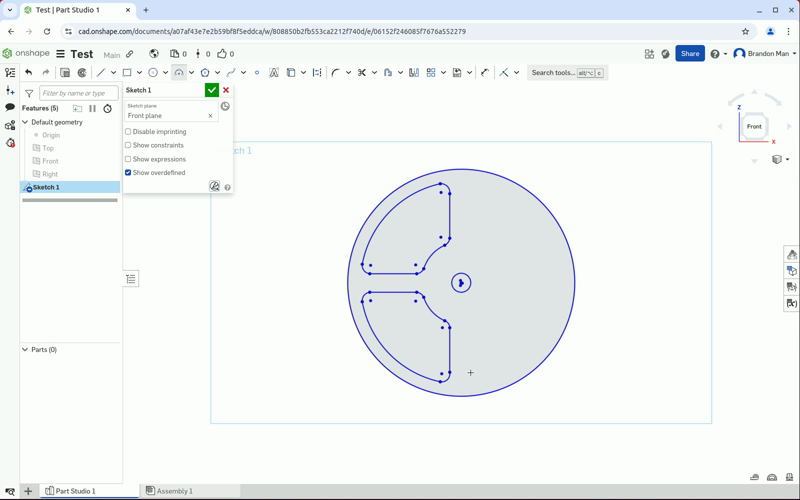
click(470, 372)
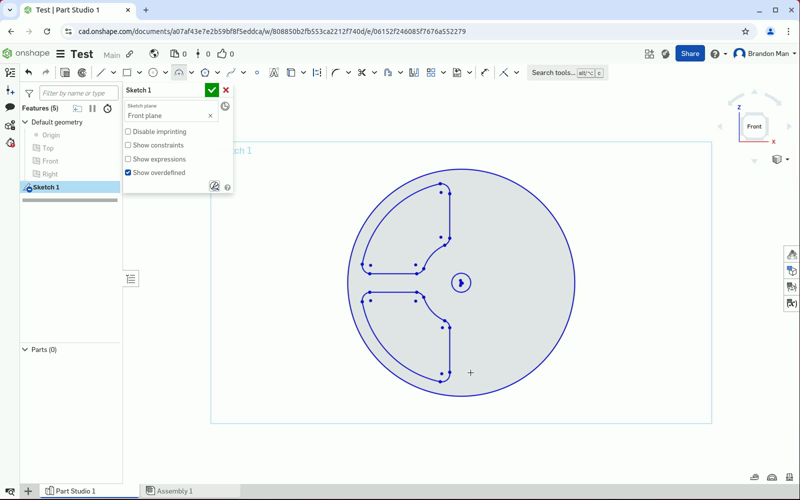
key_up(shift)
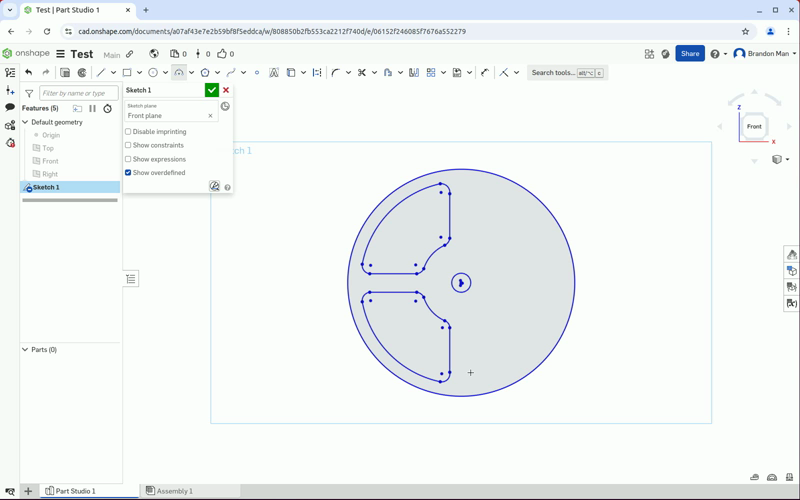
key_down(shift)
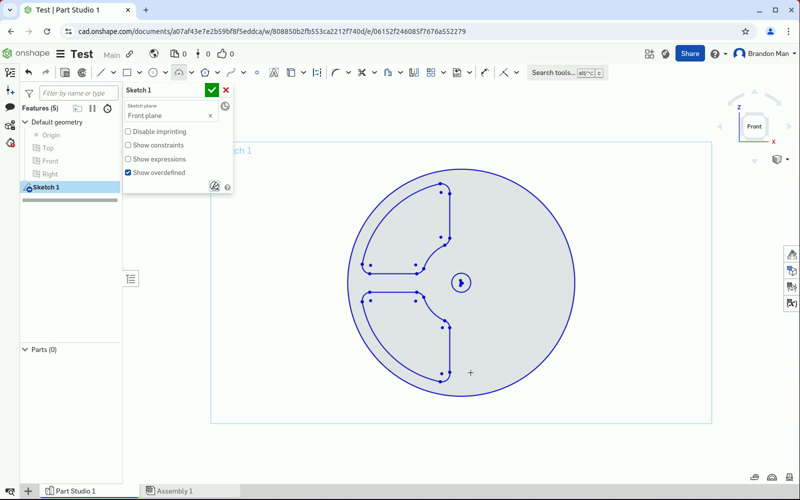
mouse_move(480, 381)
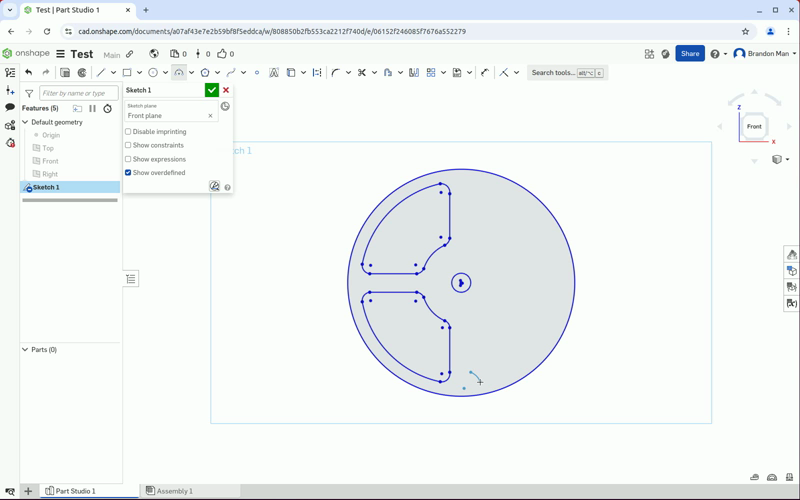
click(480, 381)
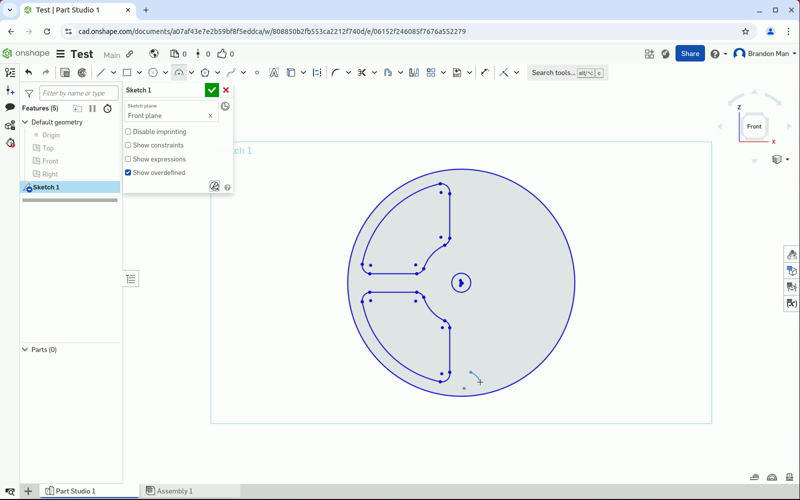
mouse_move(473, 379)
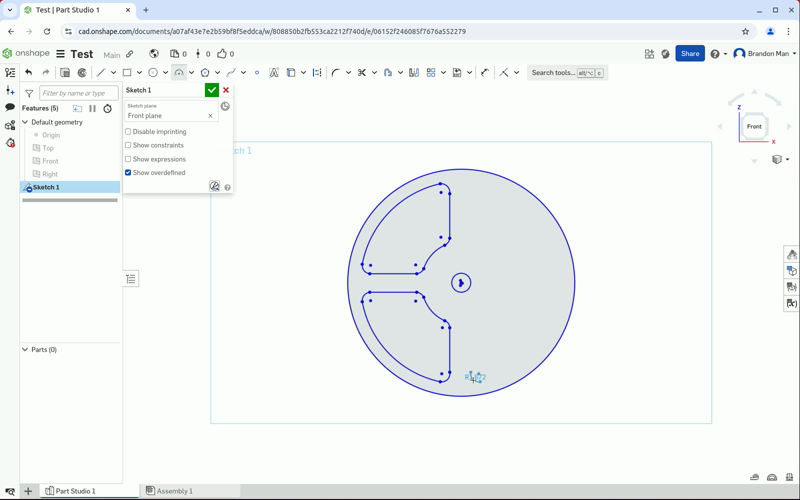
click(473, 379)
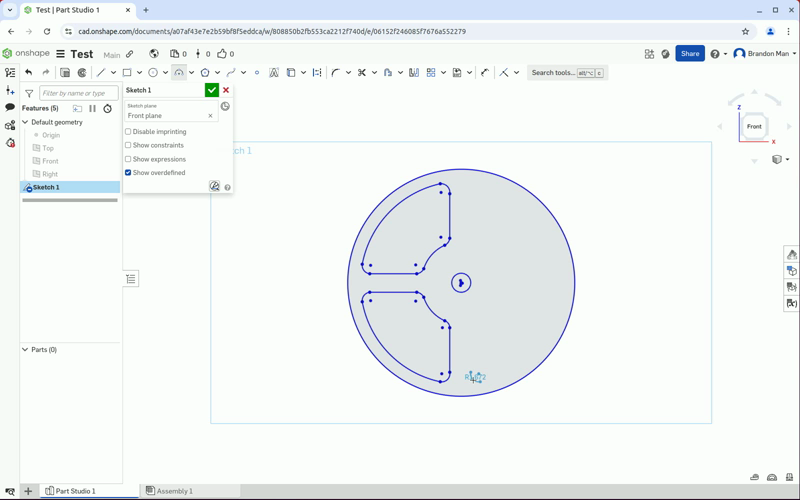
key_up(shift)
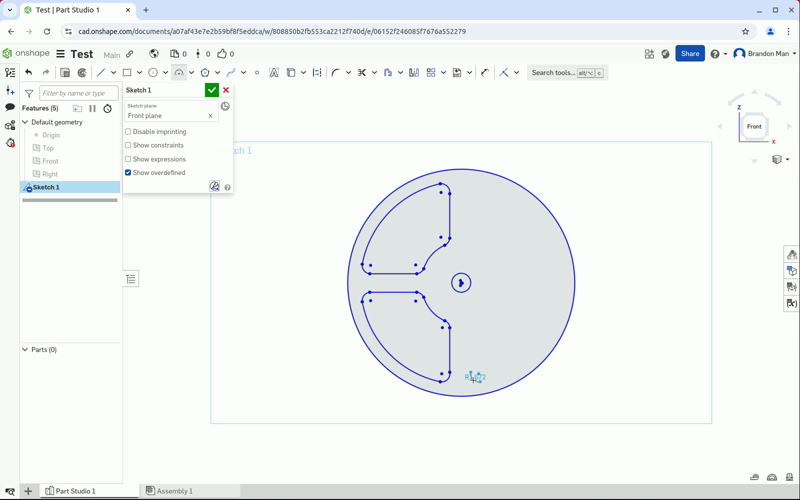
mouse_move(480, 381)
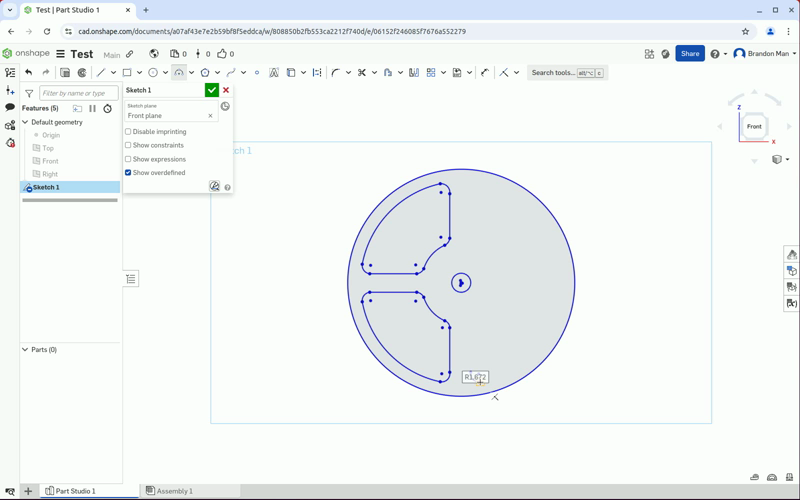
click(480, 381)
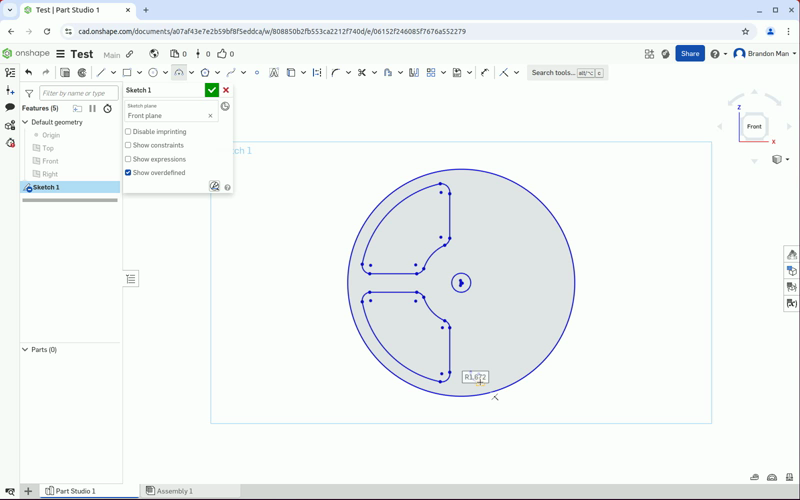
key_down(shift)
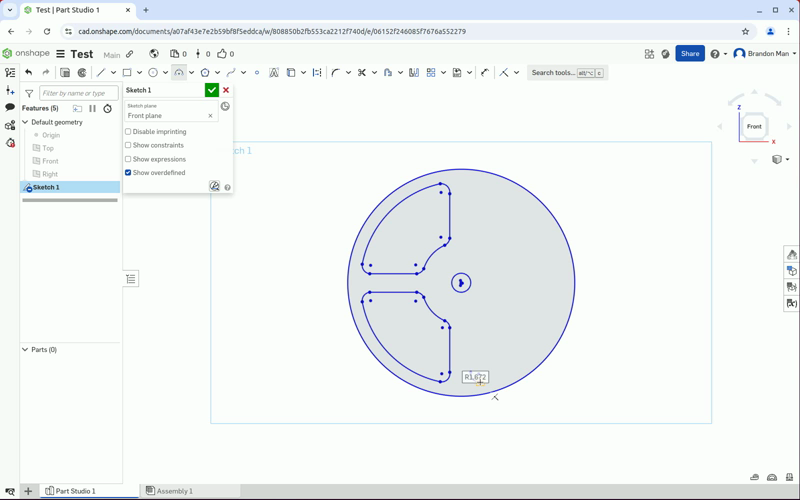
mouse_move(558, 301)
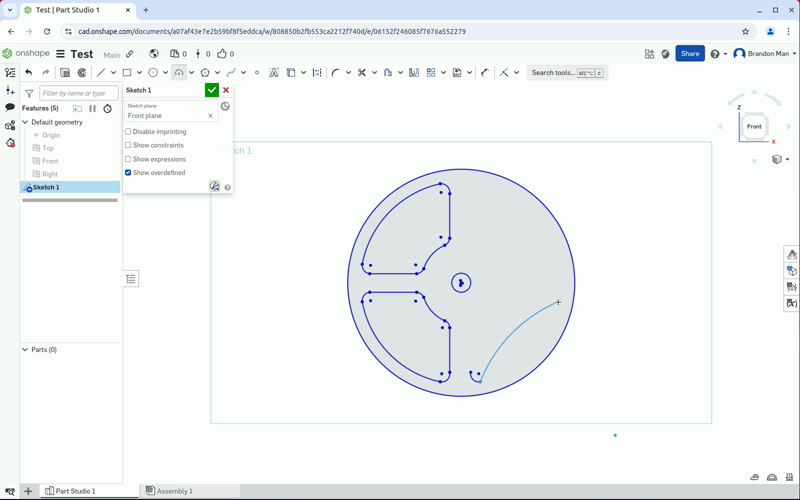
click(558, 301)
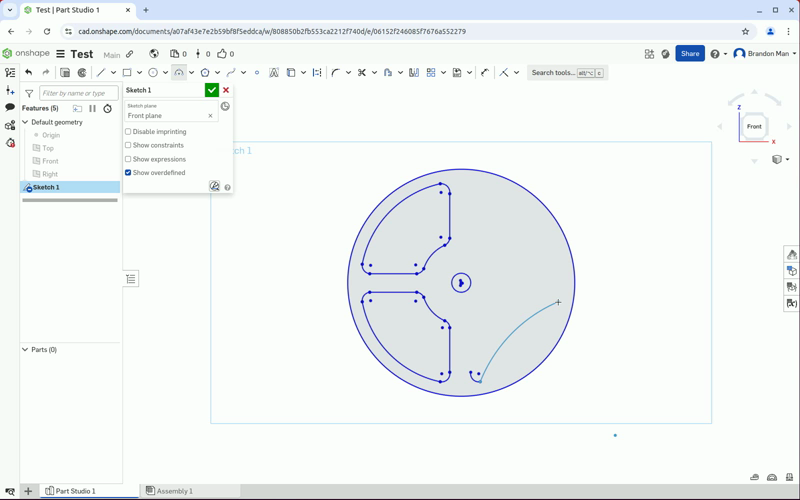
mouse_move(531, 353)
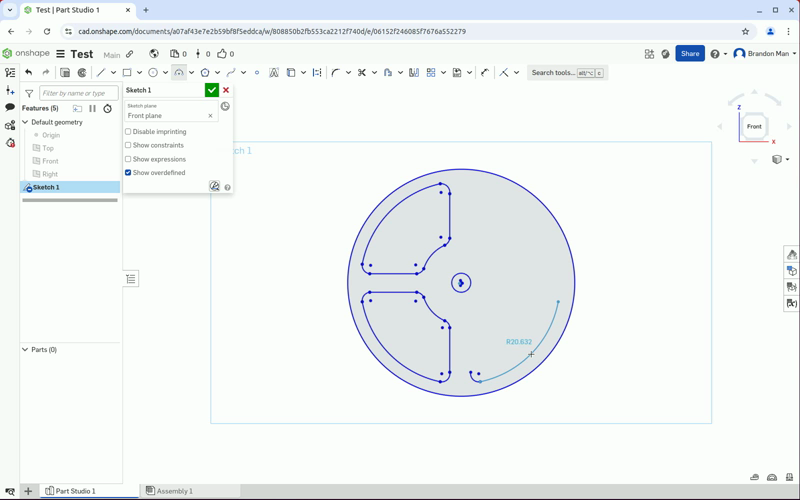
click(531, 353)
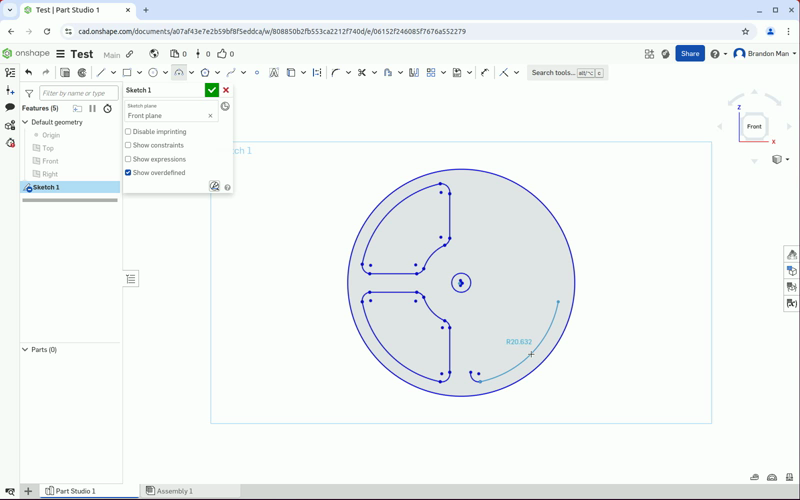
key_up(shift)
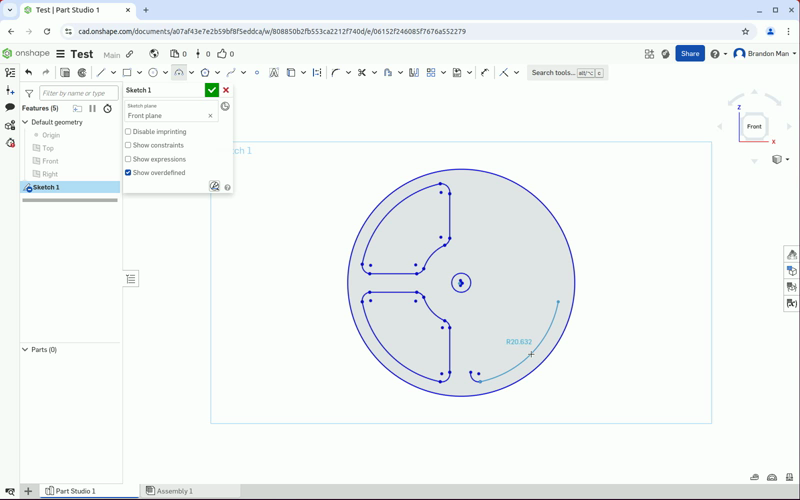
mouse_move(558, 301)
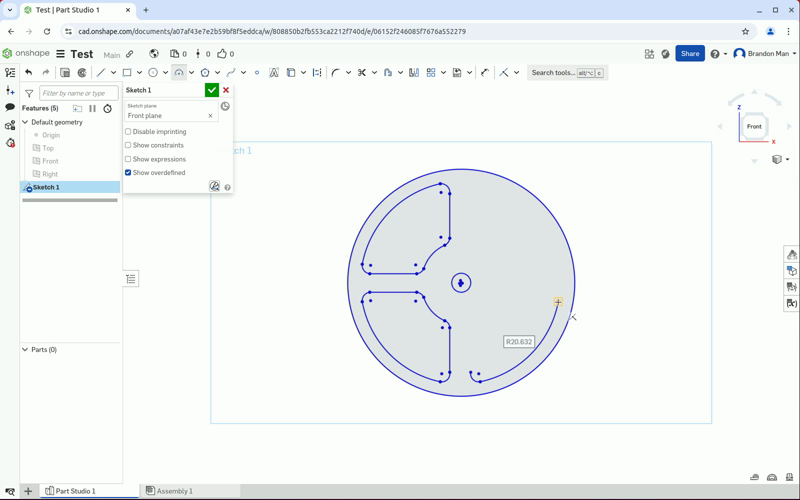
click(558, 301)
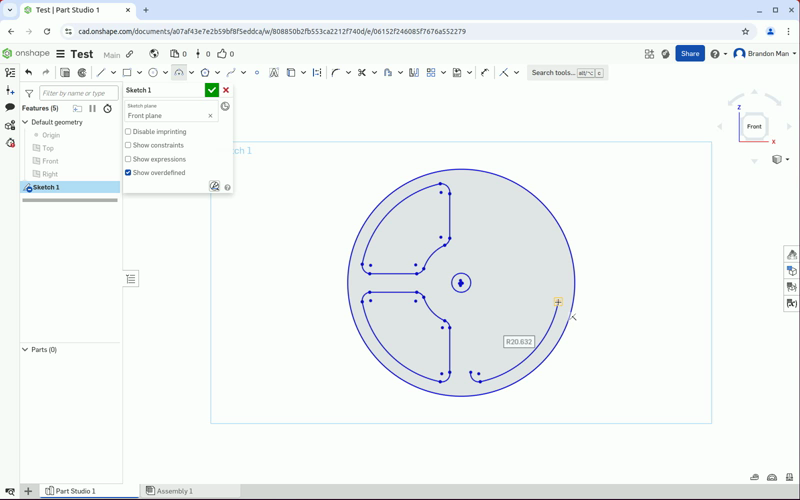
key_down(shift)
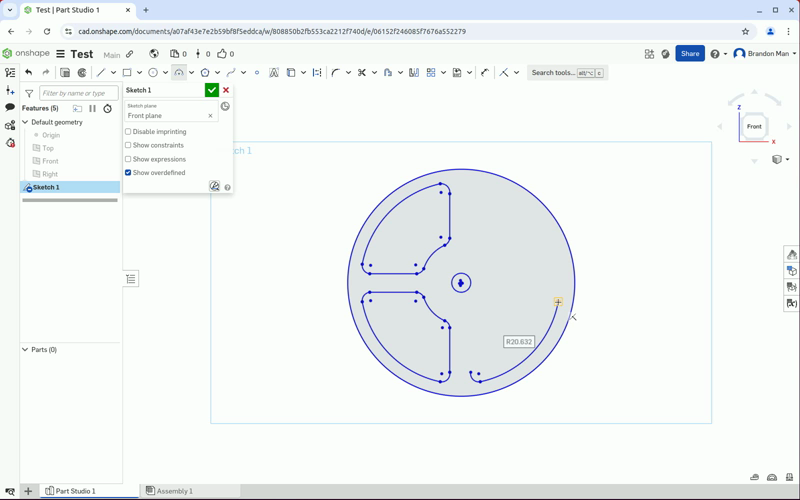
mouse_move(550, 292)
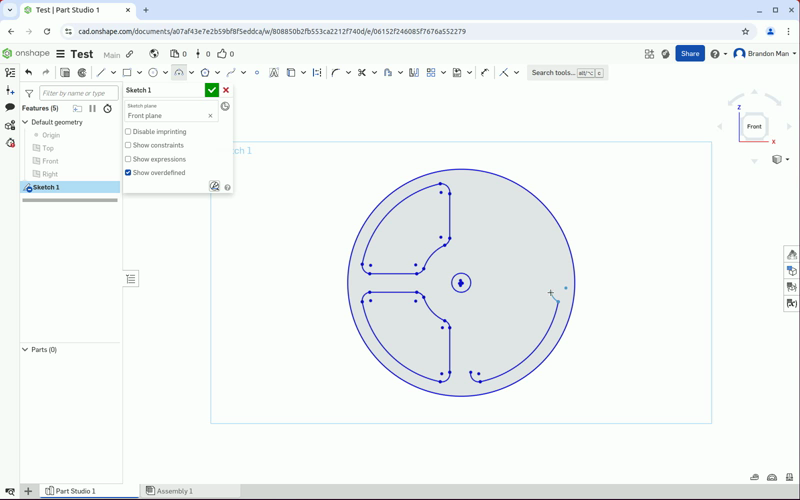
click(550, 292)
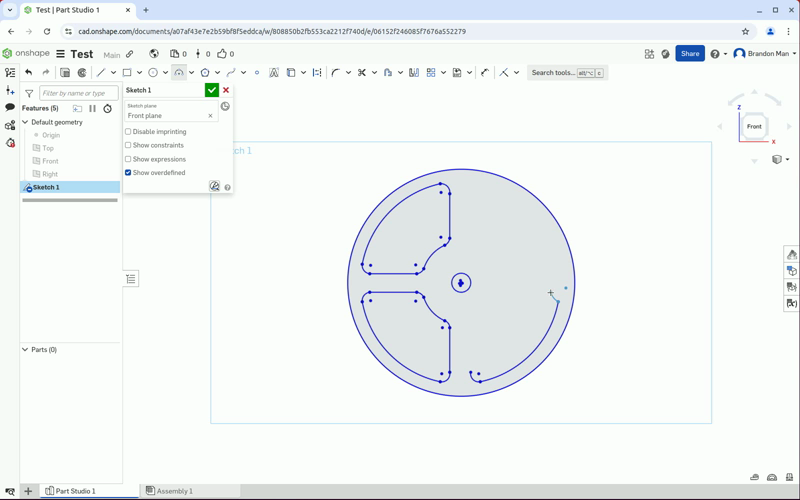
mouse_move(556, 295)
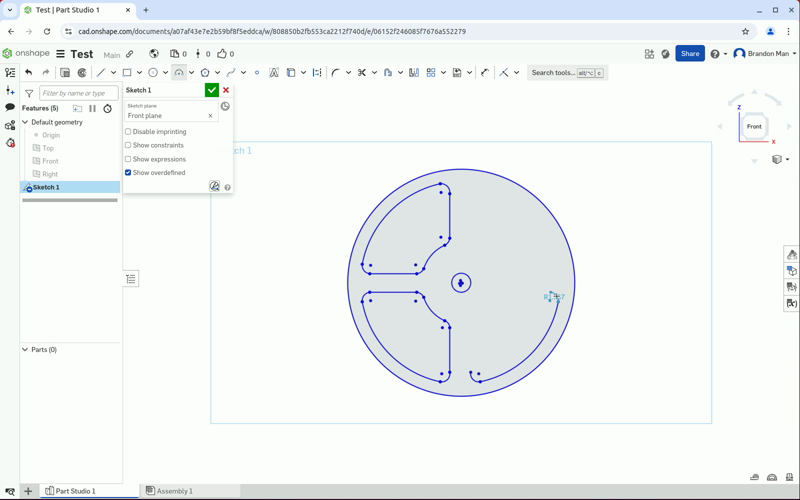
click(556, 295)
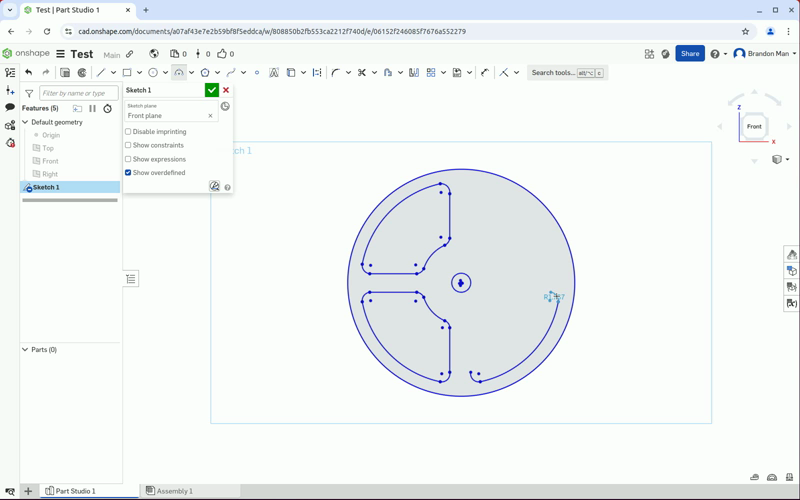
key_up(shift)
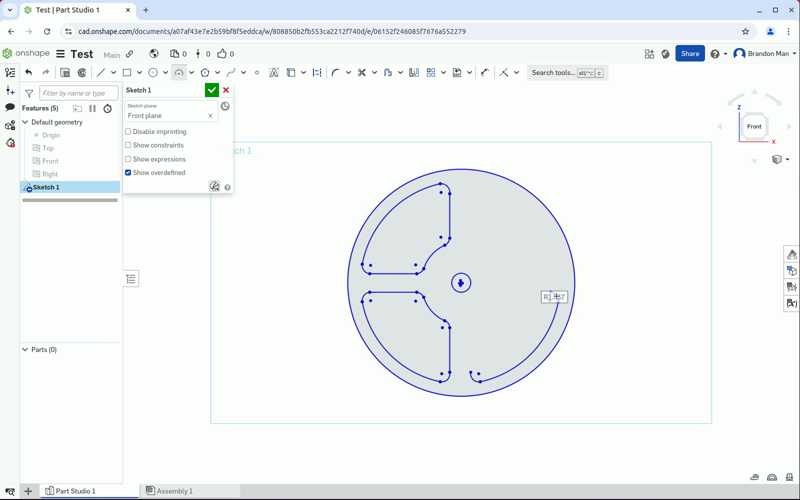
key(esc)
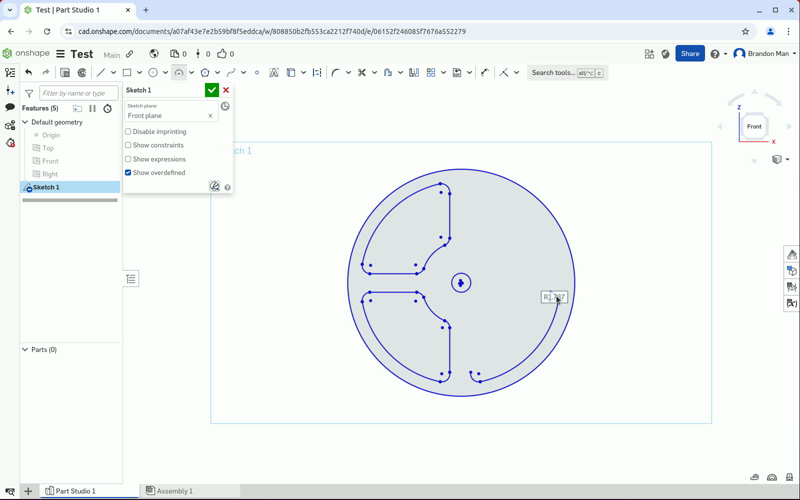
key(l)
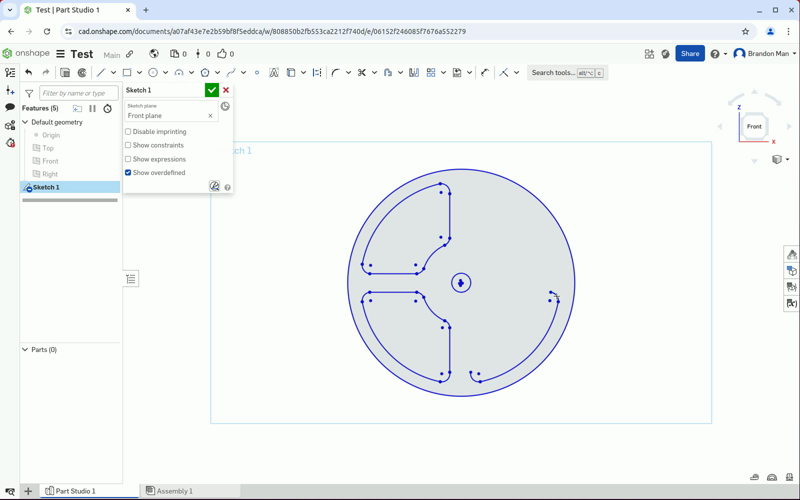
mouse_move(550, 292)
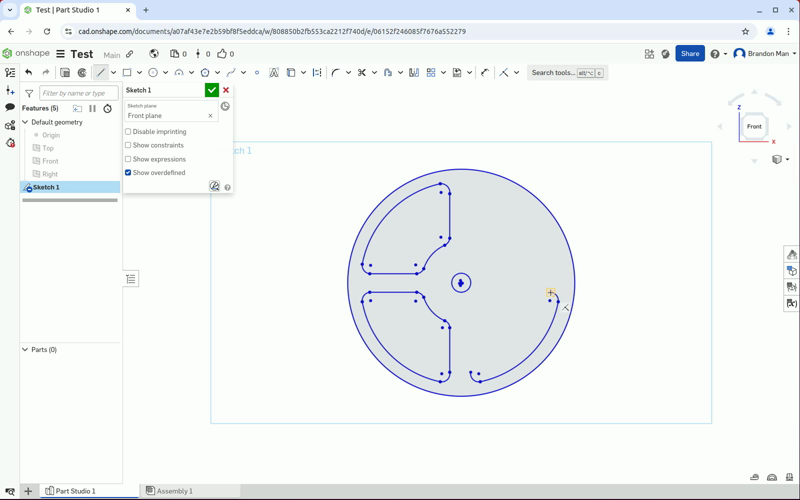
click(550, 292)
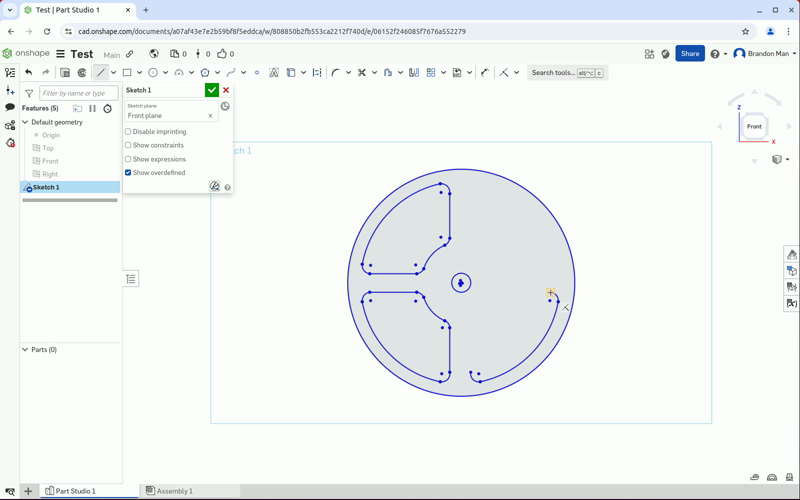
key_down(shift)
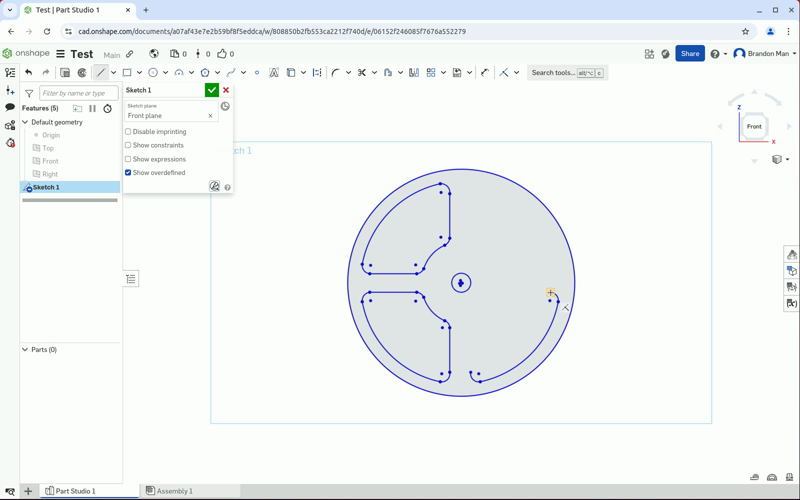
mouse_move(580, 292)
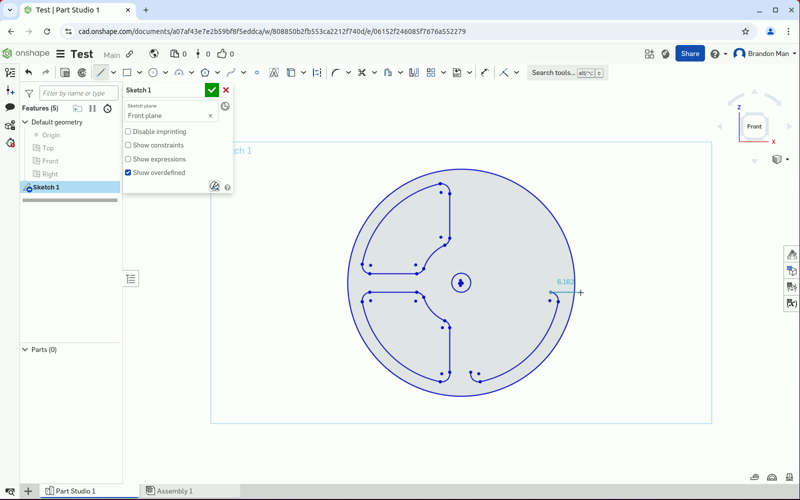
mouse_move(503, 292)
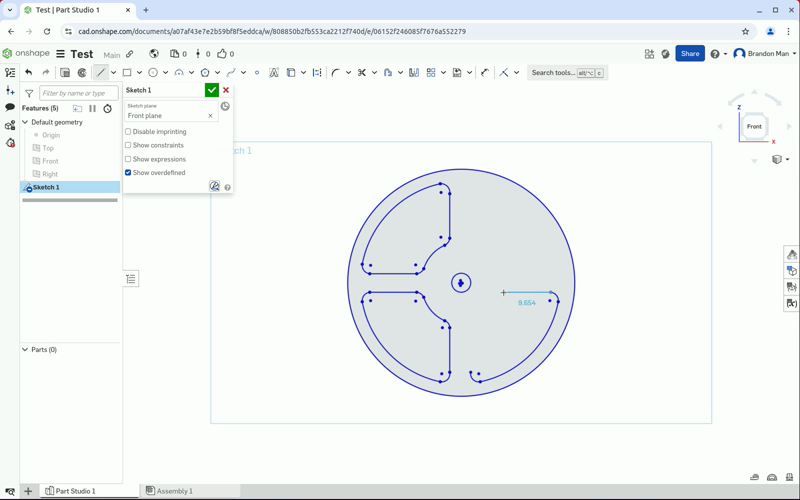
click(503, 292)
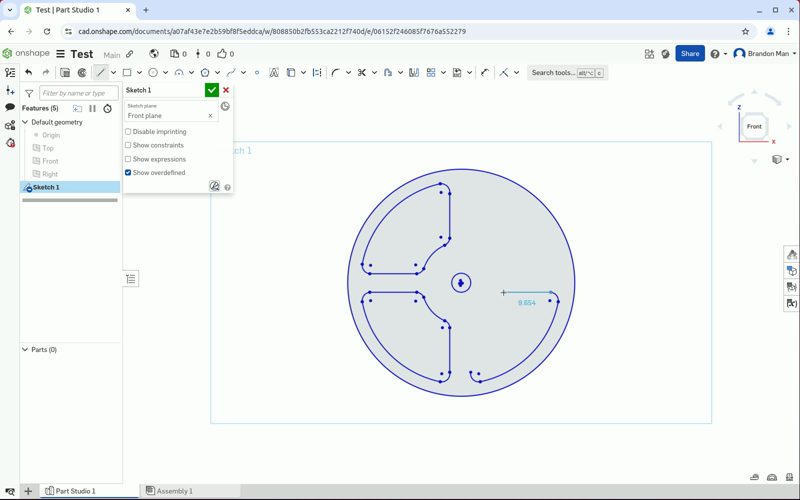
key_up(shift)
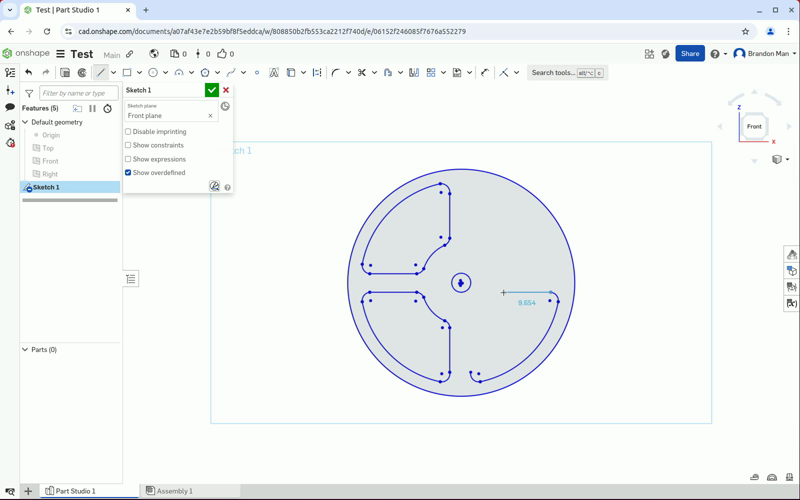
key(esc)
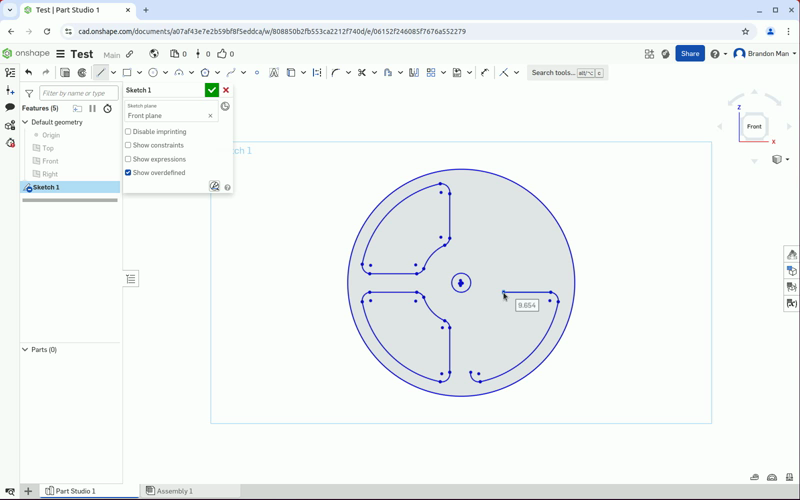
key(a)
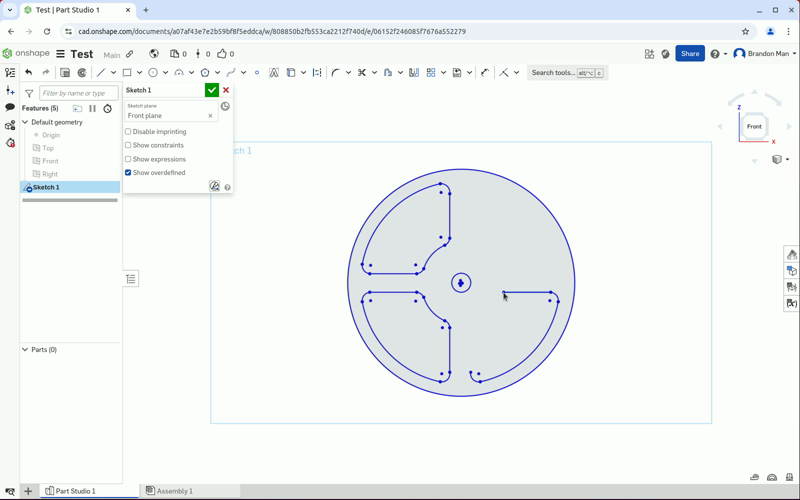
mouse_move(503, 292)
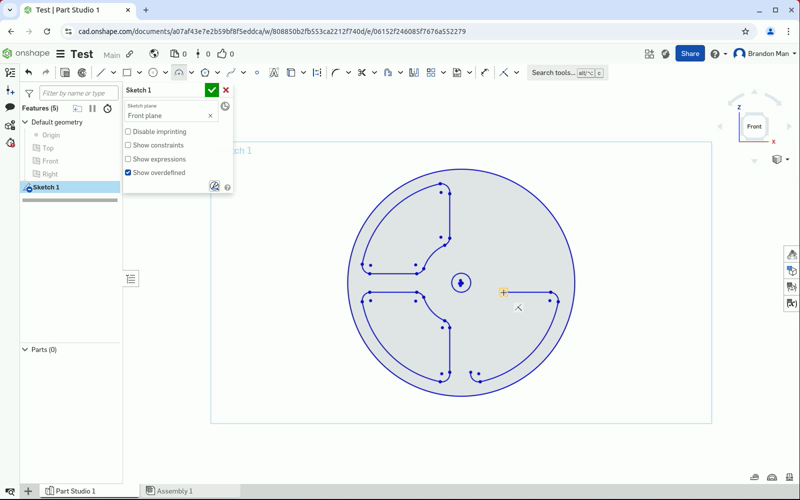
click(503, 292)
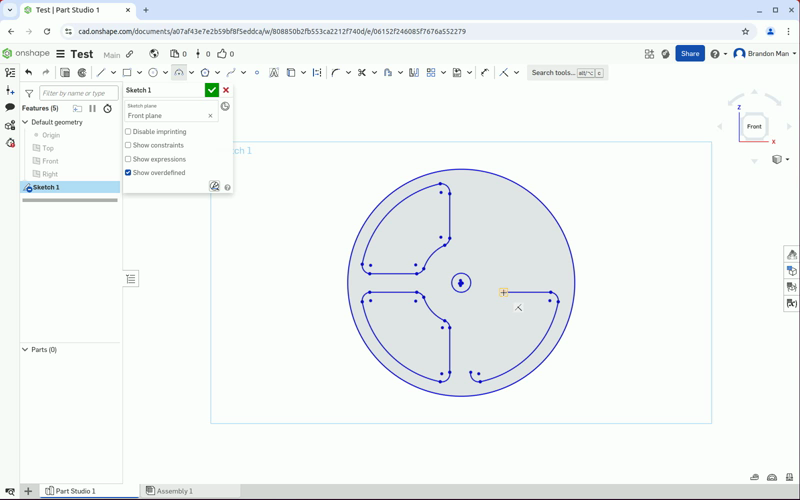
key_down(shift)
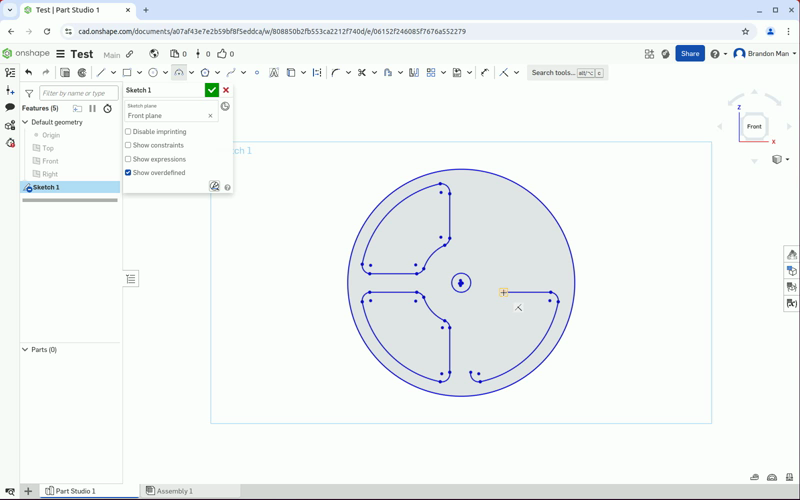
mouse_move(496, 297)
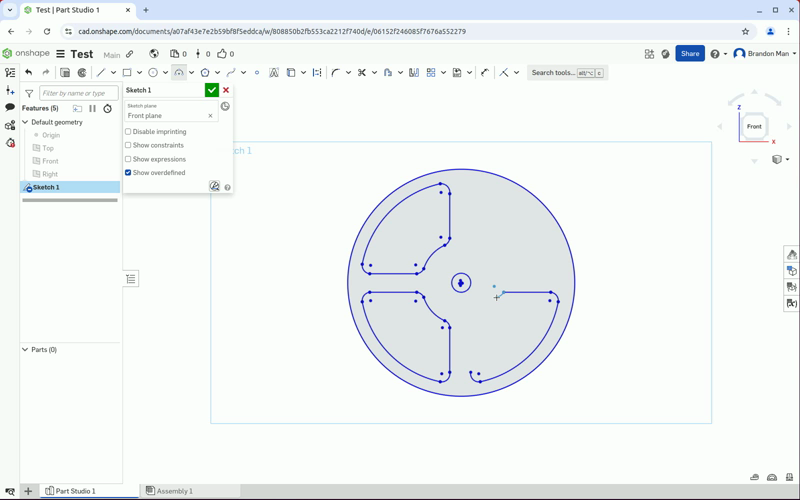
click(496, 297)
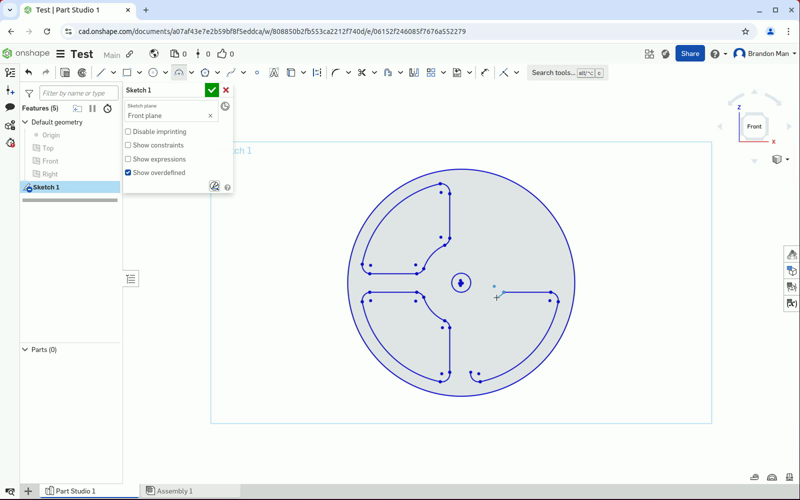
mouse_move(499, 293)
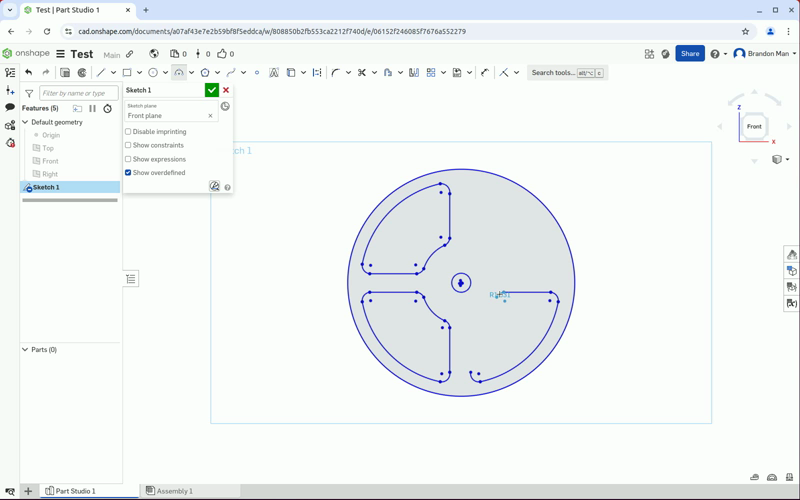
scroll(6)
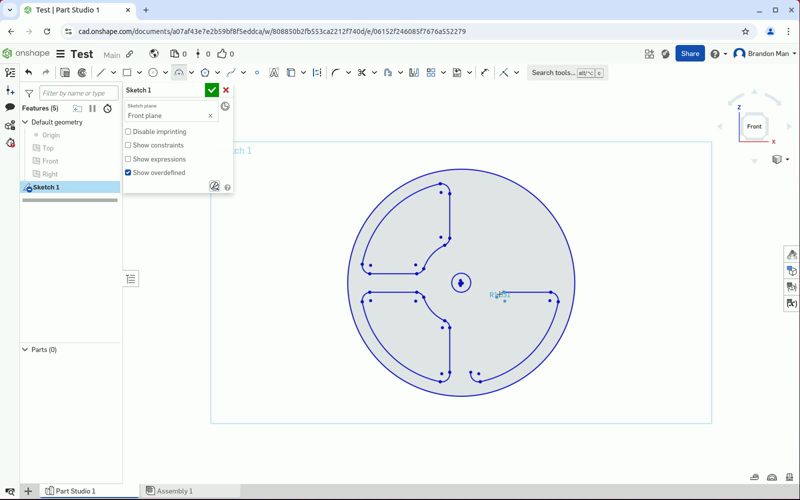
scroll(6)
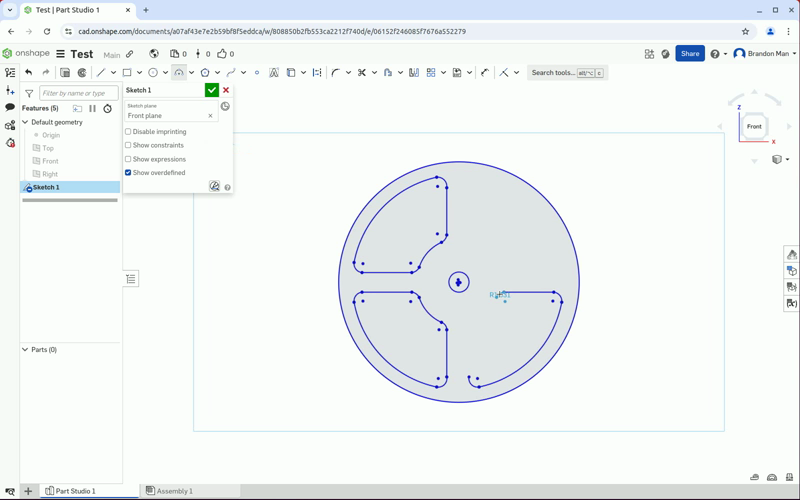
scroll(6)
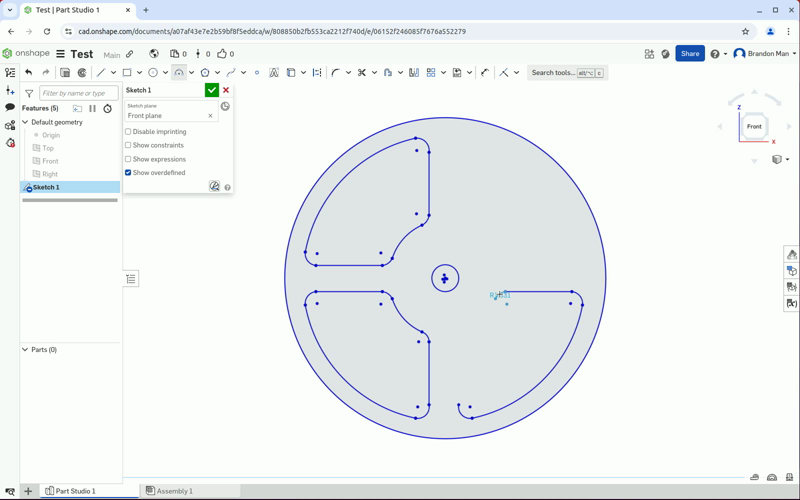
scroll(6)
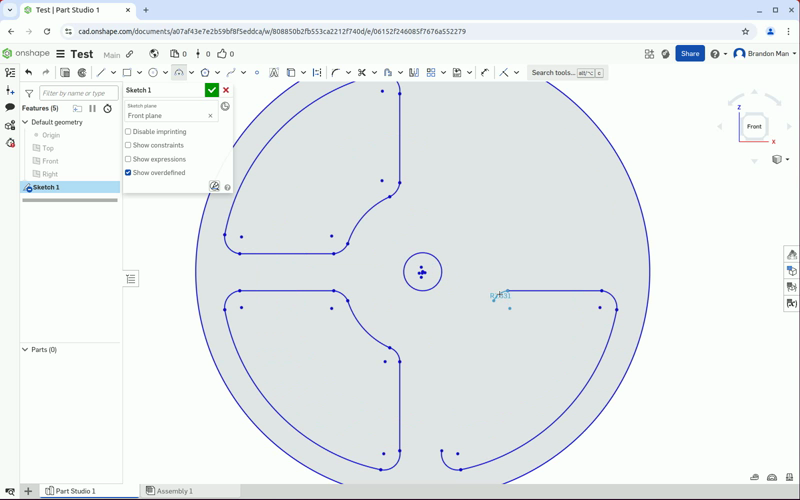
scroll(6)
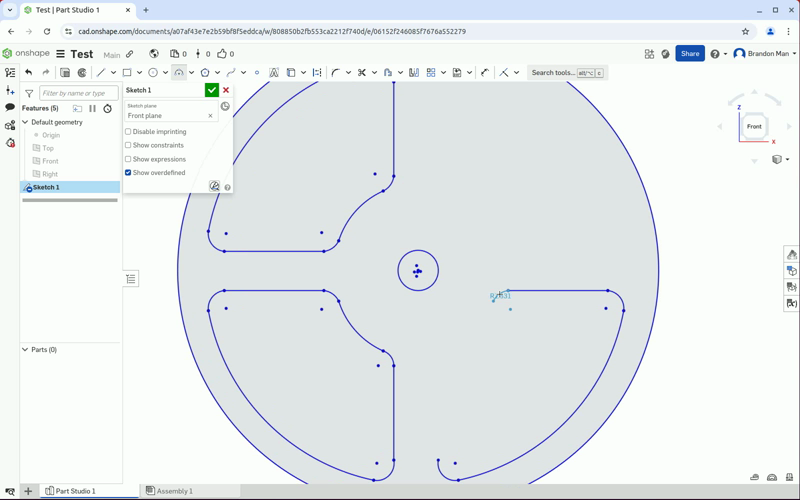
scroll(6)
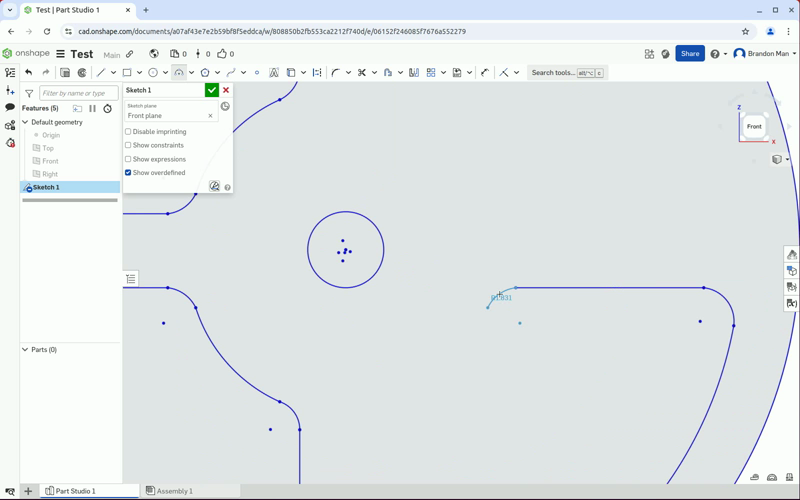
scroll(6)
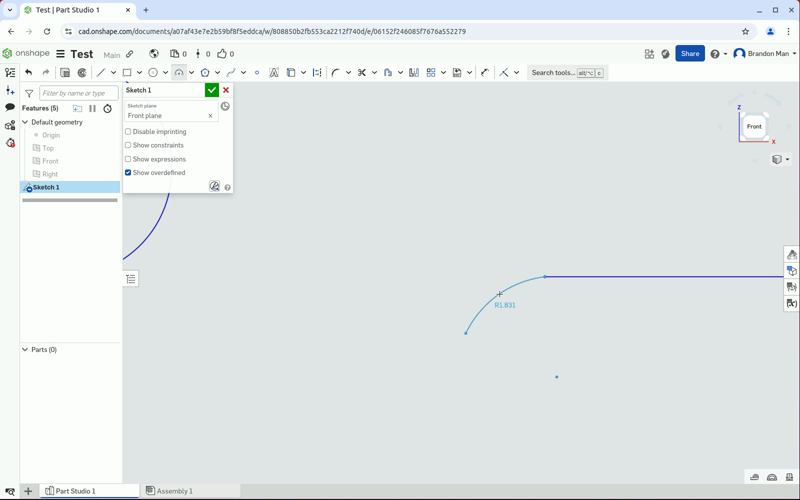
click(499, 293)
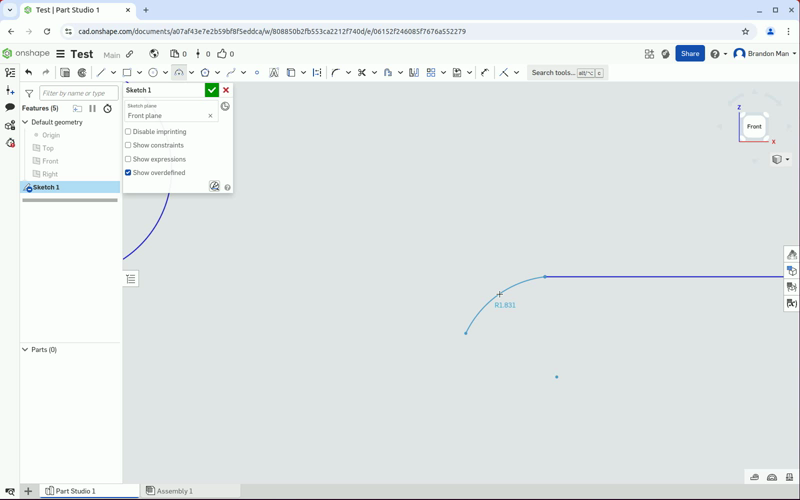
scroll(-6)
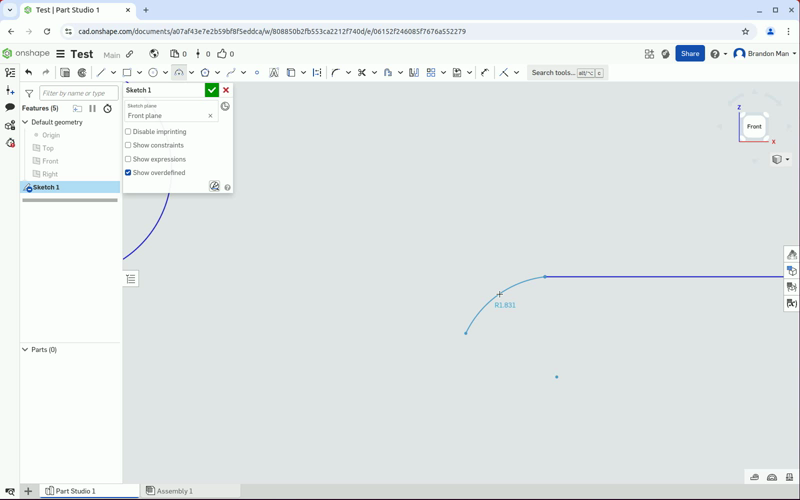
scroll(-6)
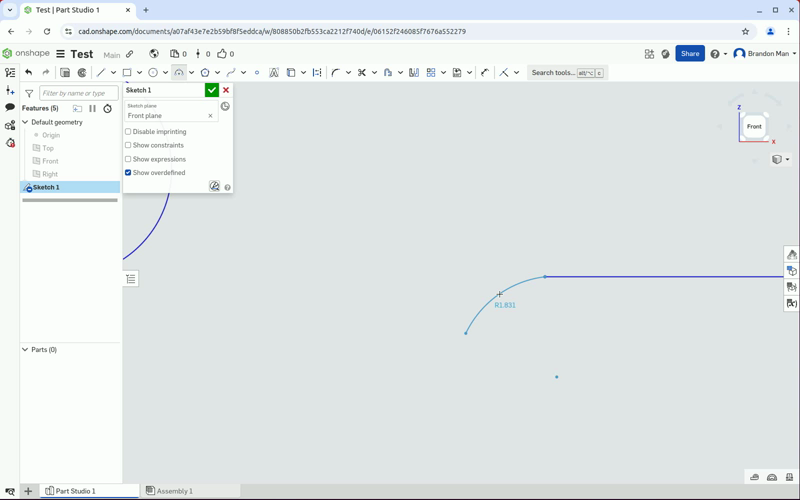
scroll(-6)
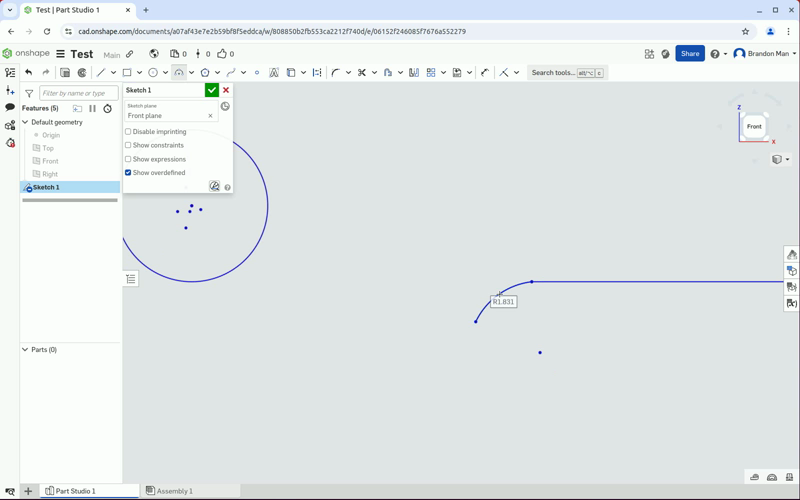
scroll(-6)
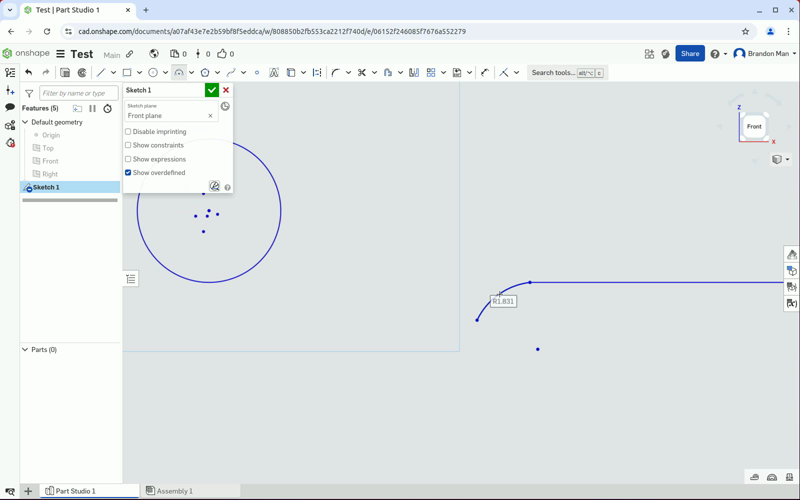
scroll(-6)
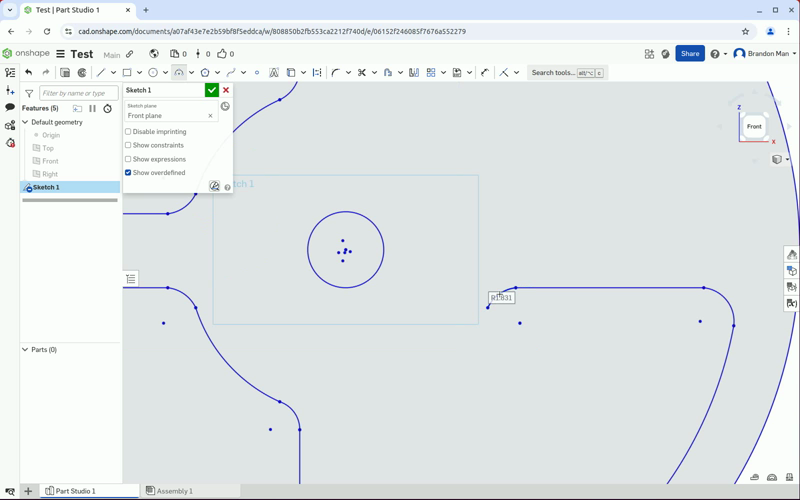
scroll(-6)
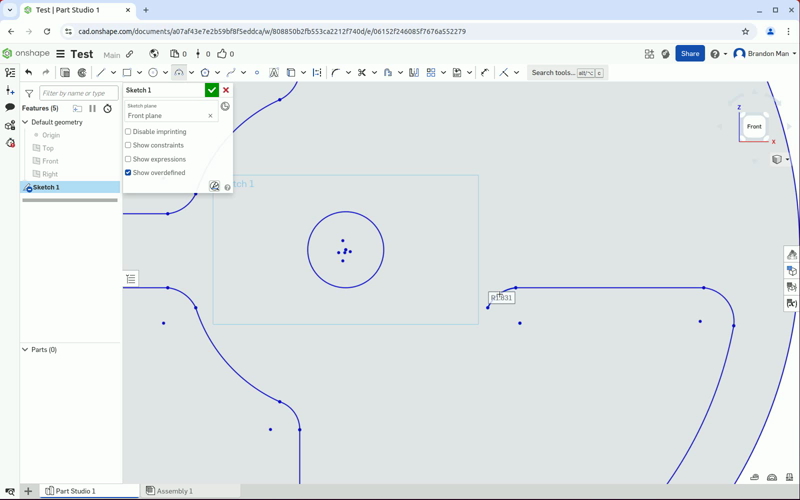
scroll(-6)
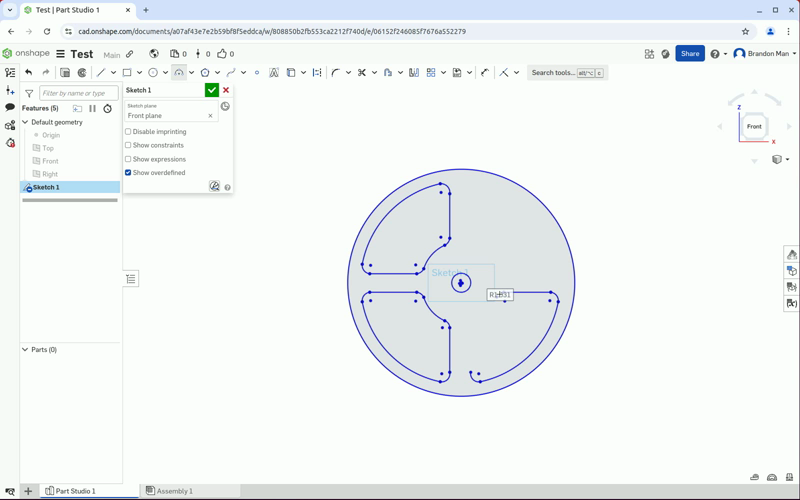
key_up(shift)
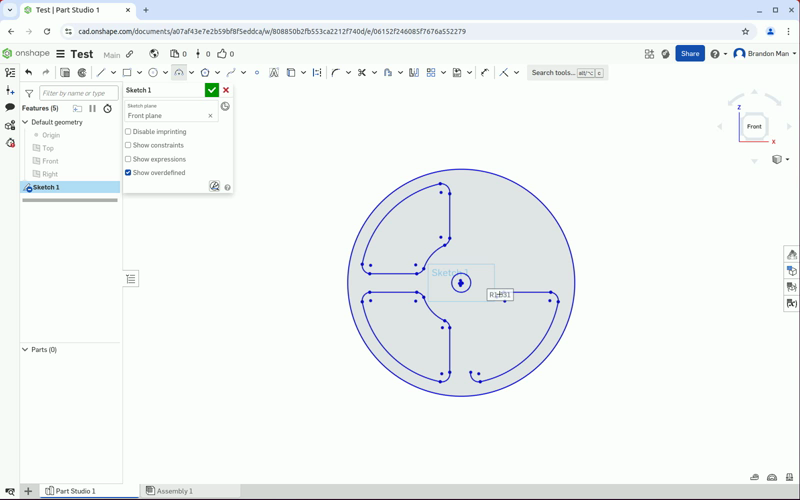
mouse_move(496, 297)
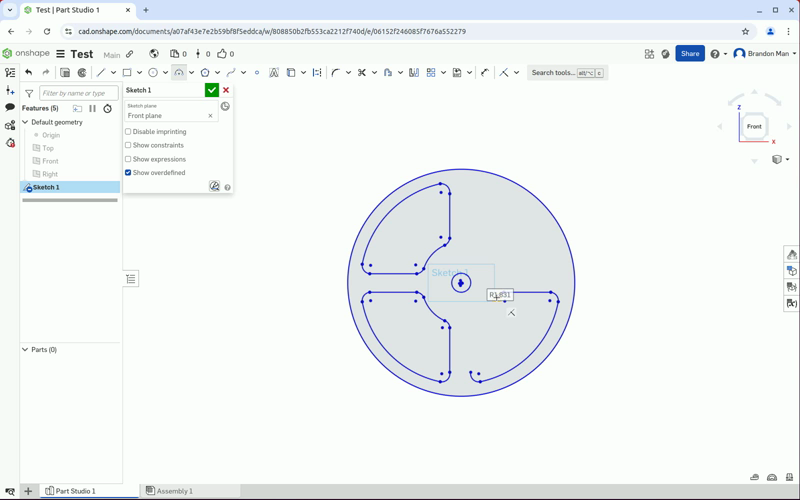
scroll(6)
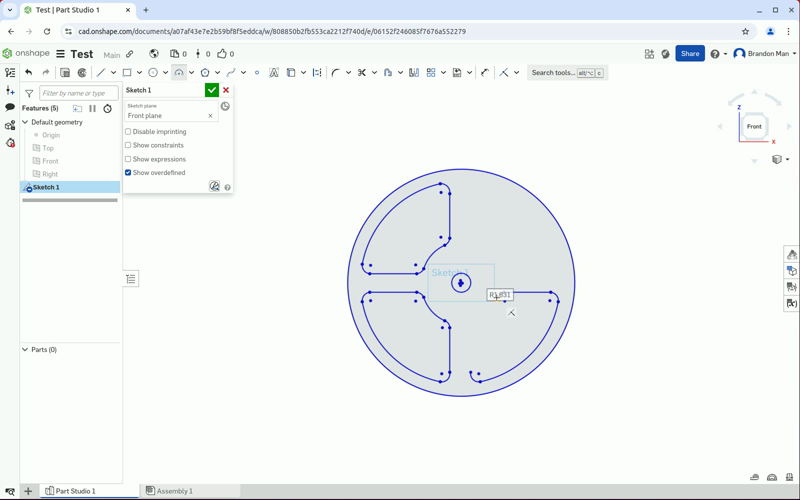
scroll(6)
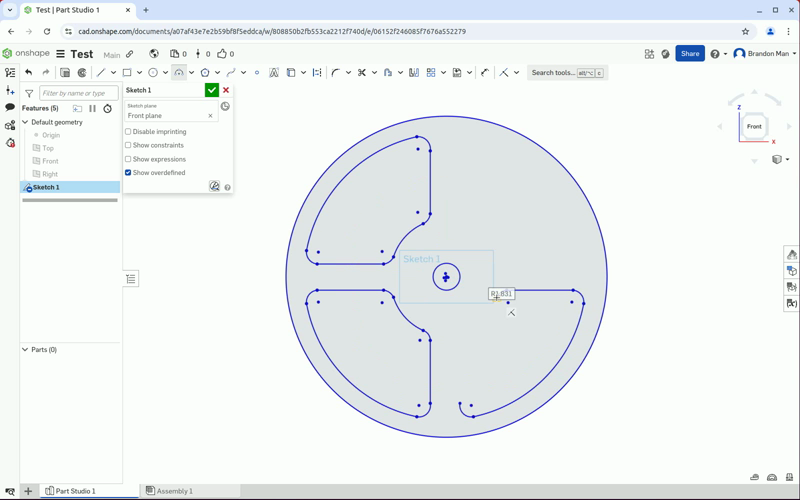
scroll(6)
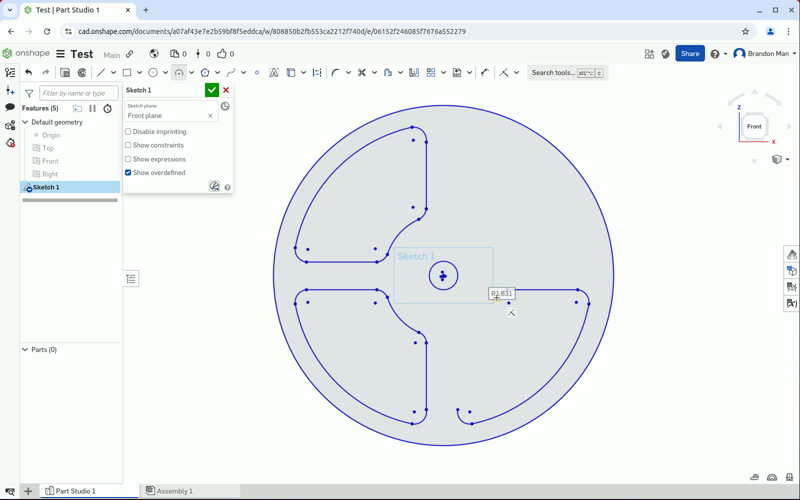
scroll(6)
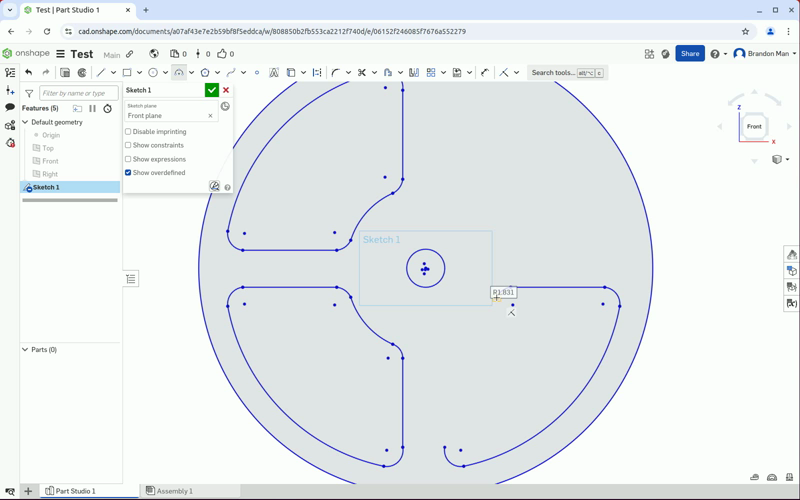
scroll(6)
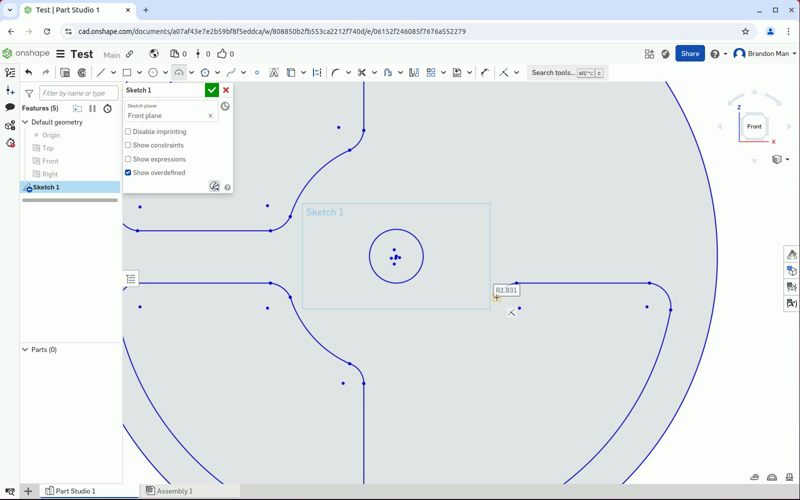
scroll(6)
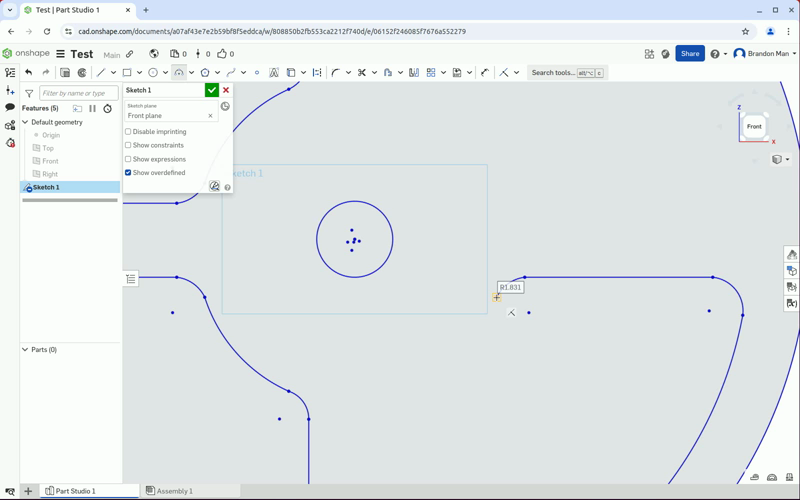
scroll(6)
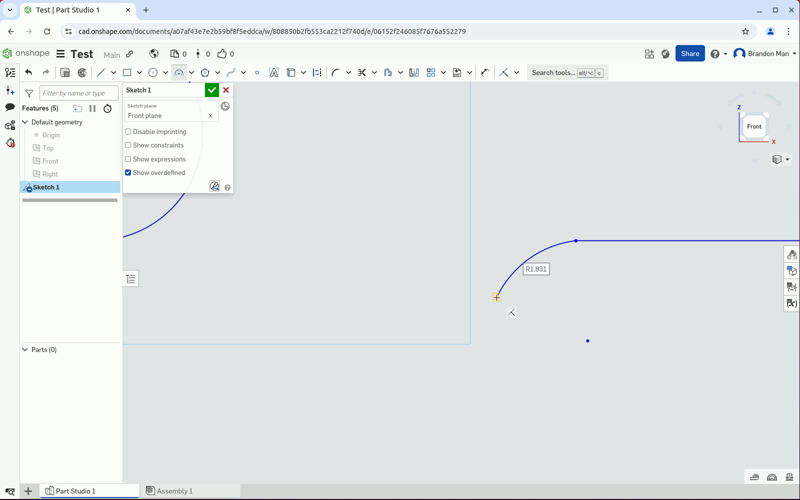
click(496, 297)
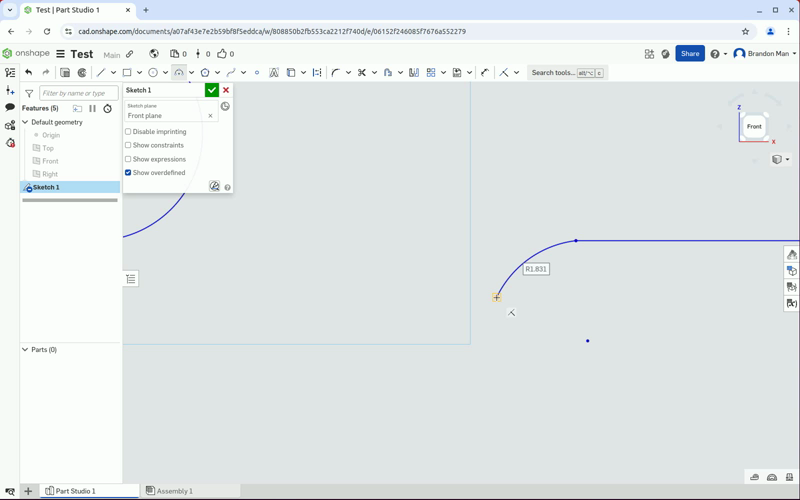
scroll(-6)
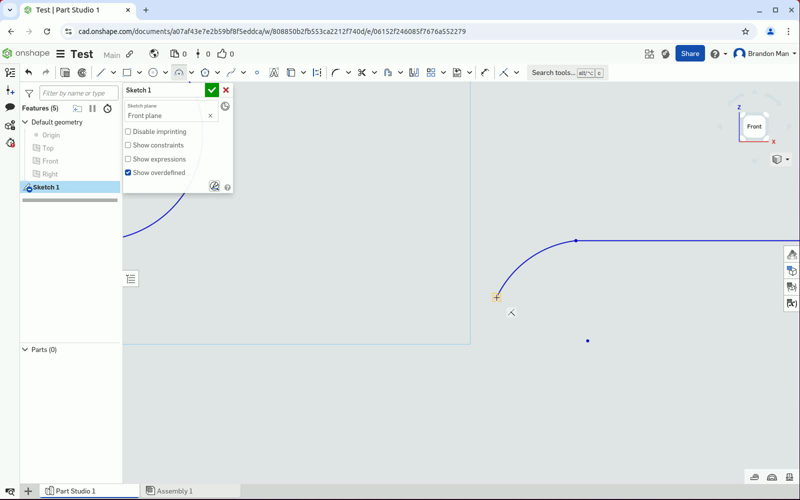
scroll(-6)
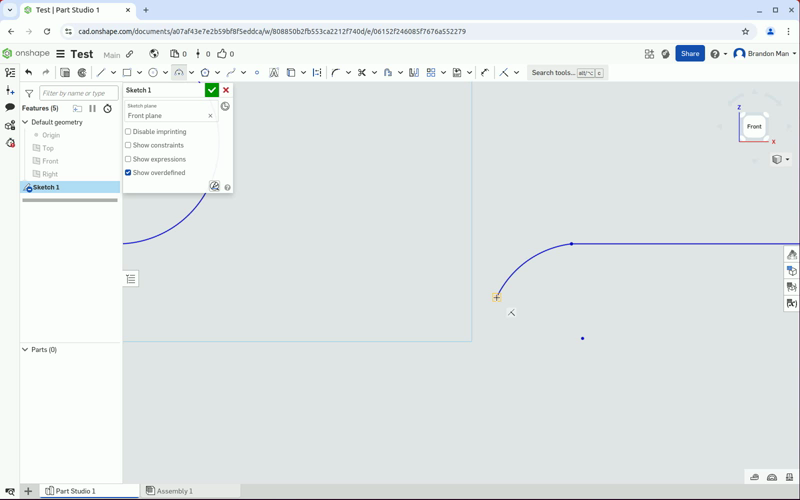
scroll(-6)
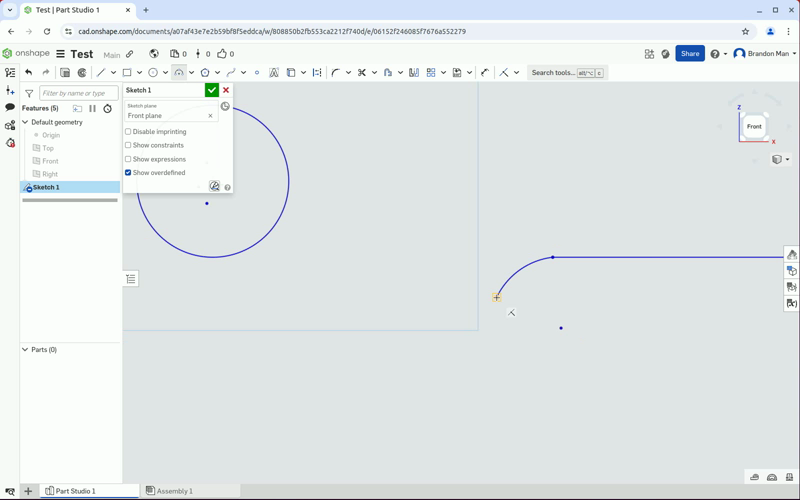
scroll(-6)
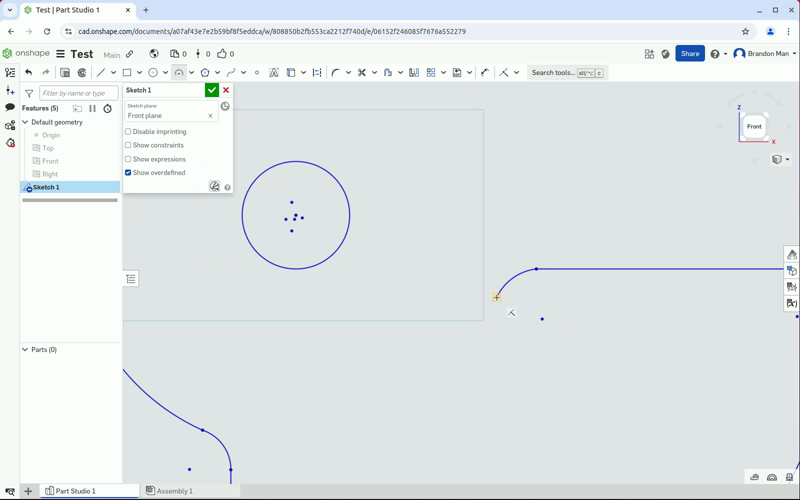
scroll(-6)
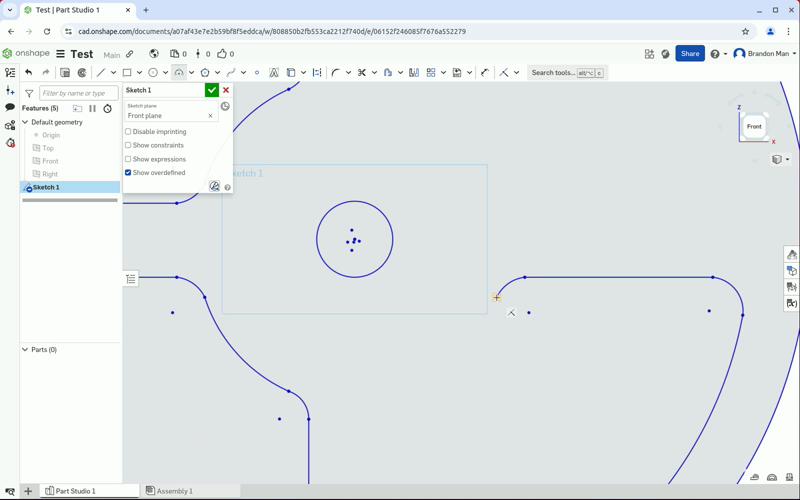
scroll(-6)
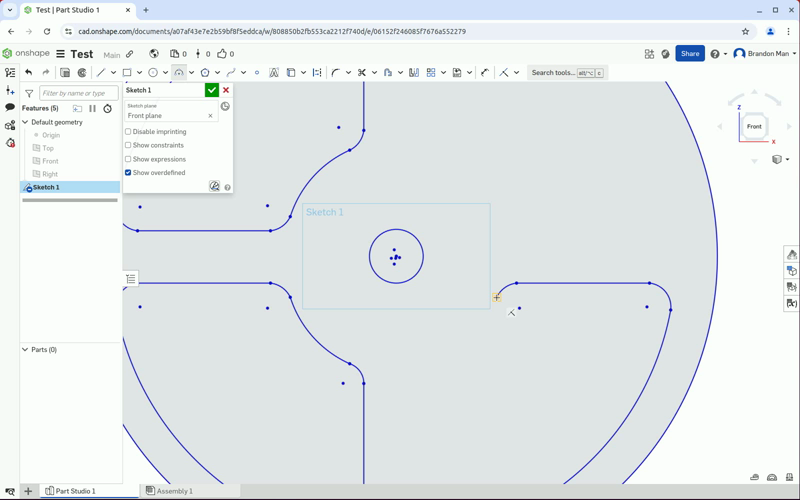
scroll(-6)
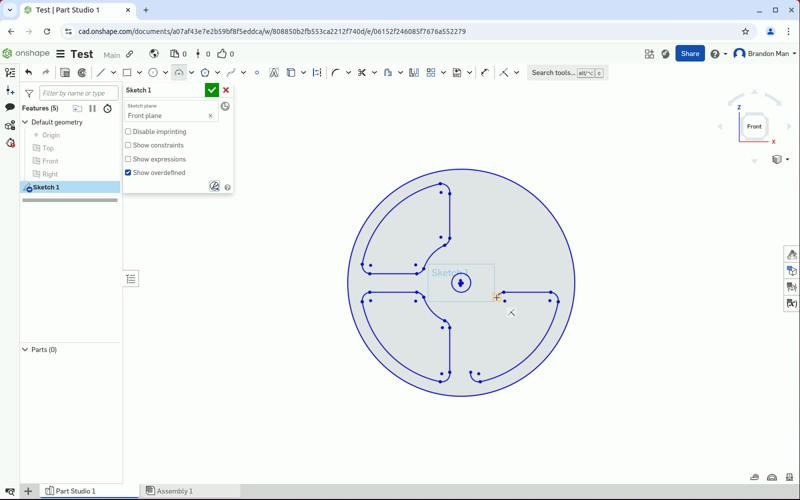
key_down(shift)
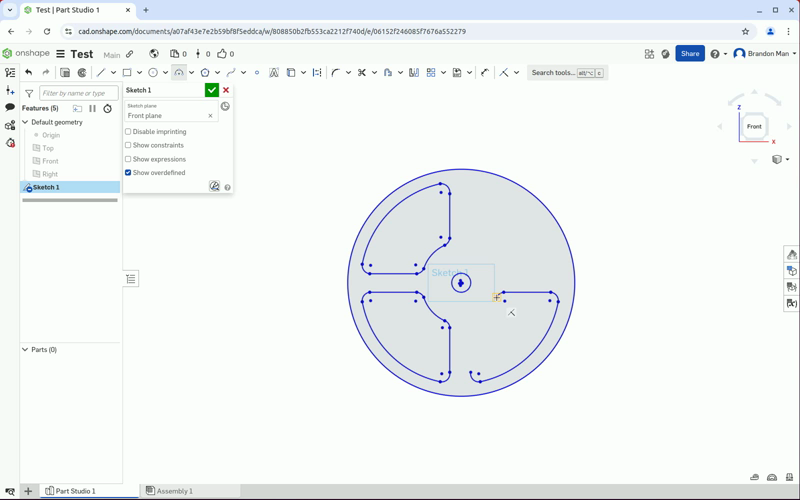
mouse_move(475, 320)
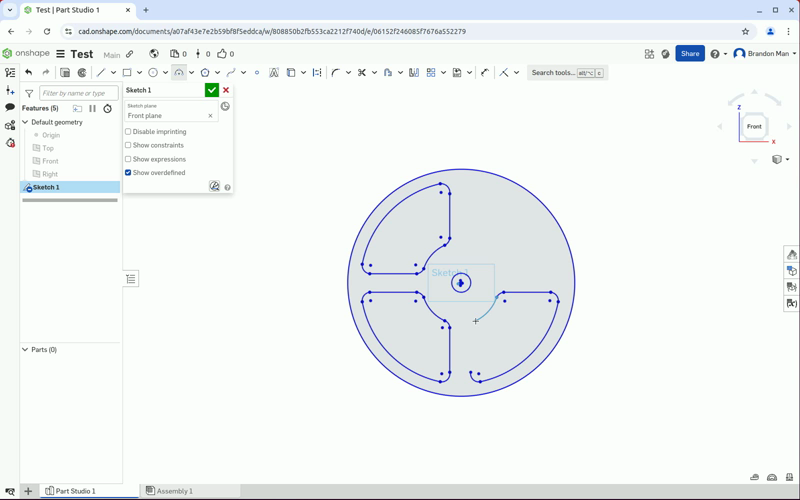
click(475, 320)
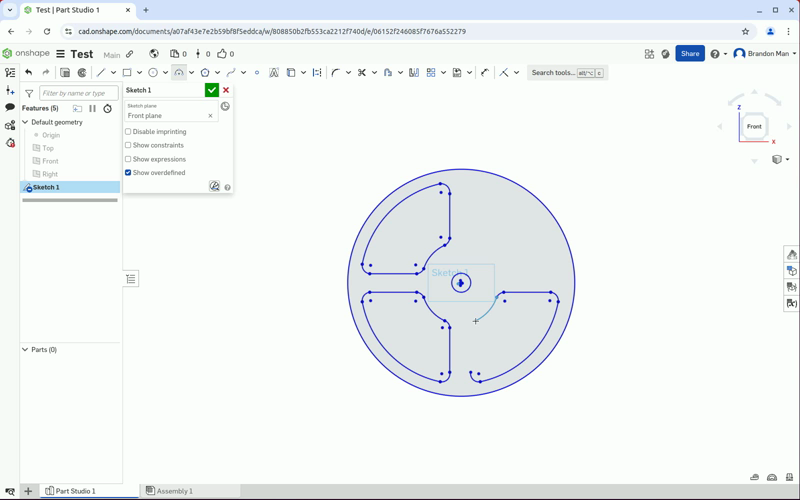
mouse_move(488, 311)
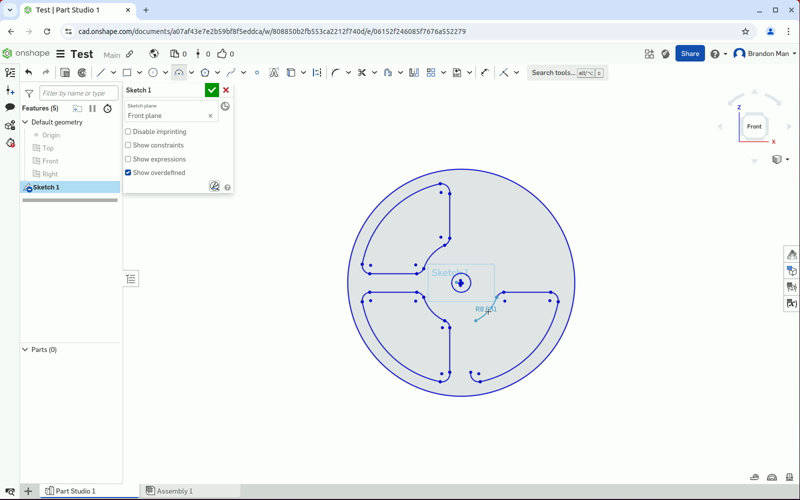
click(488, 311)
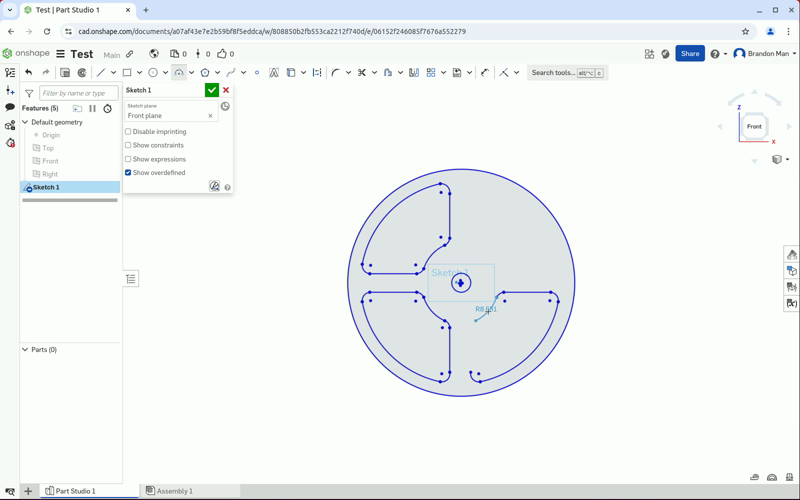
key_up(shift)
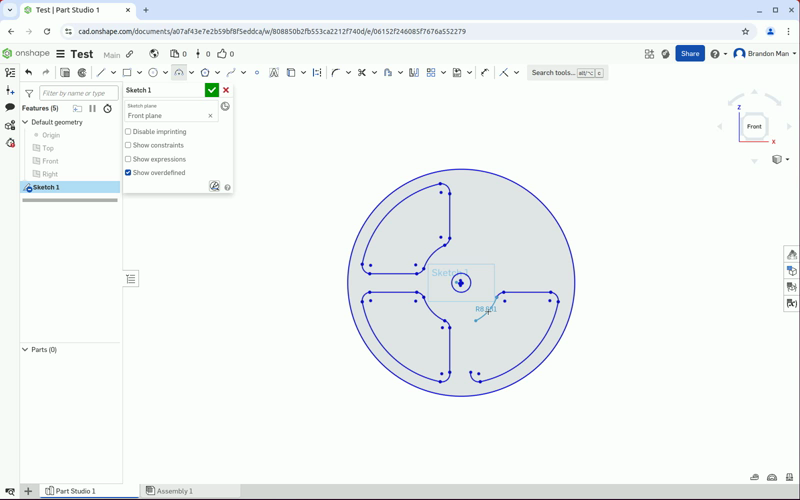
mouse_move(475, 320)
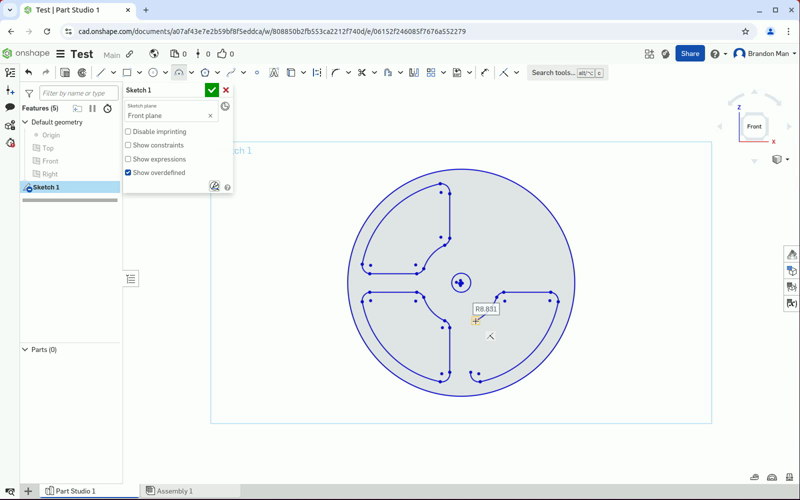
click(475, 320)
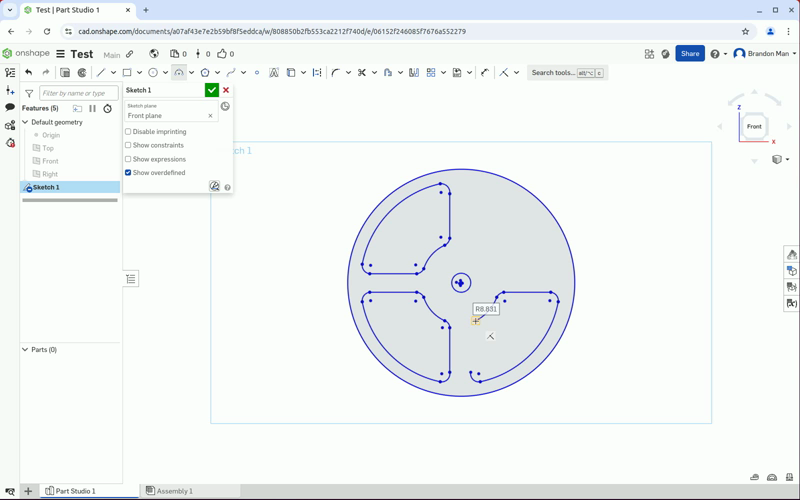
key_down(shift)
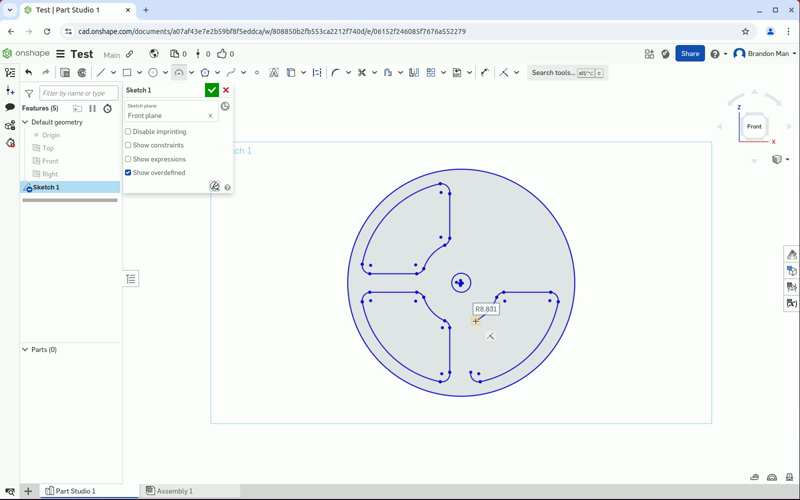
mouse_move(470, 327)
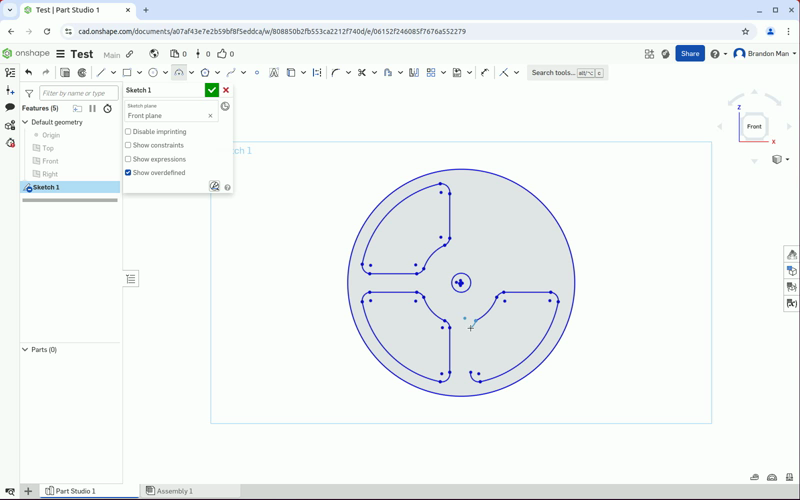
click(470, 327)
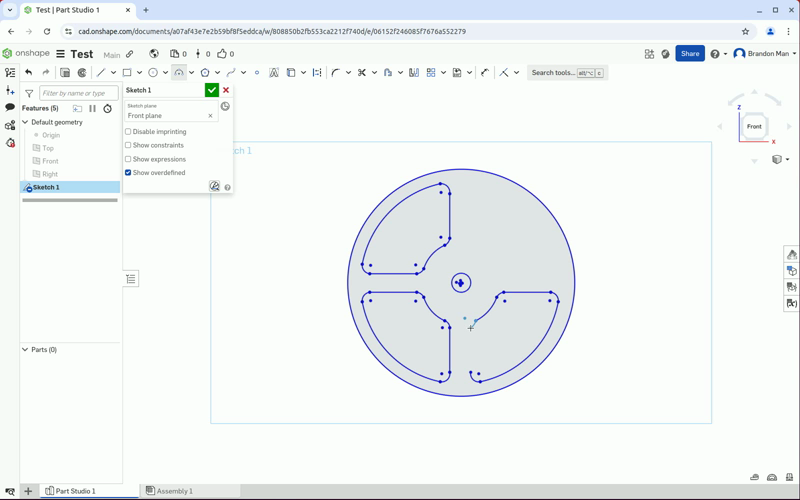
mouse_move(472, 323)
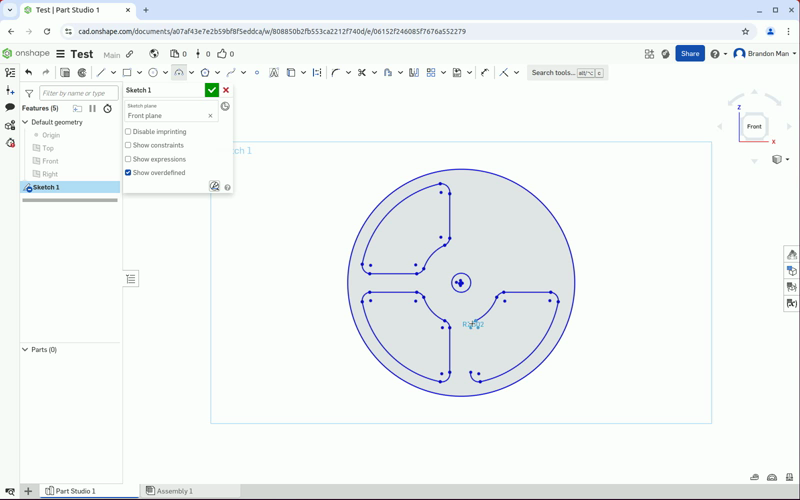
scroll(6)
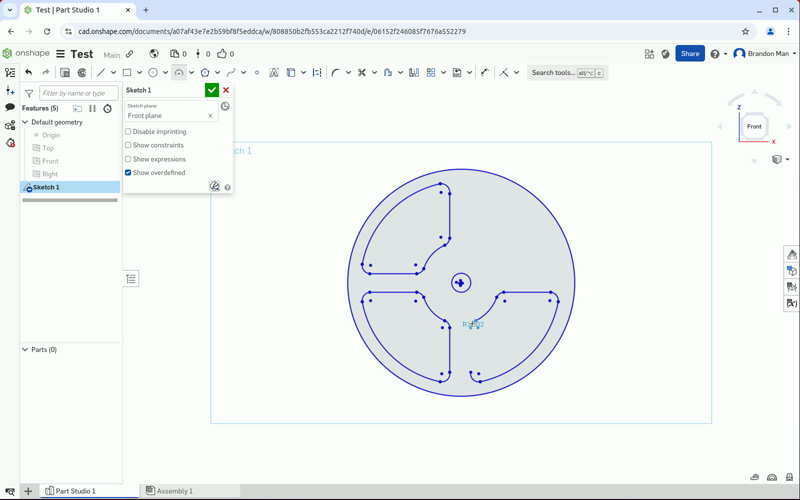
scroll(6)
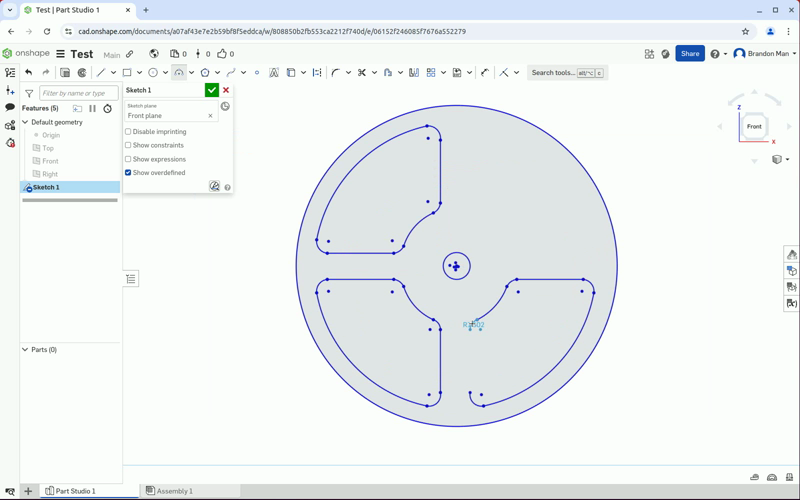
scroll(6)
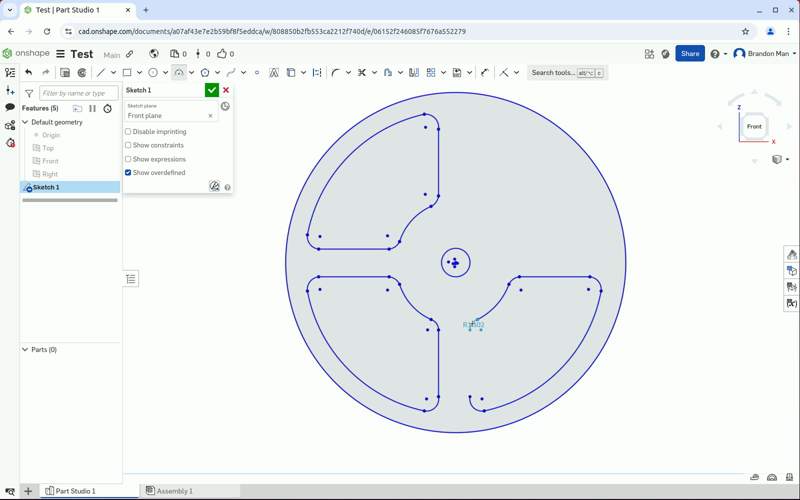
scroll(6)
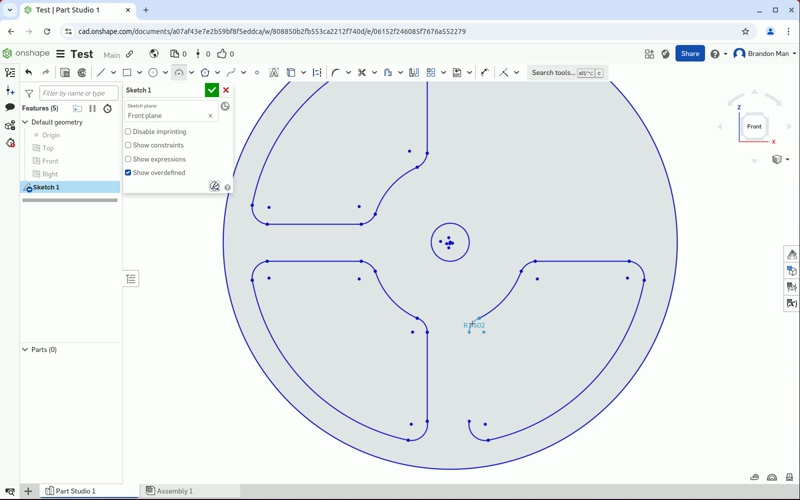
scroll(6)
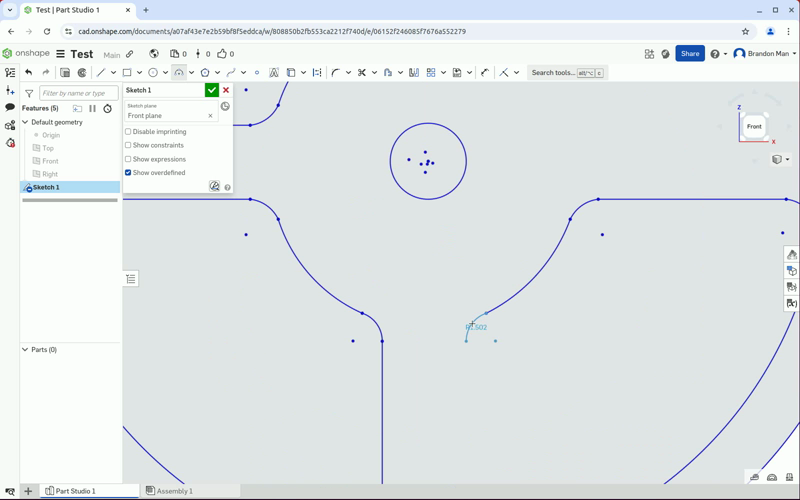
scroll(6)
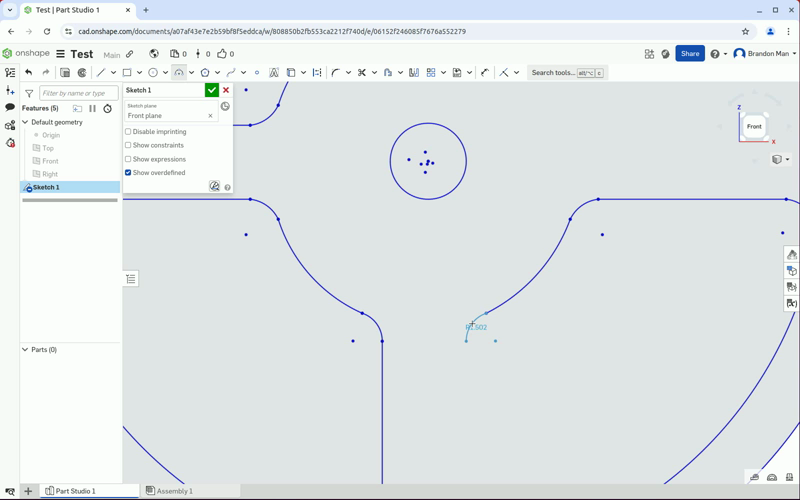
scroll(6)
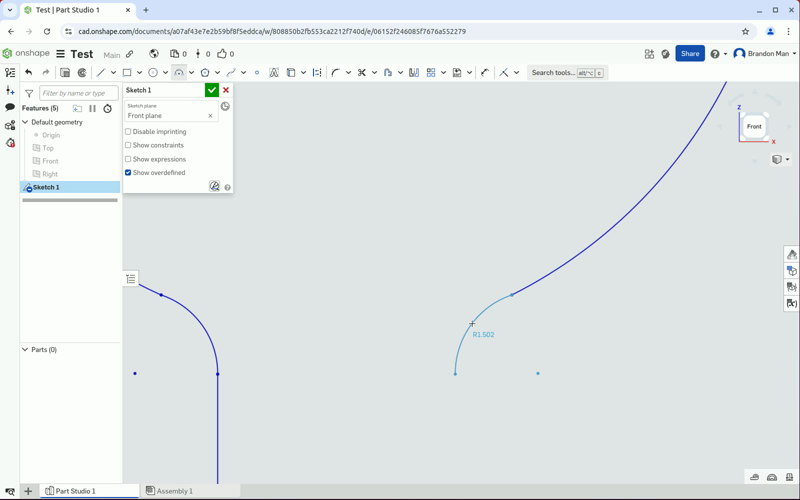
click(472, 323)
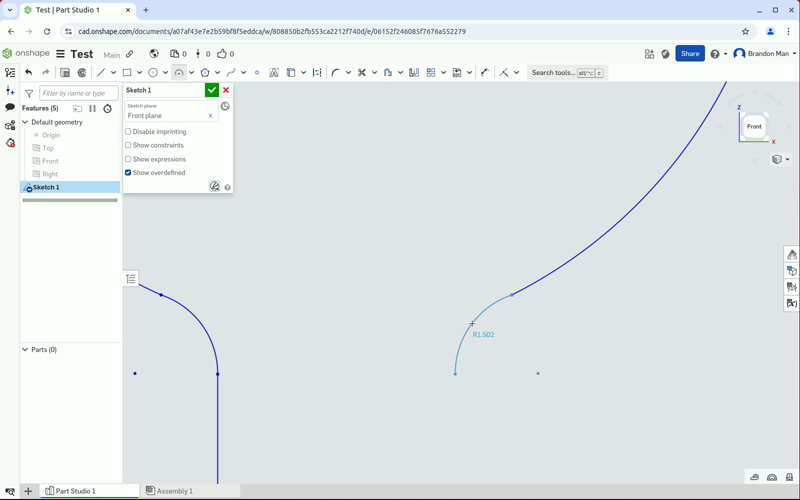
scroll(-6)
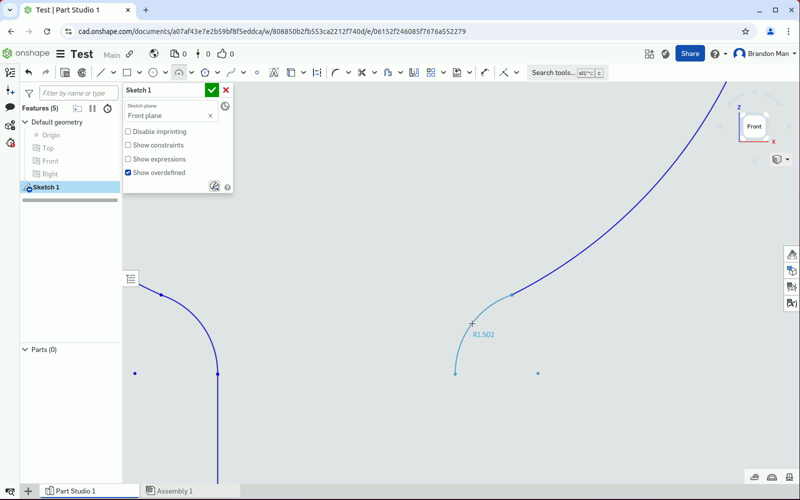
scroll(-6)
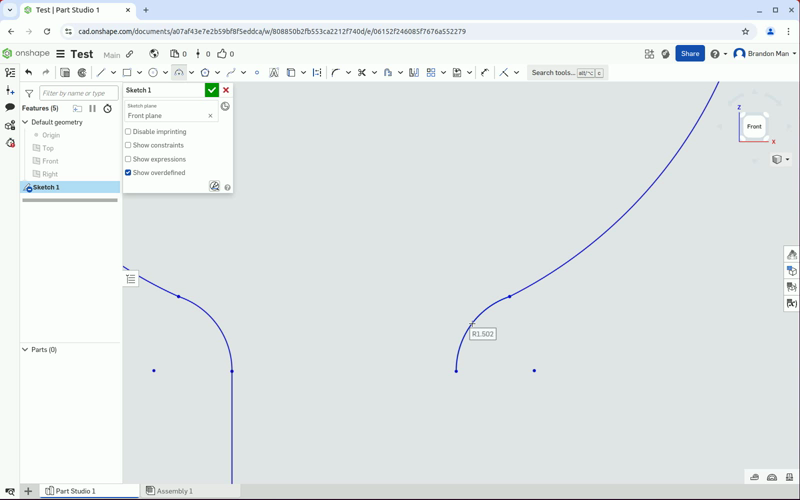
scroll(-6)
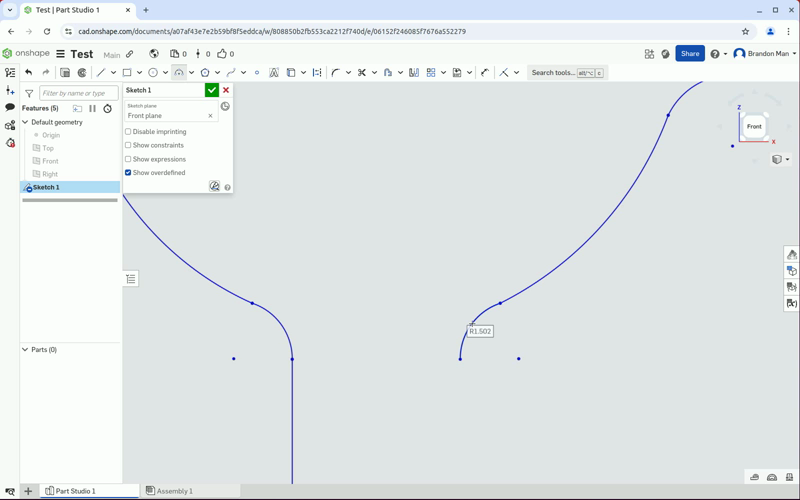
scroll(-6)
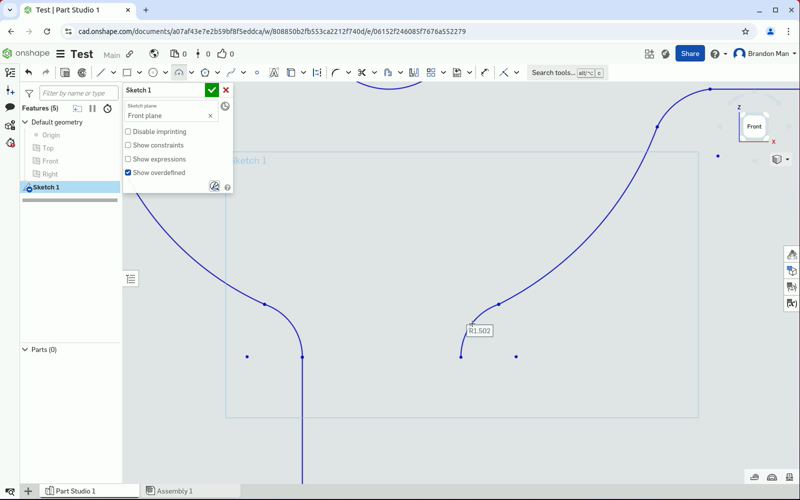
scroll(-6)
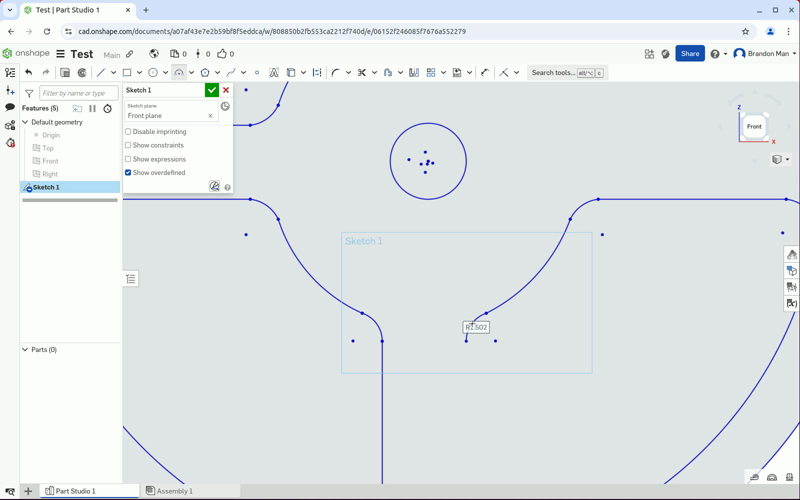
scroll(-6)
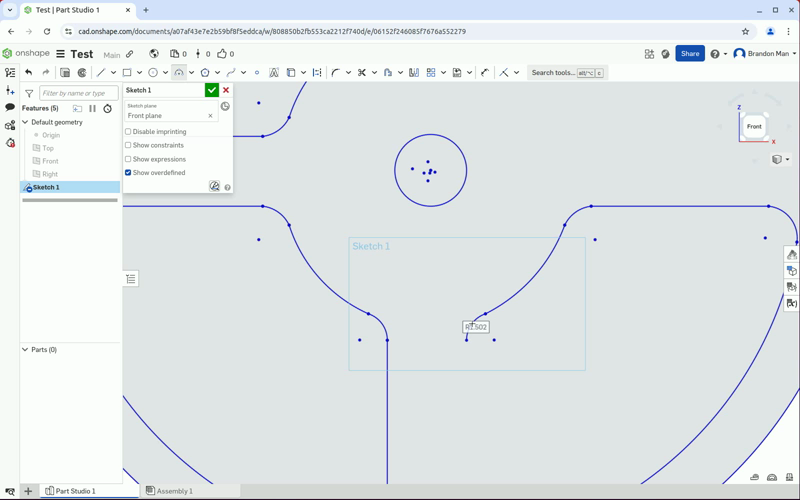
scroll(-6)
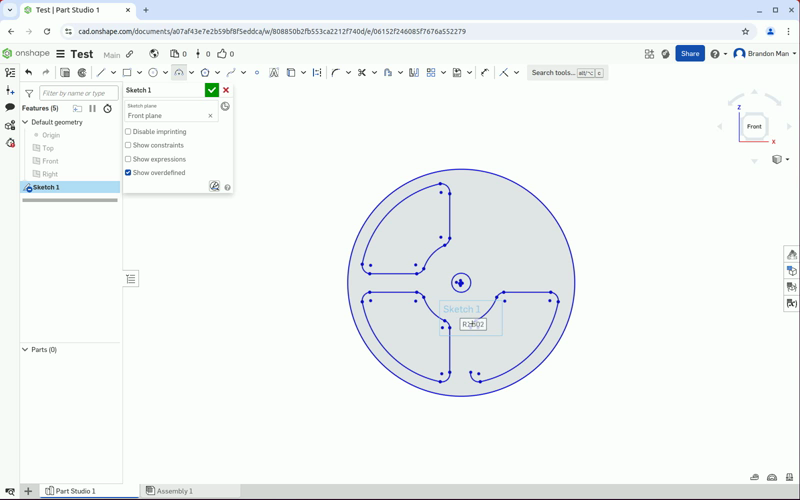
key_up(shift)
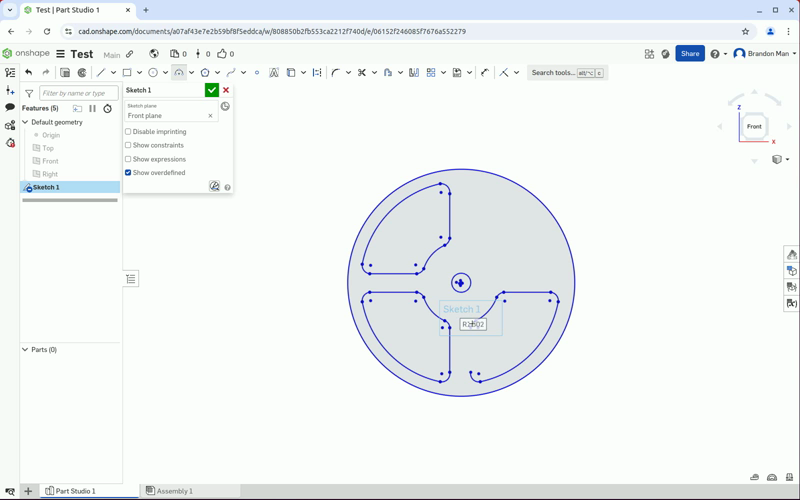
key(esc)
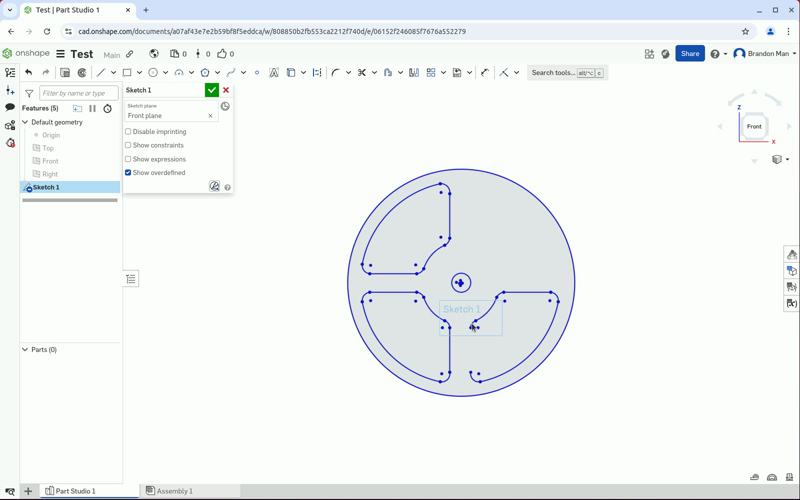
key(l)
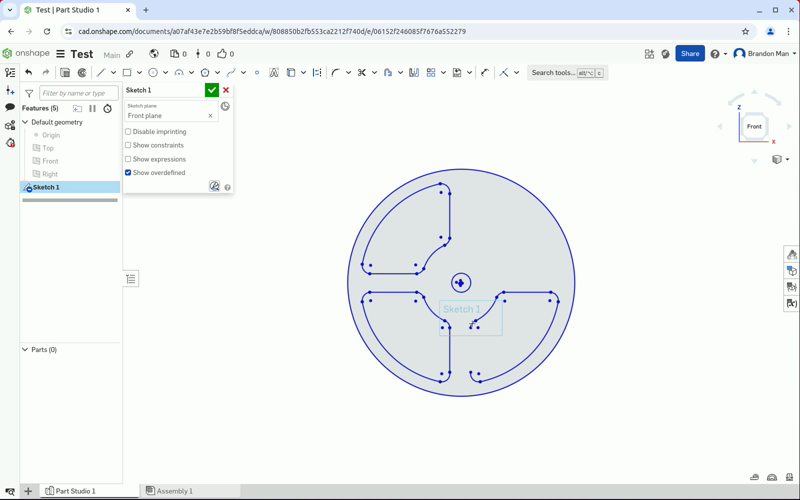
mouse_move(470, 327)
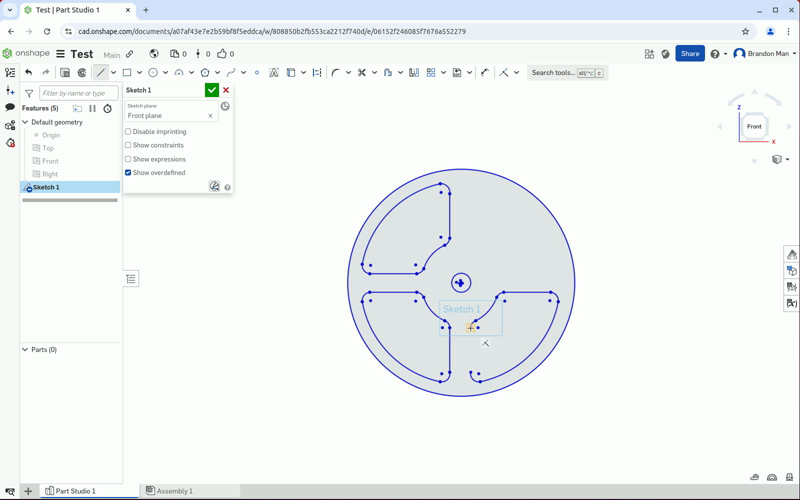
scroll(6)
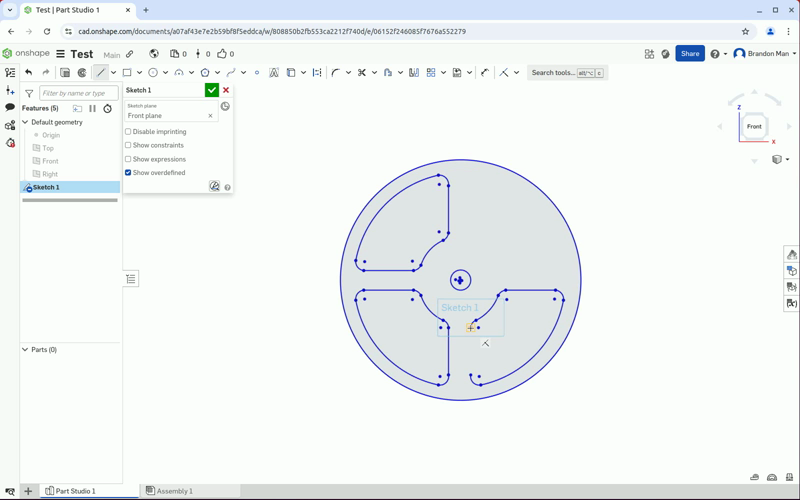
scroll(6)
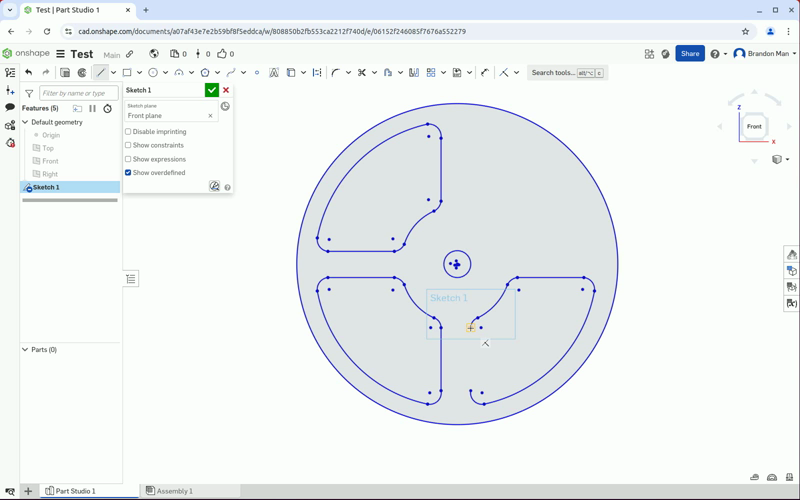
scroll(6)
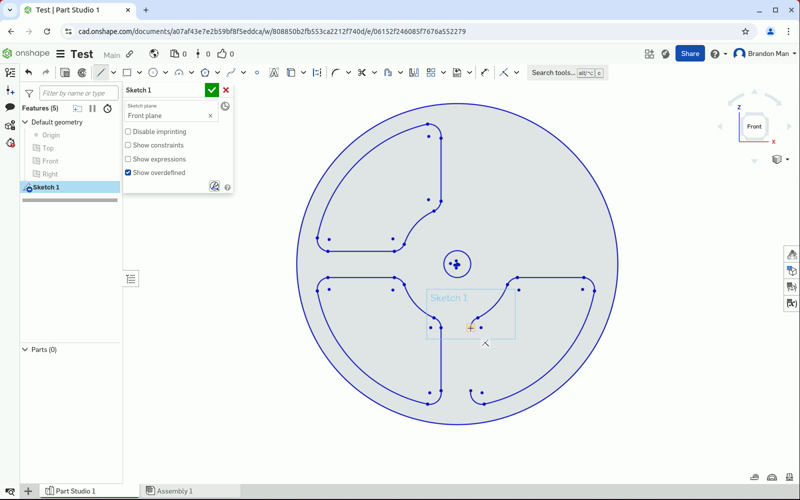
scroll(6)
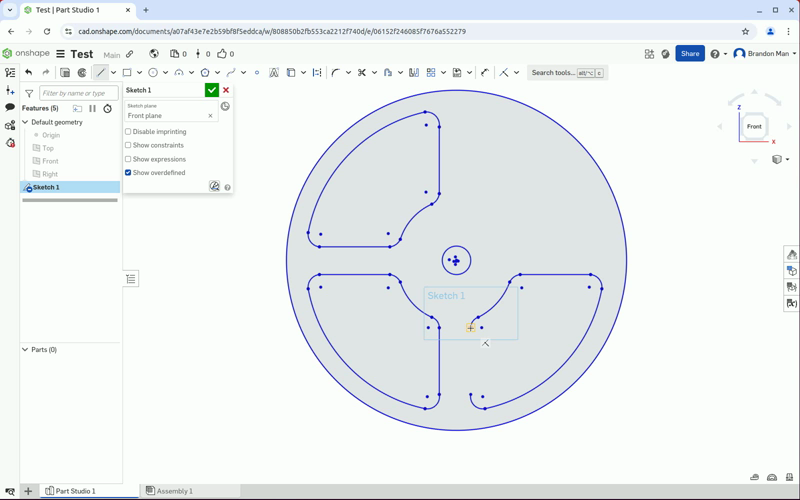
scroll(6)
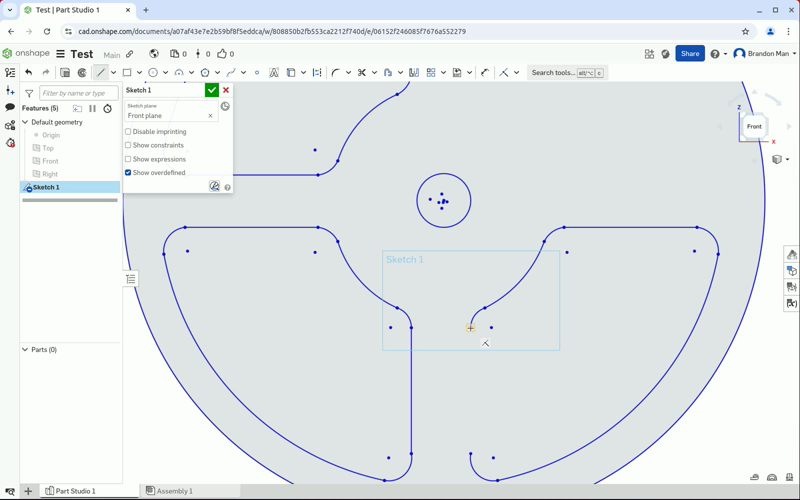
scroll(6)
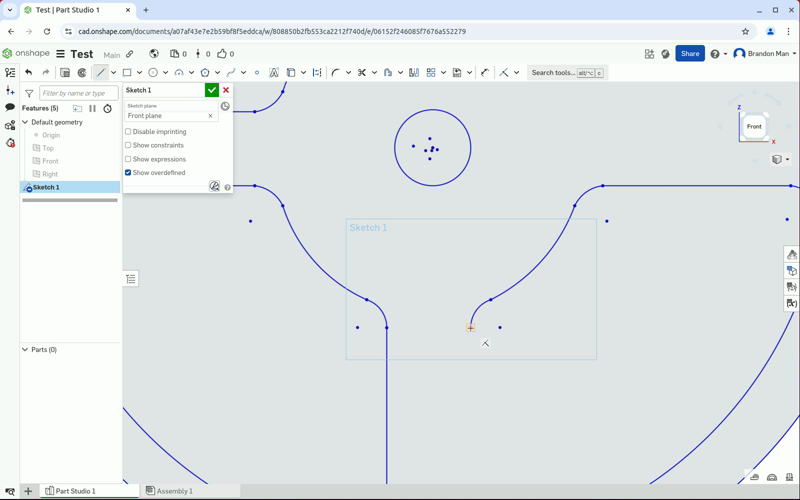
scroll(6)
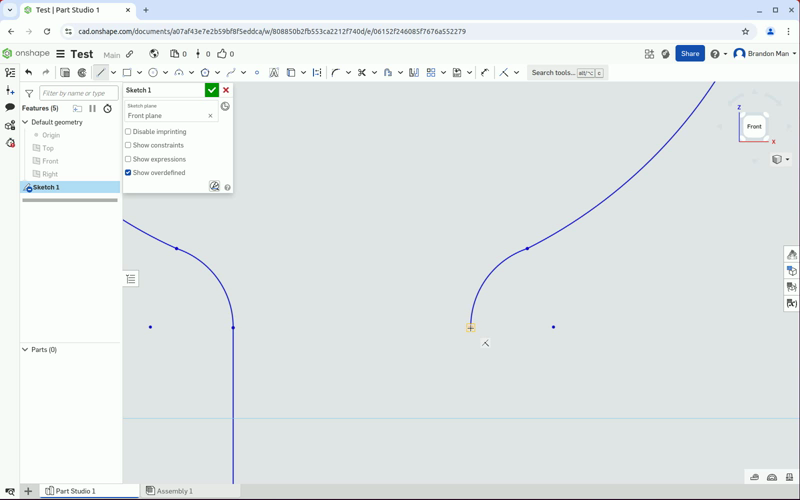
click(470, 327)
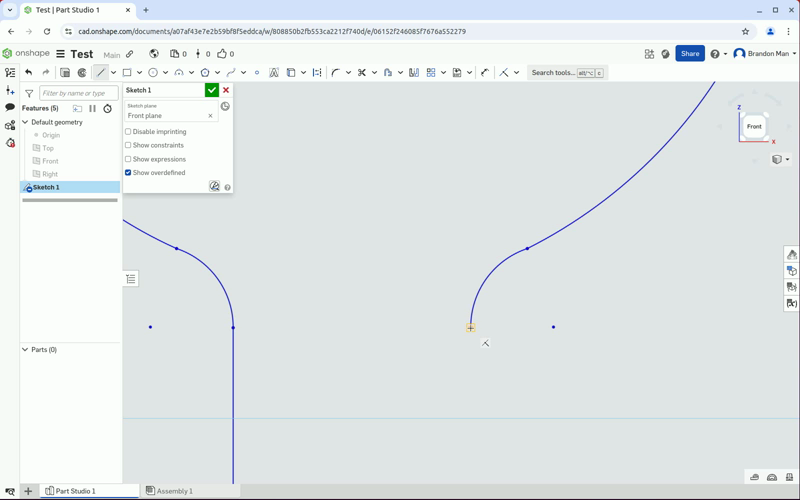
scroll(-6)
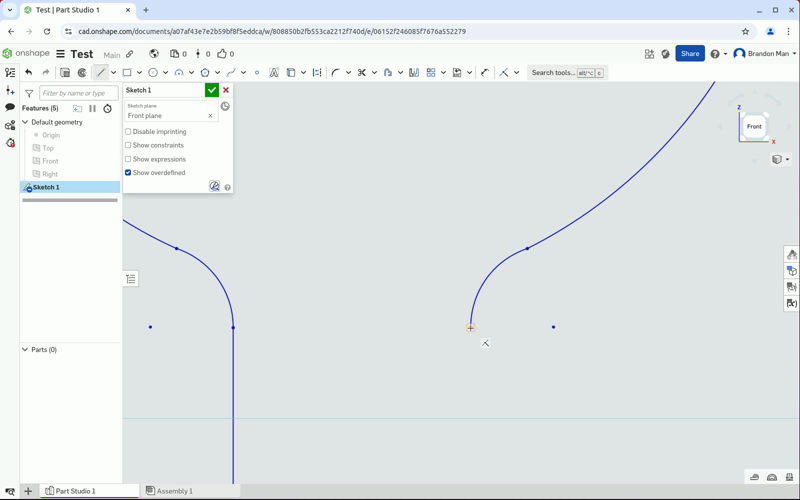
scroll(-6)
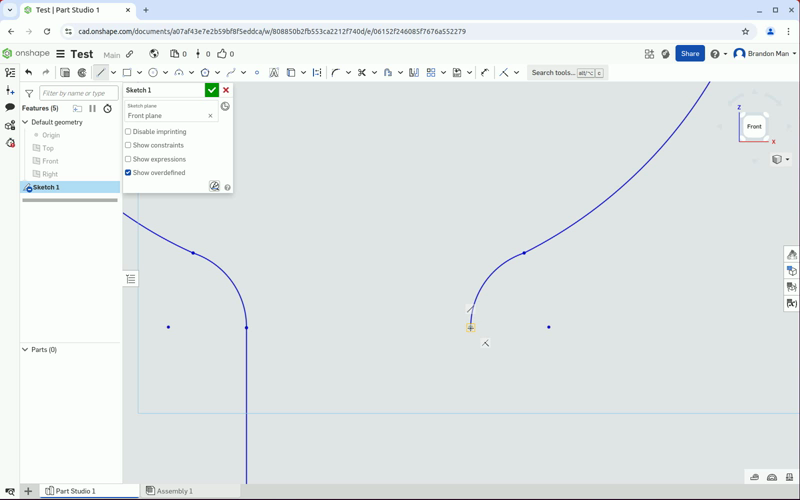
scroll(-6)
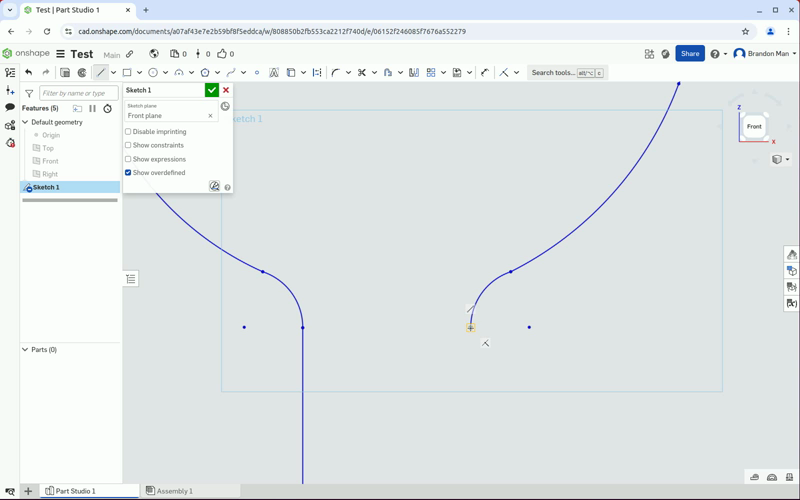
scroll(-6)
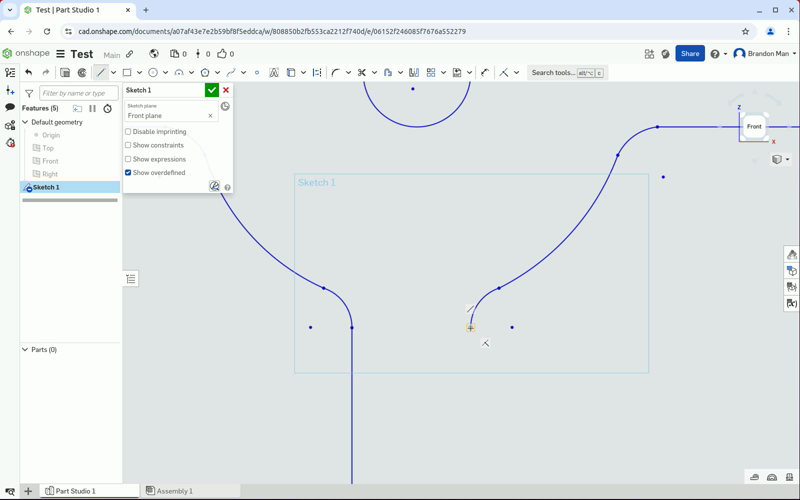
scroll(-6)
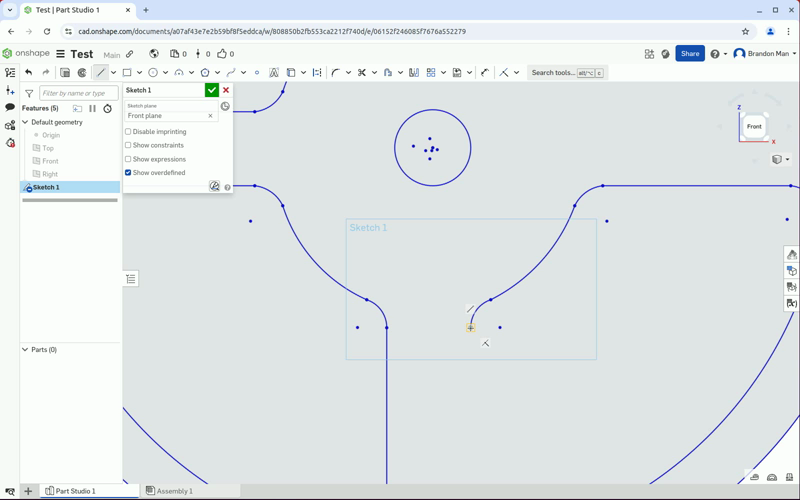
scroll(-6)
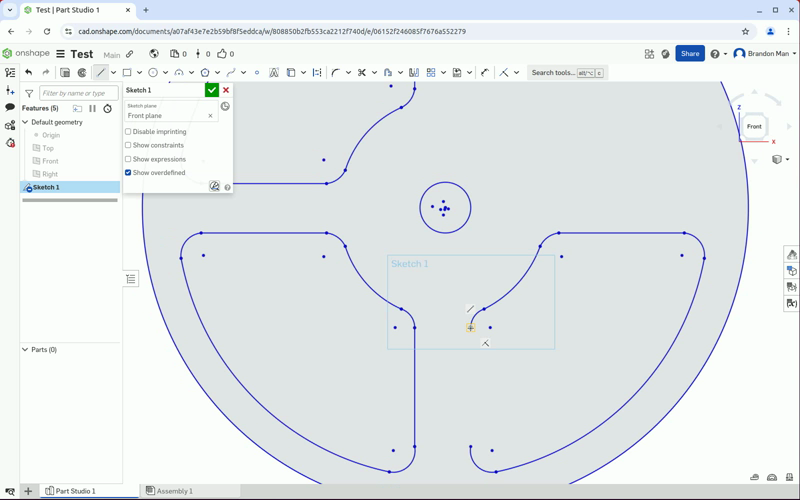
scroll(-6)
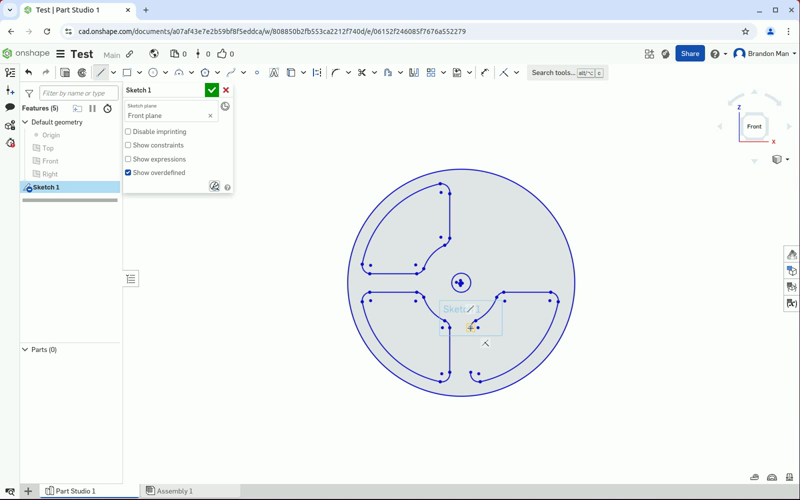
mouse_move(500, 327)
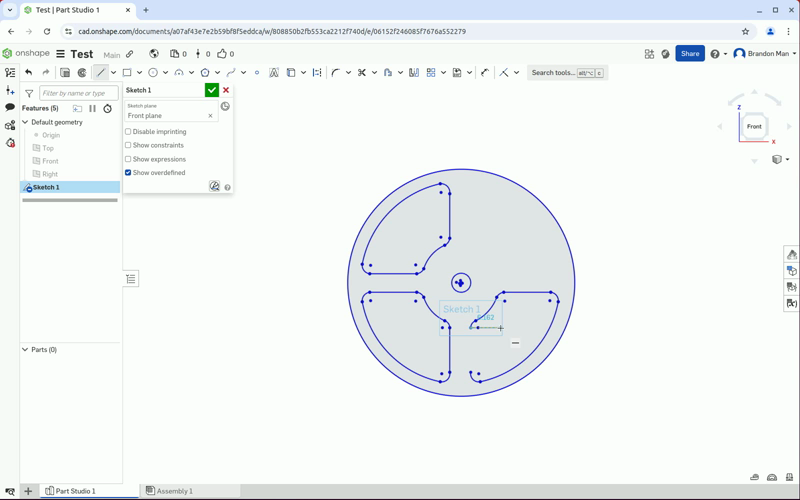
key_down(shift)
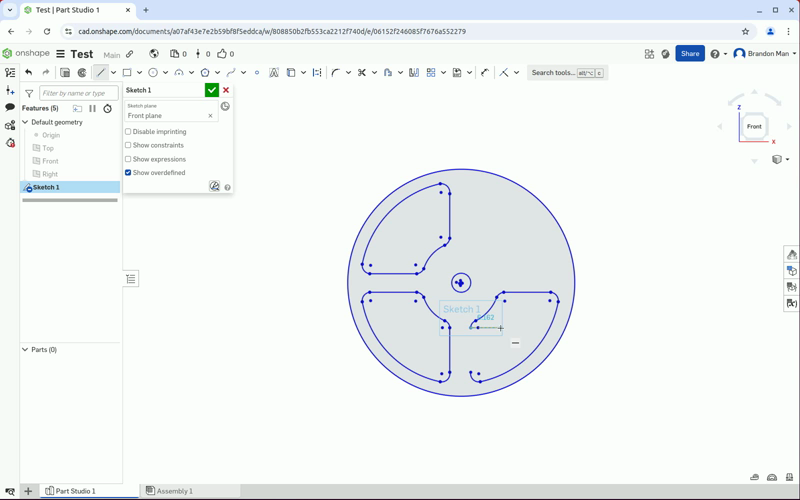
mouse_move(470, 372)
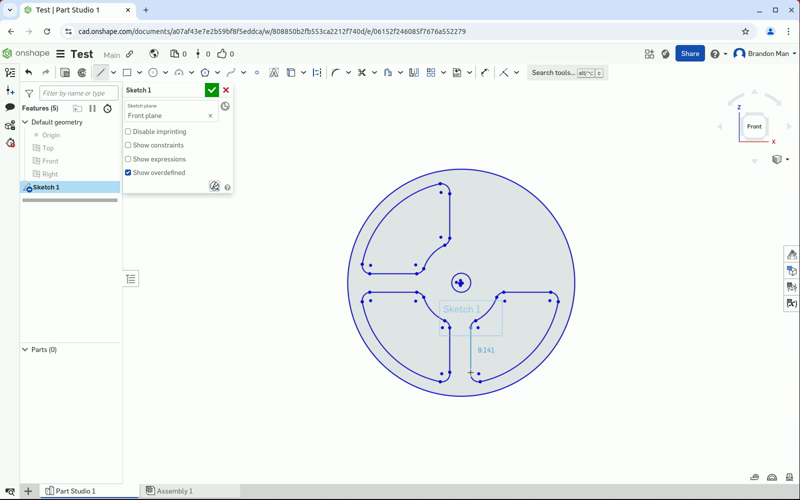
key_up(shift)
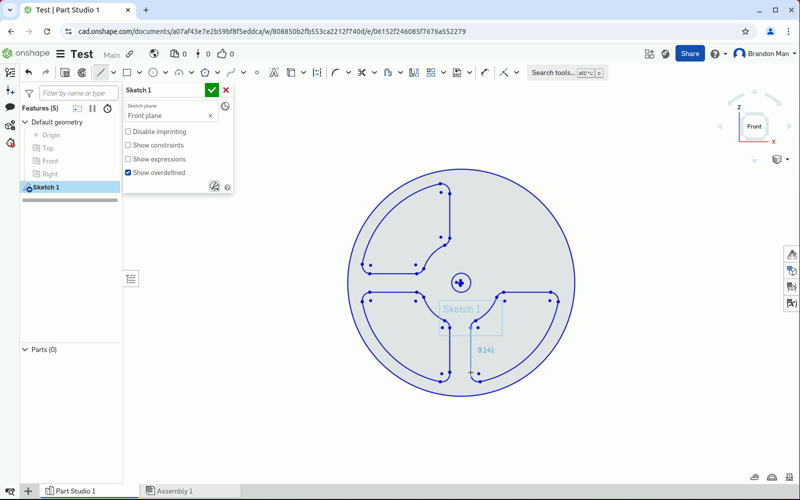
click(470, 372)
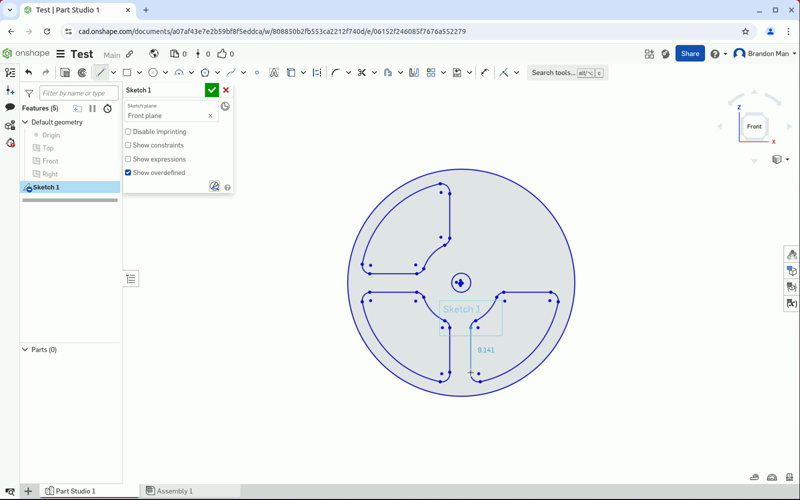
key(esc)
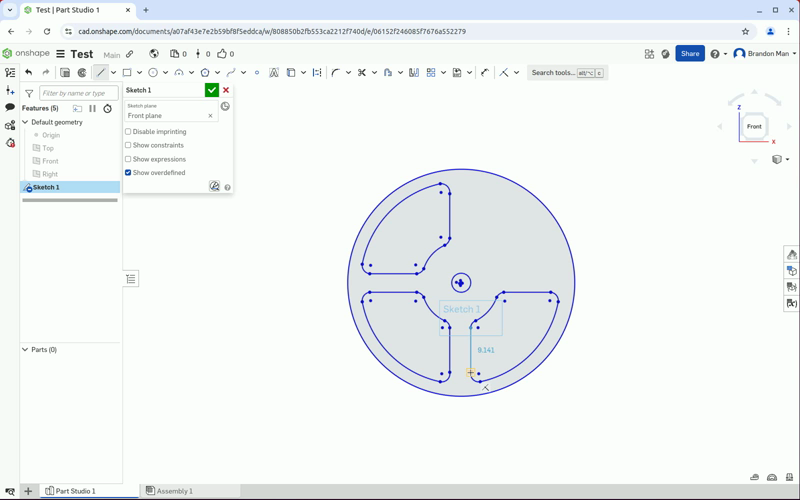
key(a)
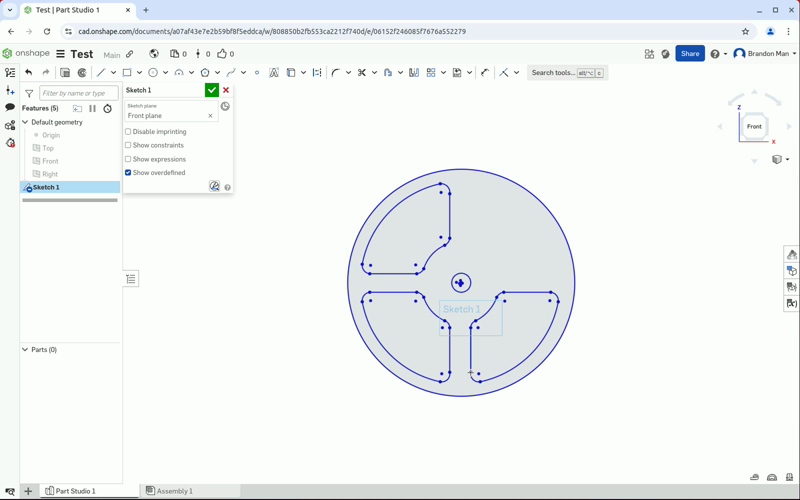
key_down(shift)
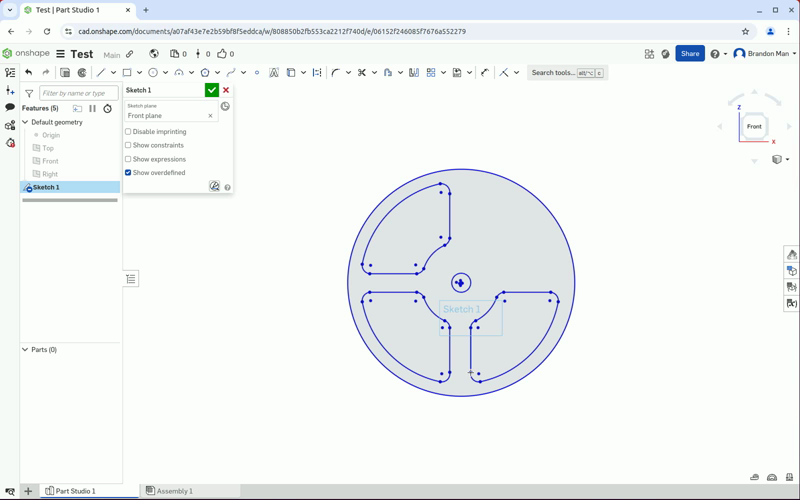
mouse_move(470, 238)
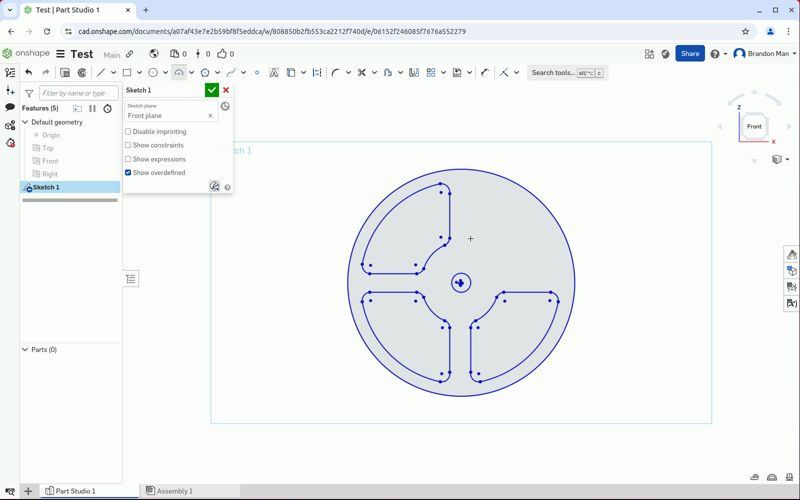
click(470, 238)
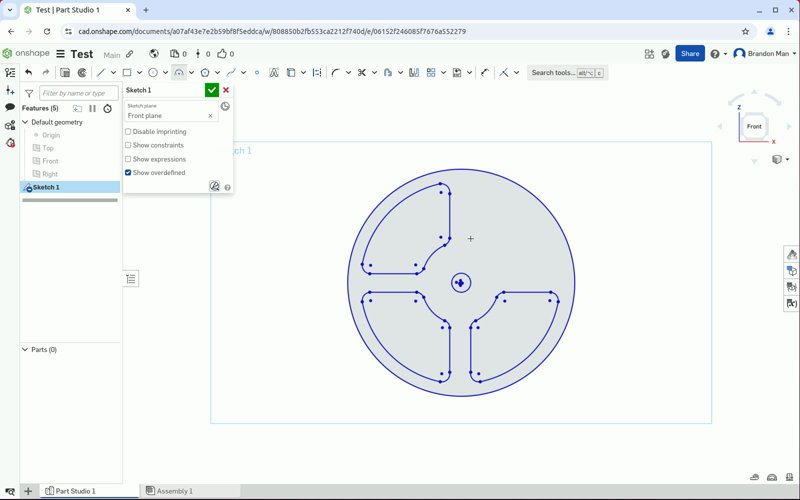
key_up(shift)
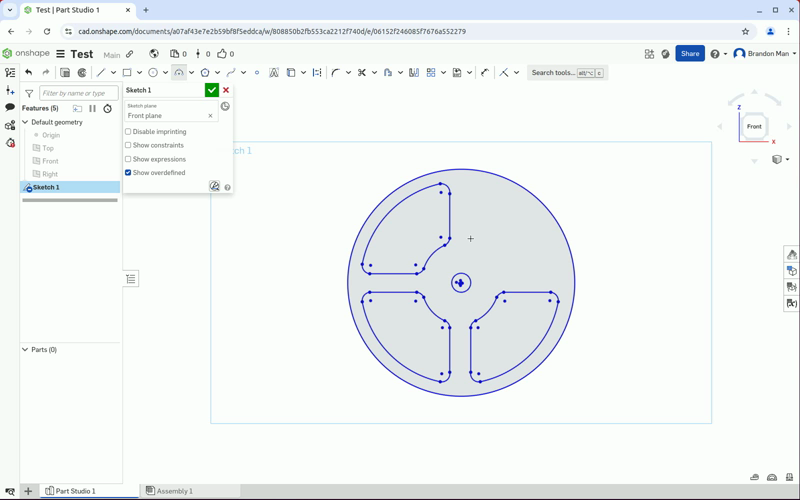
key_down(shift)
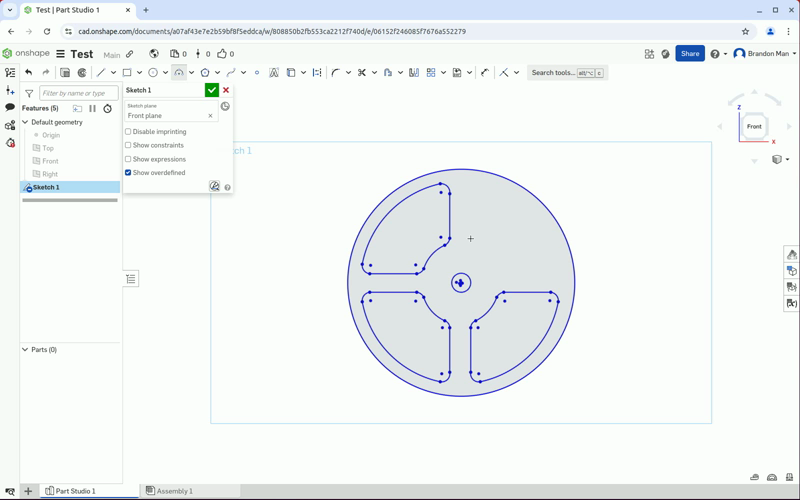
mouse_move(475, 245)
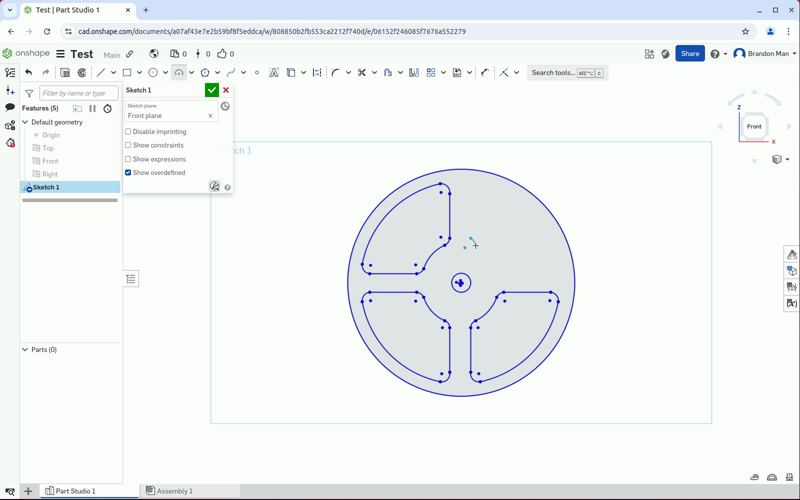
click(475, 245)
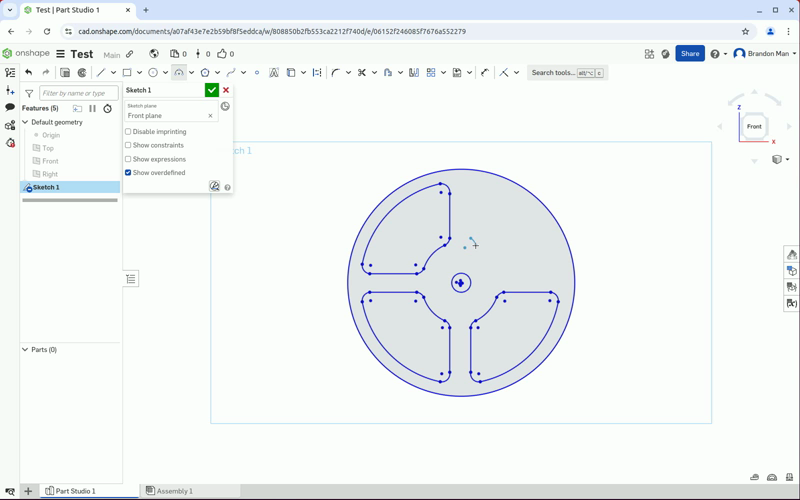
mouse_move(472, 242)
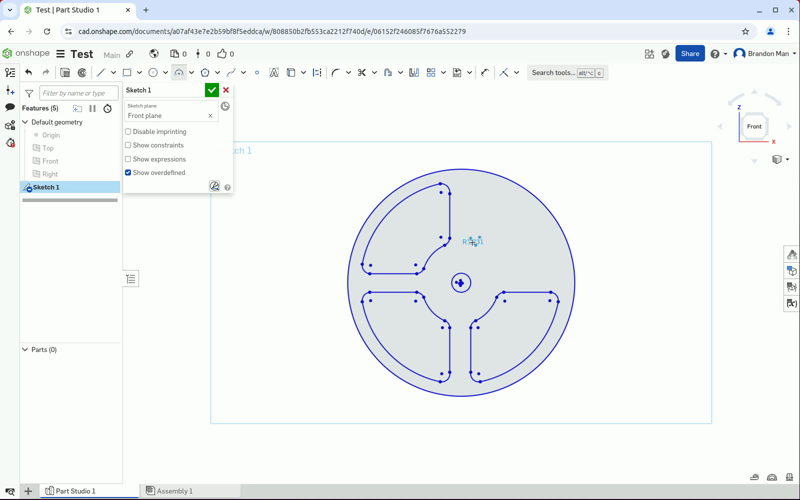
click(472, 242)
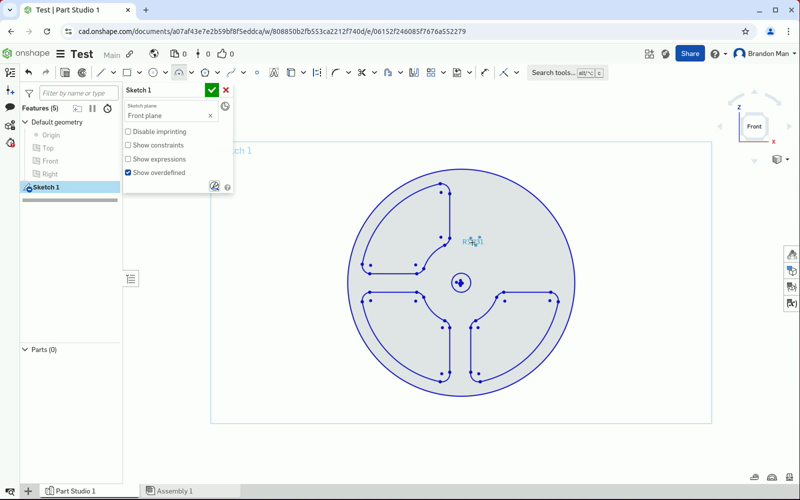
key_up(shift)
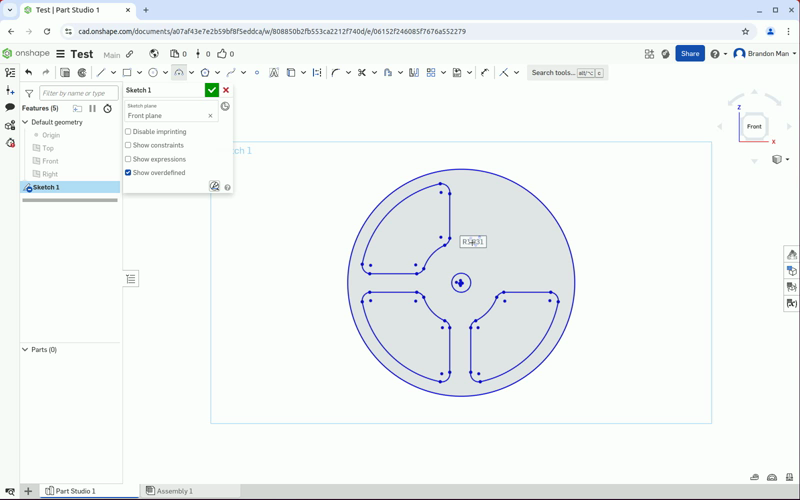
mouse_move(475, 245)
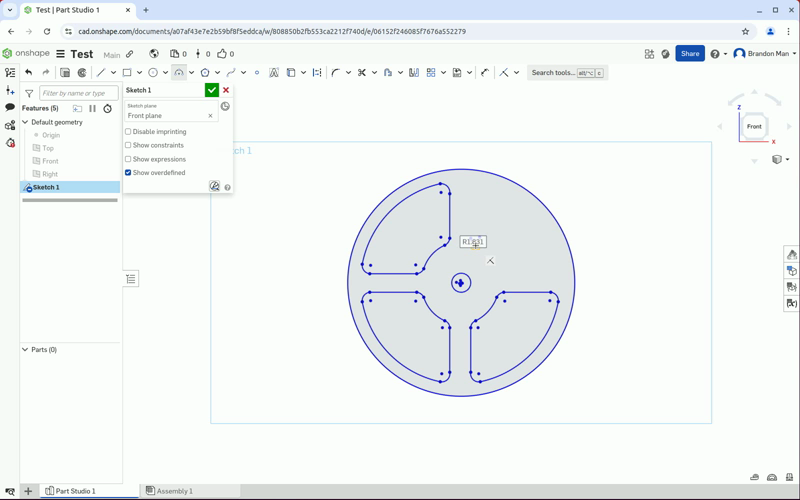
scroll(6)
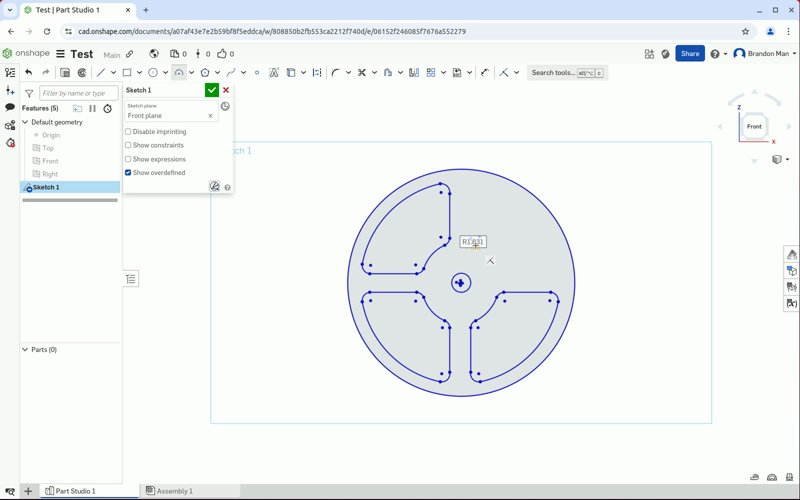
scroll(6)
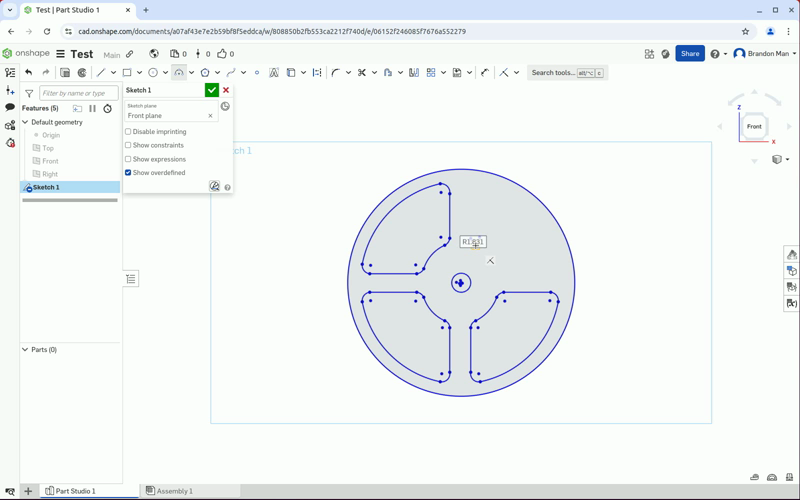
scroll(6)
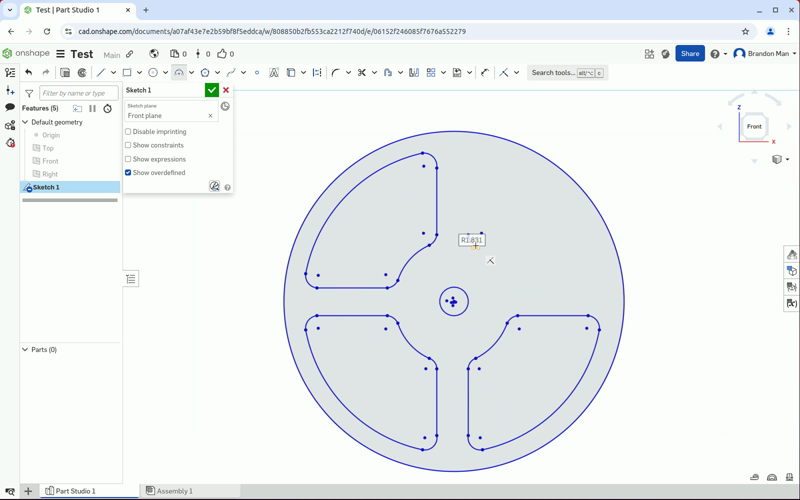
scroll(6)
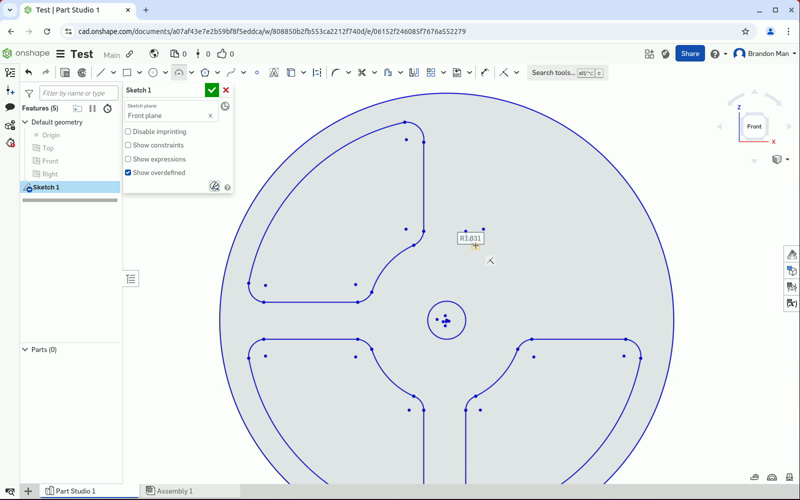
scroll(6)
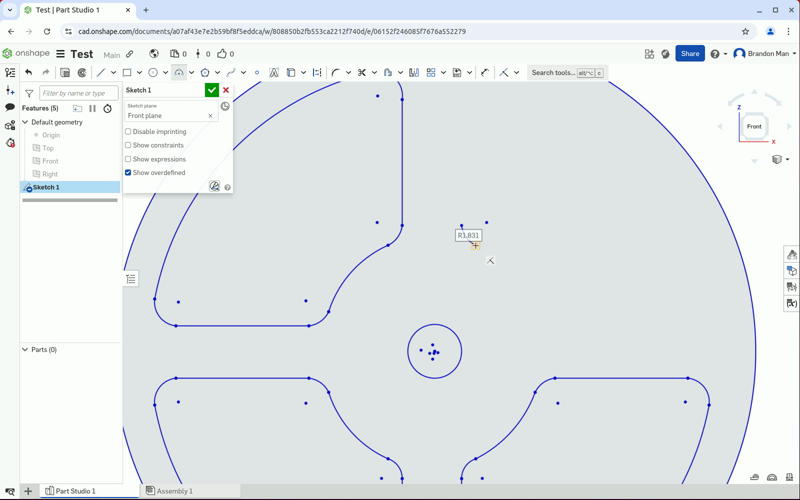
scroll(6)
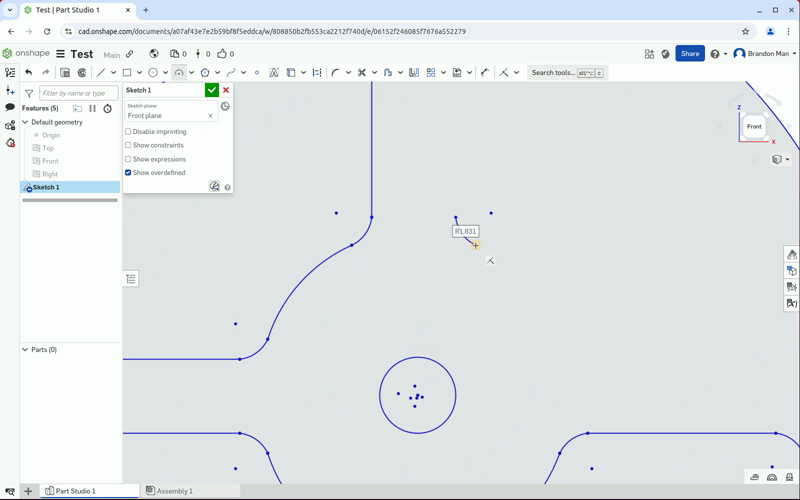
scroll(6)
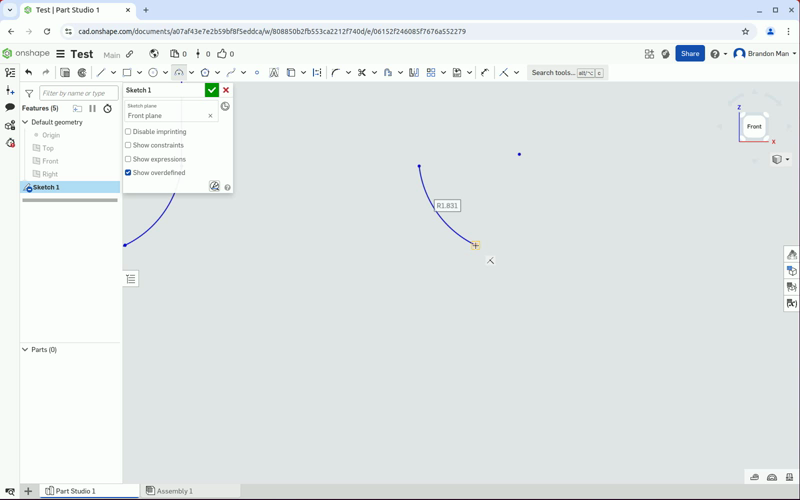
click(475, 245)
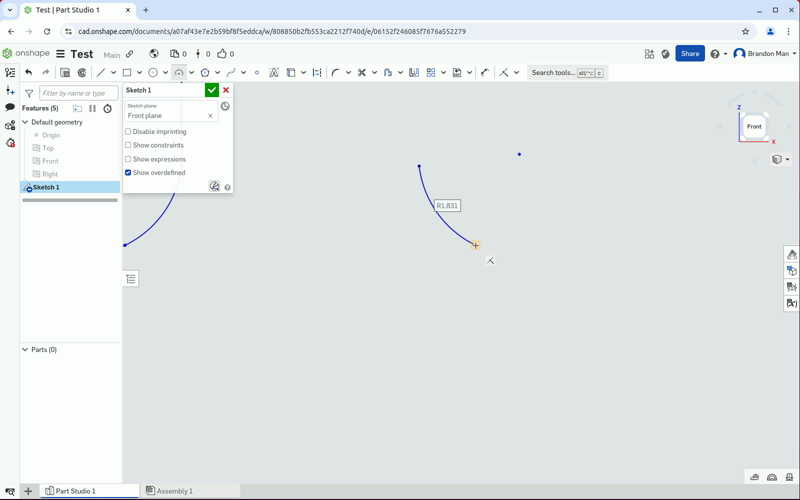
scroll(-6)
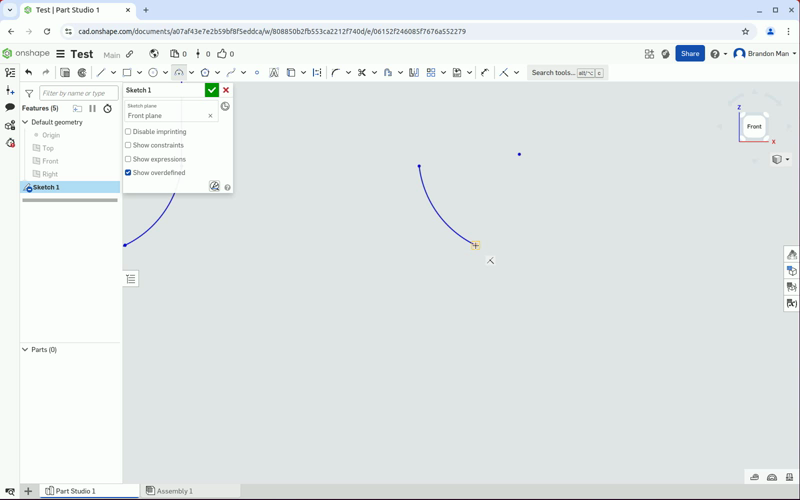
scroll(-6)
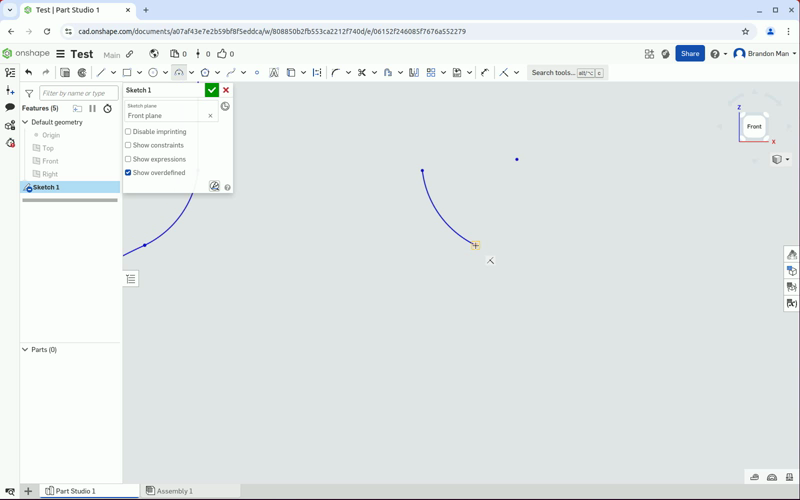
scroll(-6)
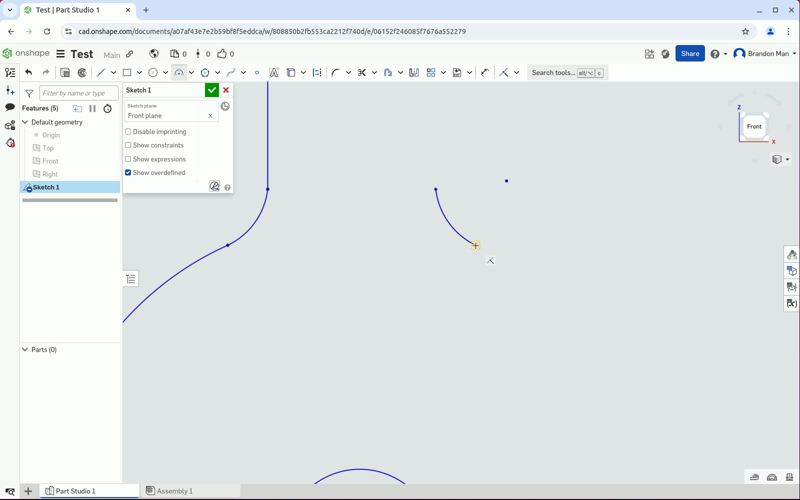
scroll(-6)
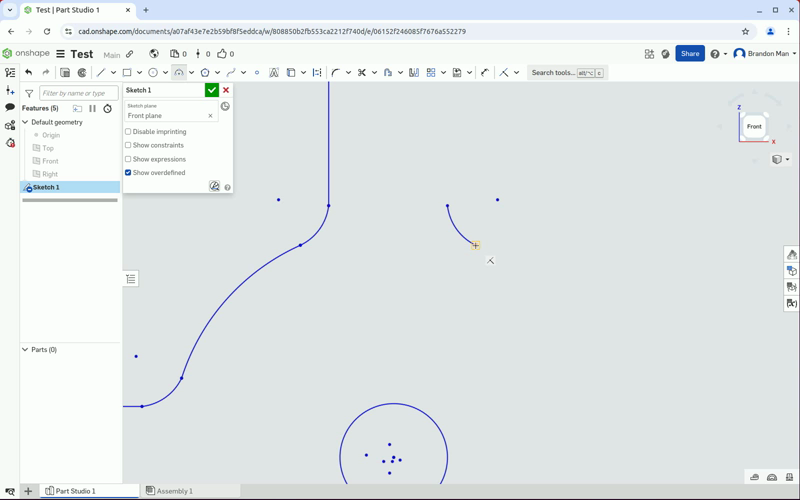
scroll(-6)
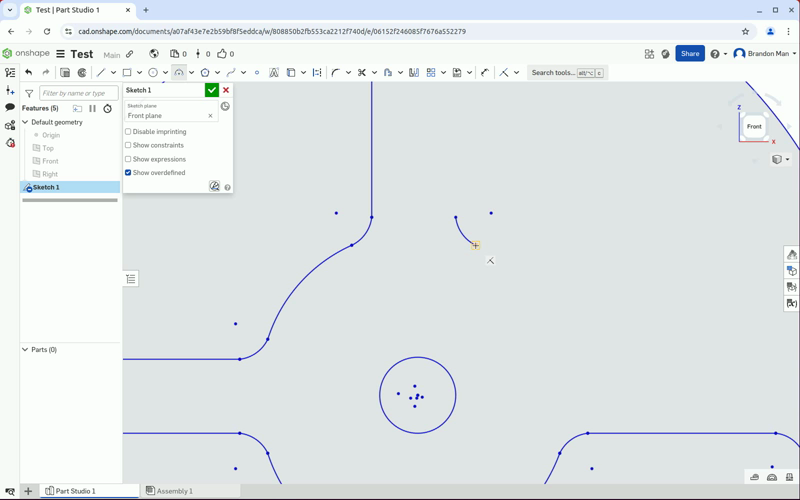
scroll(-6)
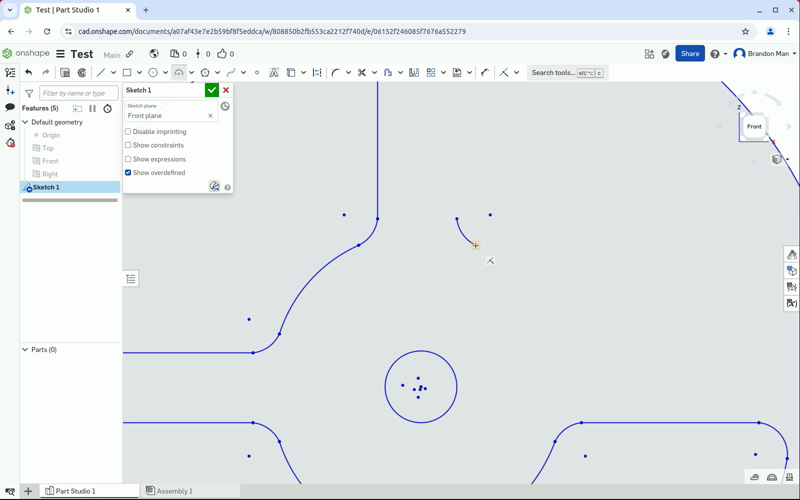
scroll(-6)
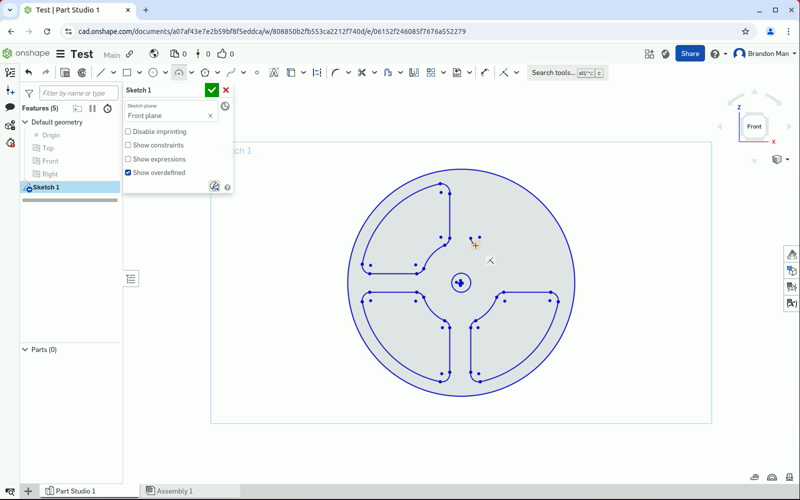
key_down(shift)
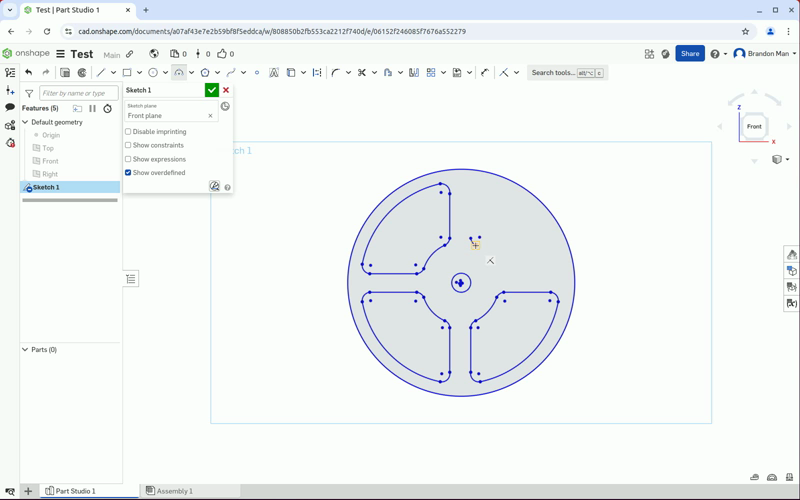
mouse_move(496, 268)
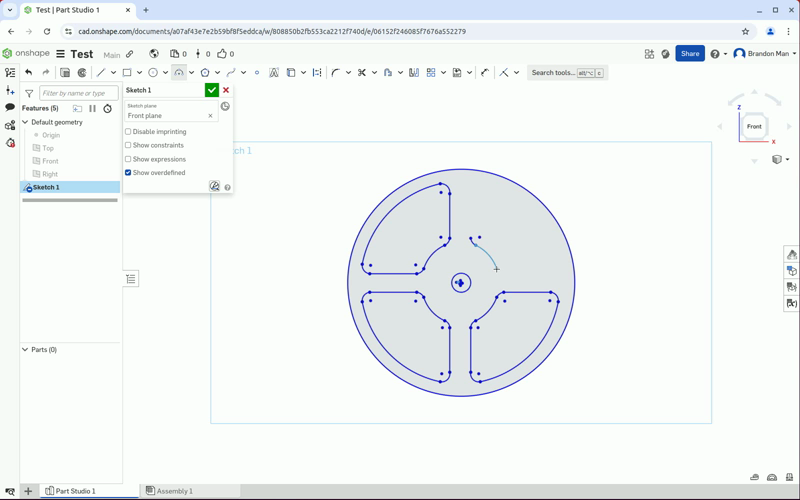
click(496, 268)
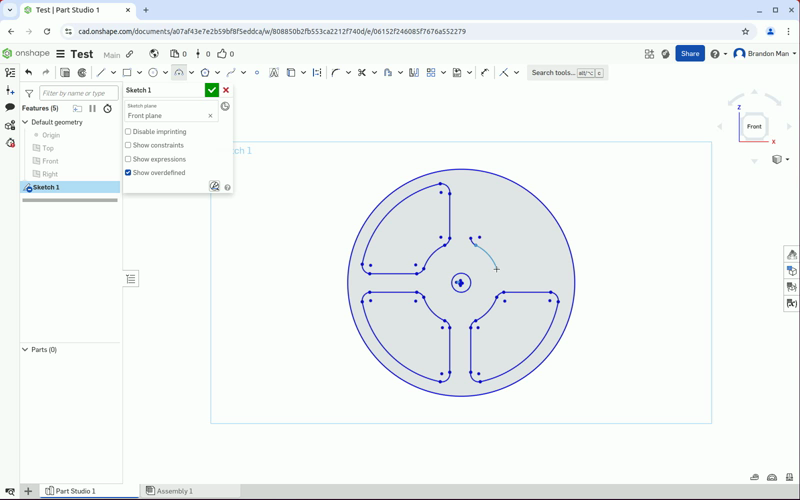
mouse_move(488, 254)
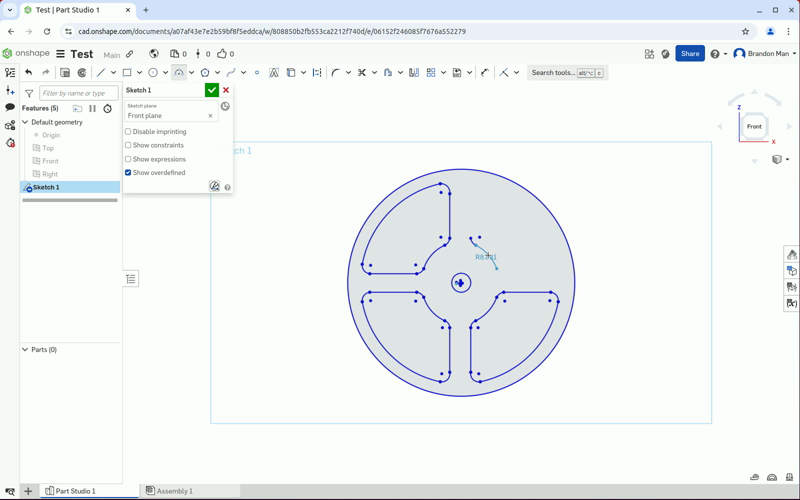
click(488, 254)
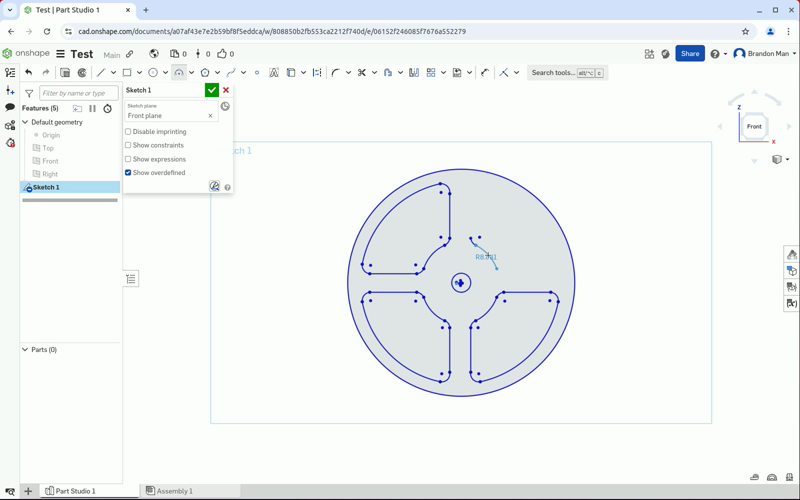
key_up(shift)
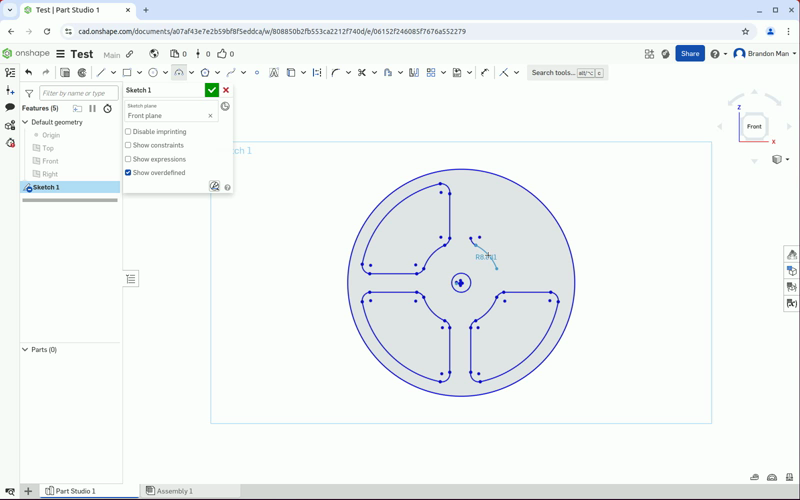
mouse_move(496, 268)
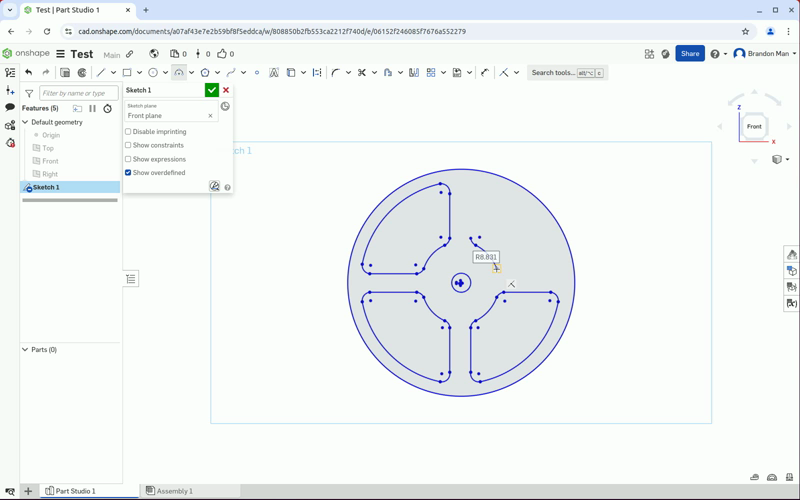
click(496, 268)
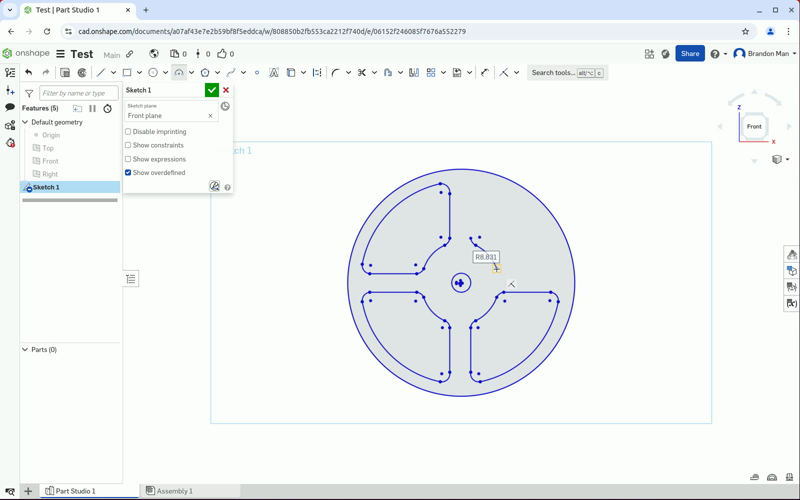
key_down(shift)
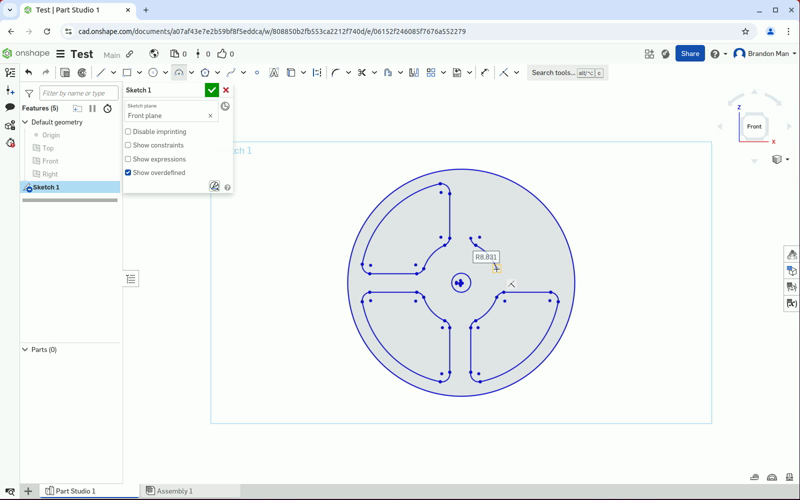
mouse_move(503, 273)
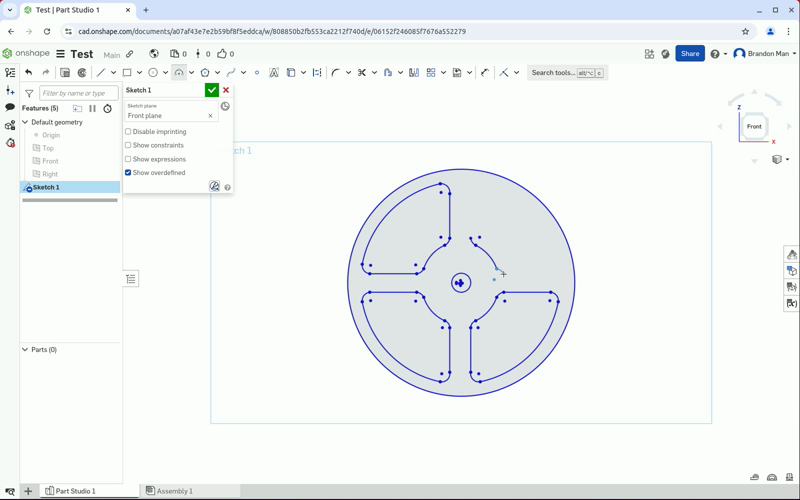
click(503, 273)
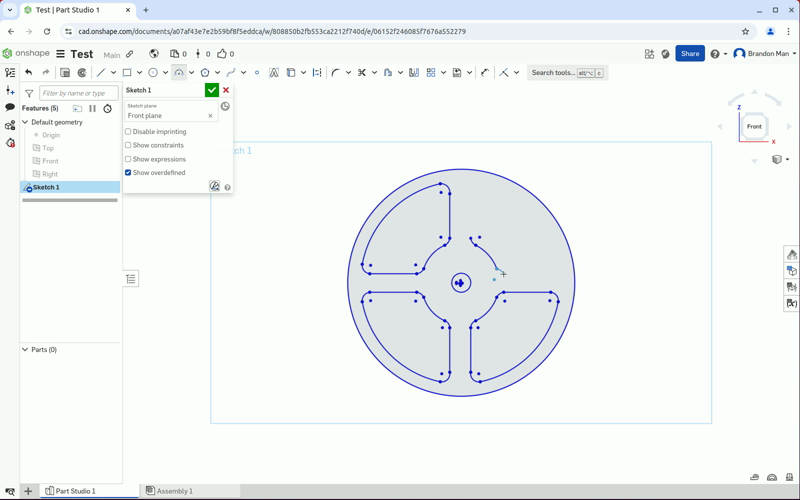
mouse_move(499, 272)
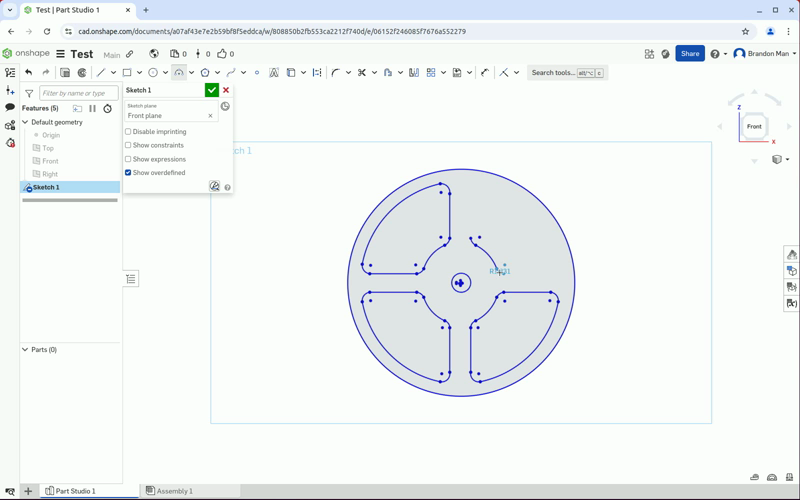
scroll(6)
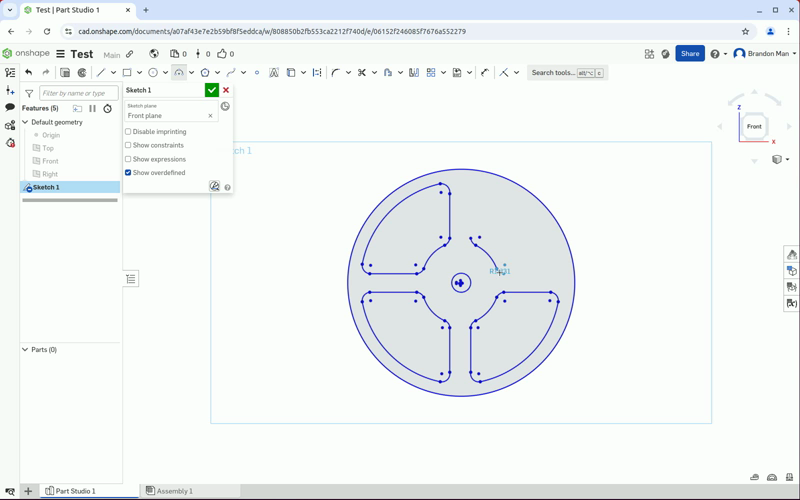
scroll(6)
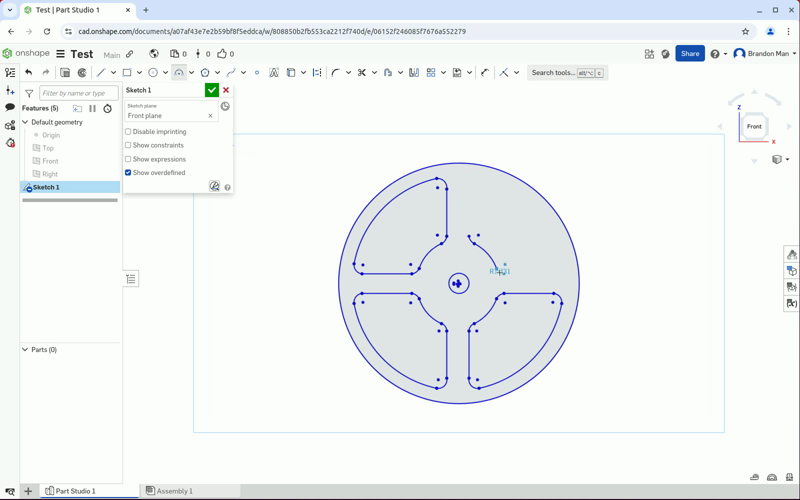
scroll(6)
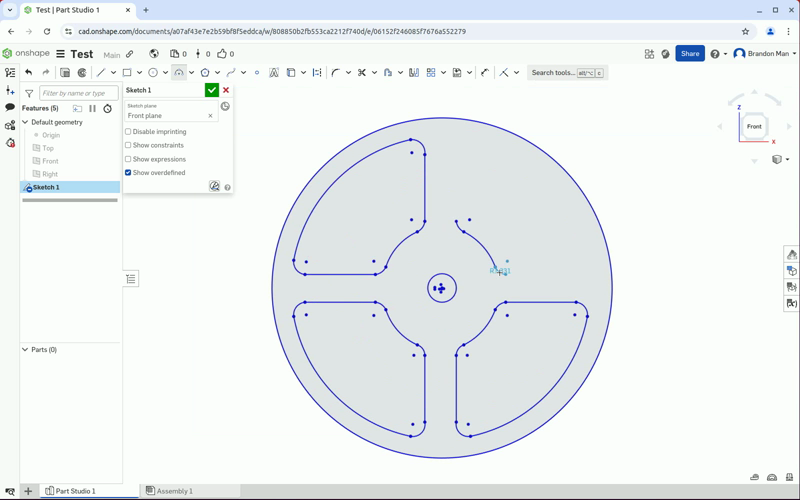
scroll(6)
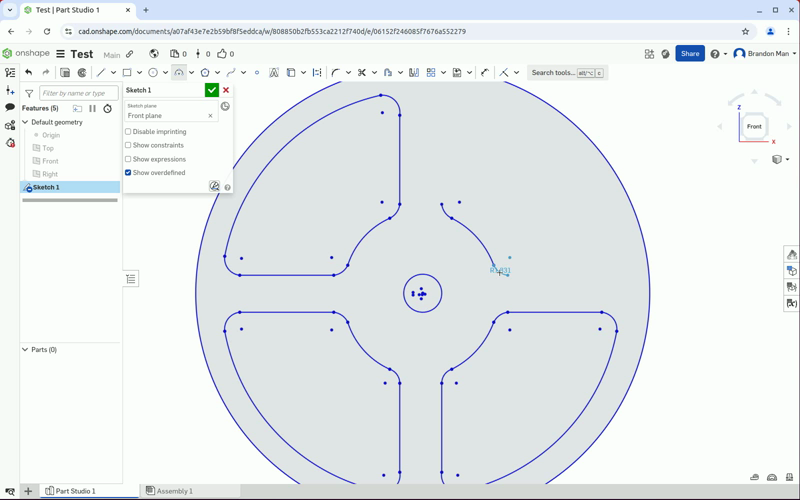
scroll(6)
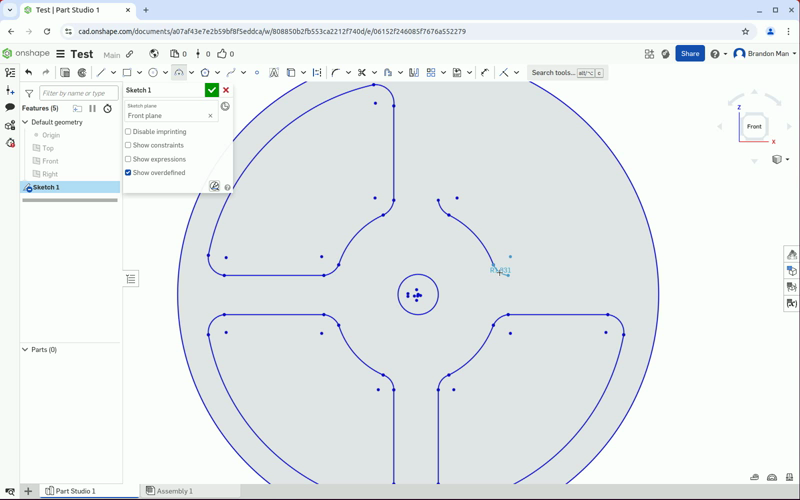
scroll(6)
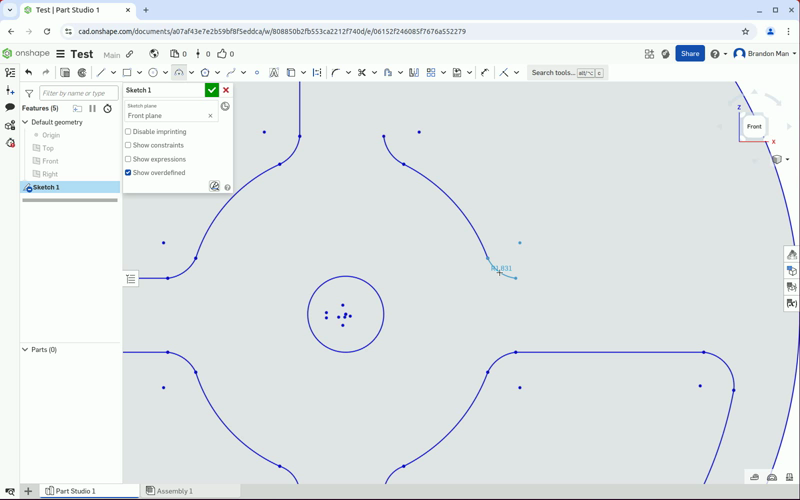
scroll(6)
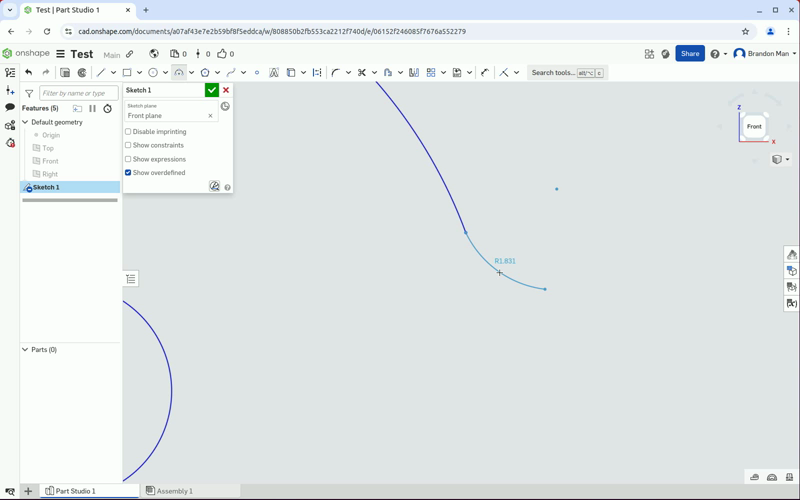
click(499, 272)
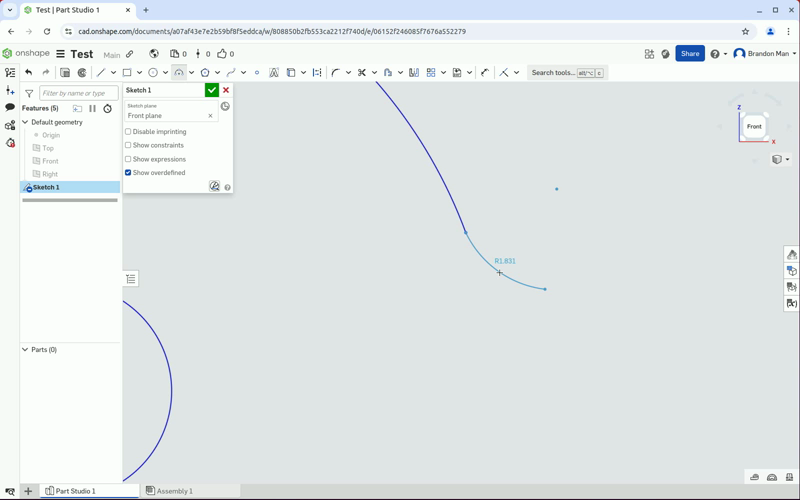
scroll(-6)
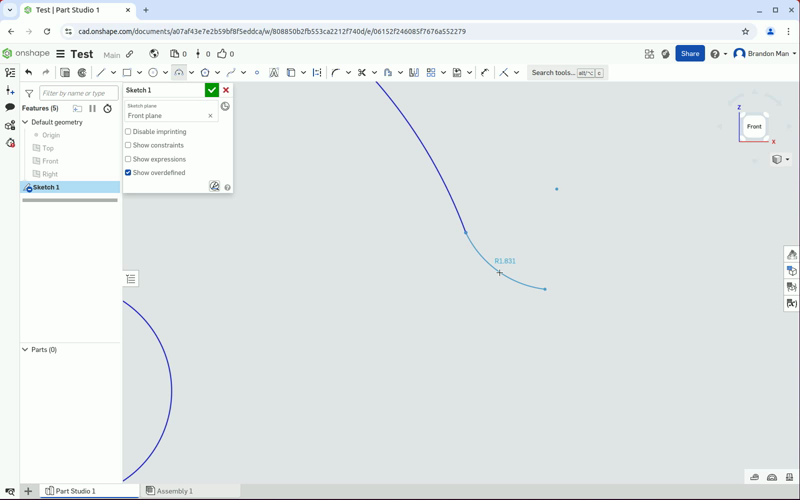
scroll(-6)
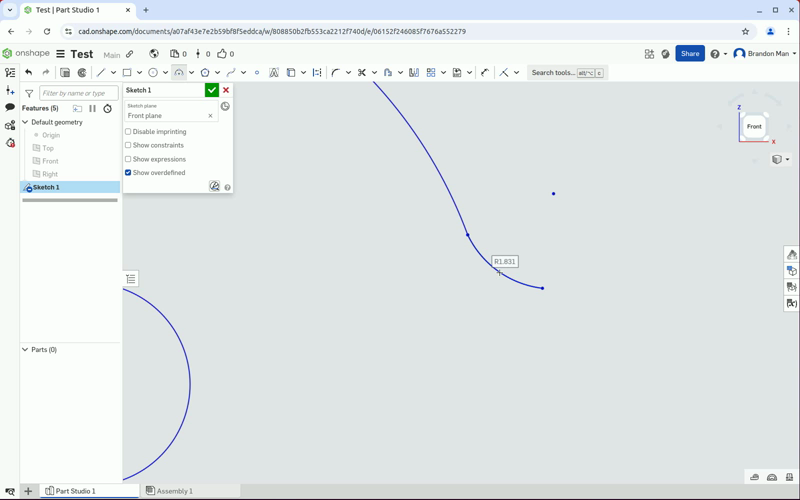
scroll(-6)
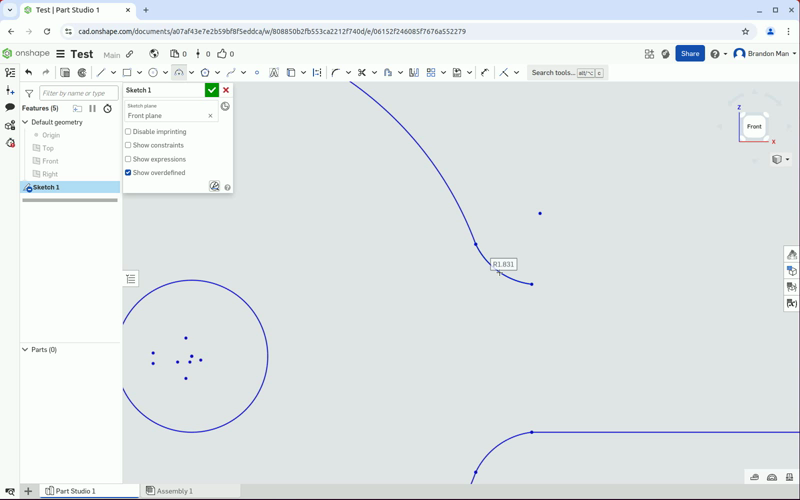
scroll(-6)
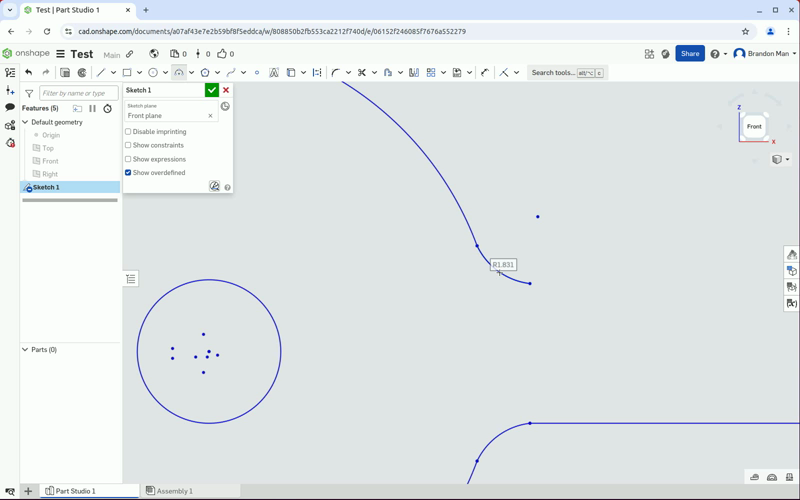
scroll(-6)
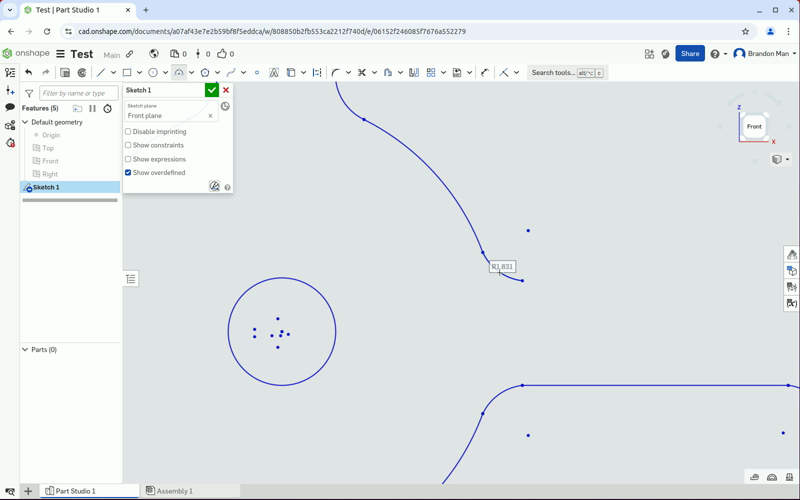
scroll(-6)
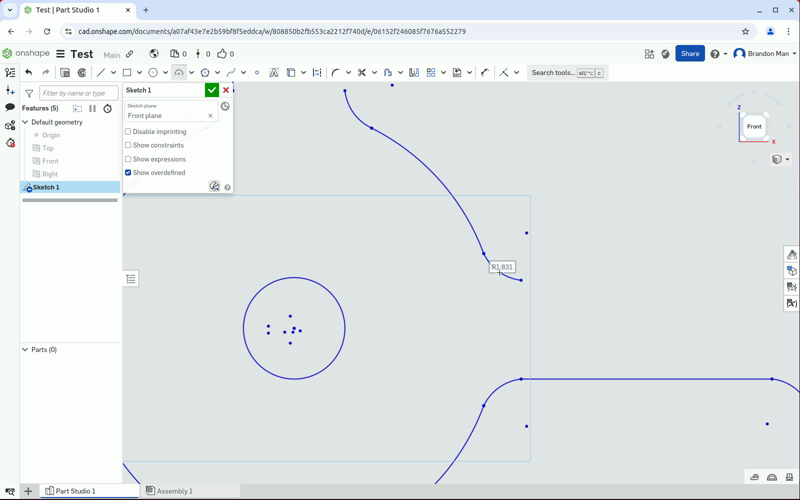
scroll(-6)
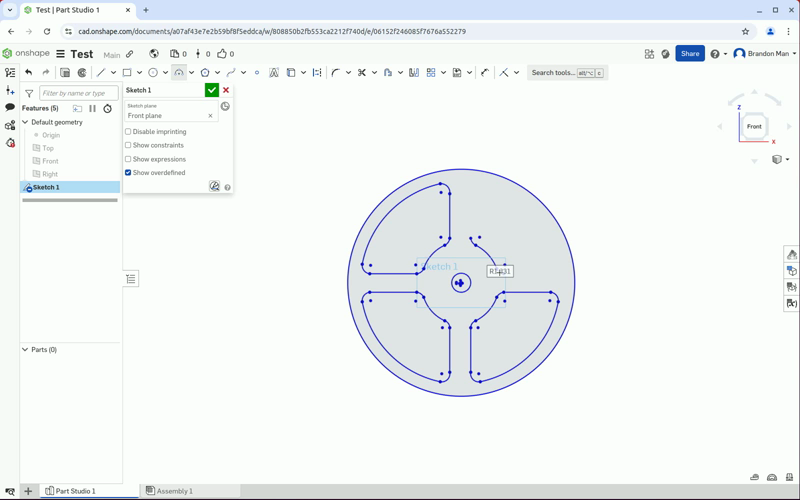
key_up(shift)
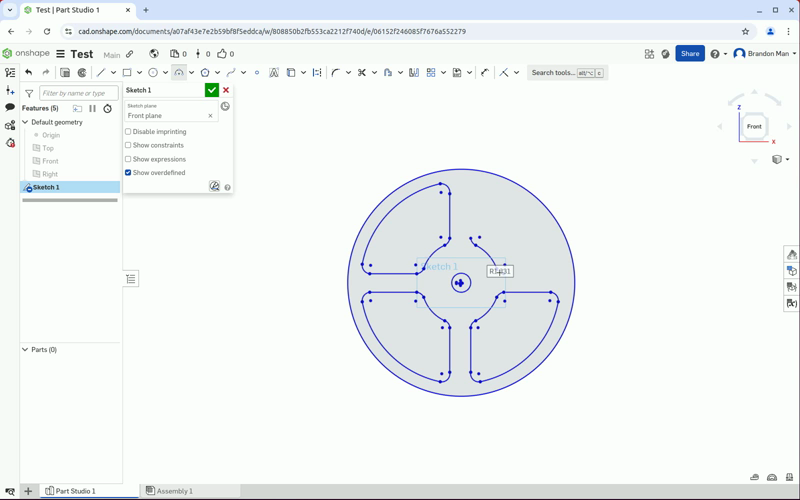
key(esc)
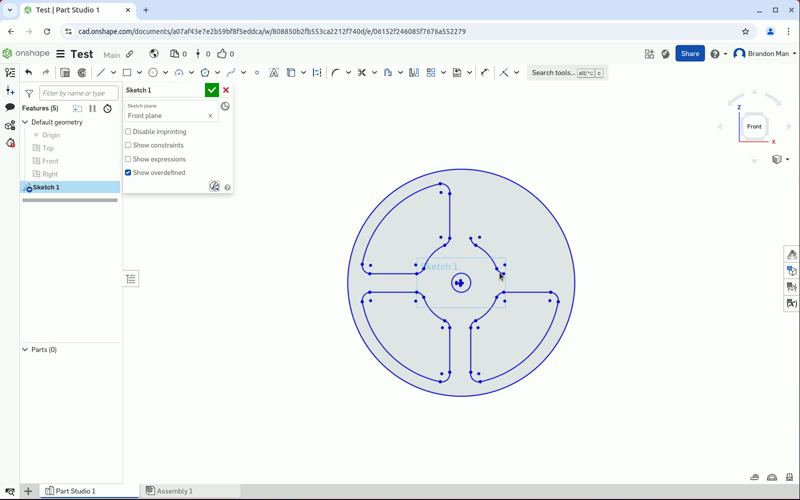
key(l)
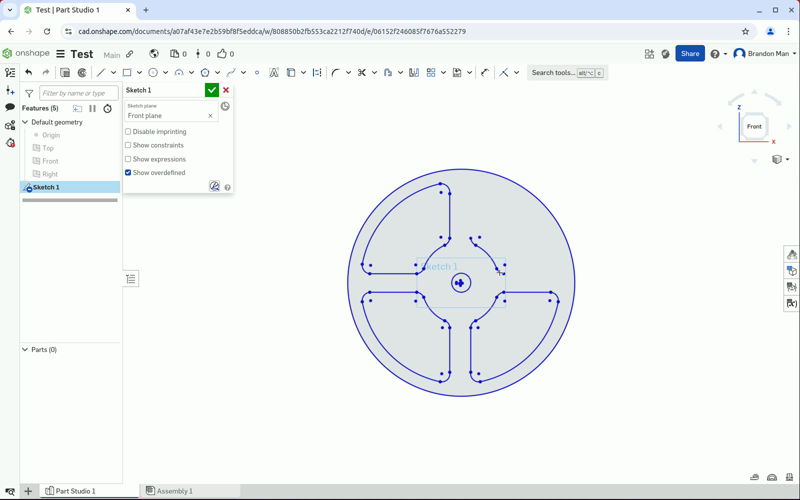
mouse_move(503, 273)
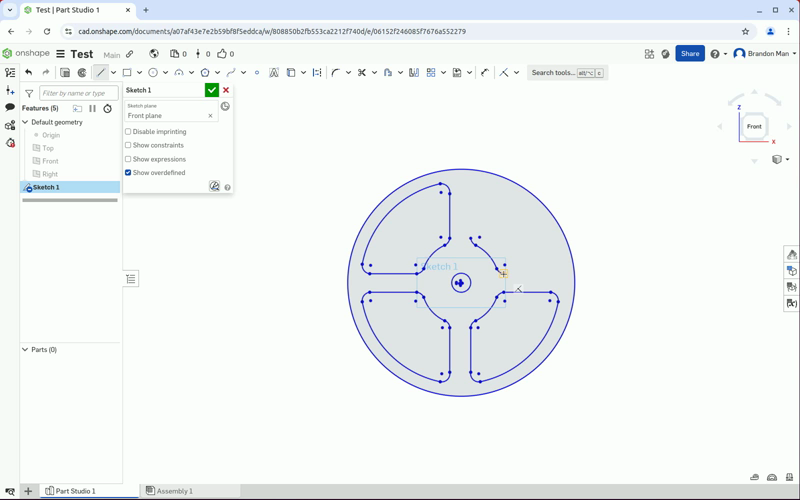
scroll(6)
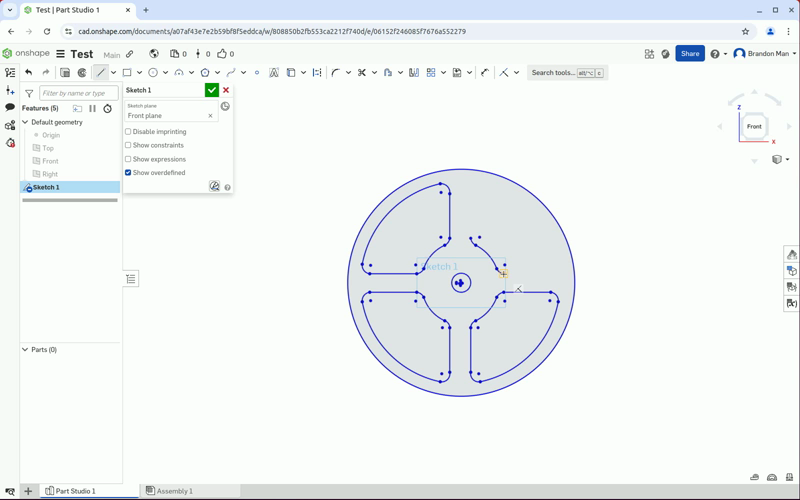
scroll(6)
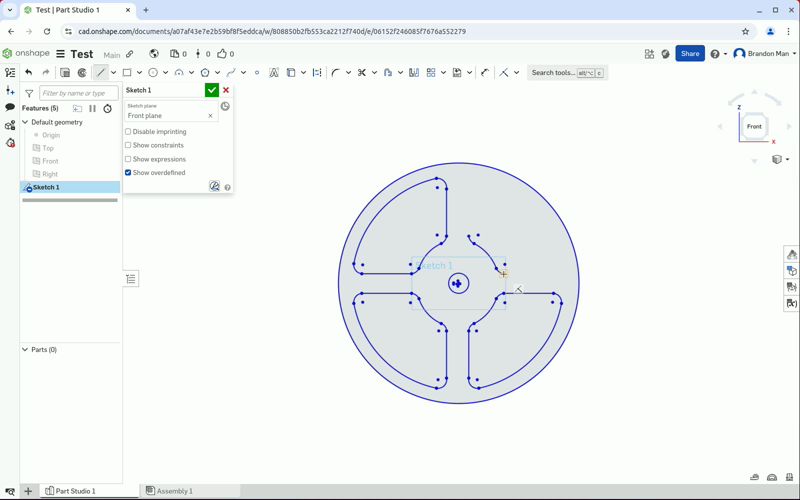
scroll(6)
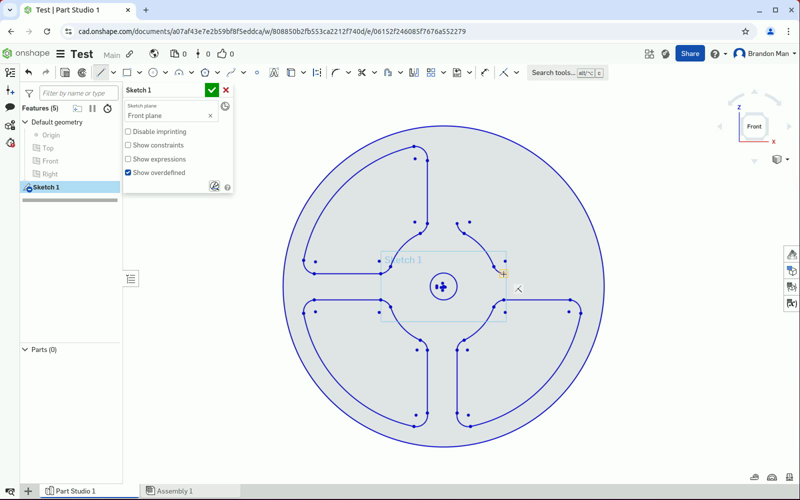
scroll(6)
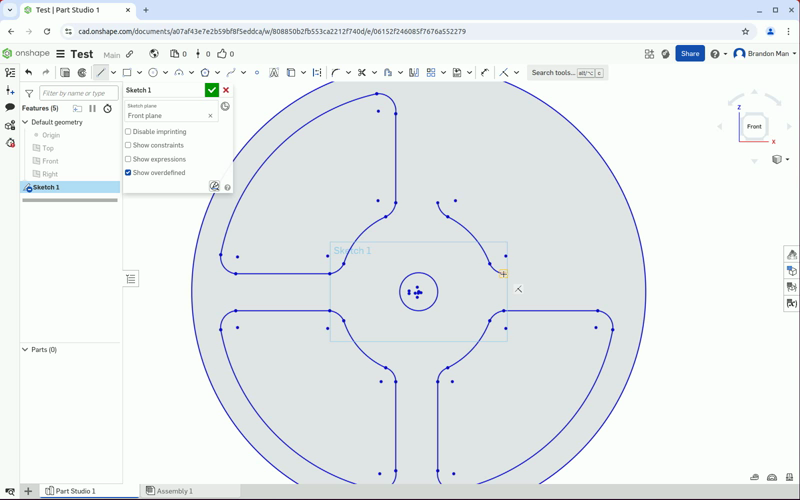
scroll(6)
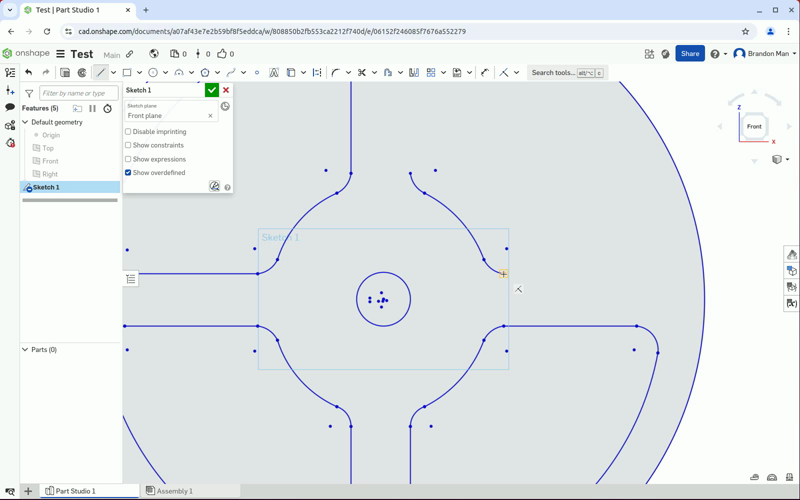
scroll(6)
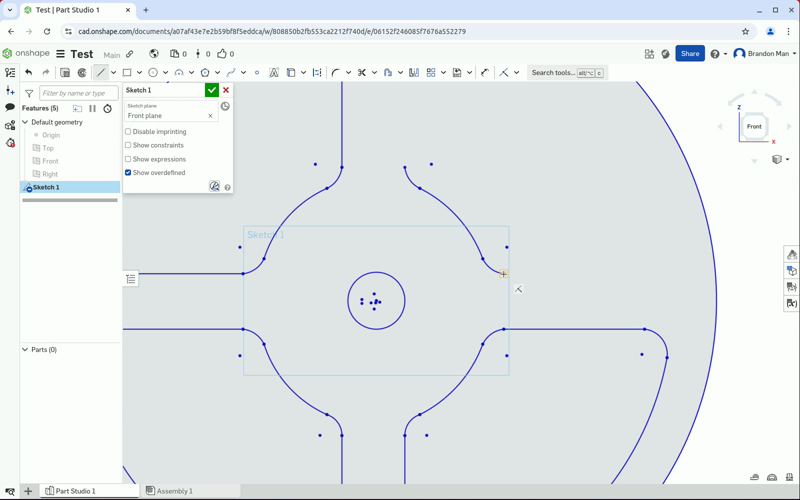
scroll(6)
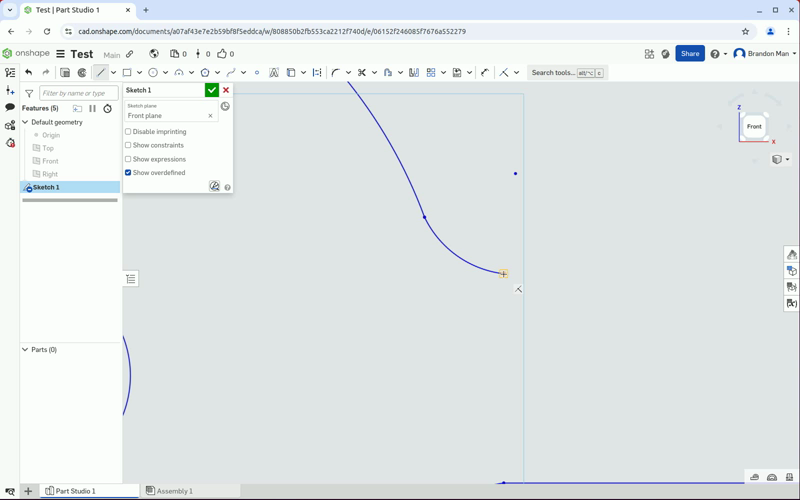
click(503, 273)
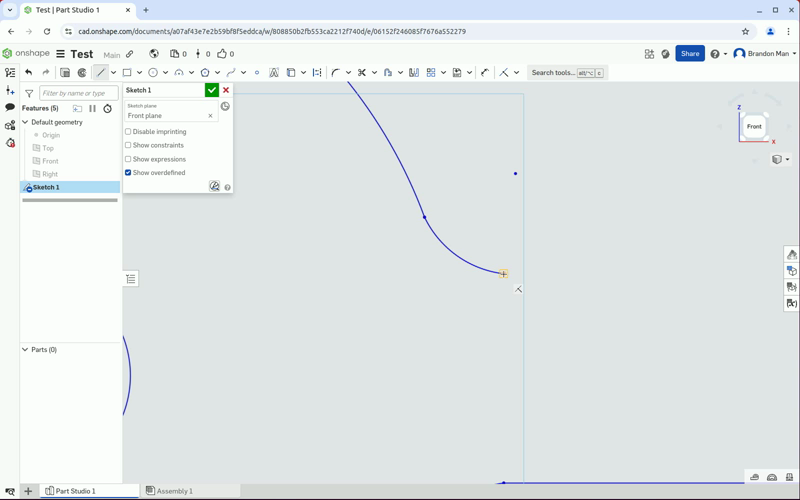
scroll(-6)
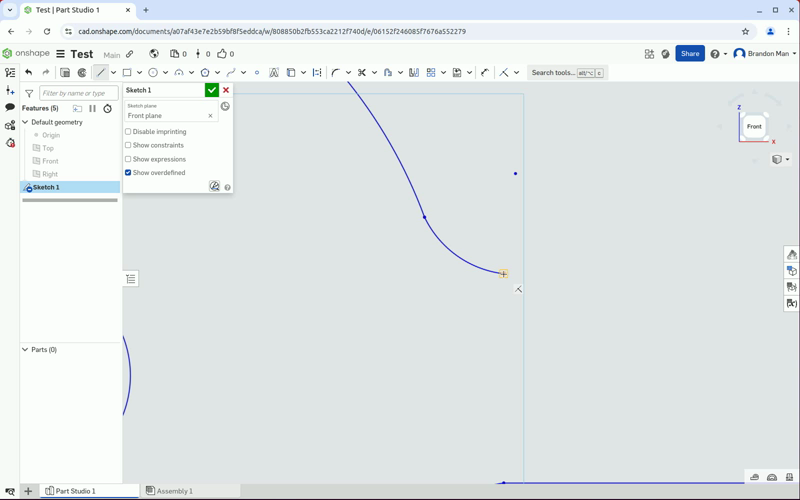
scroll(-6)
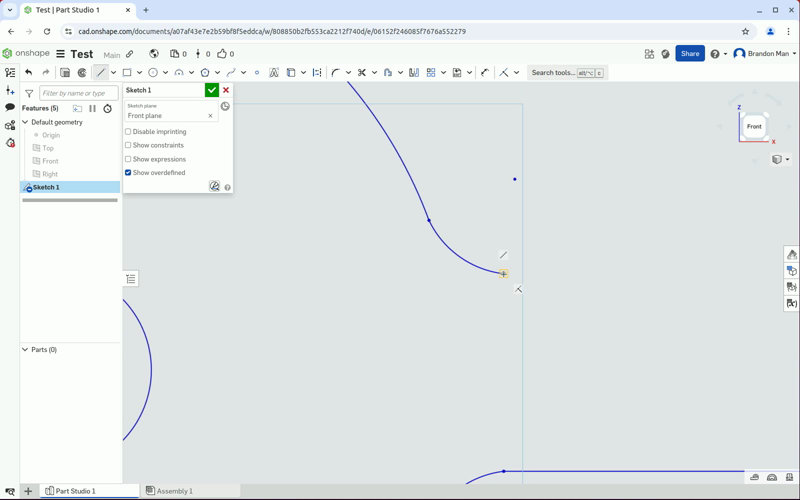
scroll(-6)
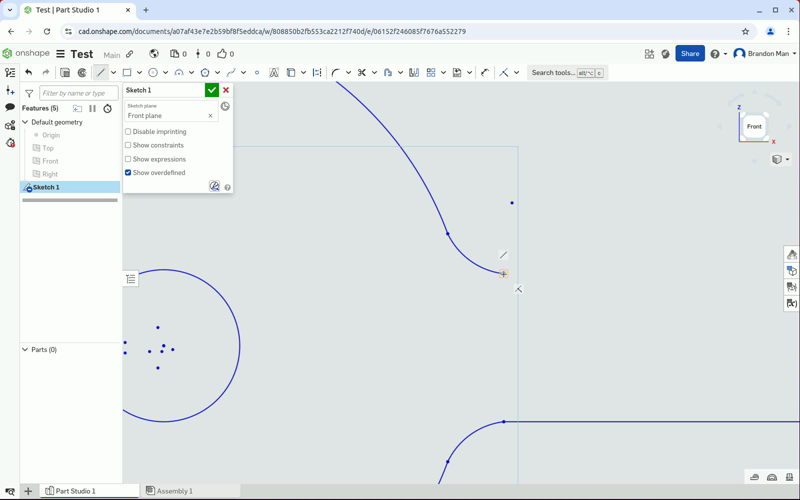
scroll(-6)
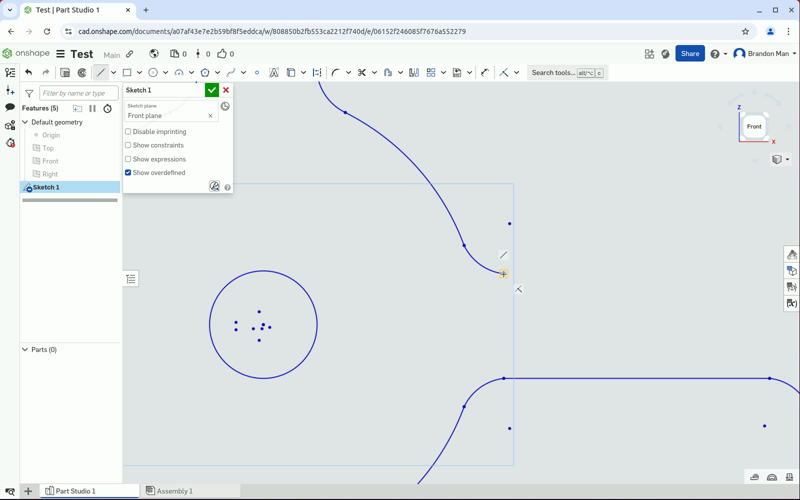
scroll(-6)
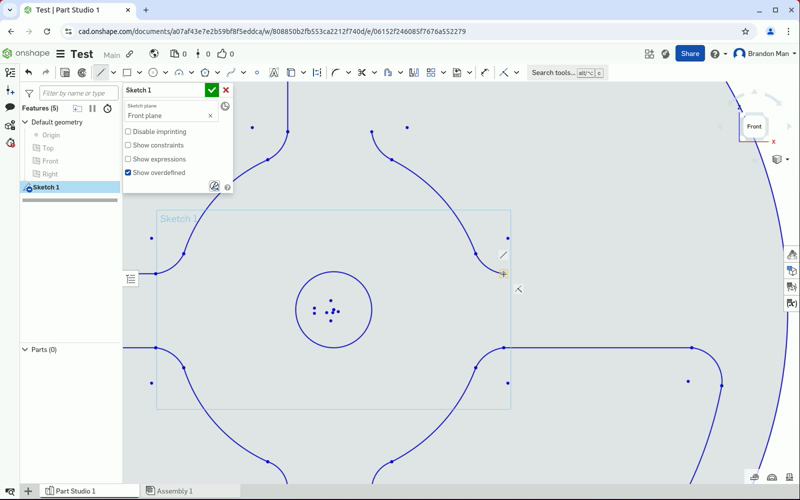
scroll(-6)
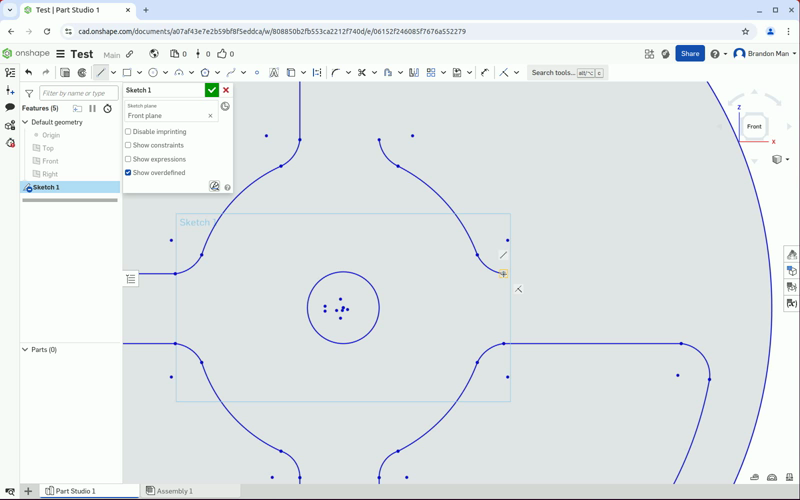
scroll(-6)
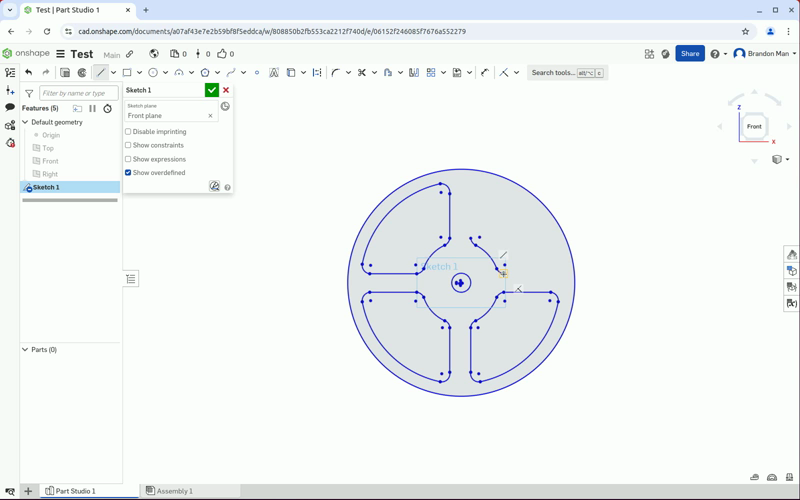
key_down(shift)
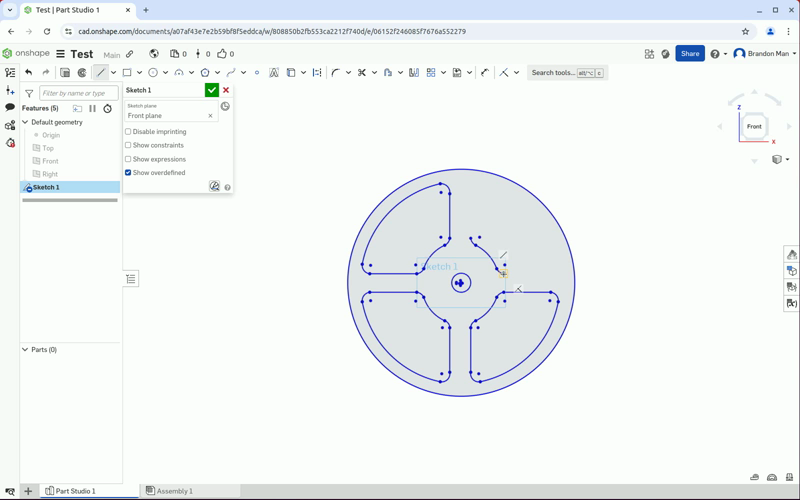
mouse_move(533, 273)
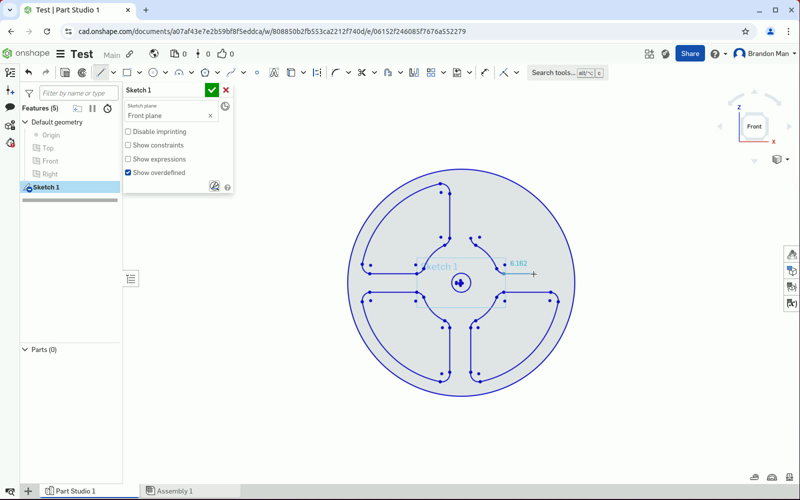
mouse_move(550, 273)
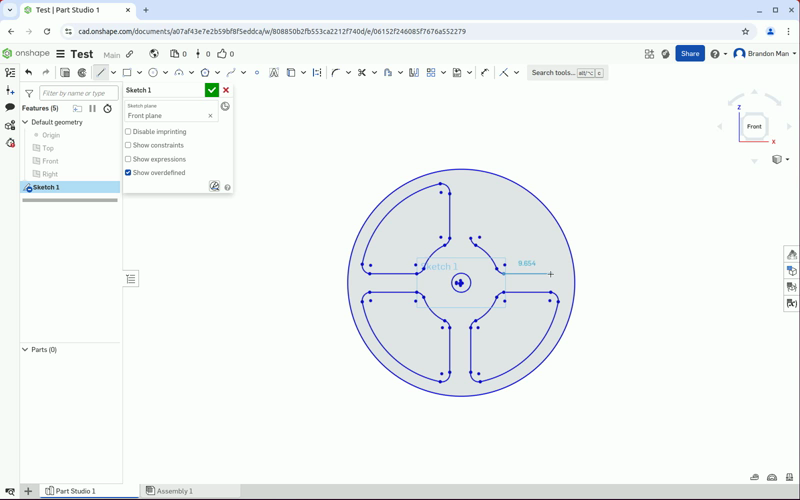
click(550, 273)
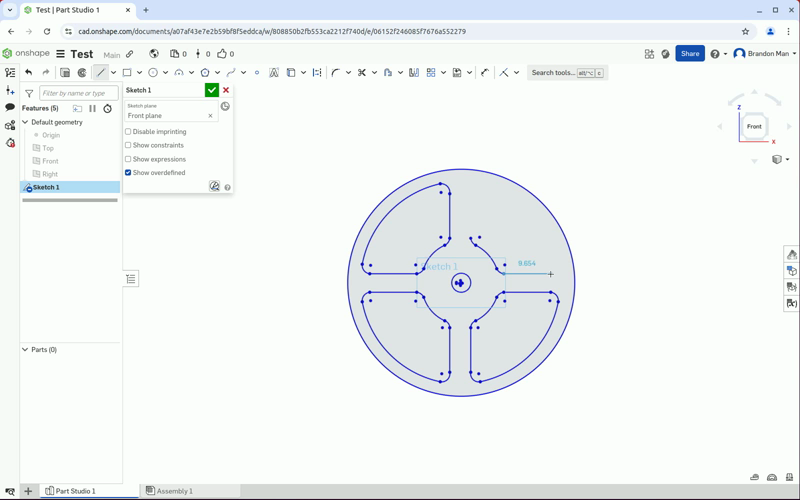
key_up(shift)
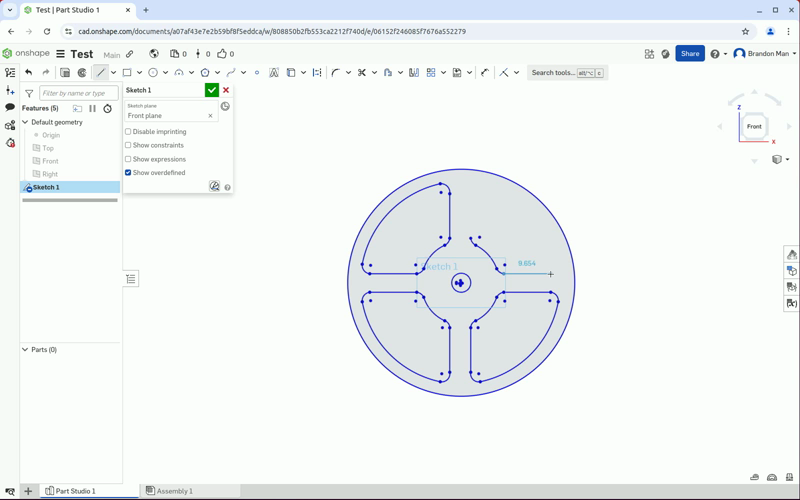
key(esc)
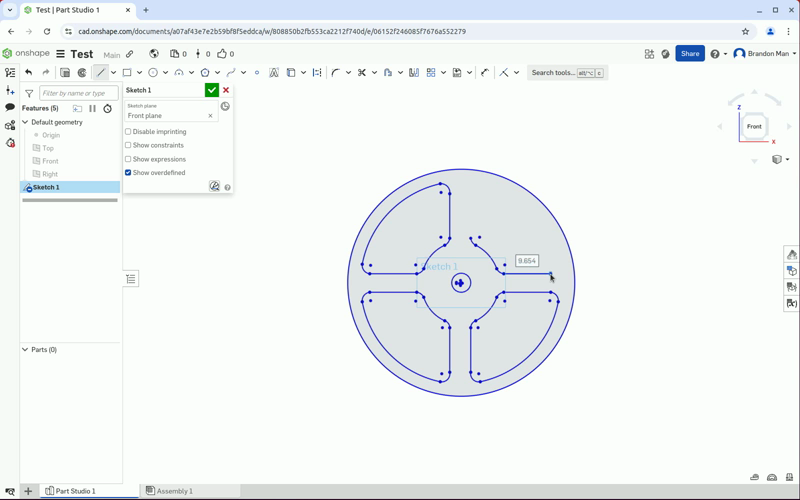
key(a)
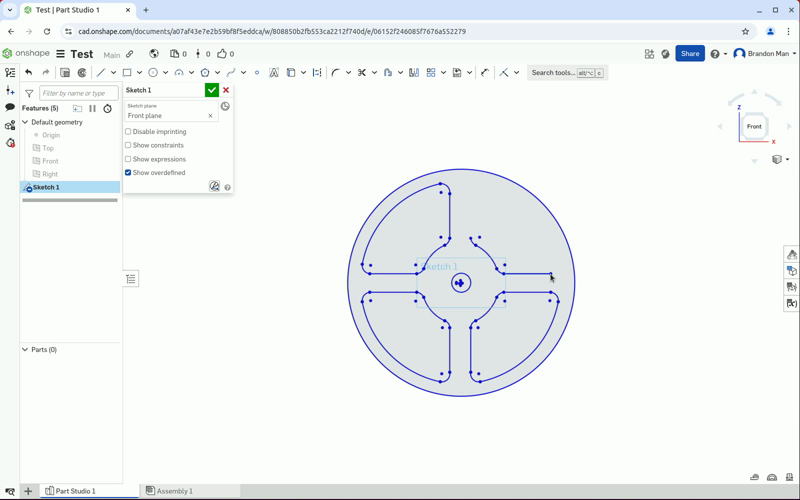
mouse_move(550, 273)
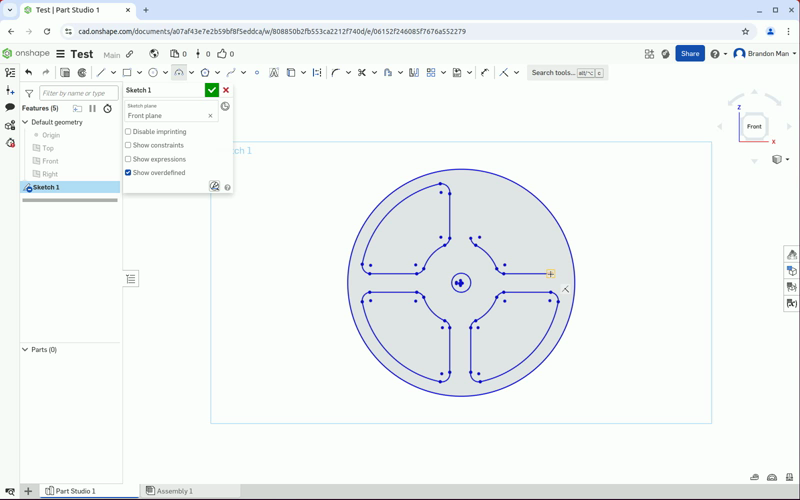
click(550, 273)
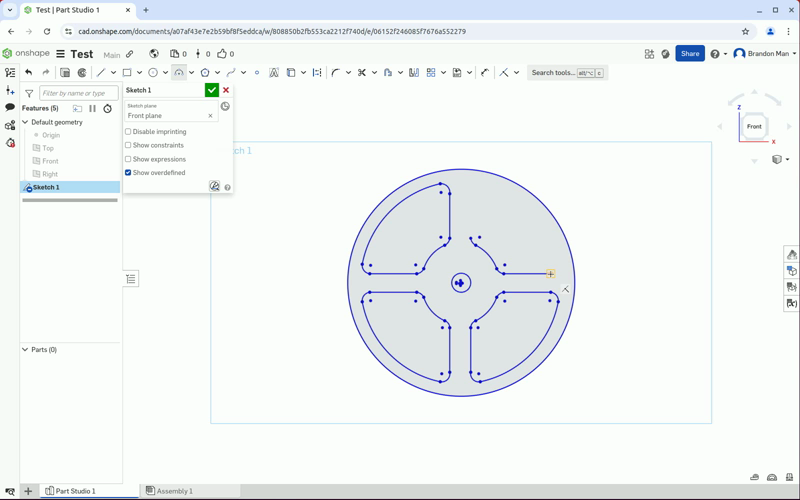
key_down(shift)
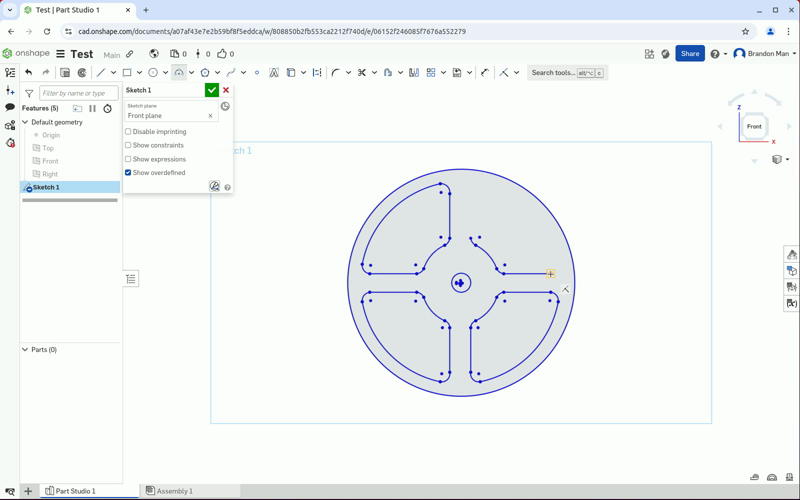
mouse_move(558, 264)
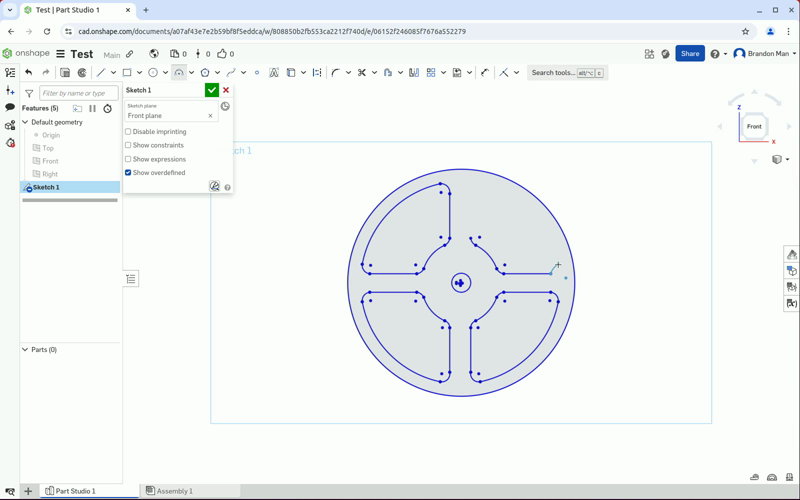
click(558, 264)
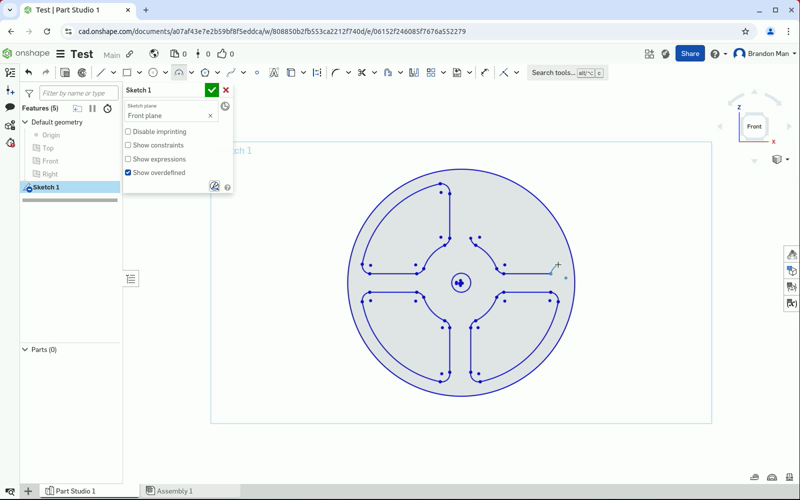
mouse_move(556, 270)
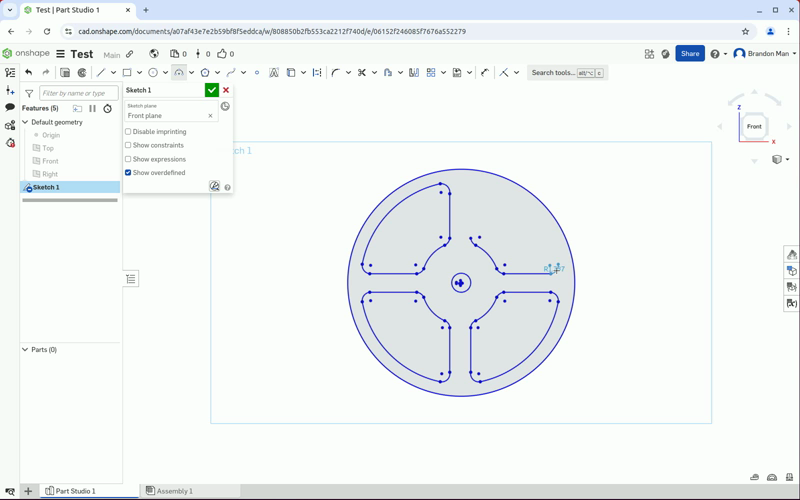
click(556, 270)
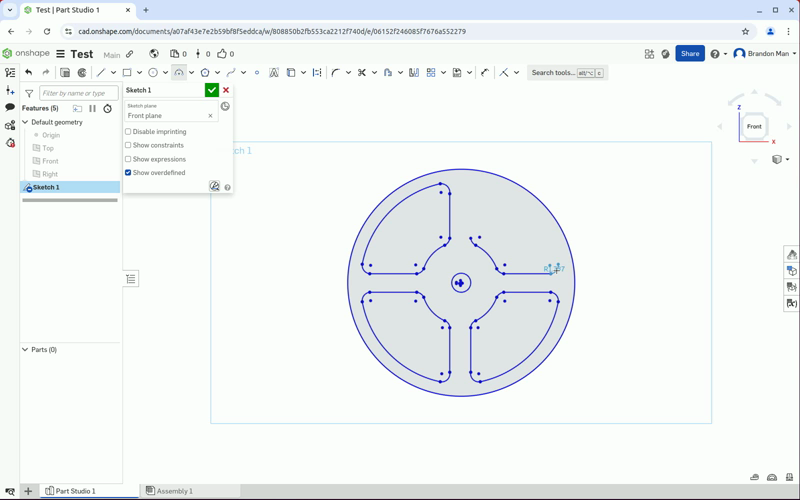
key_up(shift)
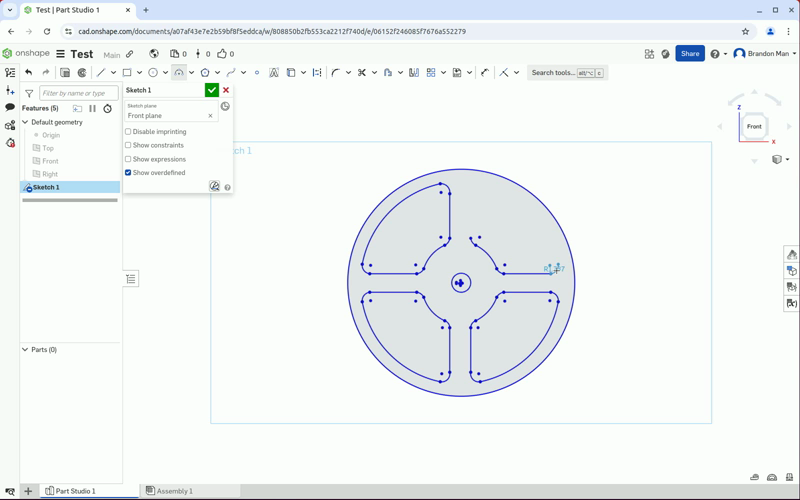
mouse_move(558, 264)
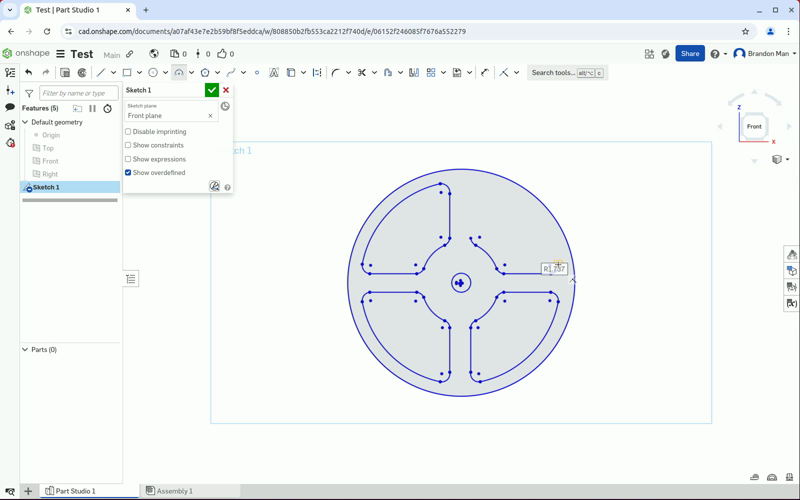
click(558, 264)
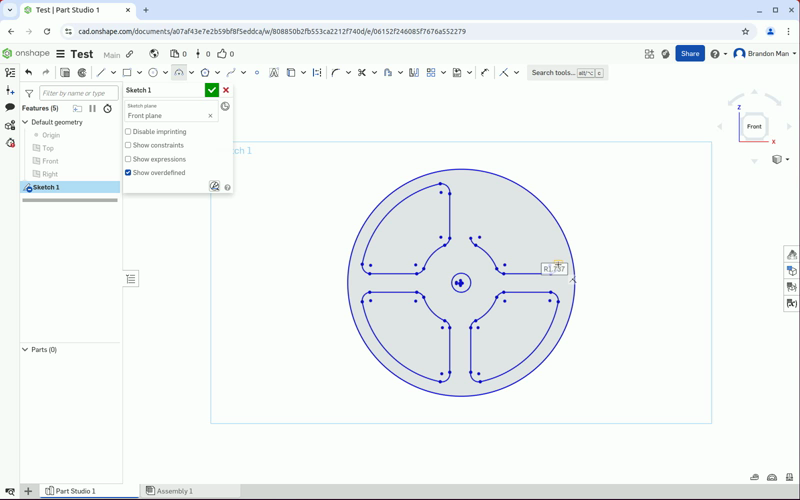
key_down(shift)
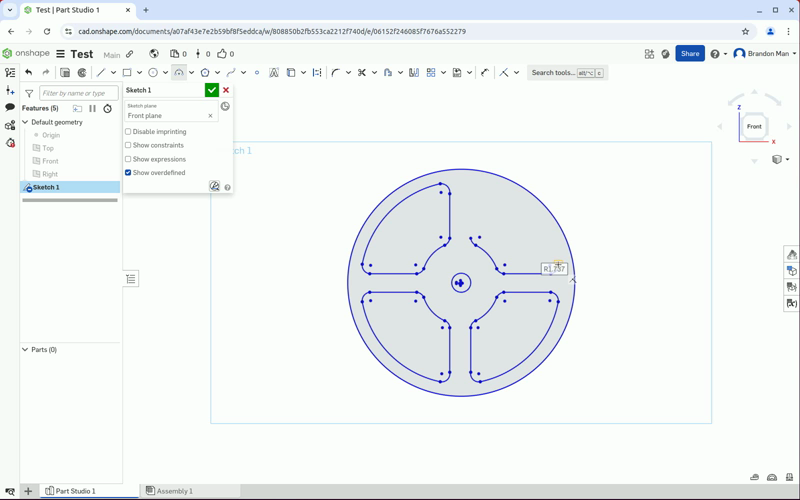
mouse_move(480, 183)
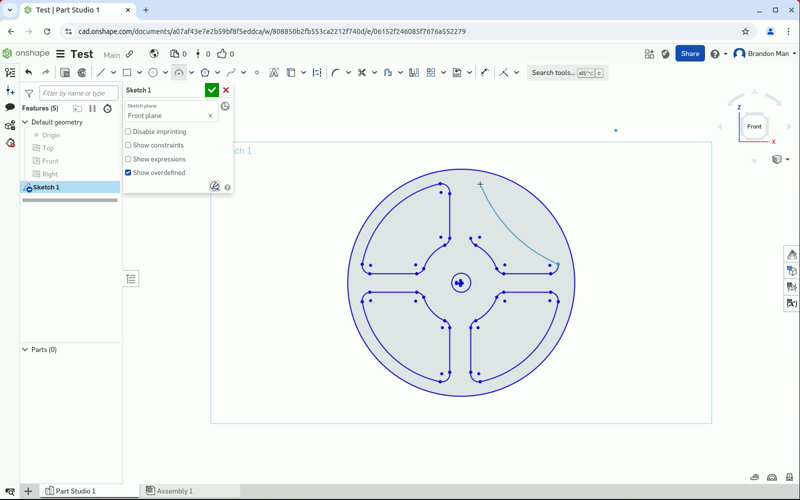
click(480, 183)
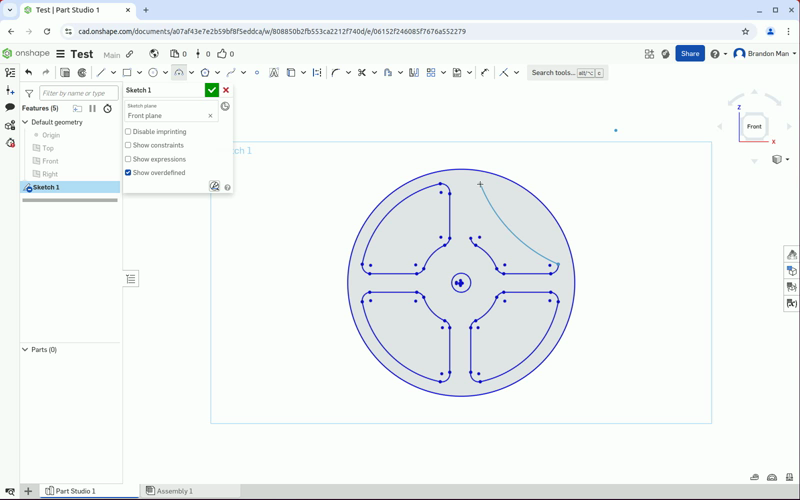
mouse_move(531, 212)
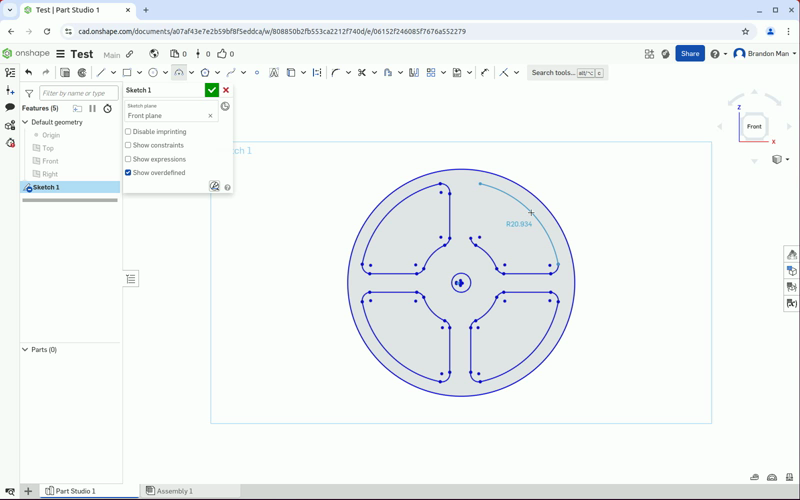
click(531, 212)
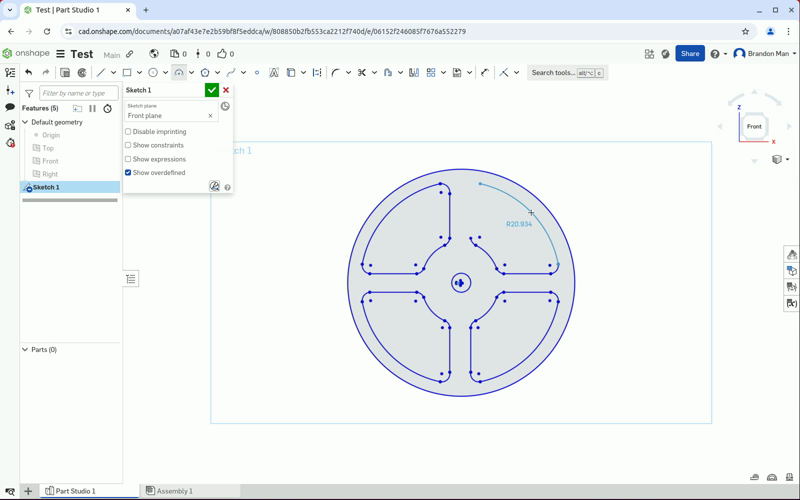
key_up(shift)
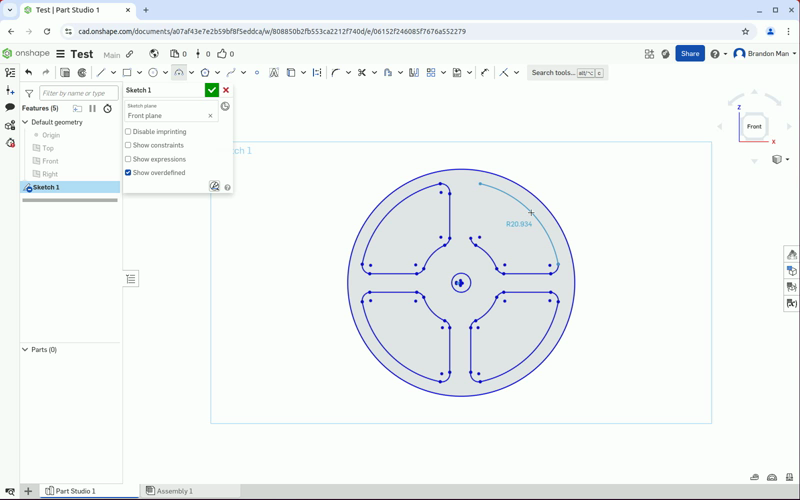
mouse_move(480, 183)
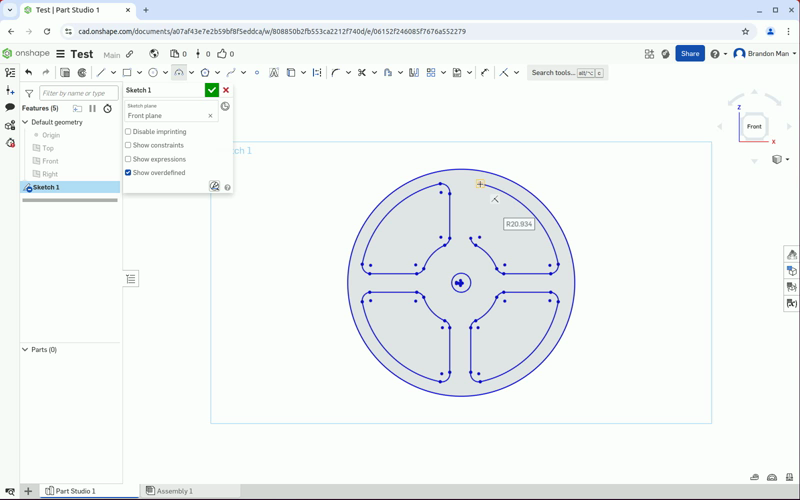
click(480, 183)
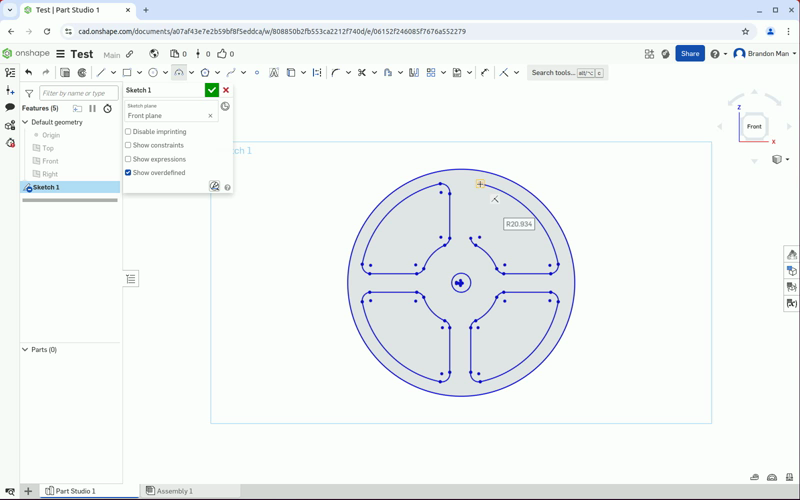
key_down(shift)
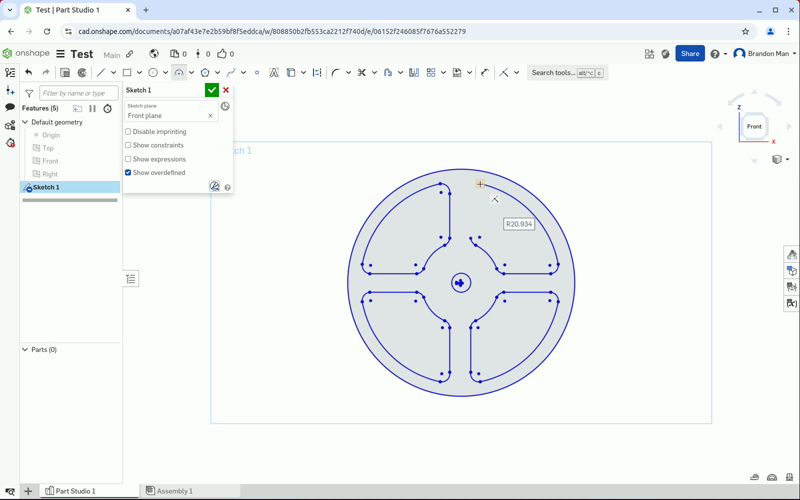
mouse_move(470, 193)
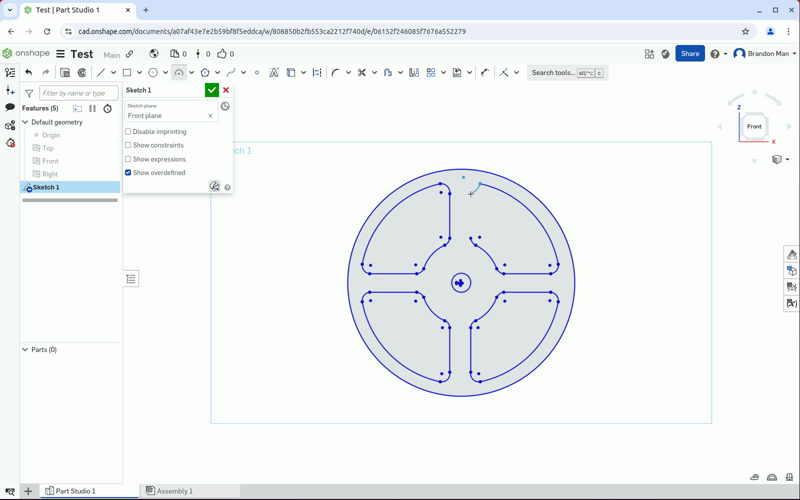
click(470, 193)
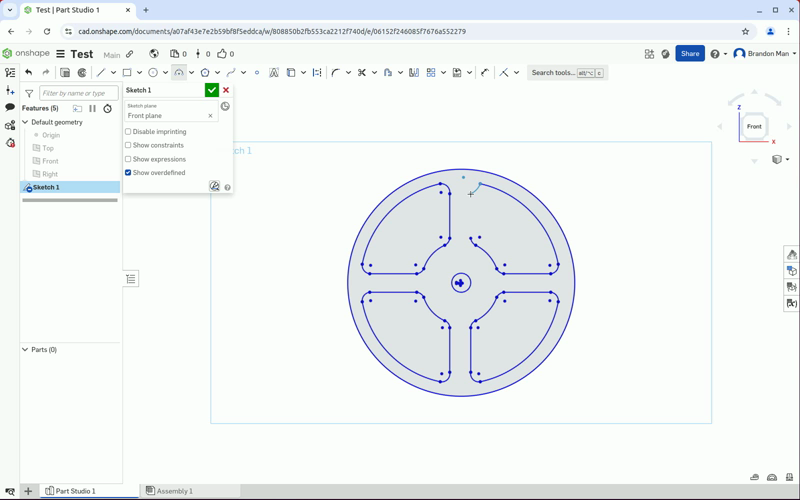
mouse_move(473, 186)
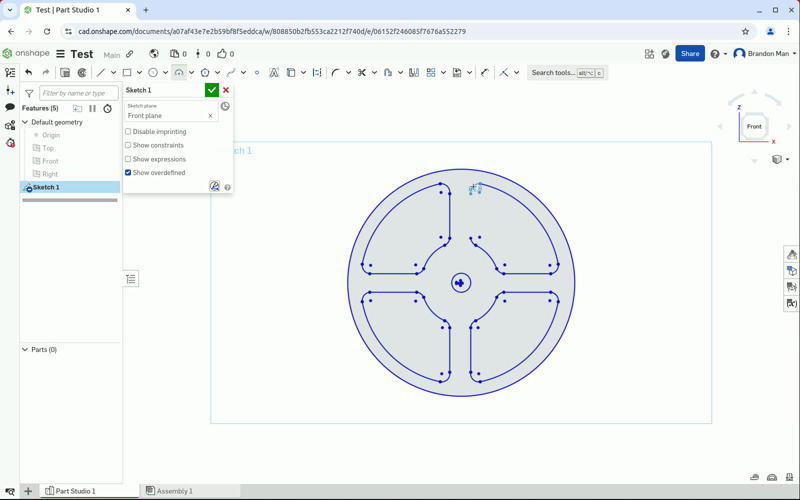
click(473, 186)
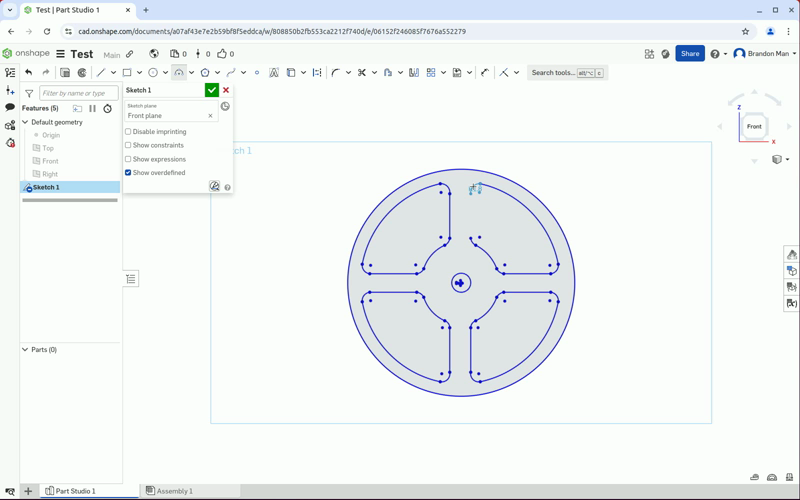
key_up(shift)
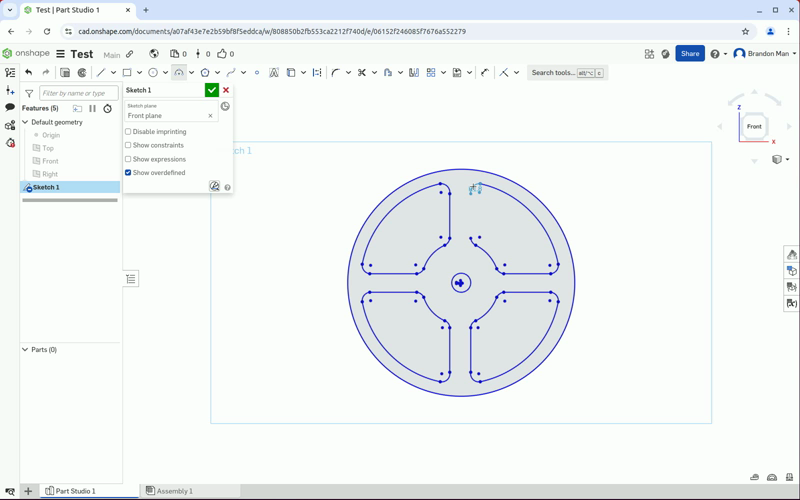
key(esc)
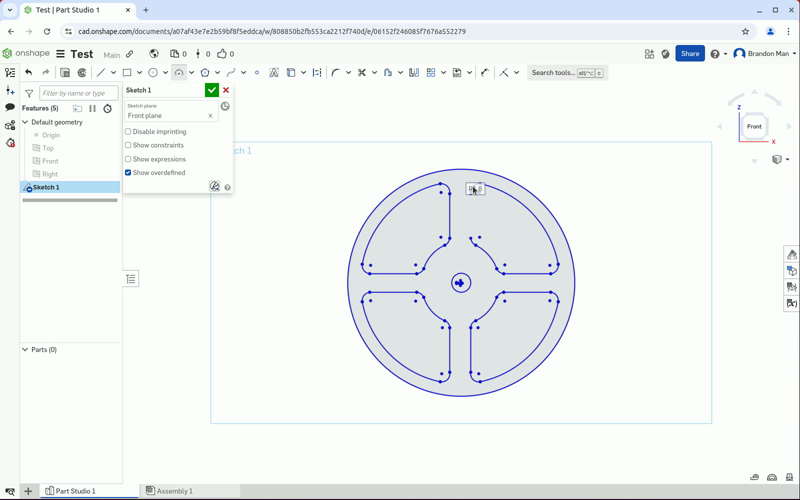
key(l)
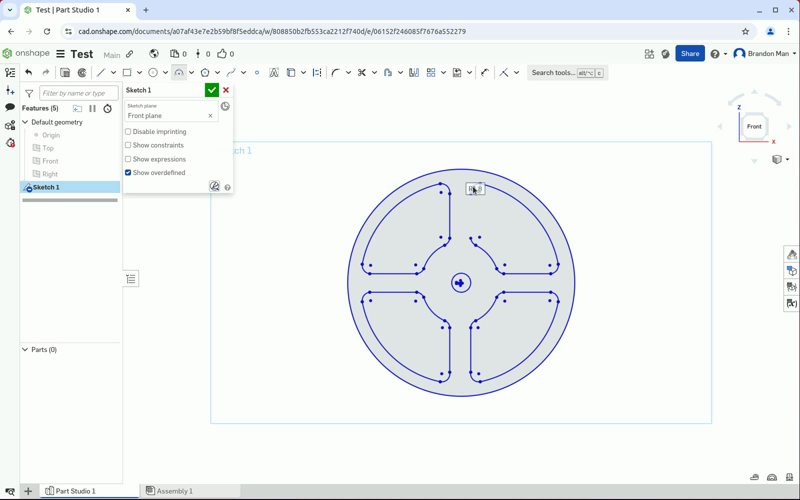
mouse_move(470, 193)
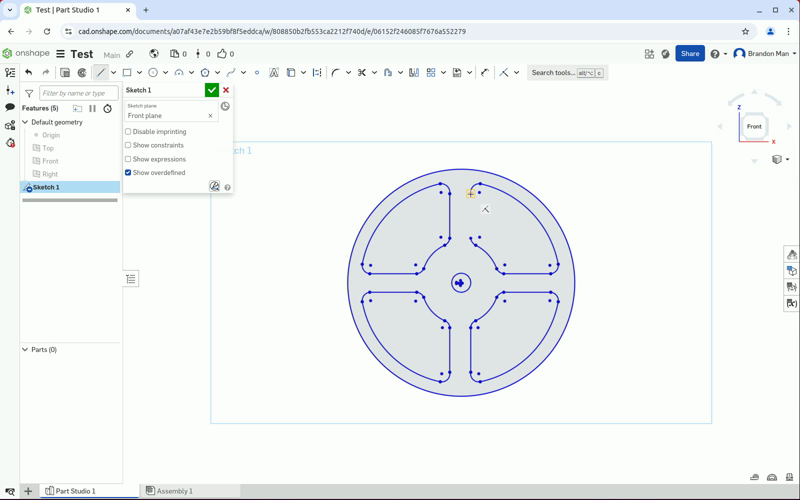
click(470, 193)
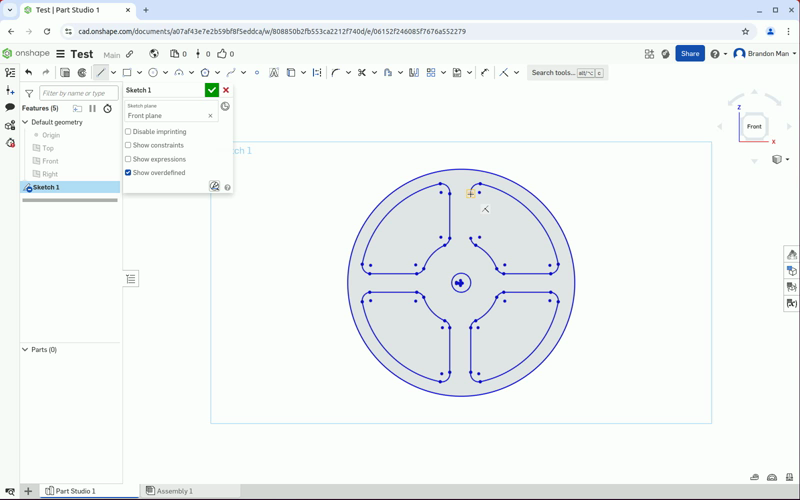
mouse_move(500, 193)
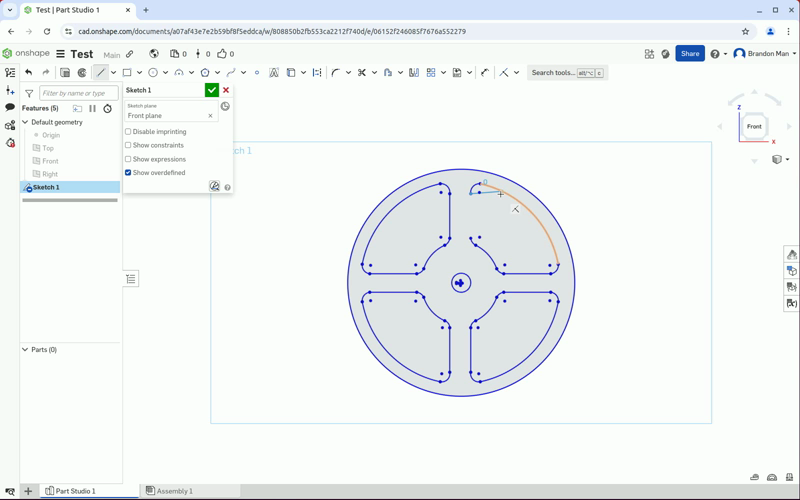
key_down(shift)
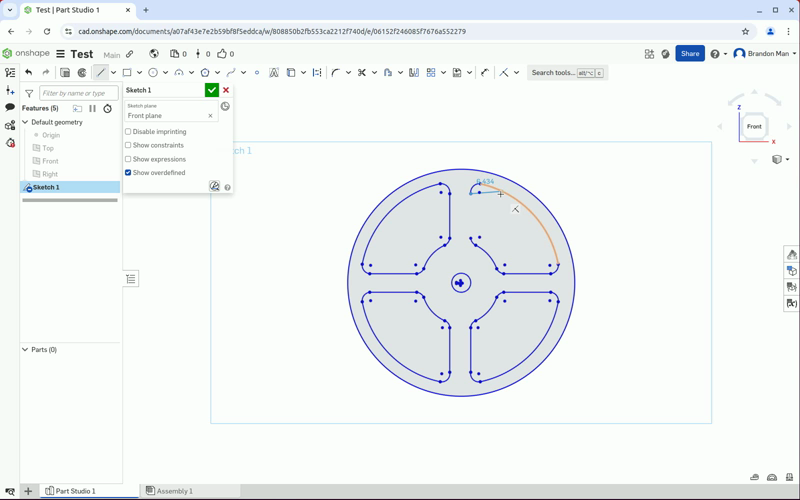
mouse_move(470, 238)
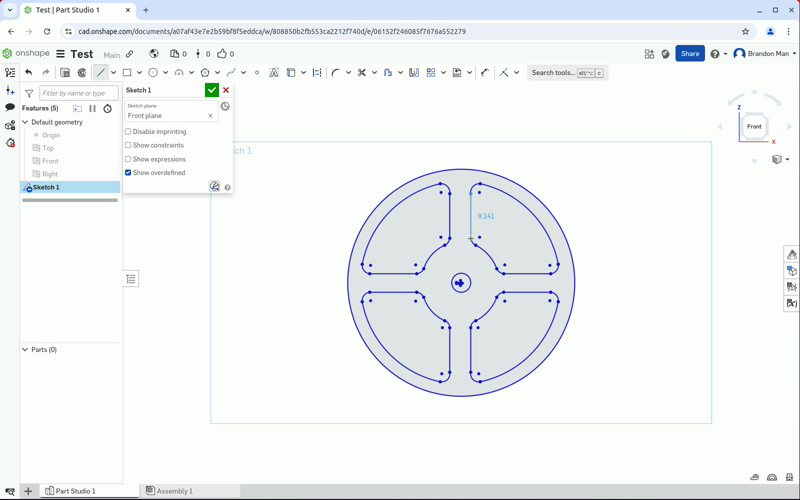
scroll(6)
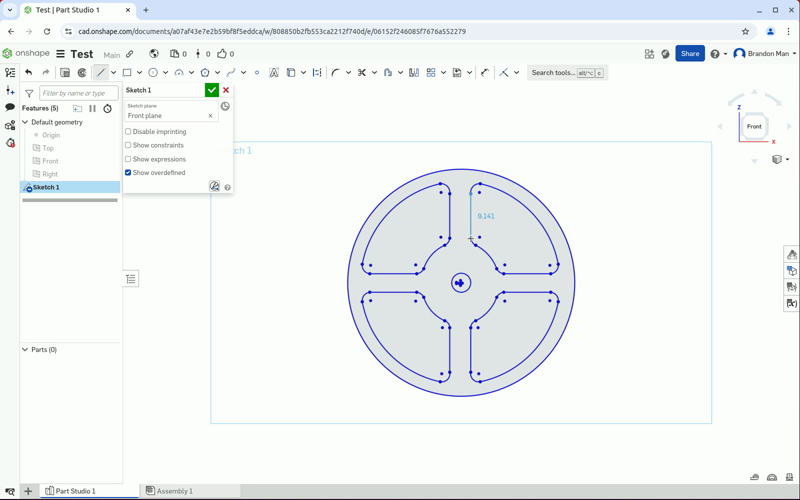
scroll(6)
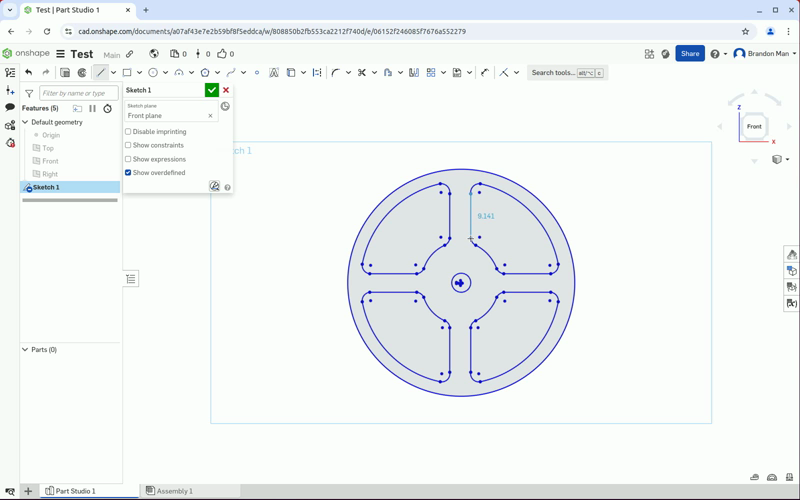
scroll(6)
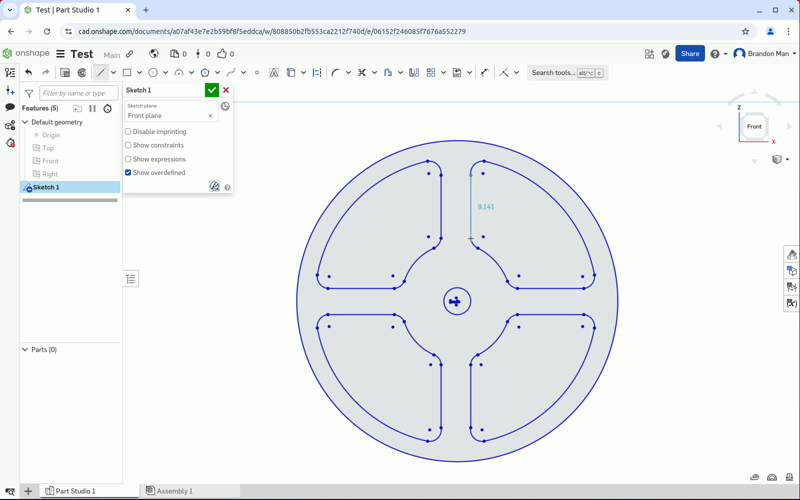
scroll(6)
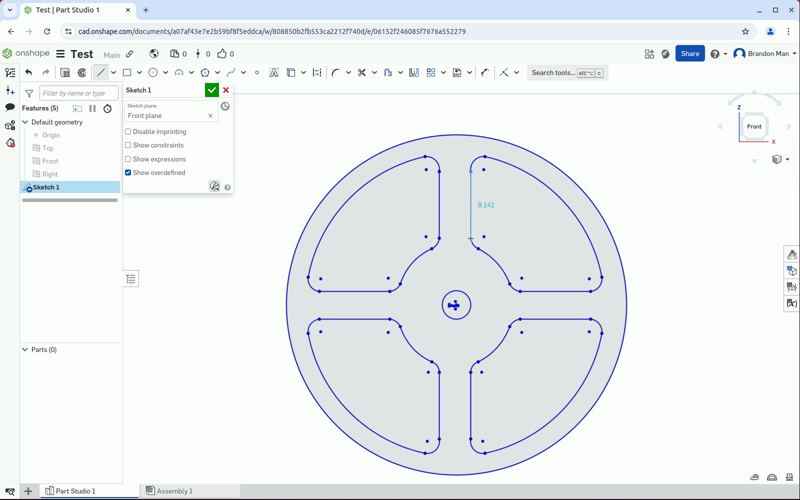
scroll(6)
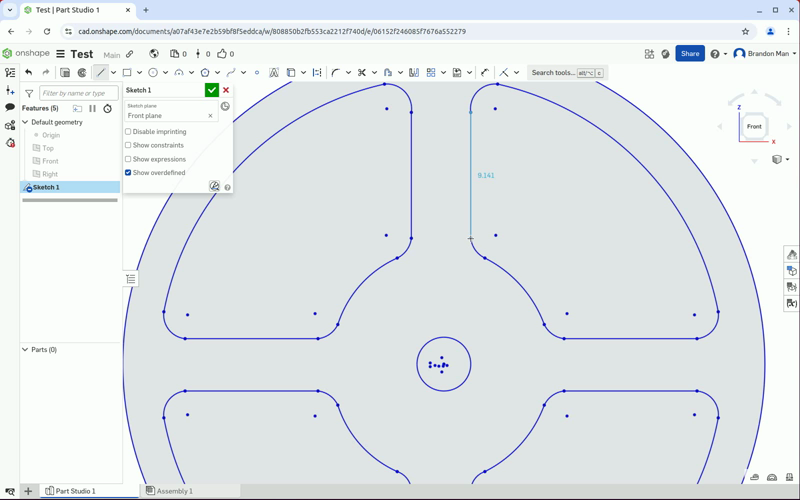
scroll(6)
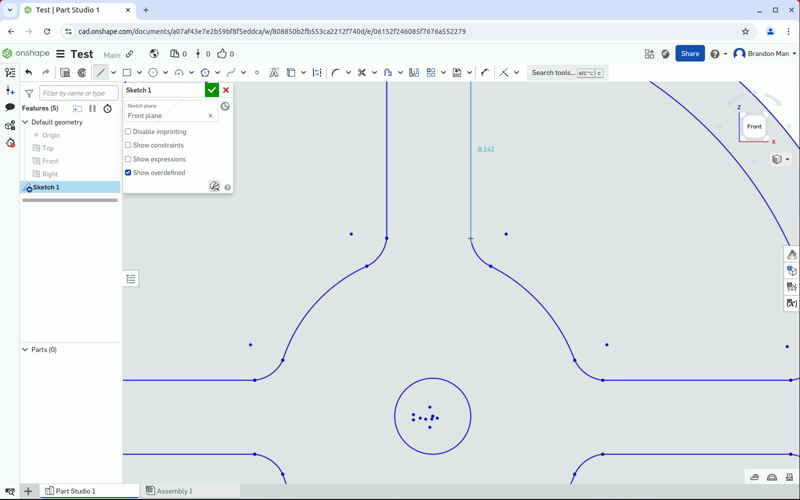
scroll(6)
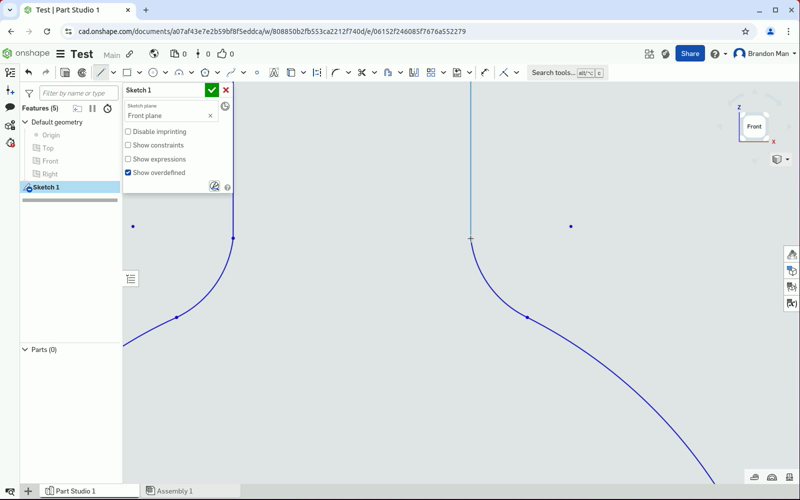
key_up(shift)
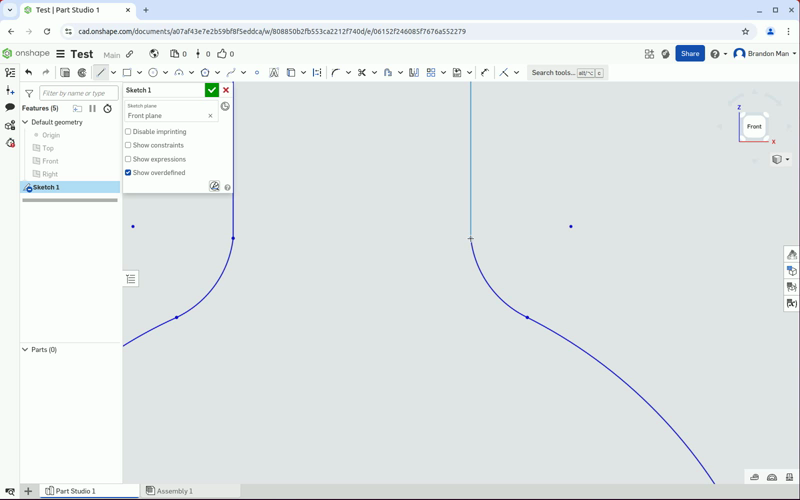
click(470, 238)
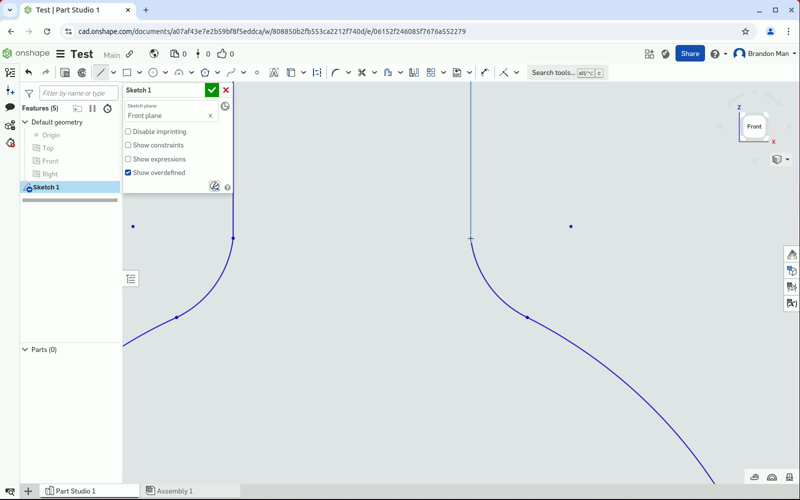
scroll(-6)
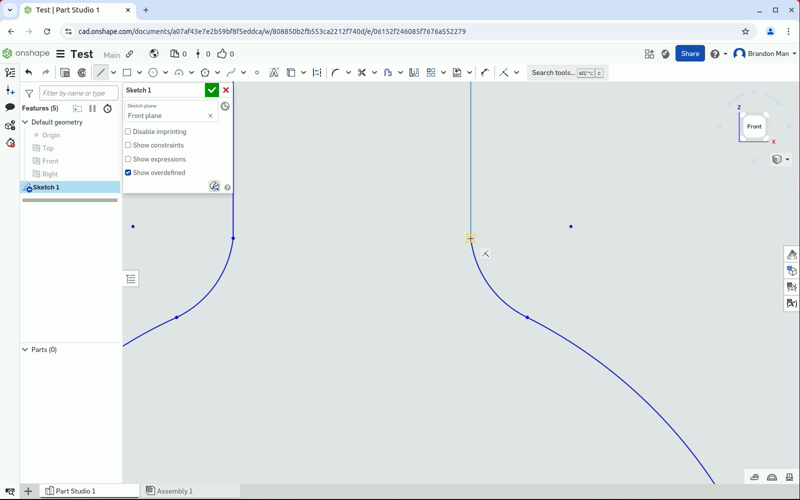
scroll(-6)
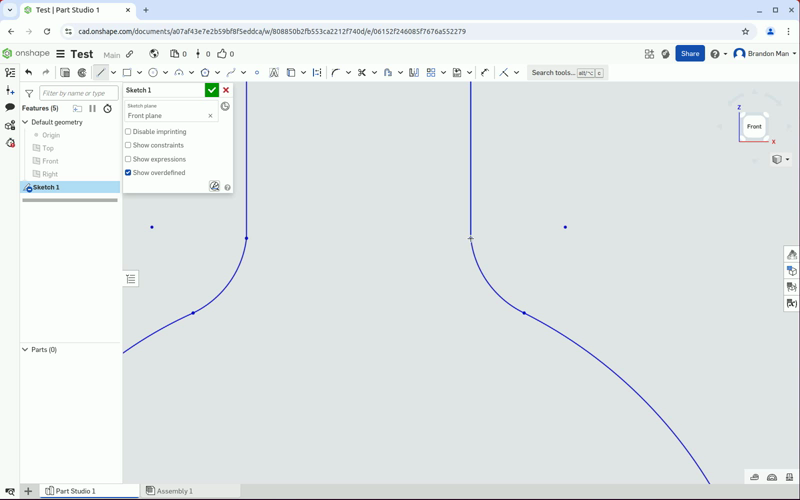
scroll(-6)
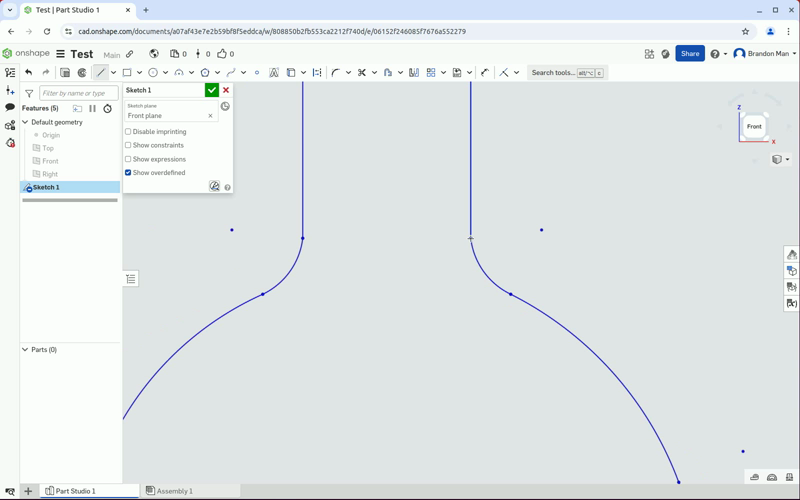
scroll(-6)
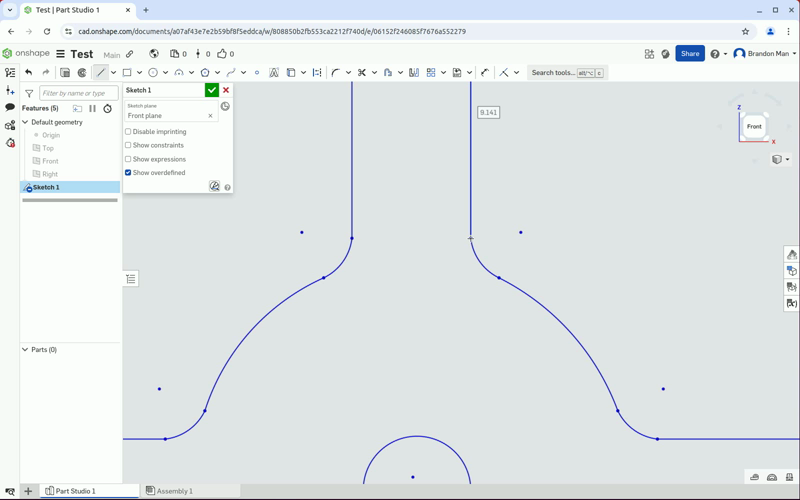
scroll(-6)
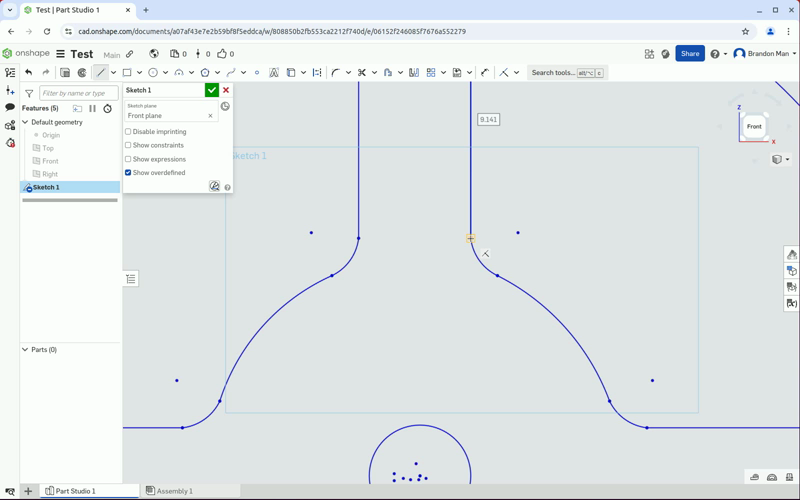
scroll(-6)
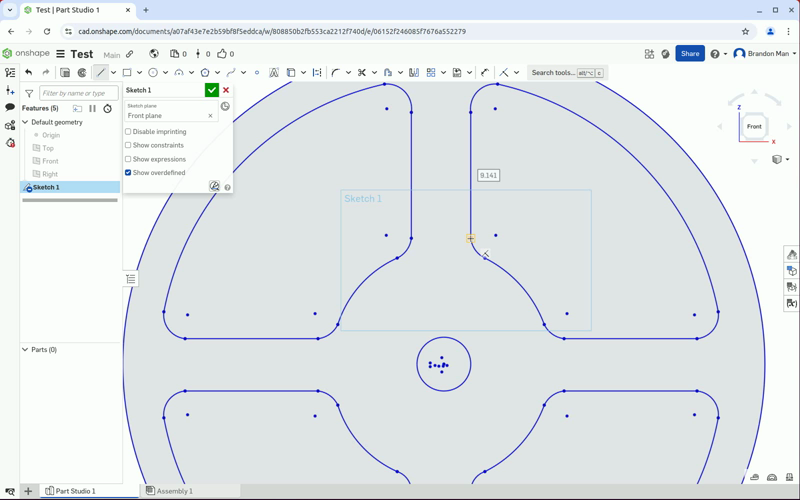
scroll(-6)
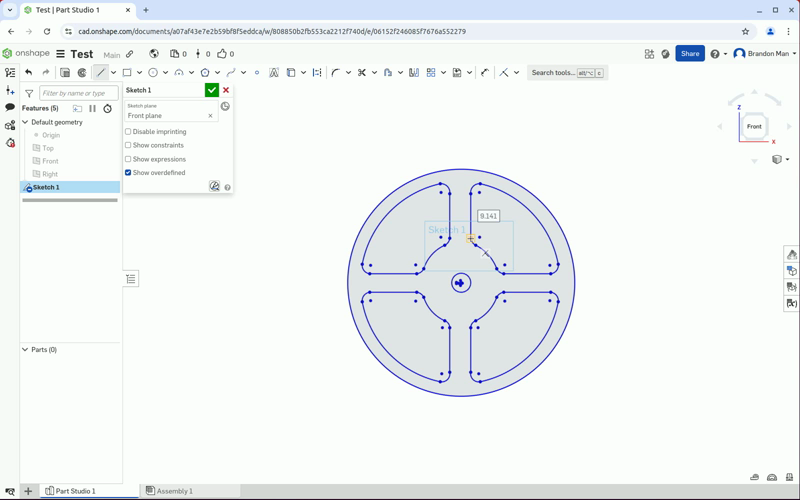
key(esc)
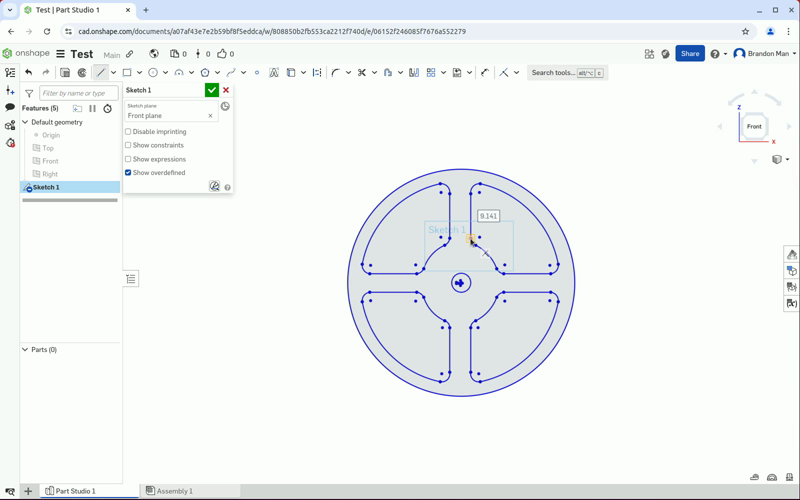
mouse_move(476, 264)
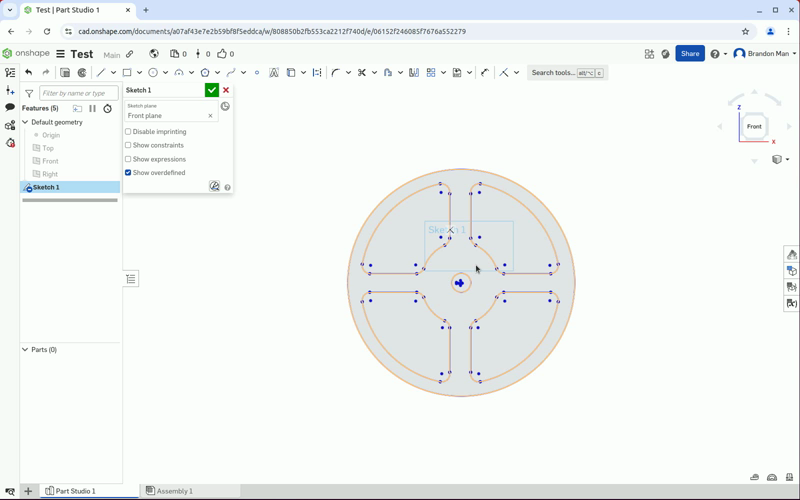
click(476, 264)
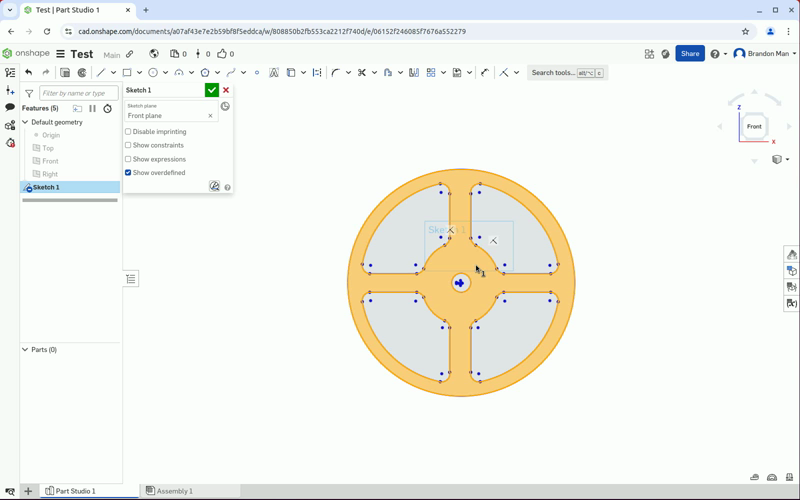
mouse_move(73, 352)
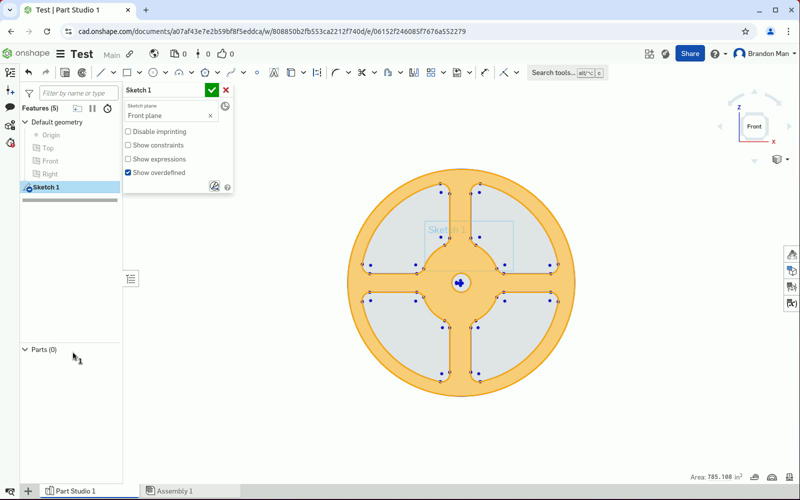
key(shift+y)
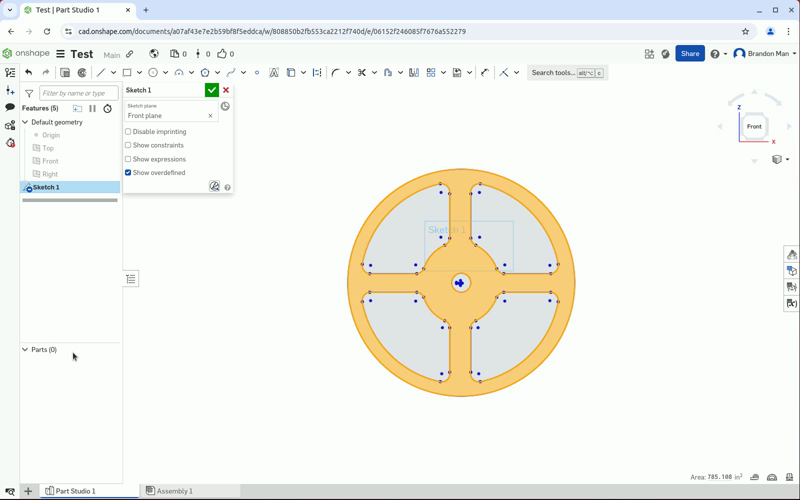
key(shift+e)
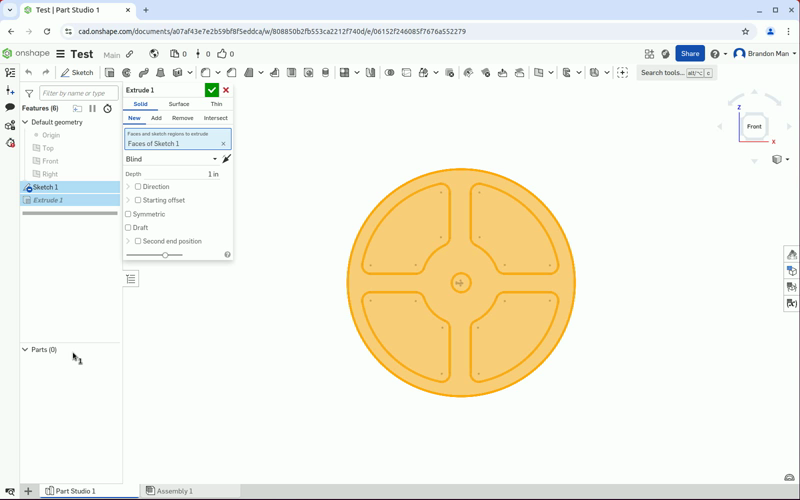
mouse_move(143, 106)
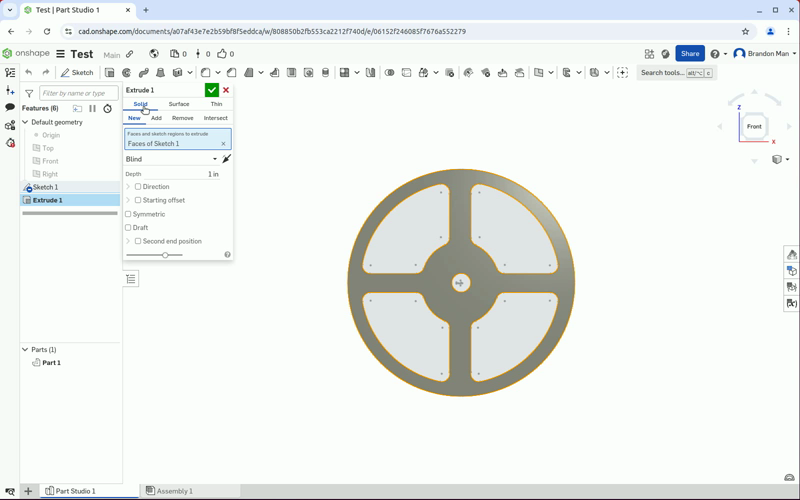
click(143, 106)
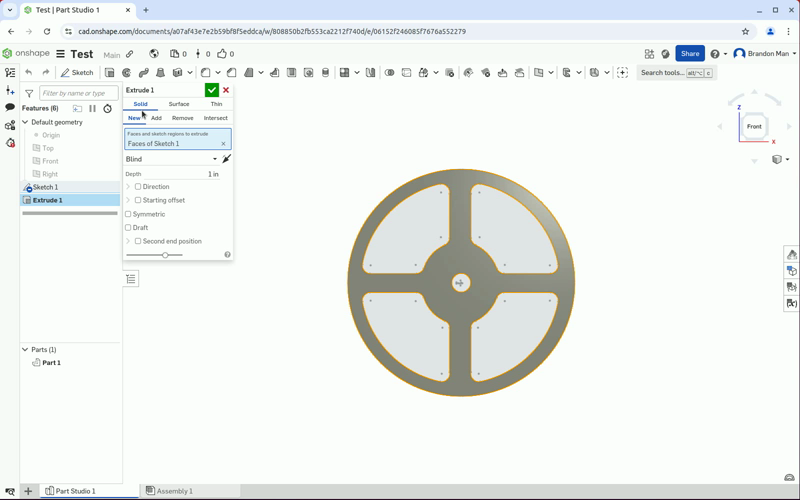
mouse_move(137, 120)
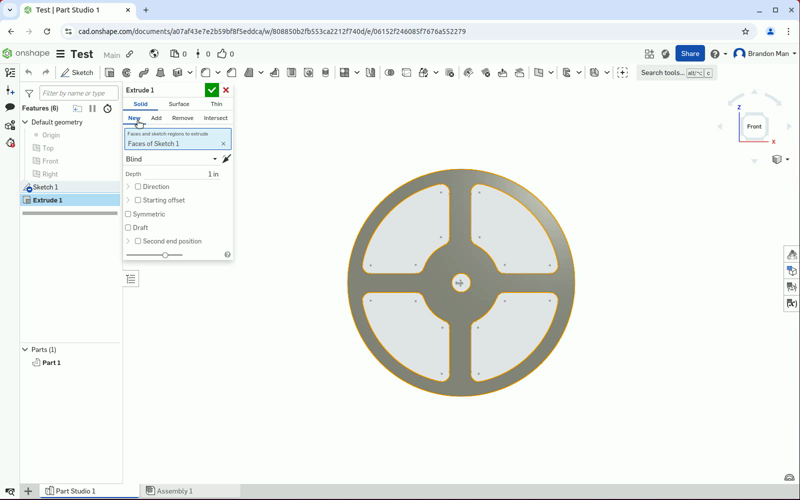
click(137, 120)
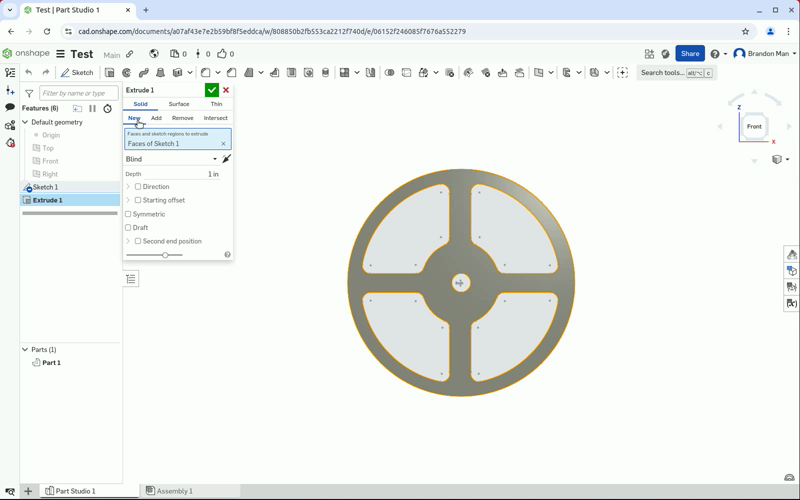
key(tab, 4)
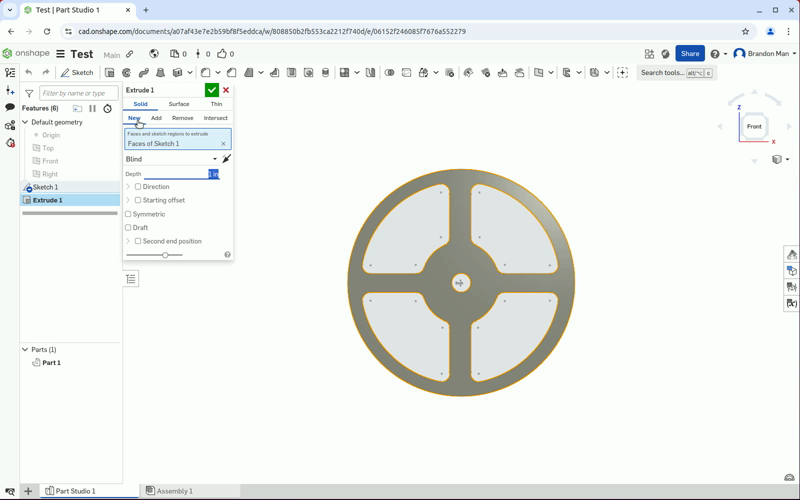
text(2.166)
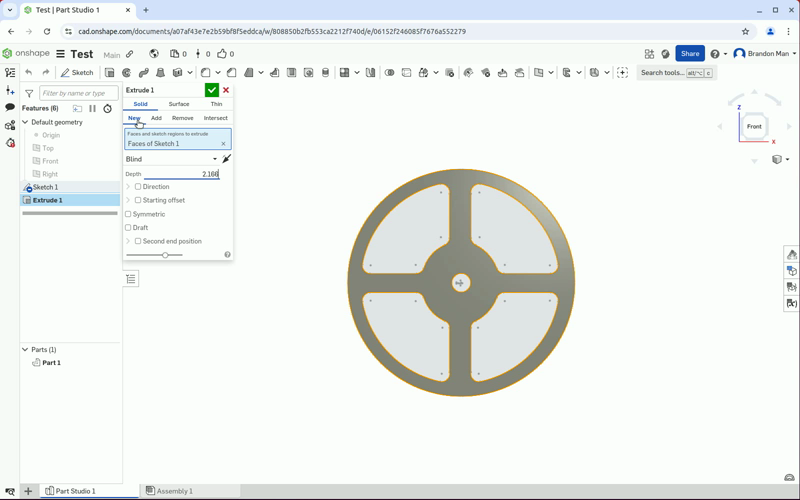
key(enter)
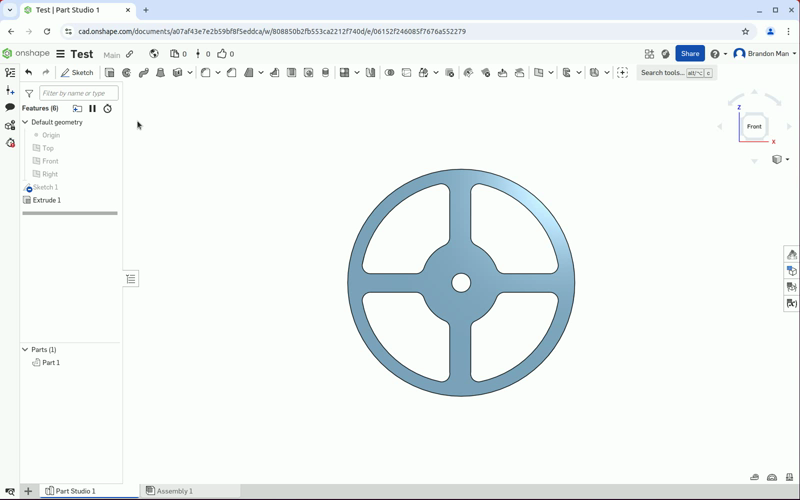
key(shift+h)
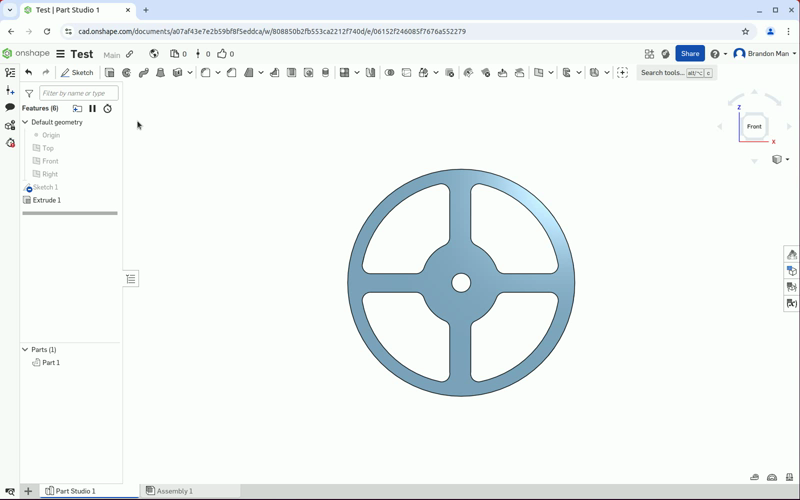
key(shift+h)
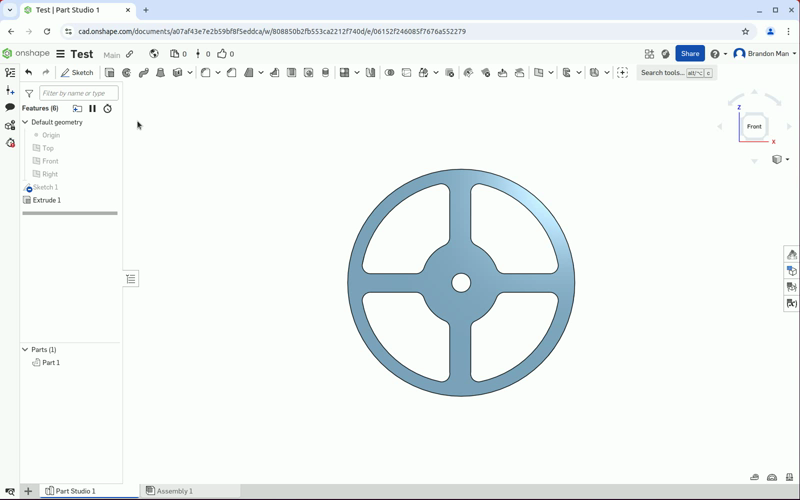
mouse_move(73, 189)
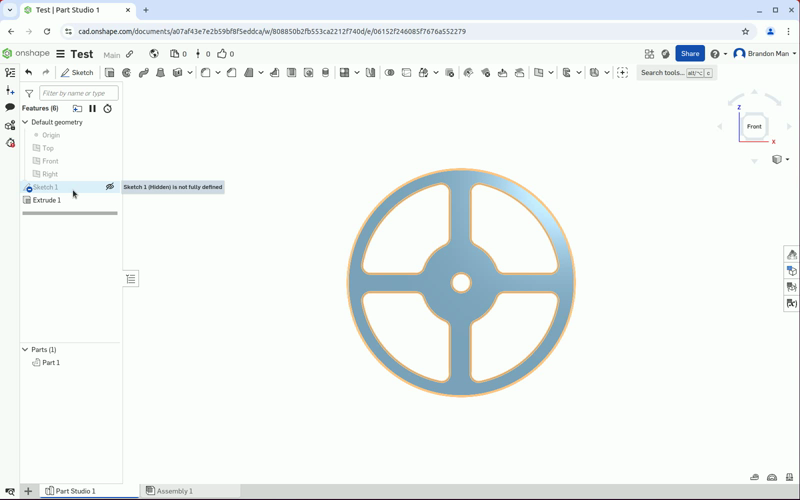
click(73, 189)
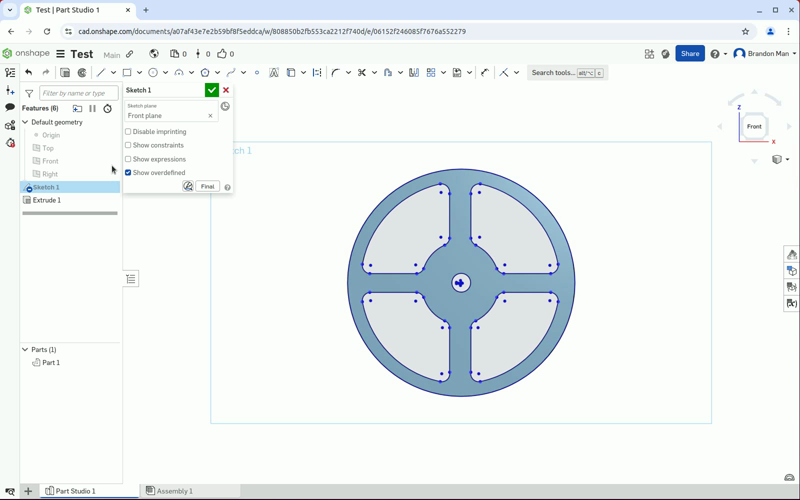
mouse_move(229, 92)
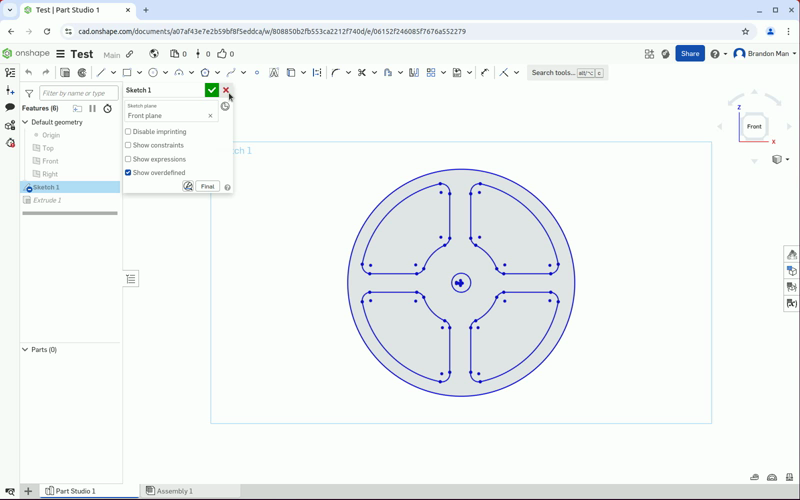
click(229, 92)
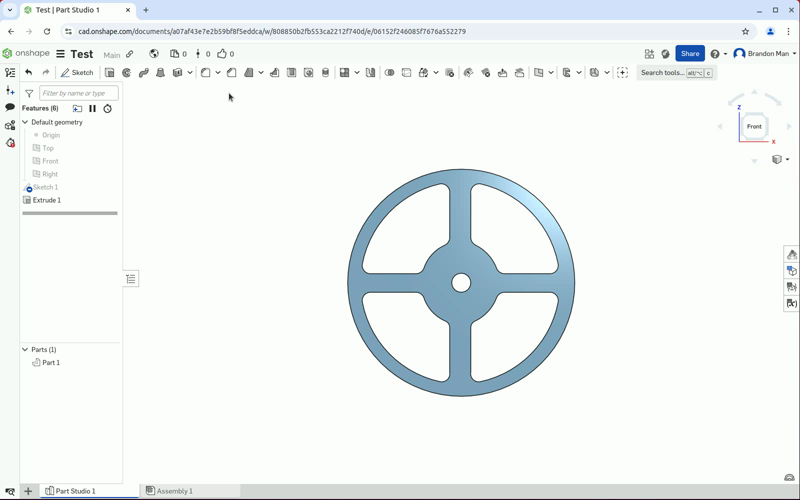
mouse_move(541, 75)
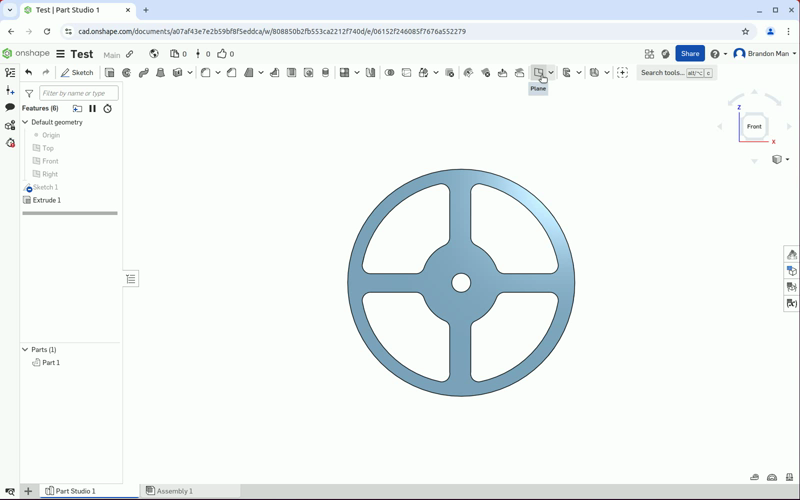
click(541, 75)
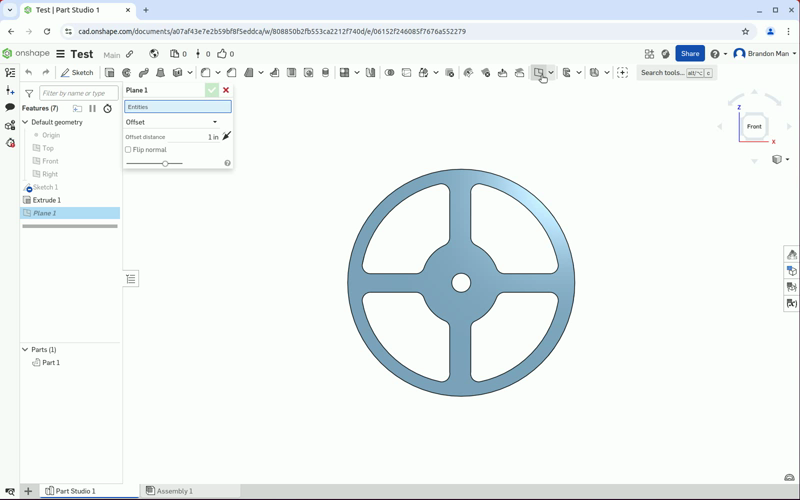
mouse_move(73, 163)
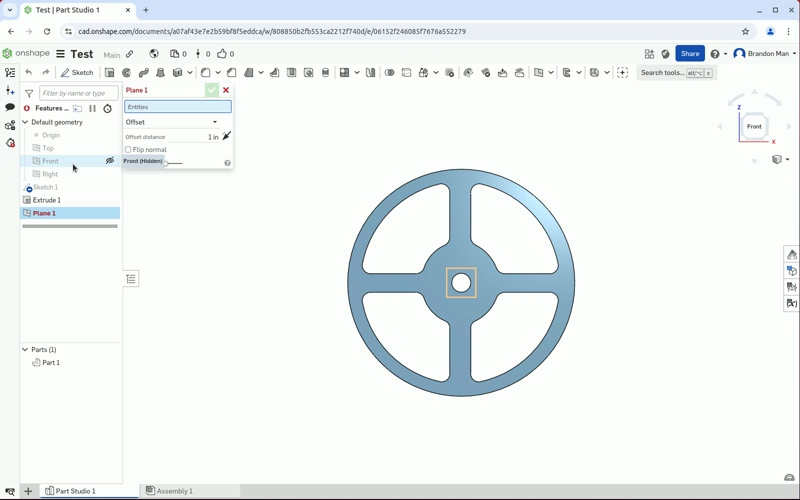
click(73, 163)
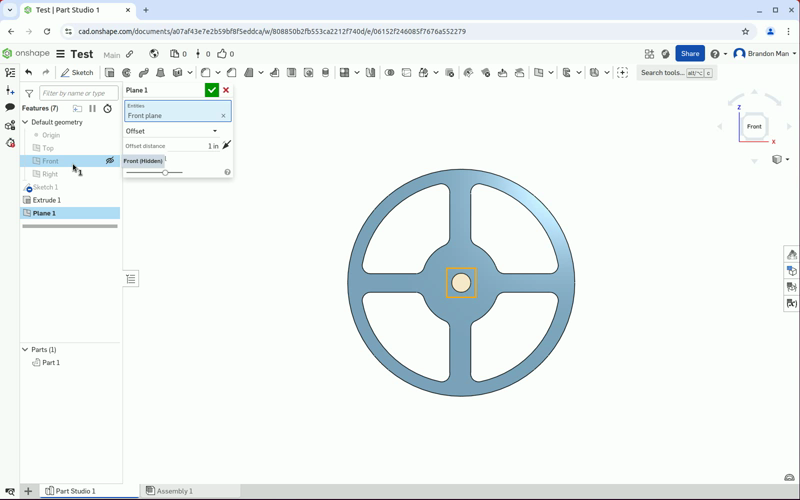
key(tab, 2)
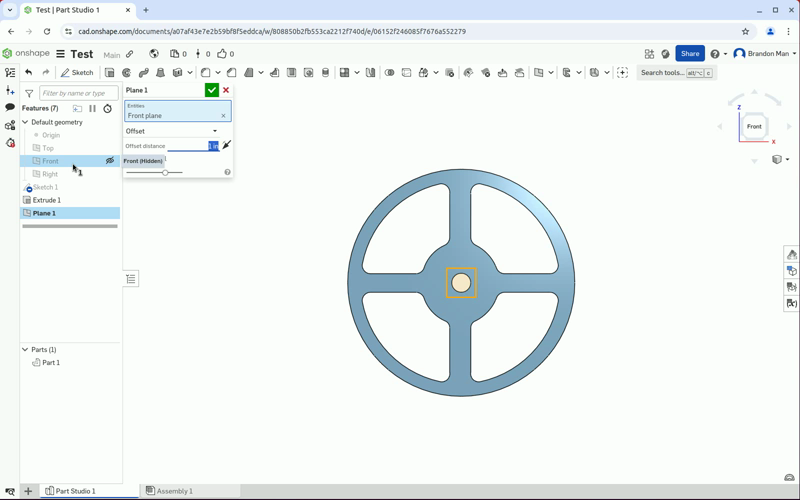
text(2.157)
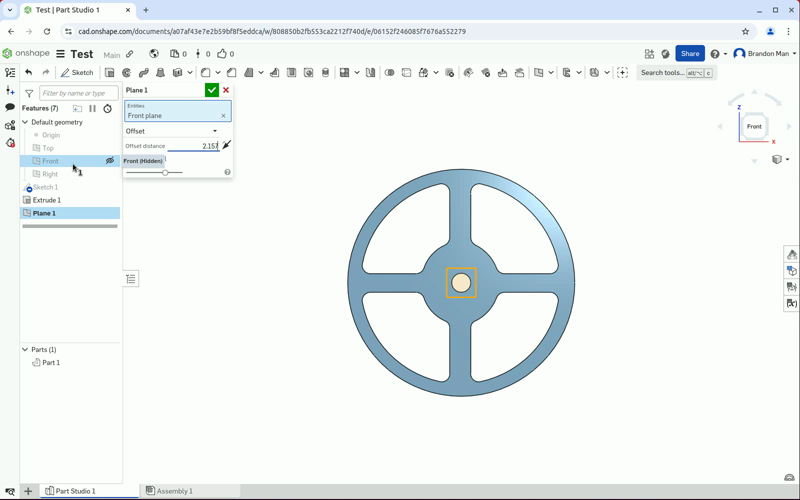
key(enter, 2)
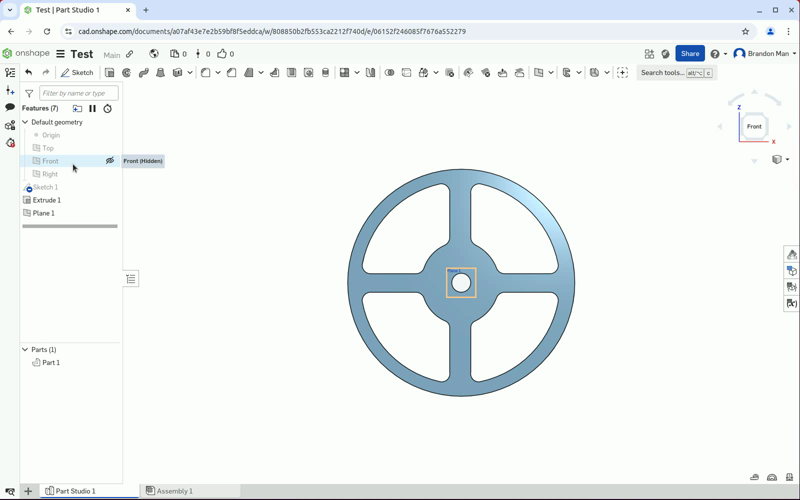
key(shift+s)
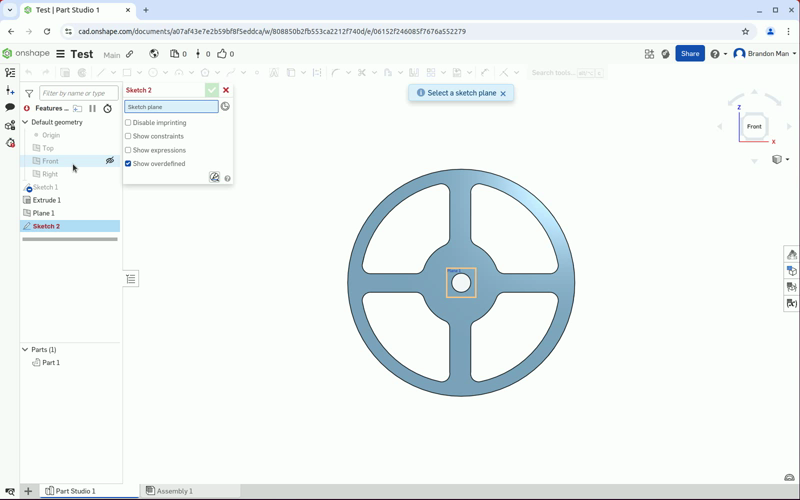
mouse_move(73, 215)
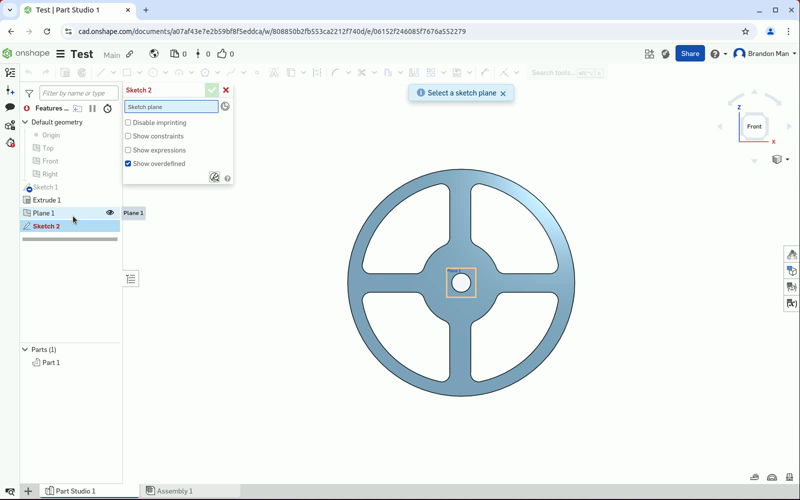
click(73, 215)
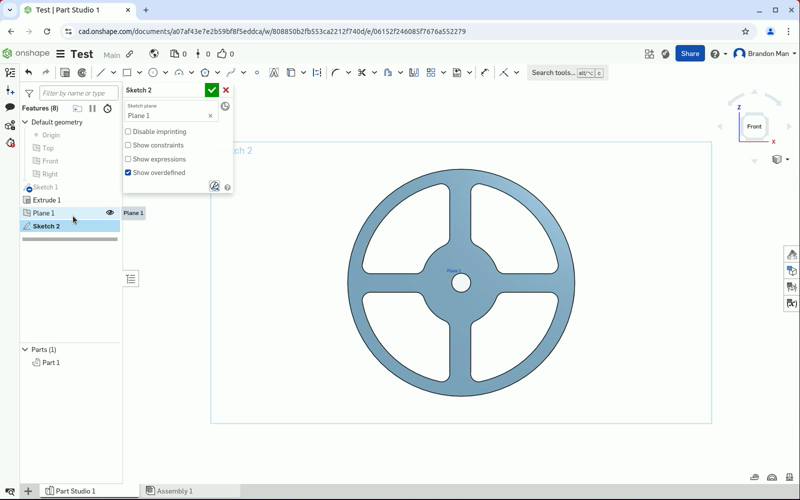
mouse_move(73, 352)
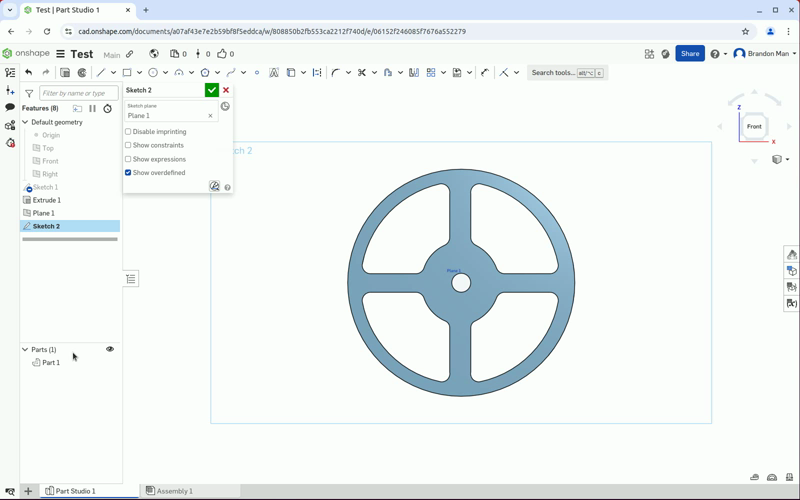
key(y)
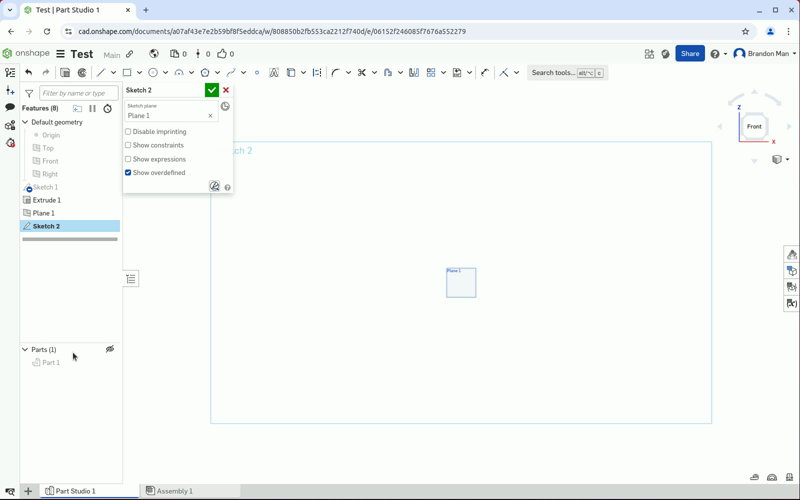
key(c)
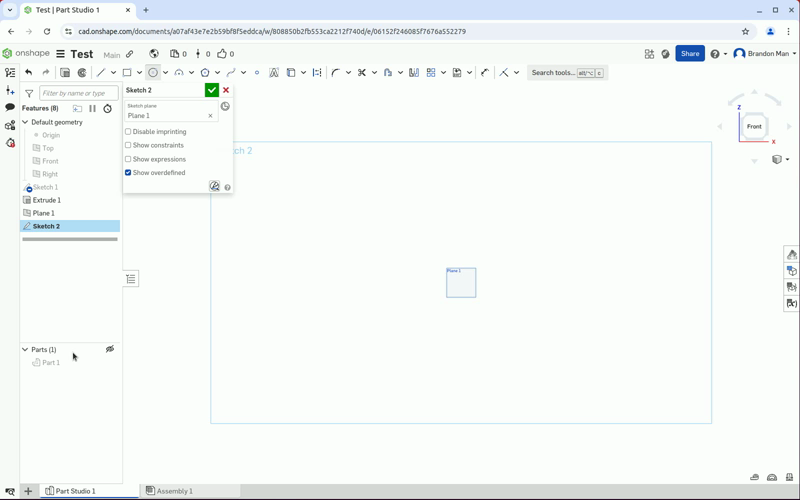
key_down(shift)
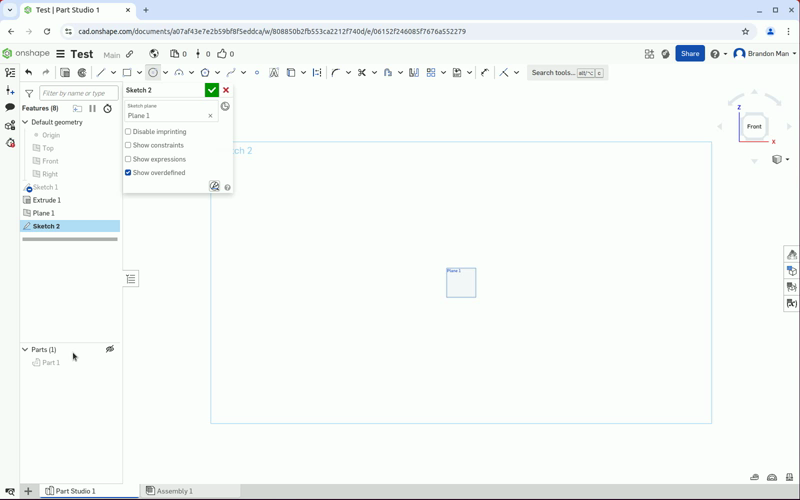
mouse_move(460, 282)
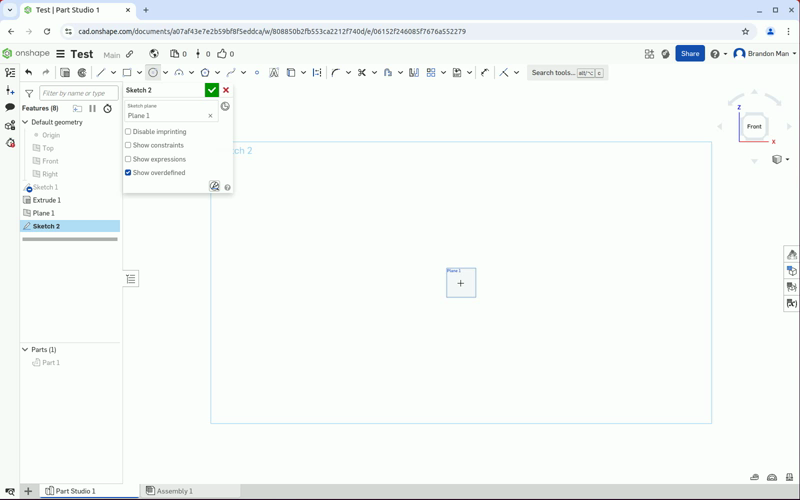
click(460, 282)
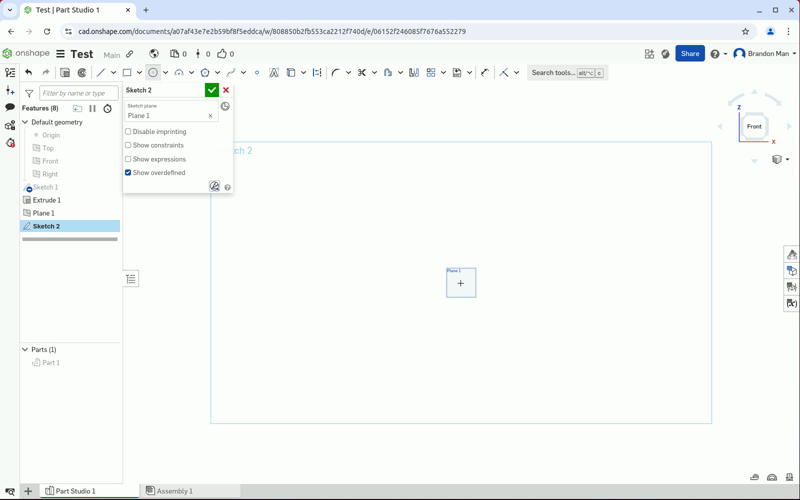
key_up(shift)
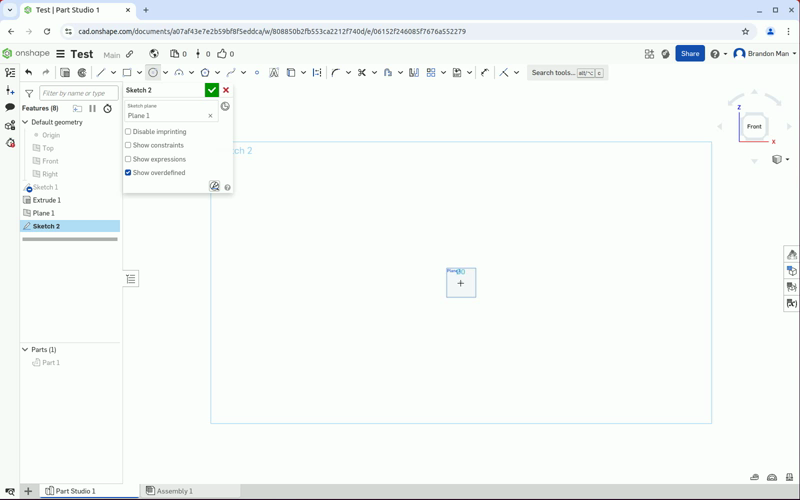
mouse_move(490, 282)
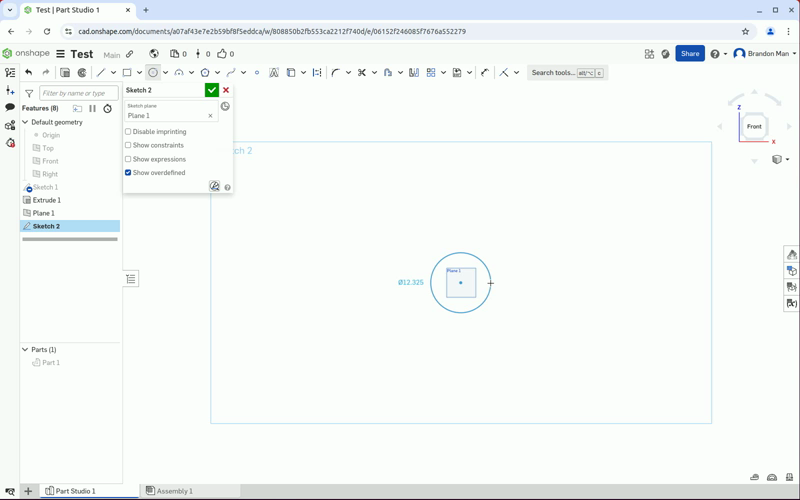
click(490, 282)
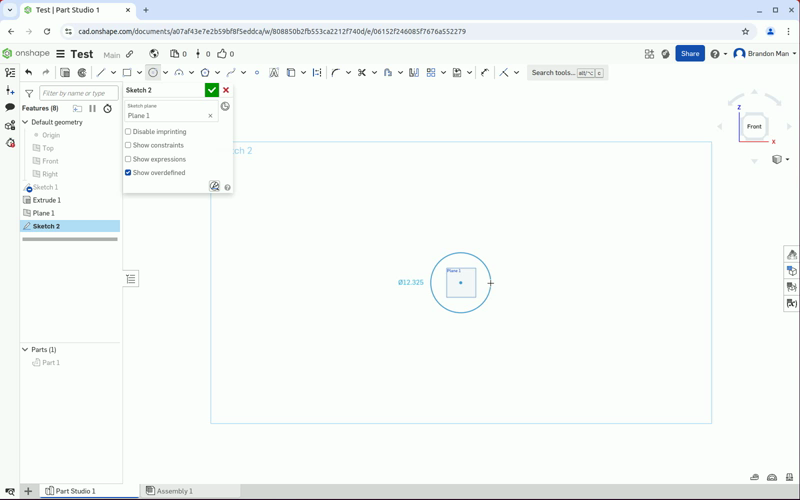
key(esc)
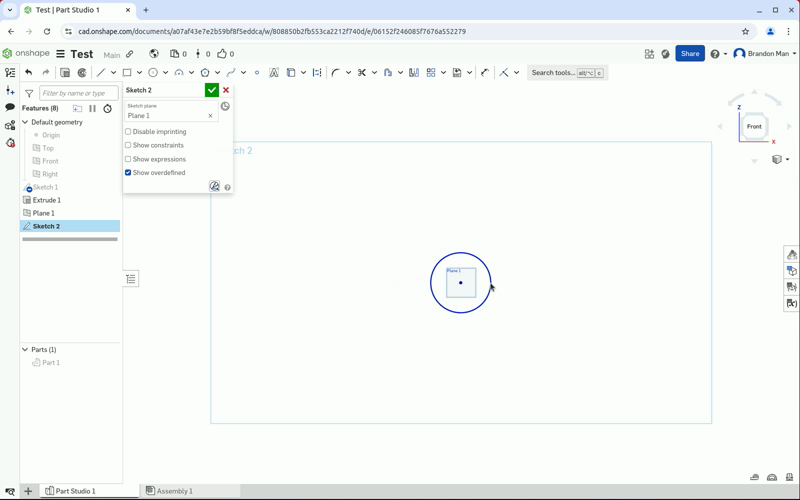
key(c)
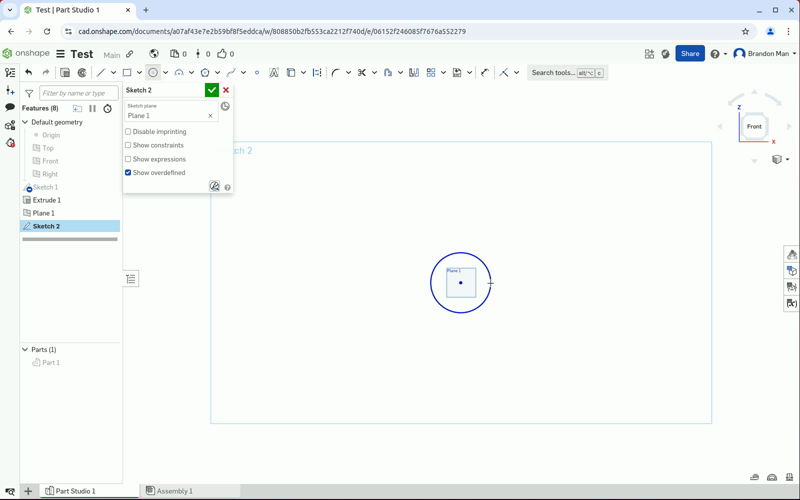
key_down(shift)
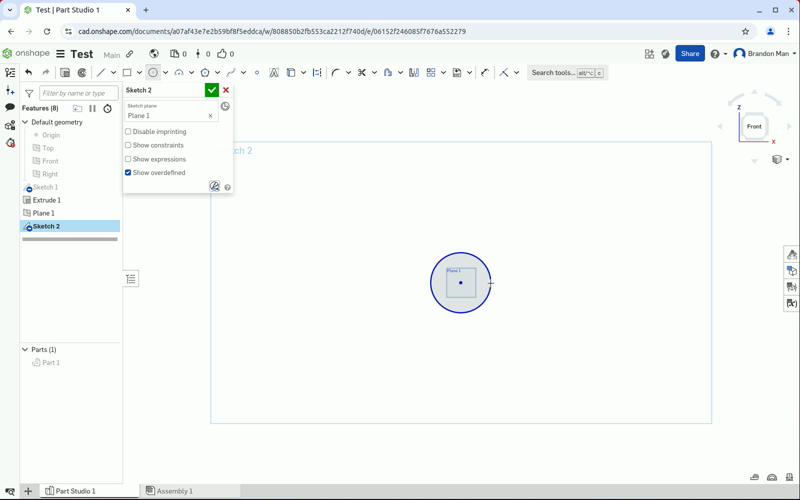
mouse_move(460, 282)
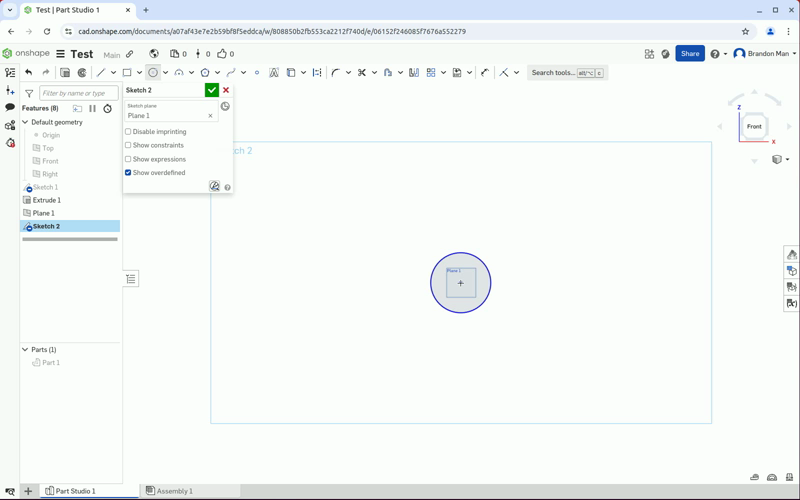
click(460, 282)
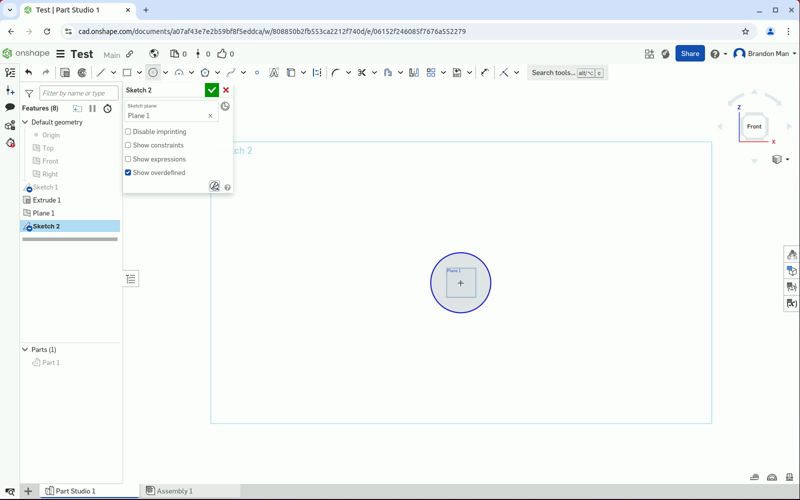
key_up(shift)
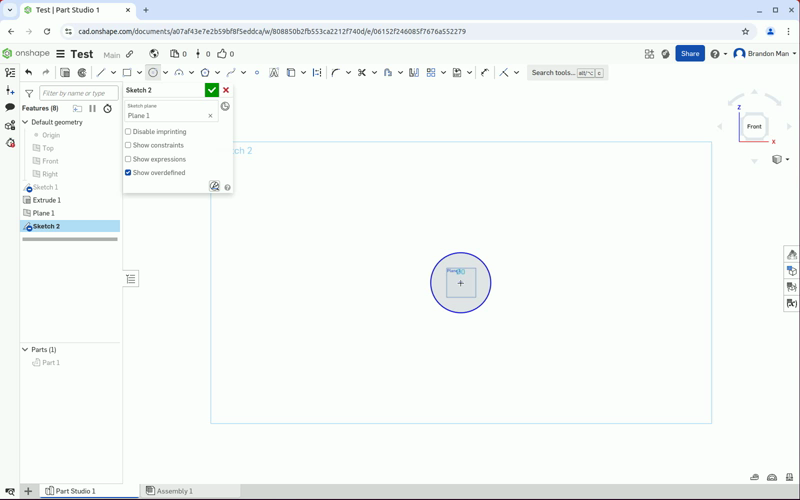
mouse_move(470, 282)
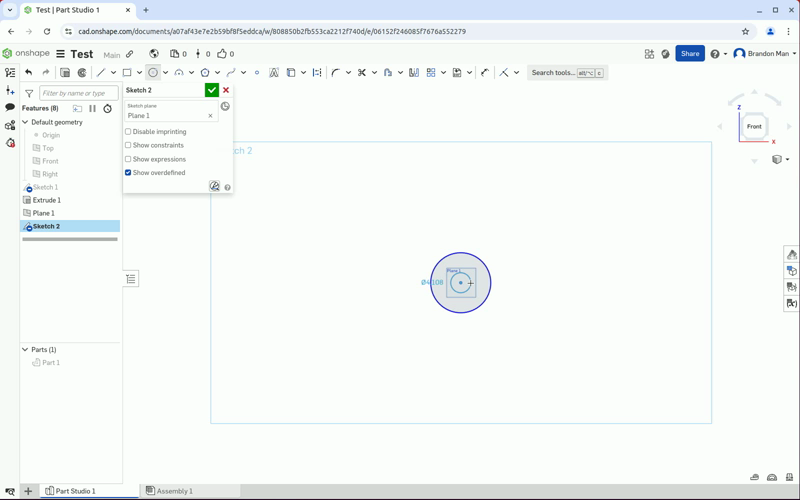
click(470, 282)
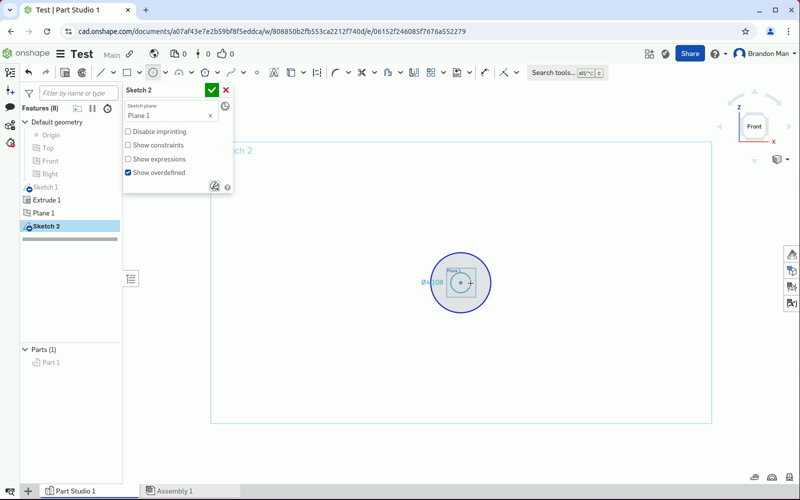
key(esc)
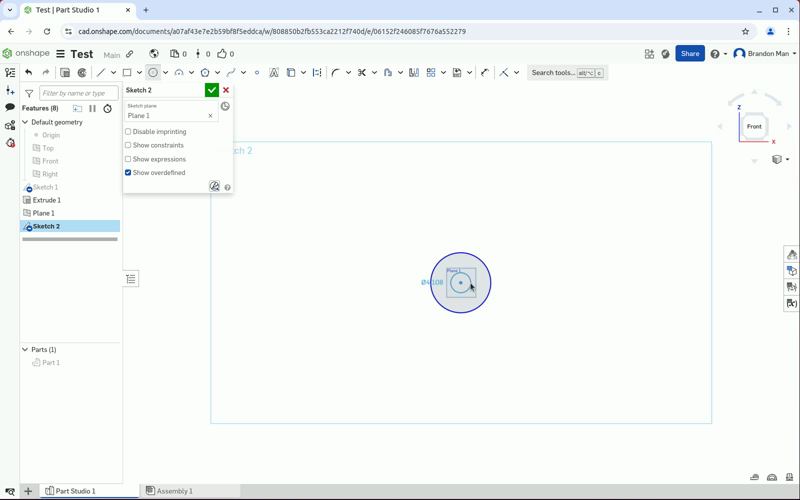
mouse_move(468, 263)
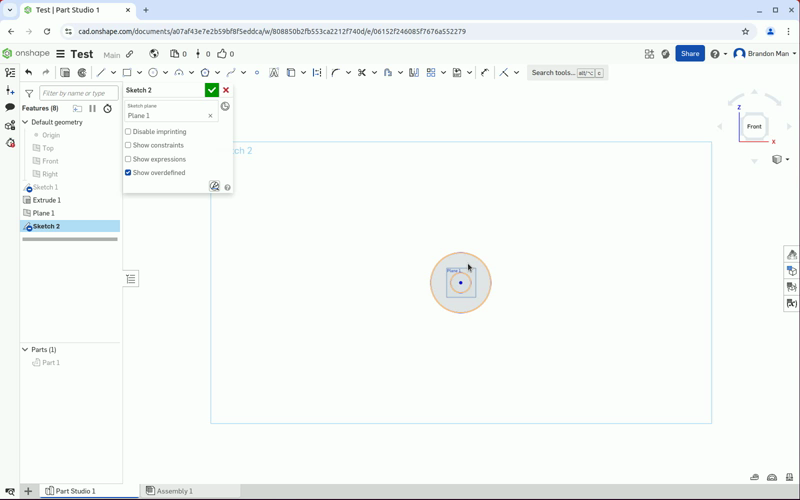
click(468, 263)
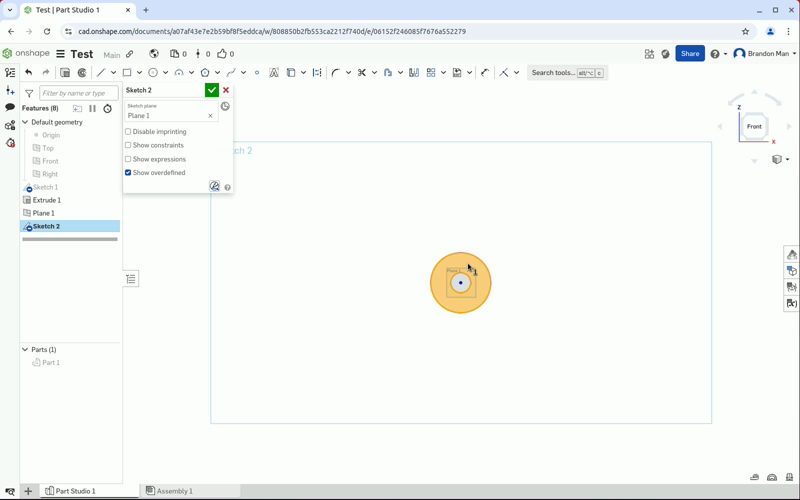
mouse_move(73, 352)
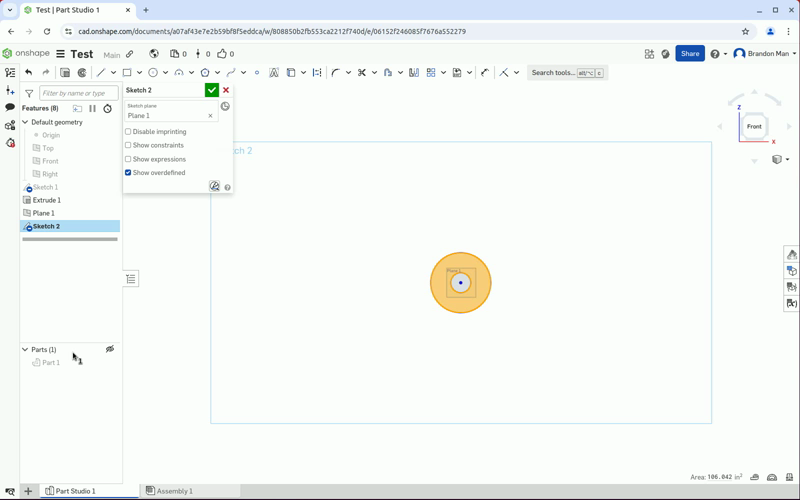
key(shift+y)
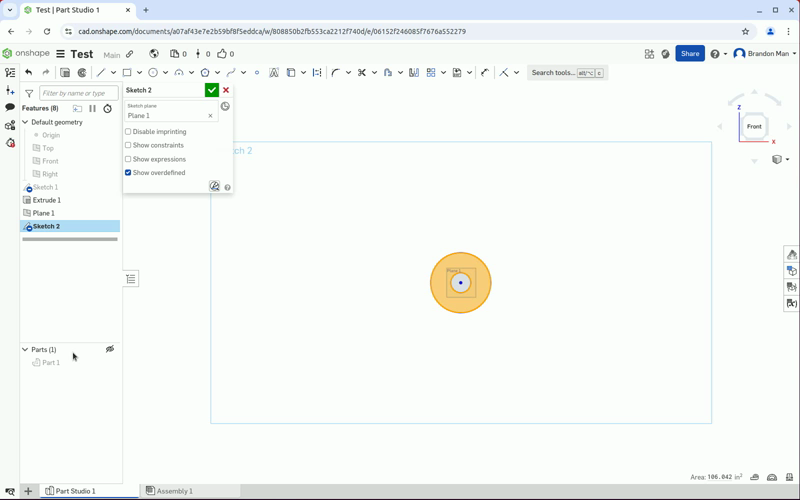
key(shift+e)
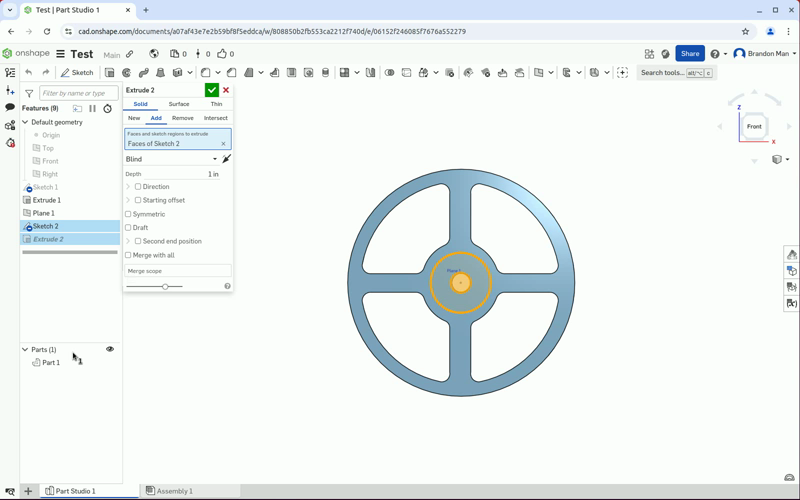
mouse_move(143, 106)
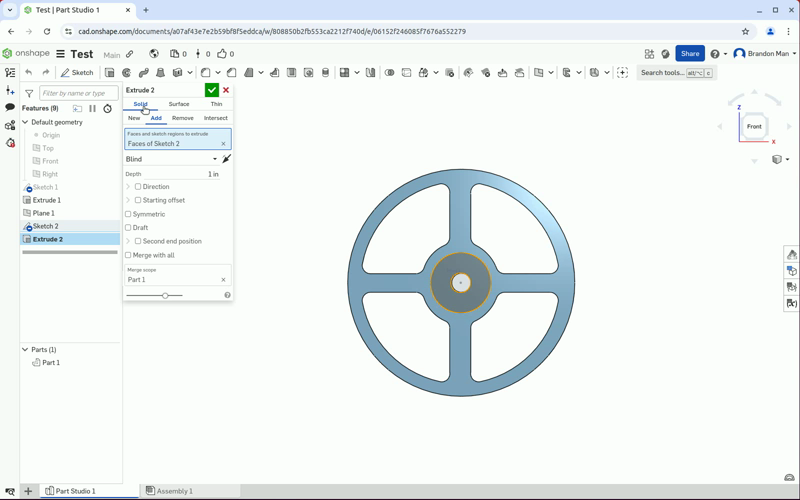
click(143, 106)
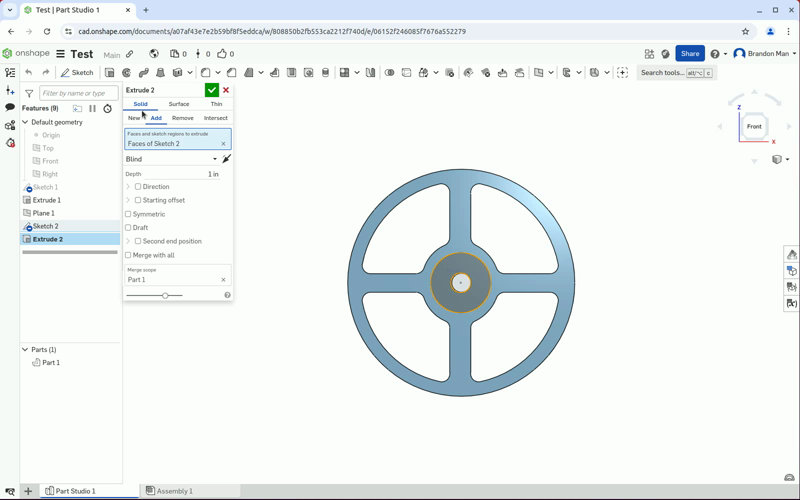
mouse_move(137, 120)
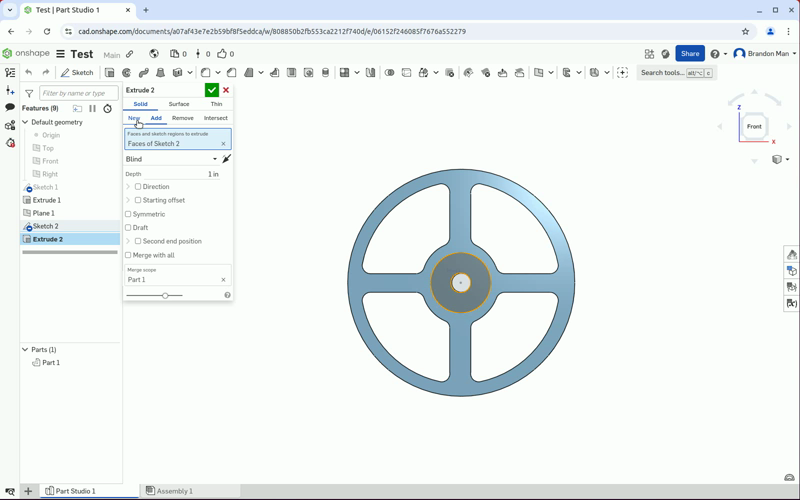
click(137, 120)
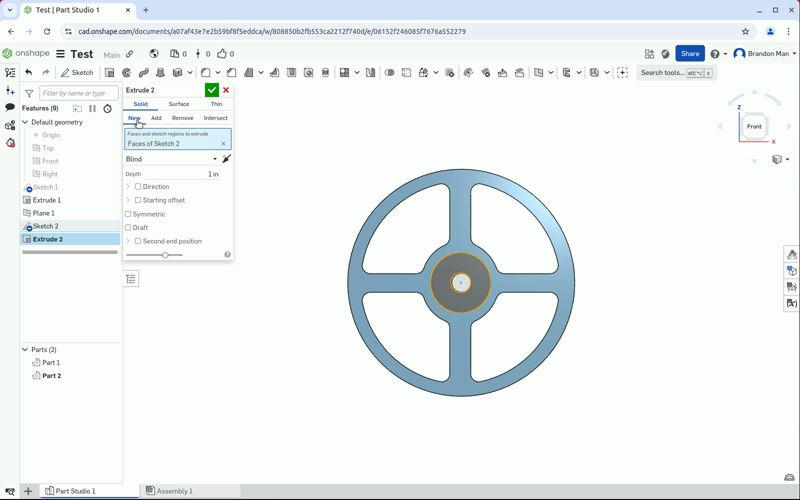
key(tab, 4)
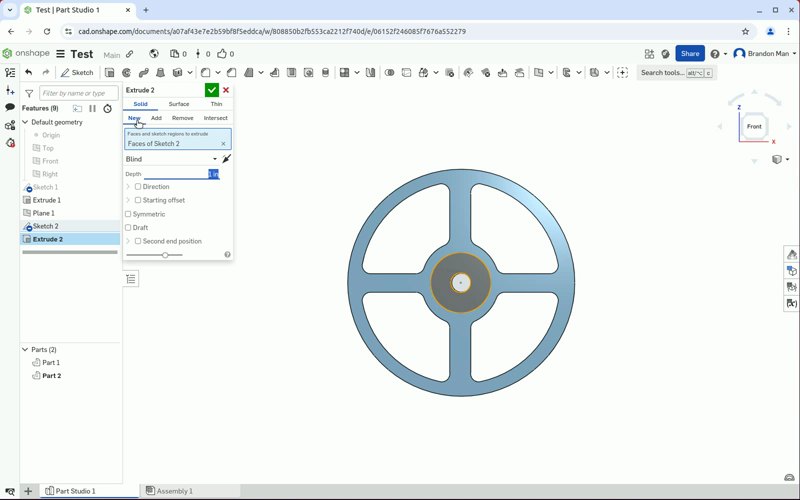
text(8.184)
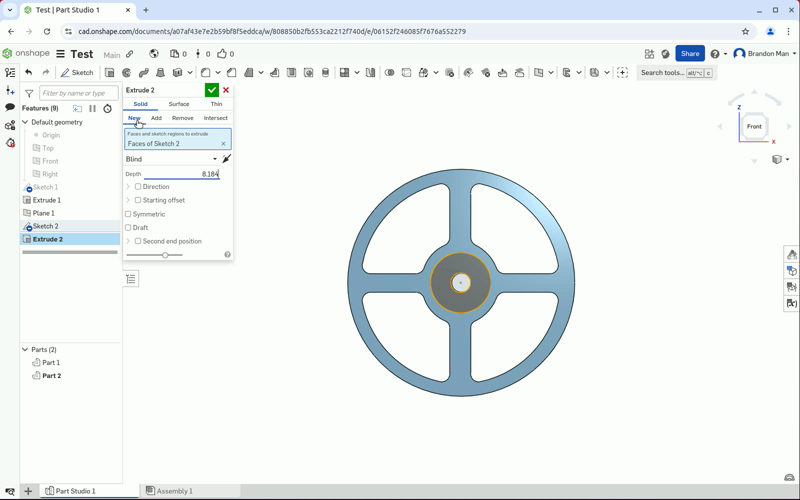
key(enter)
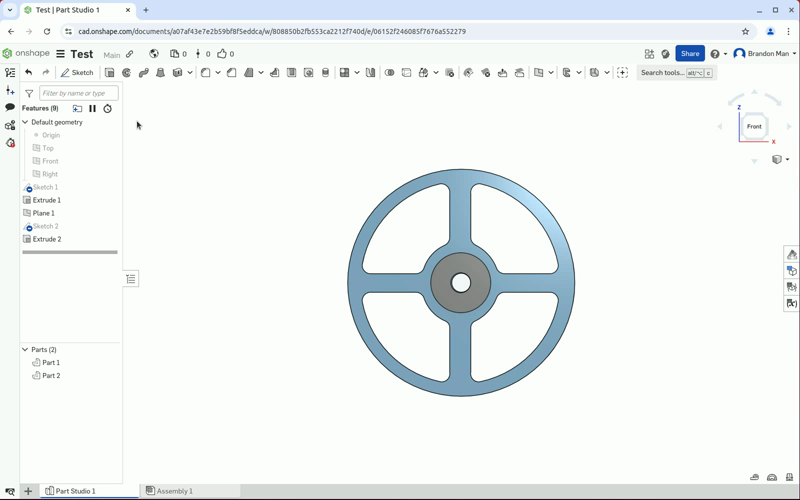
key(shift+h)
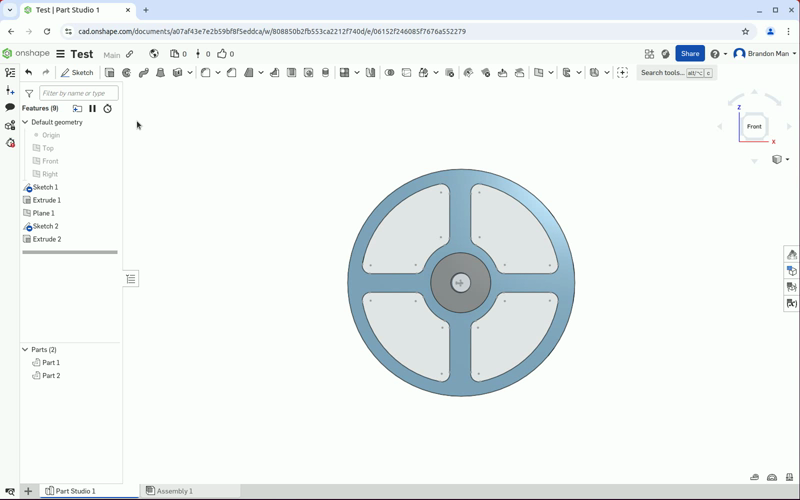
key(shift+h)
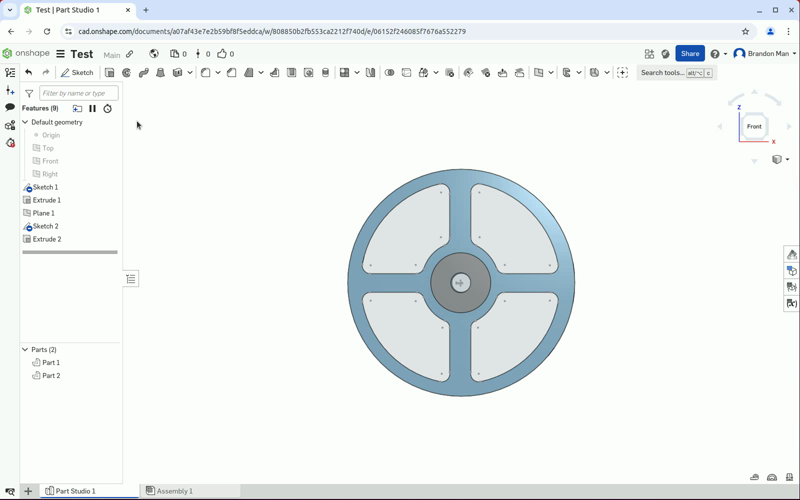
key(shift+7)
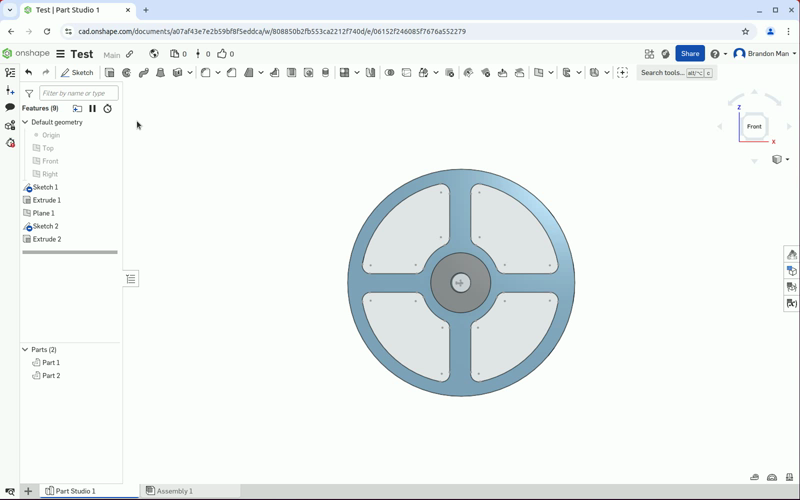
key(left, 2)
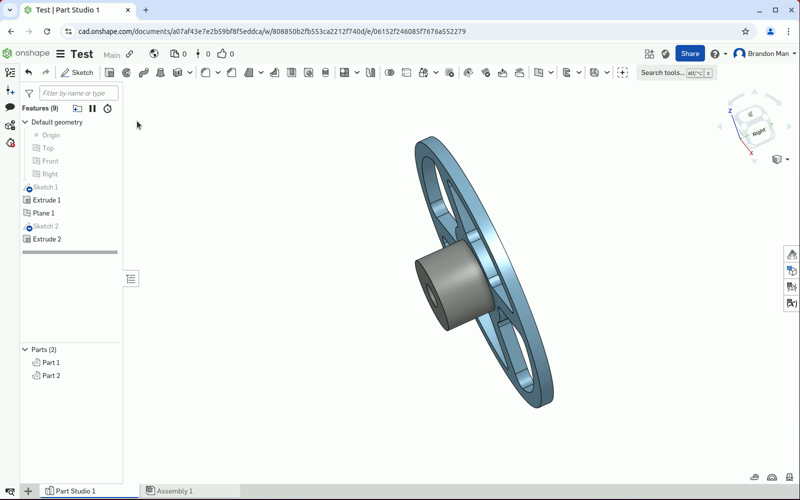
key(down, 2)
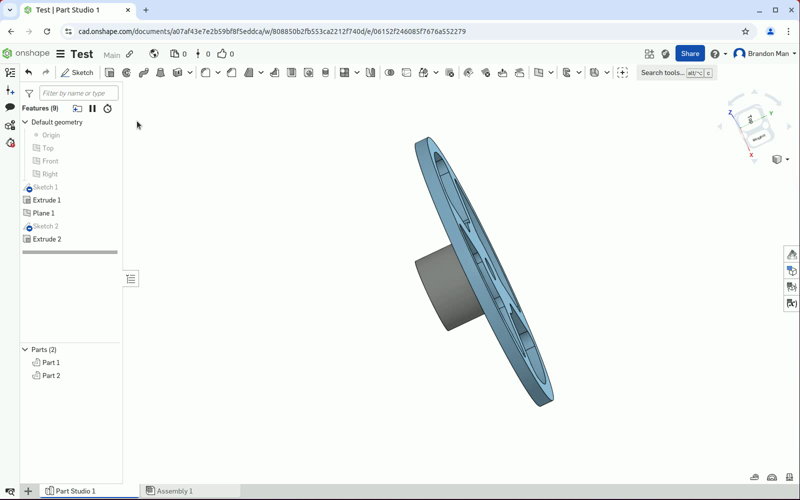
key(up, 2)
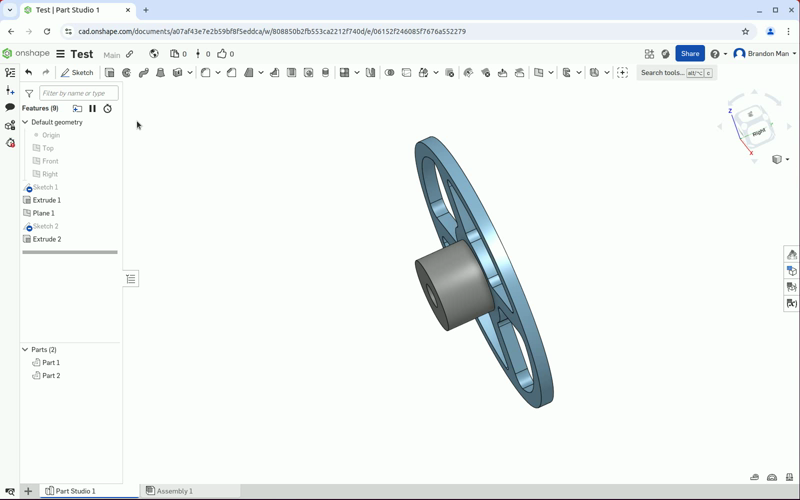
key(right, 2)
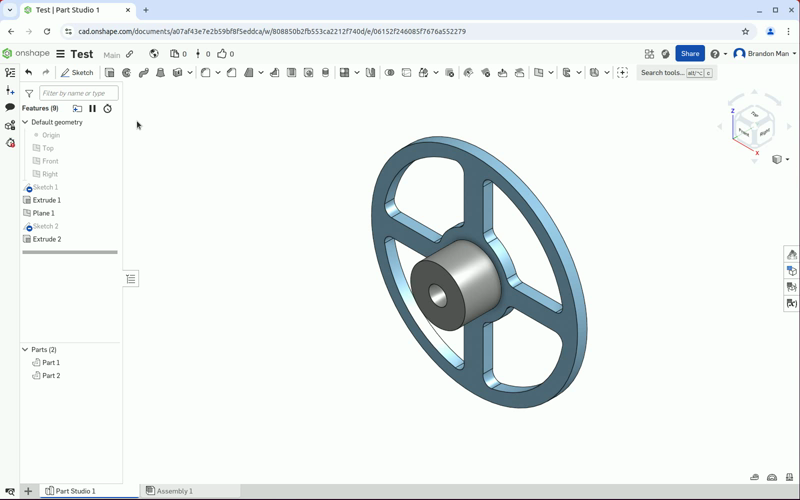
mouse_move(73, 189)
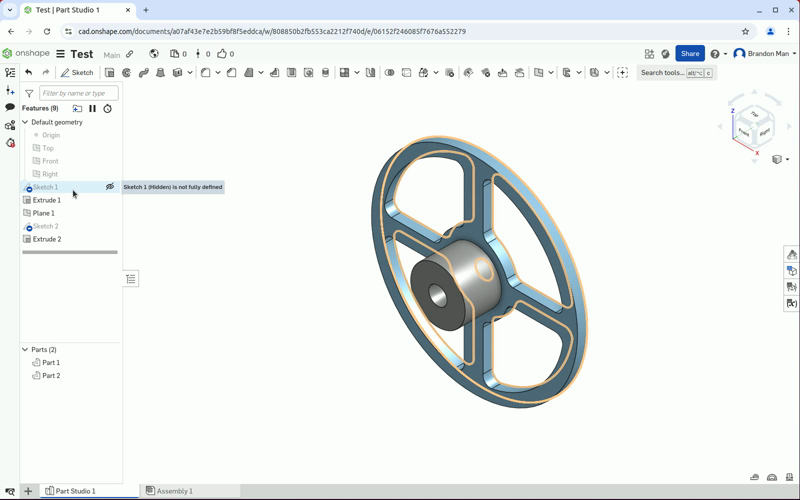
click(73, 189)